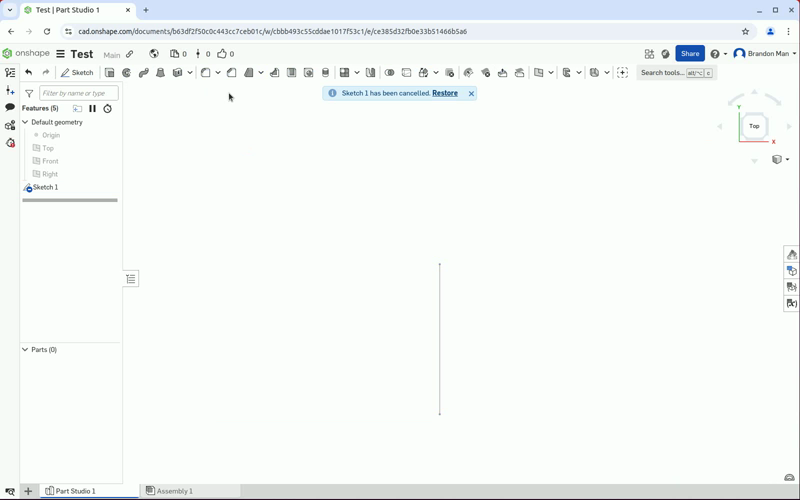
key(shift+h)
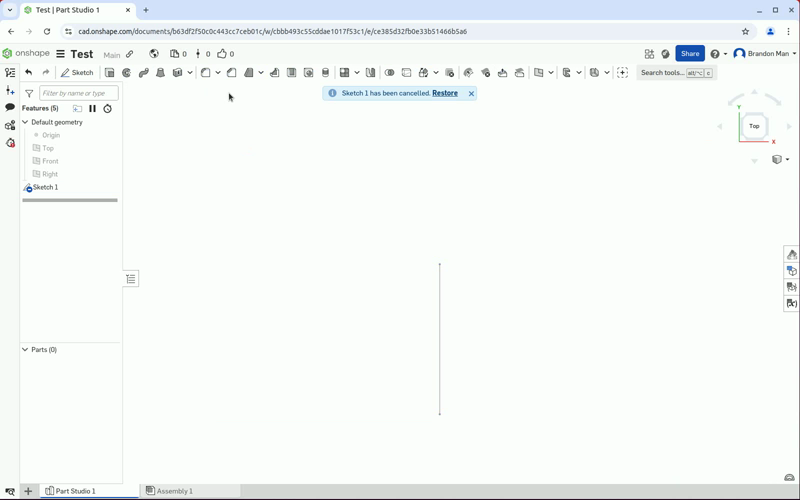
key(shift+s)
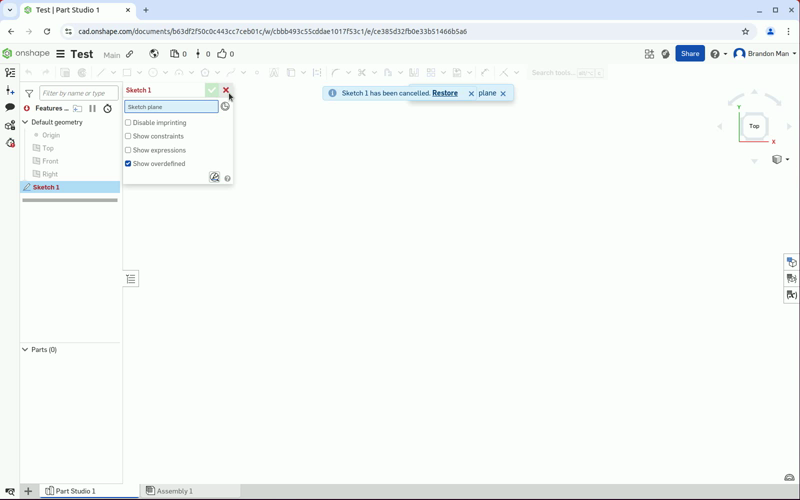
mouse_move(73, 150)
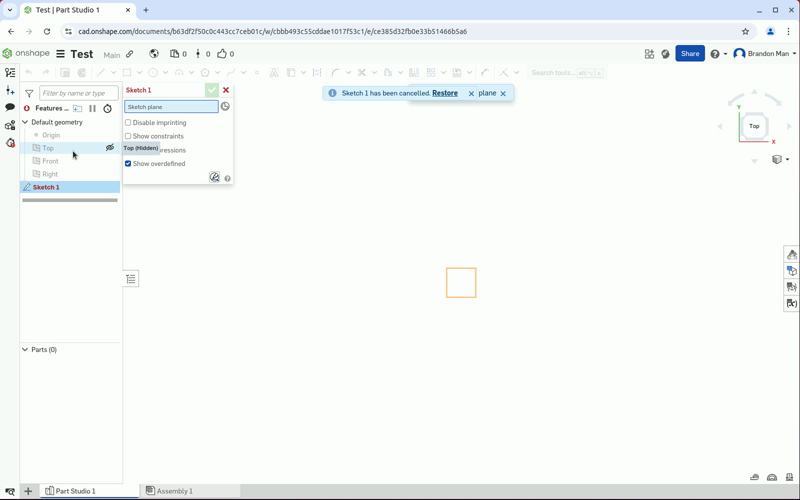
click(73, 150)
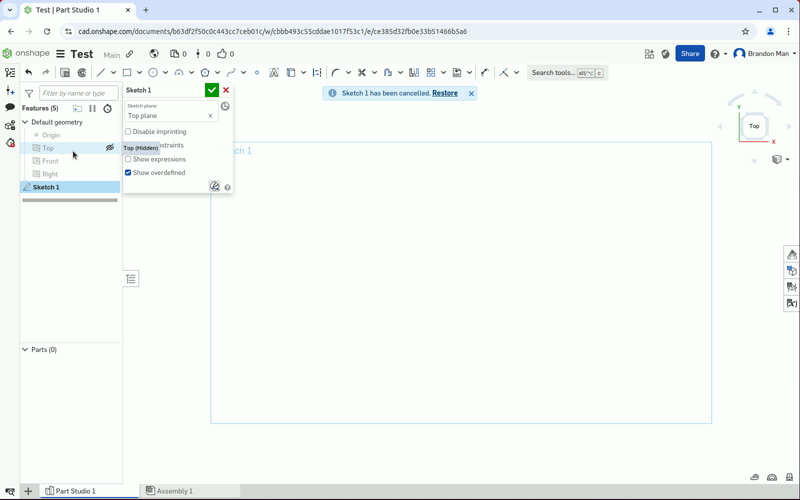
mouse_move(73, 352)
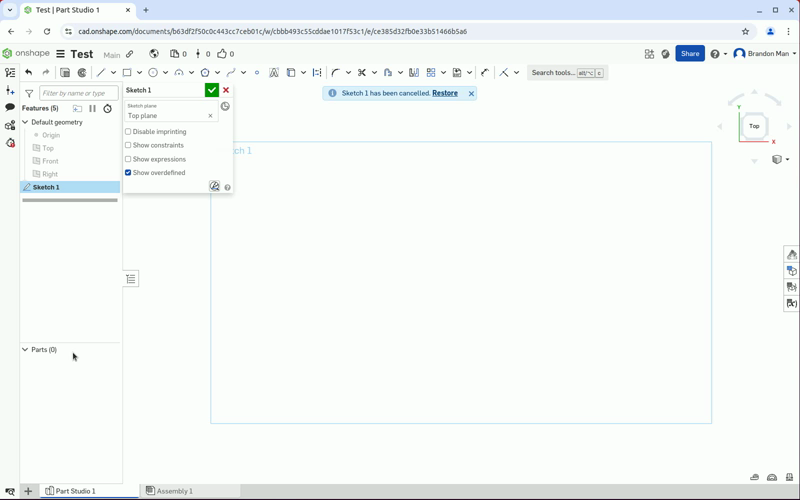
key(y)
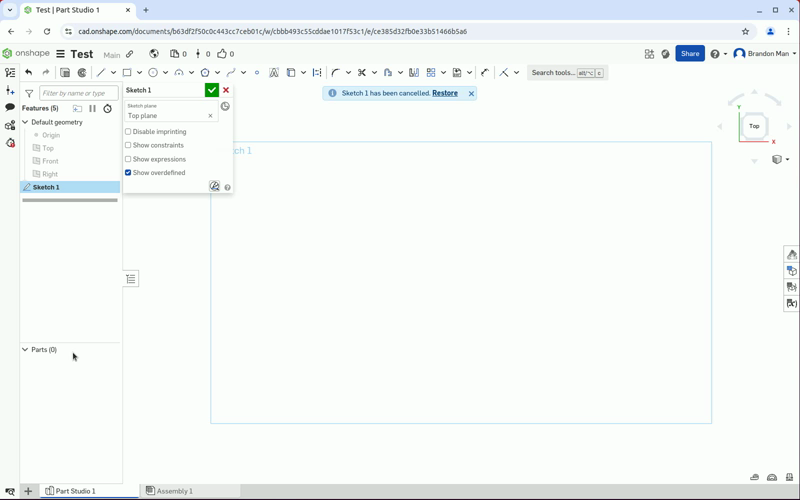
key(l)
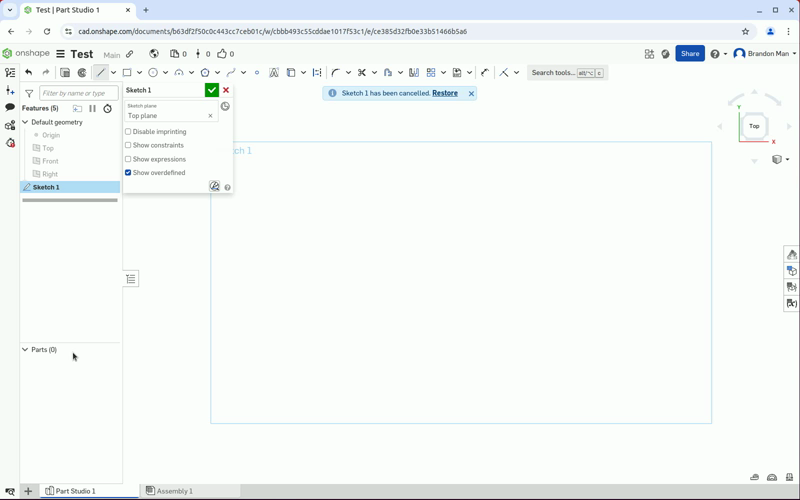
key_down(shift)
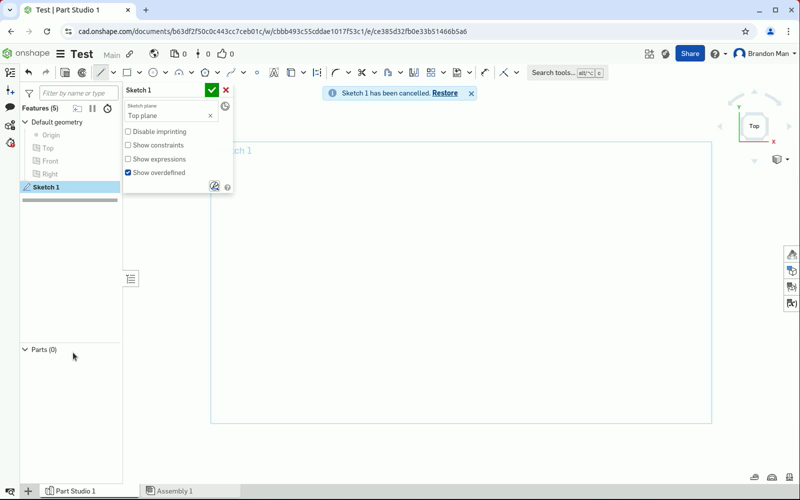
mouse_move(348, 240)
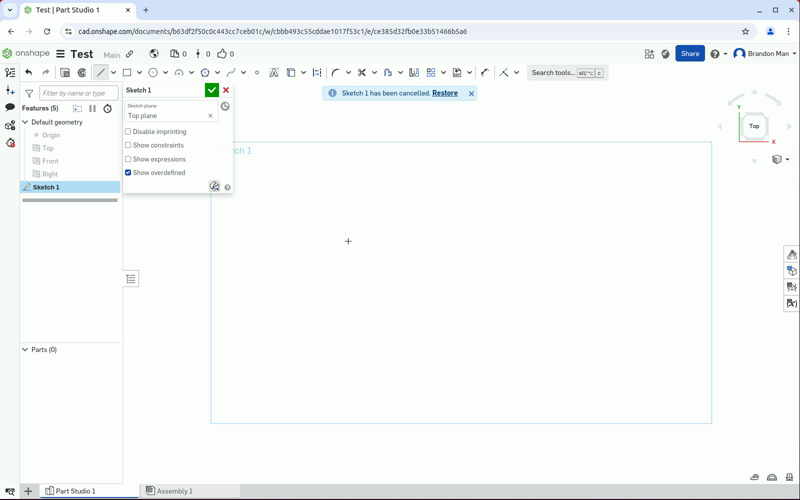
click(348, 240)
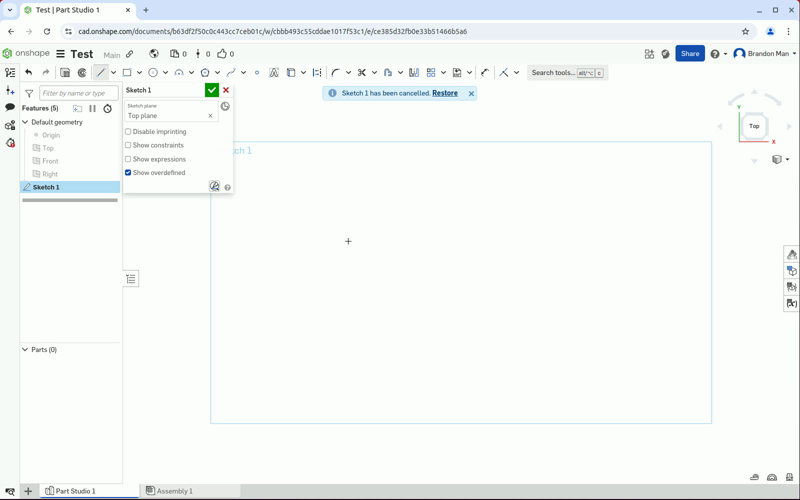
key_up(shift)
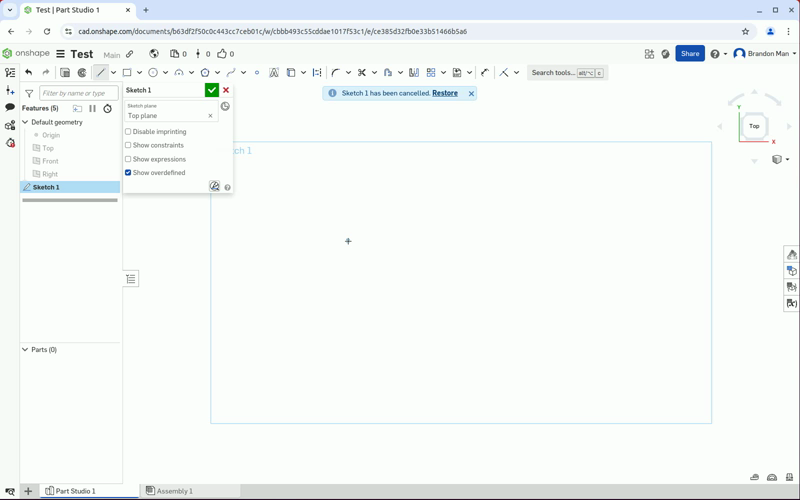
key_down(shift)
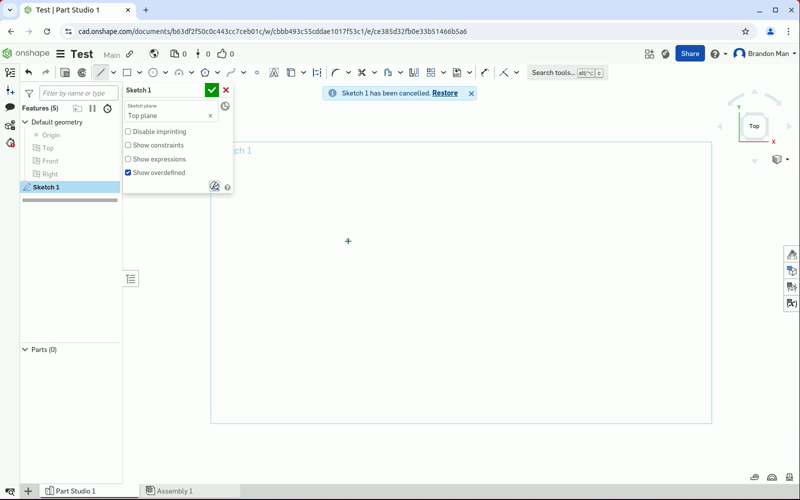
mouse_move(460, 240)
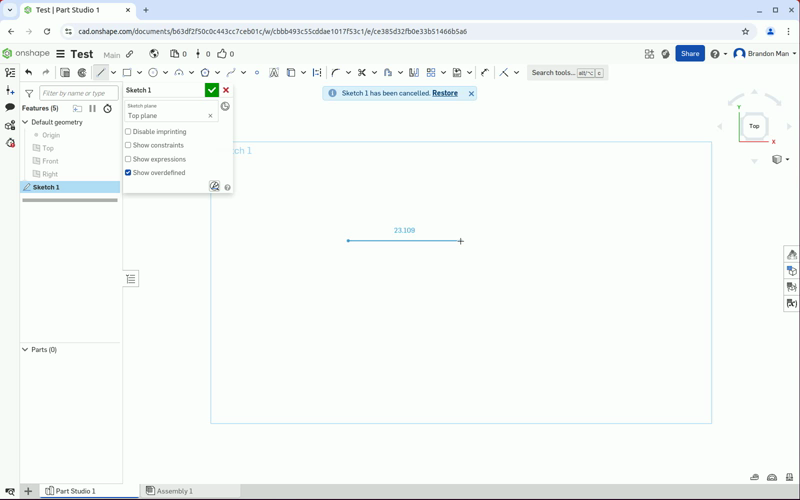
click(460, 240)
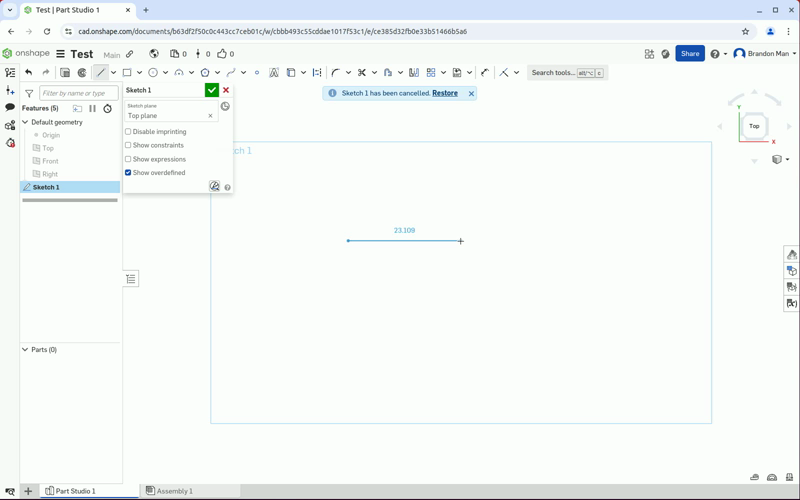
key_up(shift)
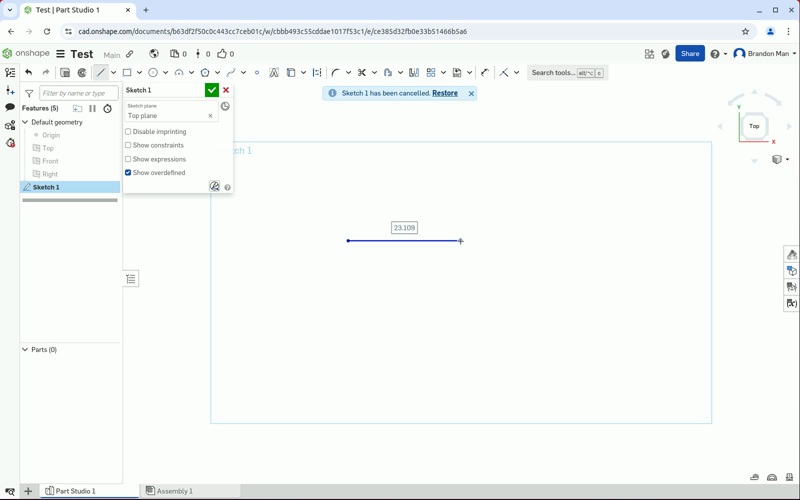
key_down(shift)
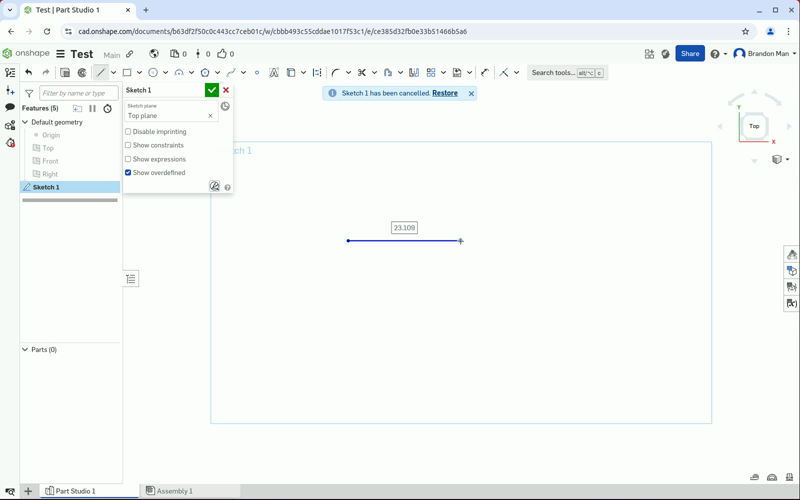
mouse_move(490, 240)
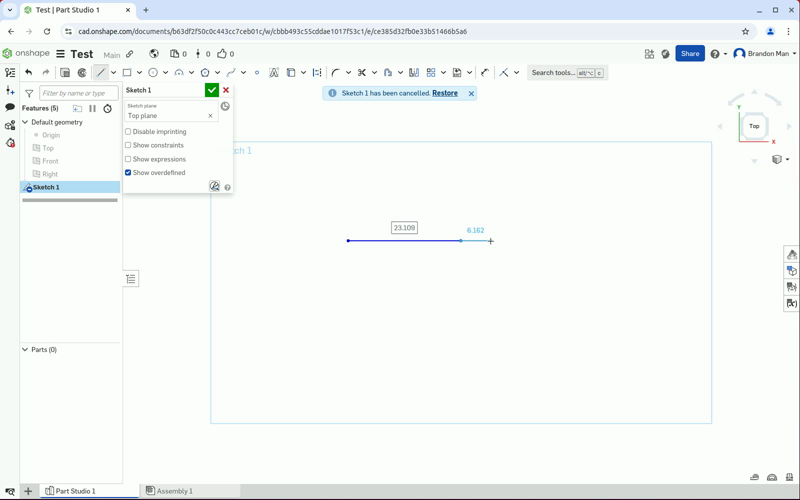
mouse_move(460, 226)
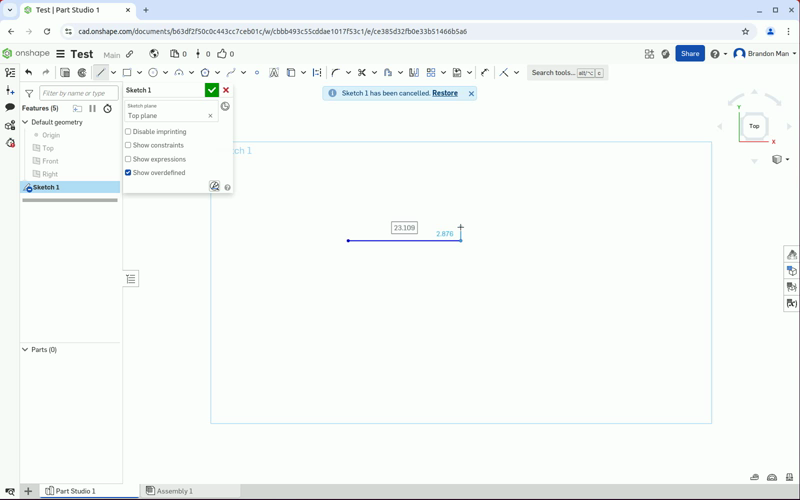
click(460, 226)
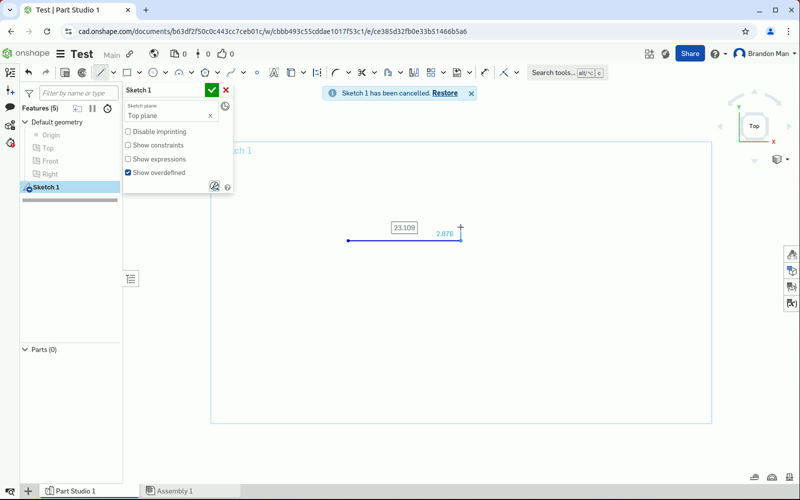
key_up(shift)
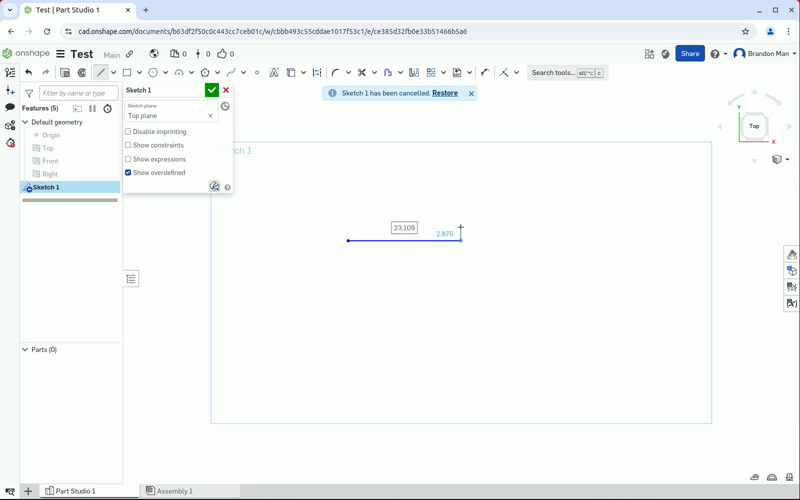
key(esc)
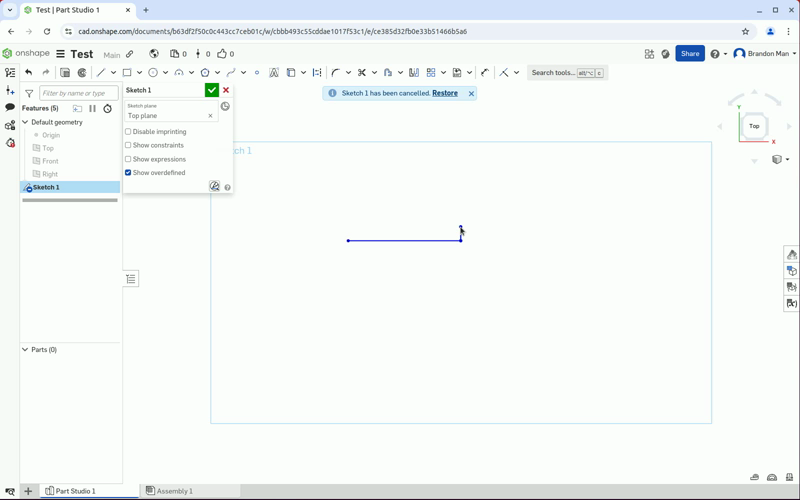
key(a)
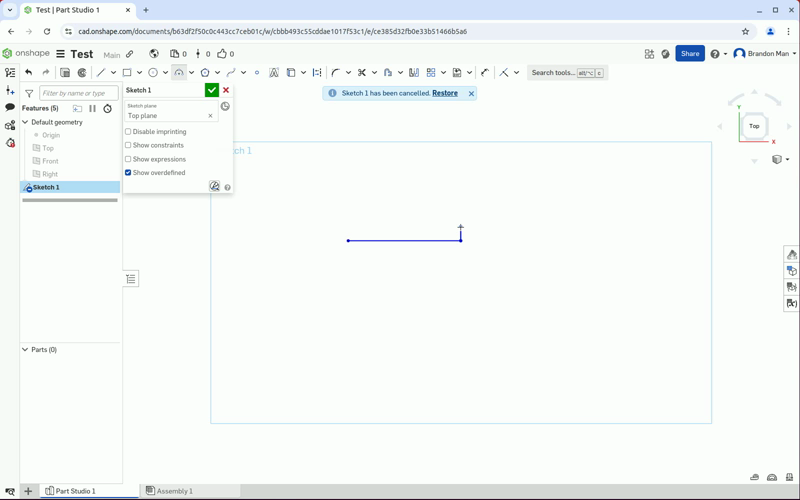
mouse_move(460, 226)
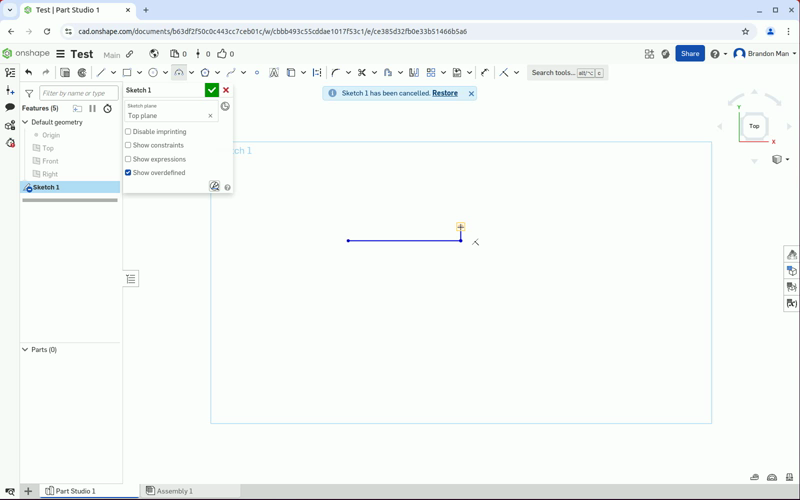
click(460, 226)
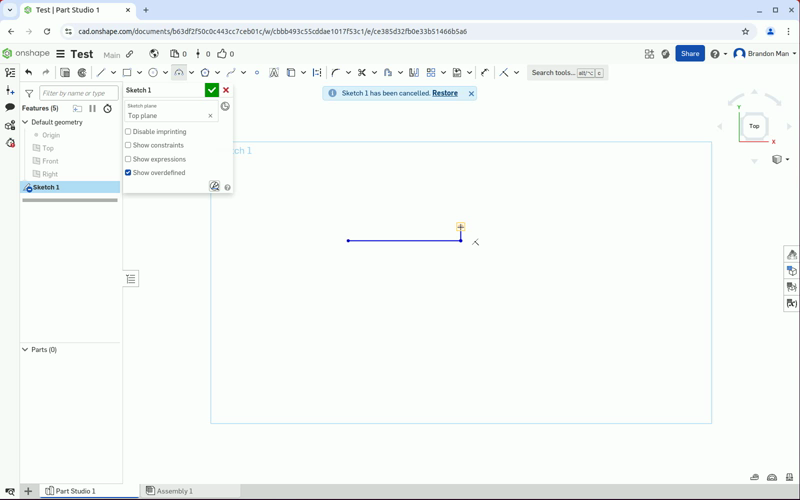
mouse_move(348, 240)
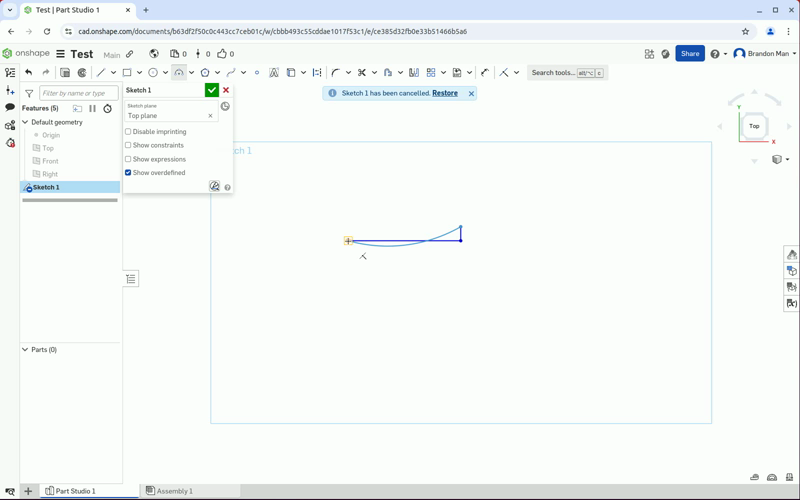
click(348, 240)
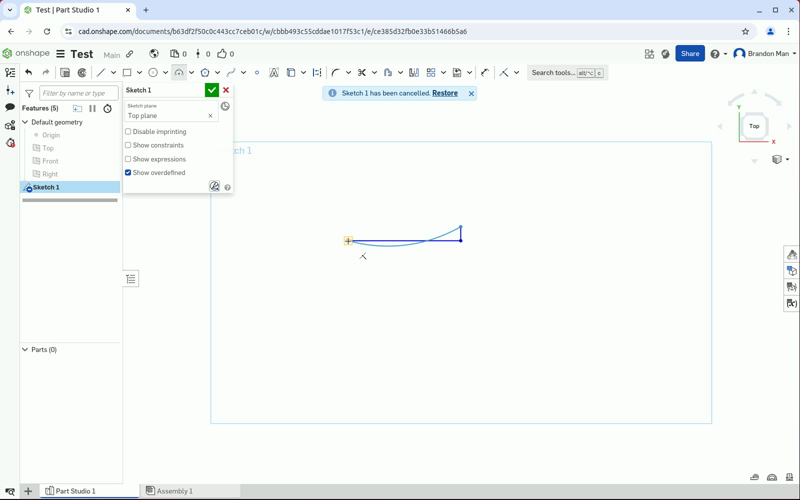
key_down(shift)
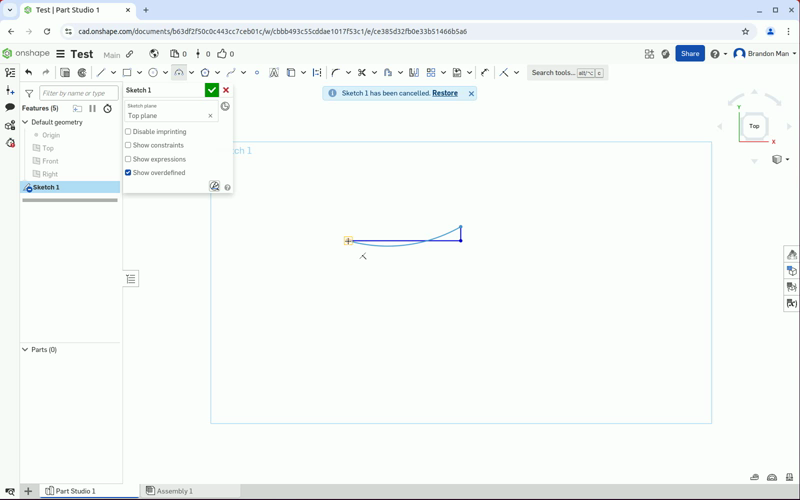
mouse_move(404, 230)
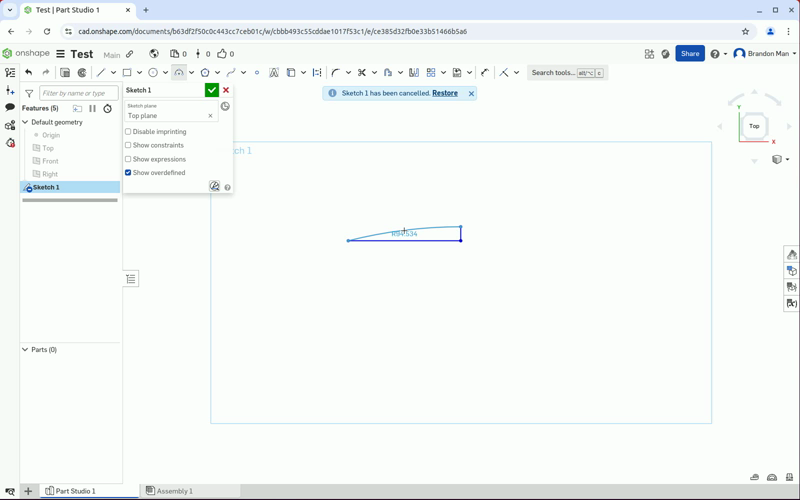
click(404, 230)
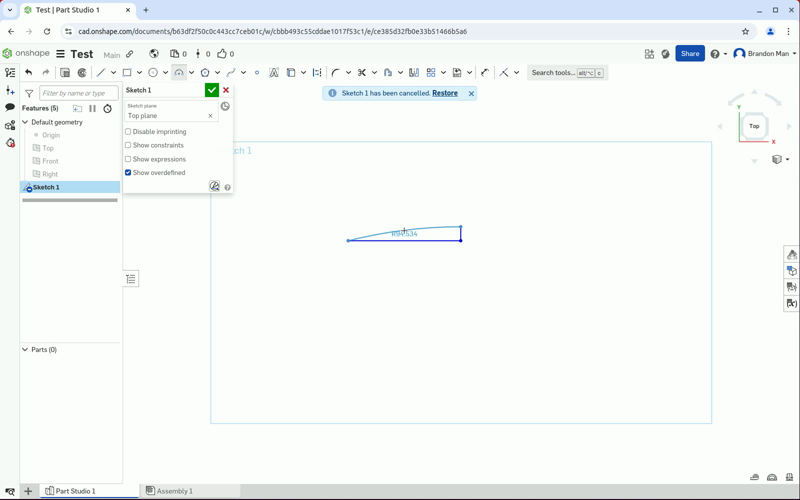
key_up(shift)
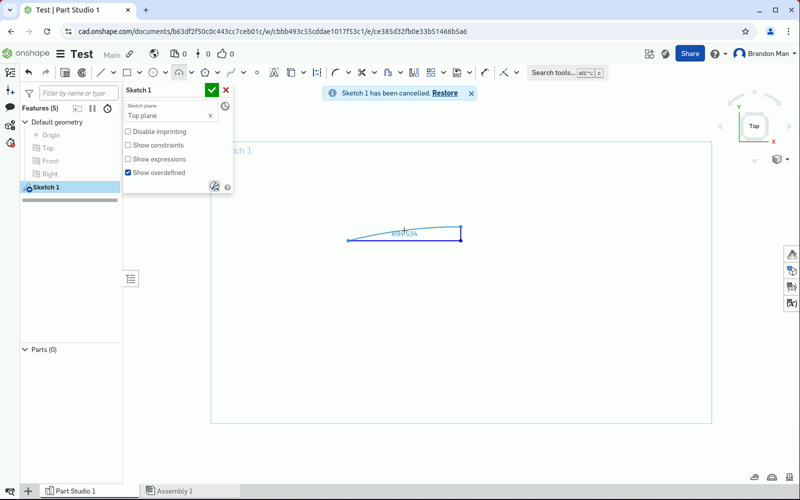
key(esc)
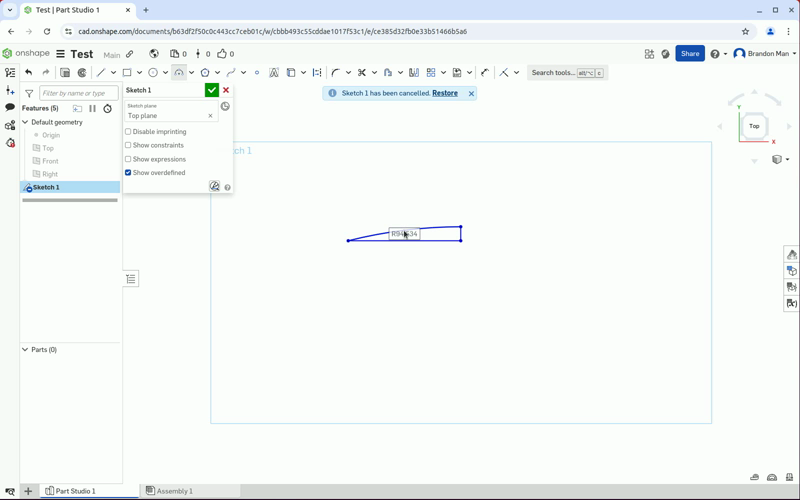
mouse_move(436, 236)
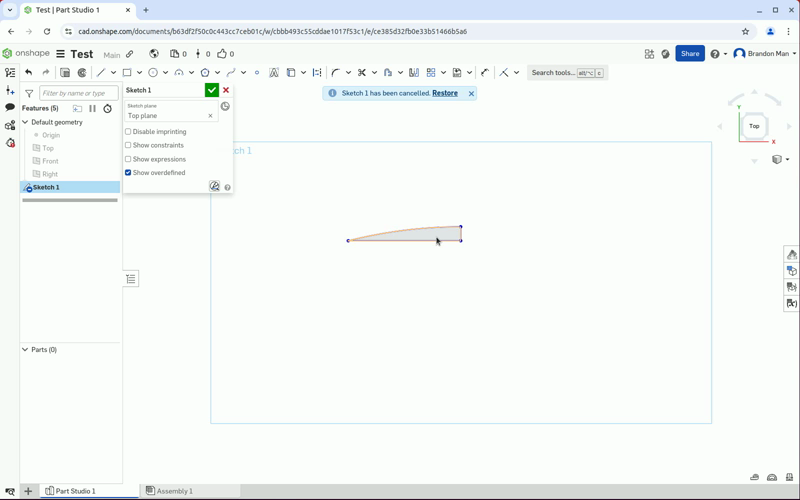
scroll(6)
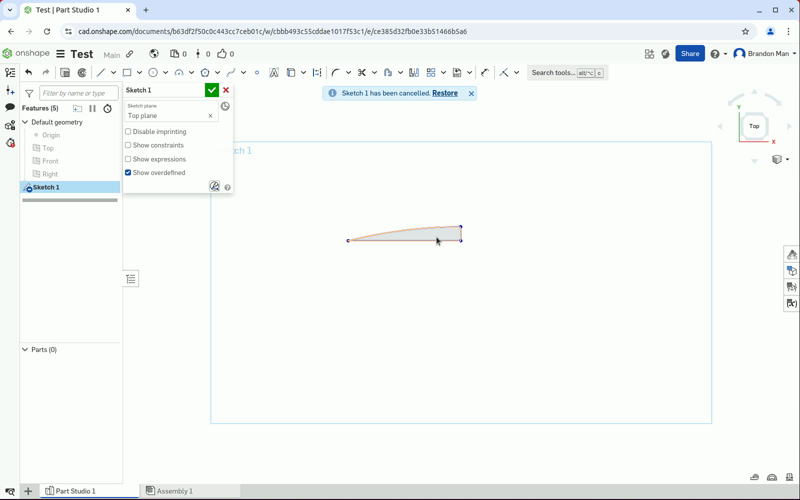
scroll(6)
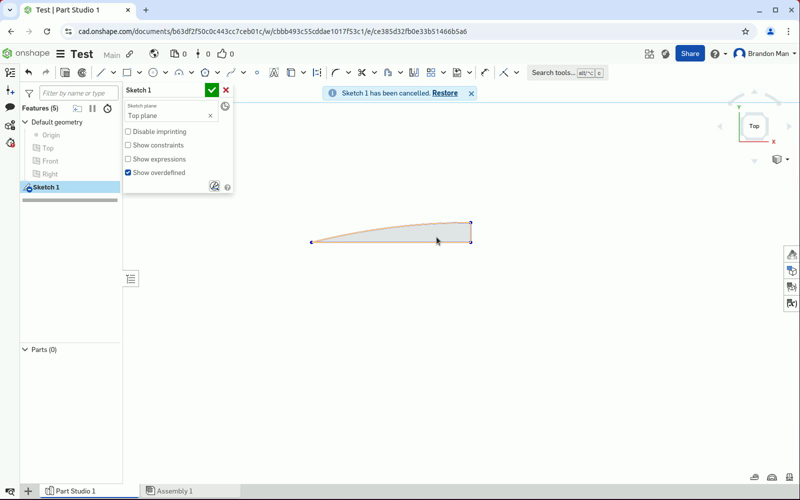
scroll(6)
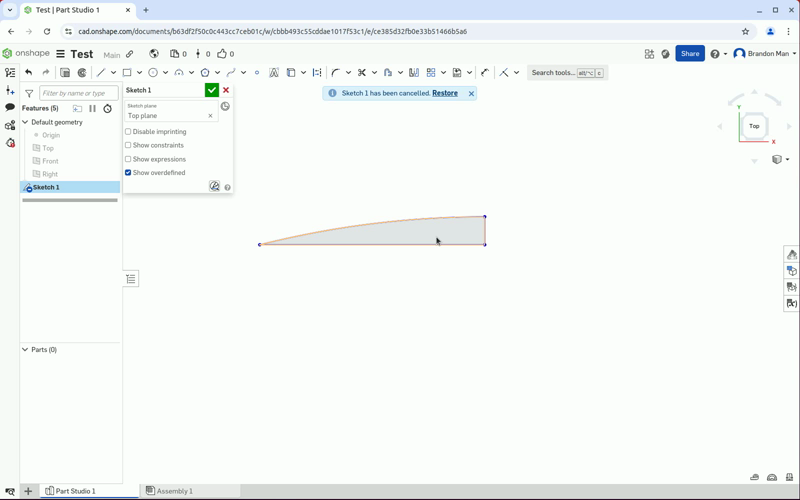
scroll(6)
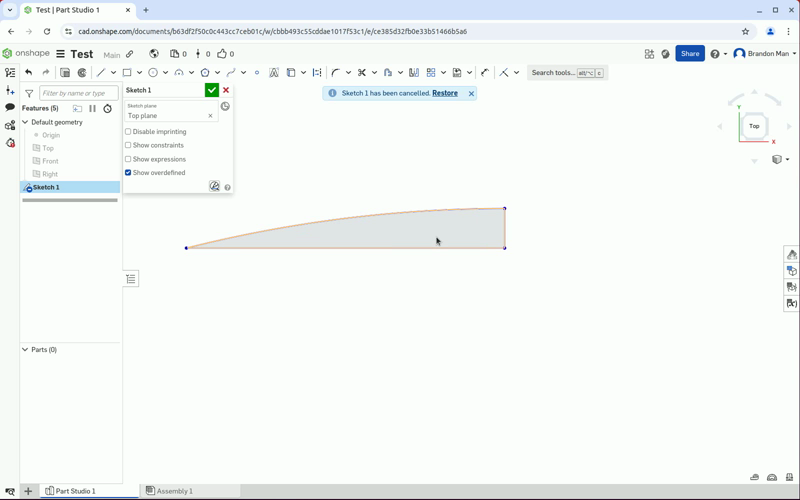
scroll(6)
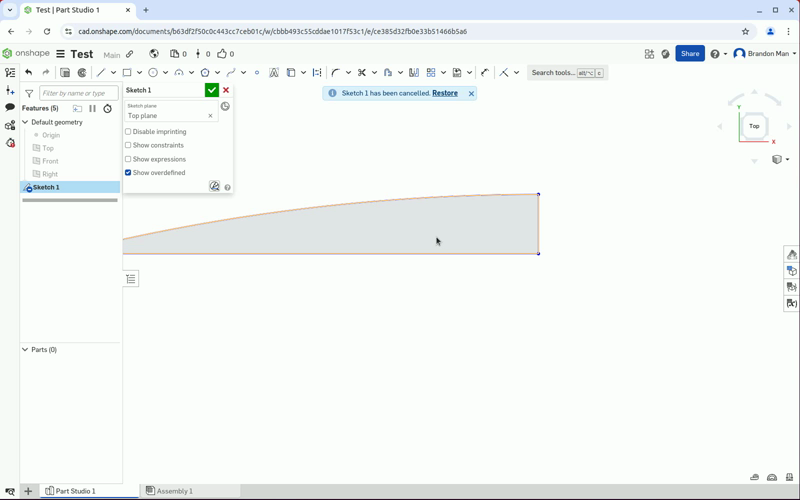
scroll(6)
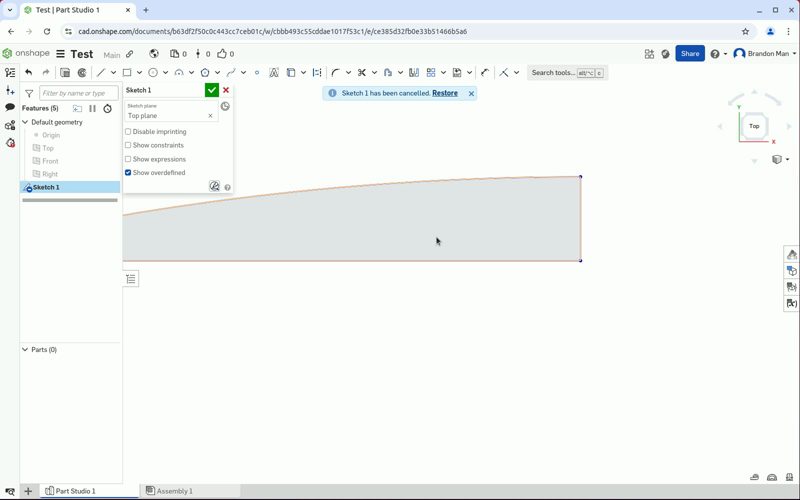
scroll(6)
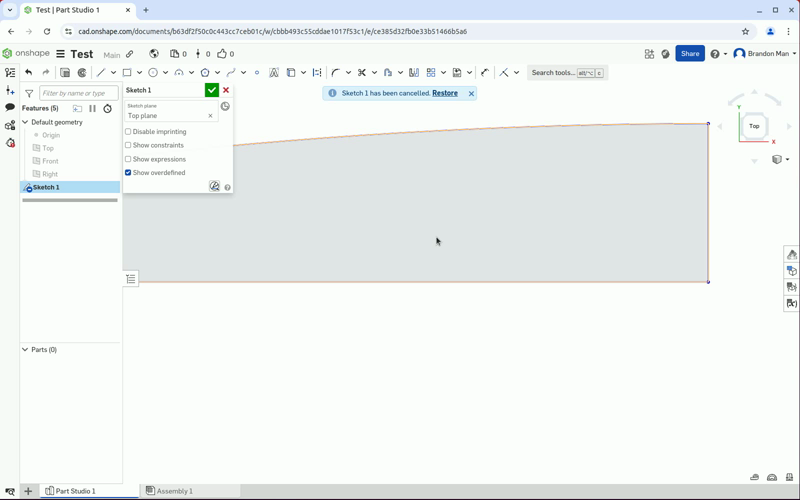
click(436, 236)
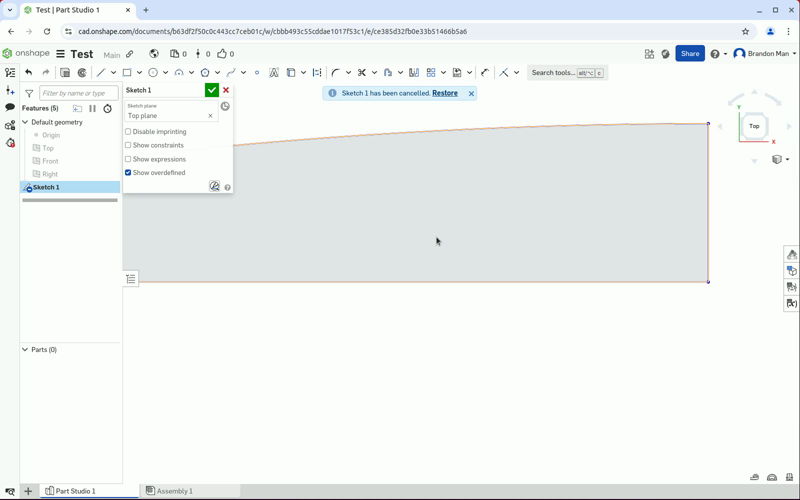
scroll(-6)
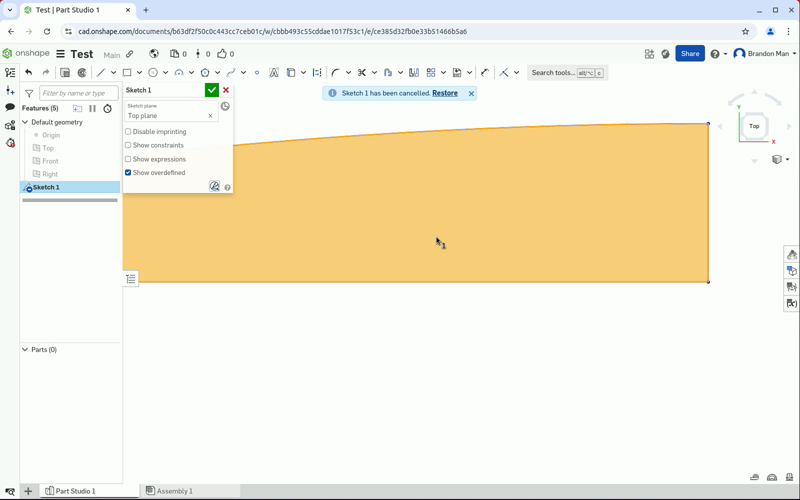
scroll(-6)
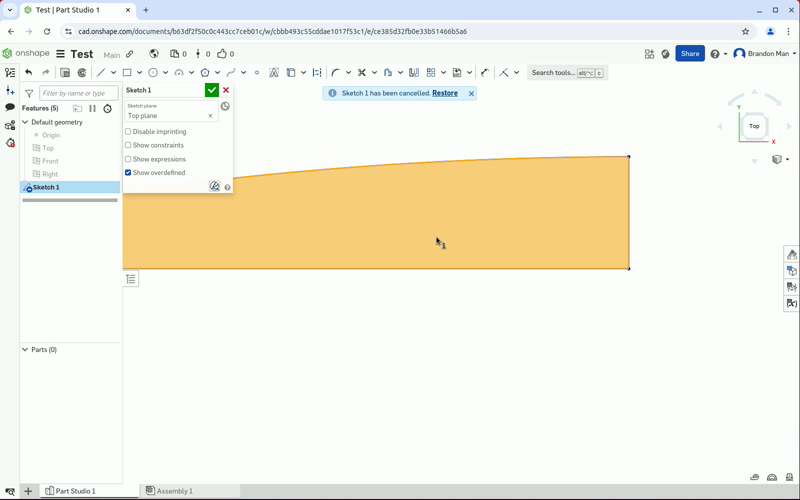
scroll(-6)
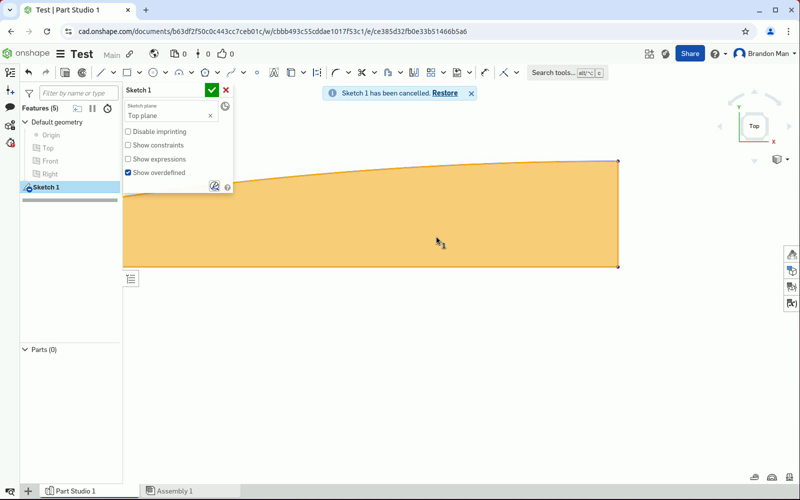
scroll(-6)
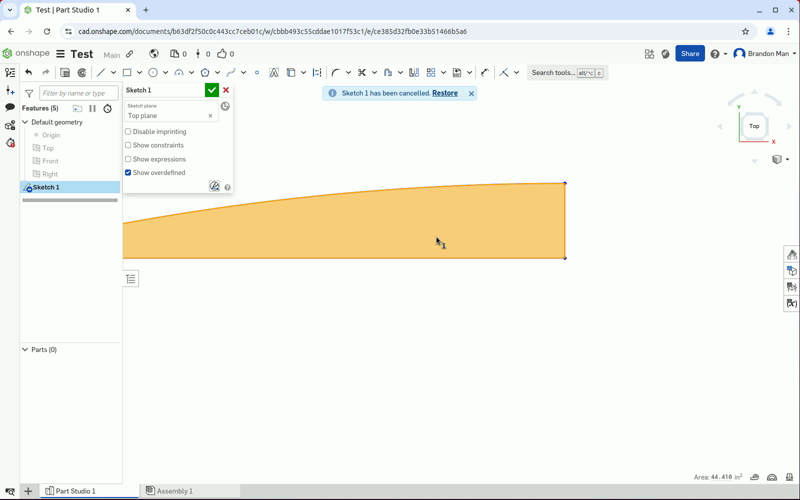
scroll(-6)
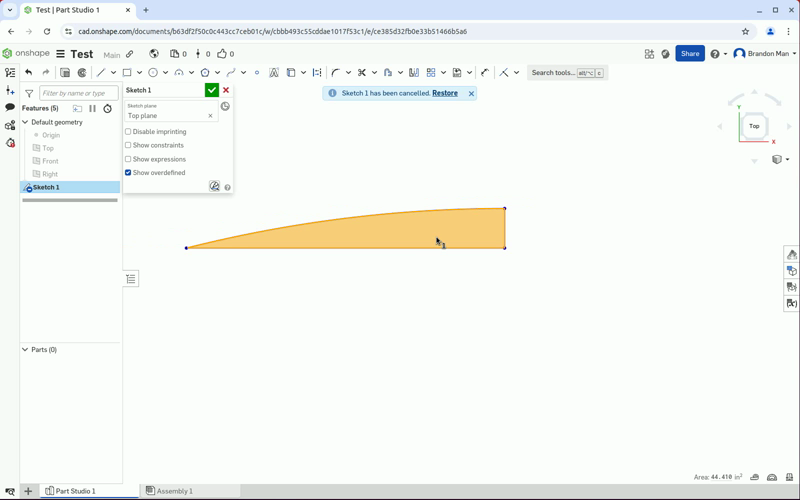
scroll(-6)
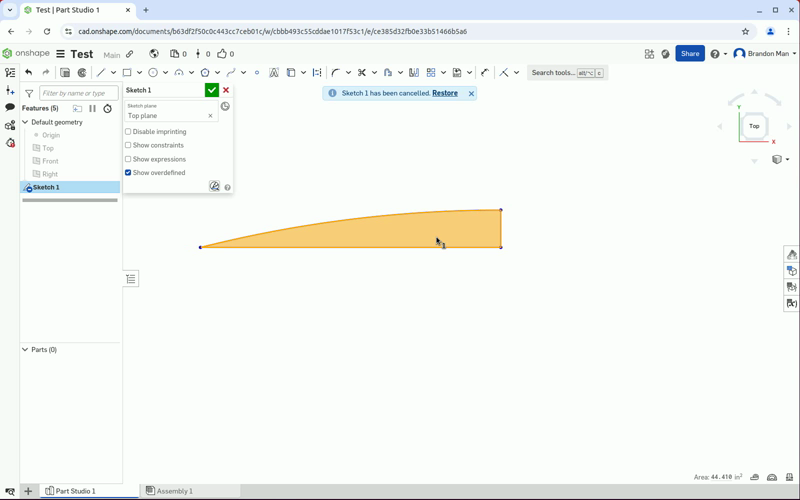
scroll(-6)
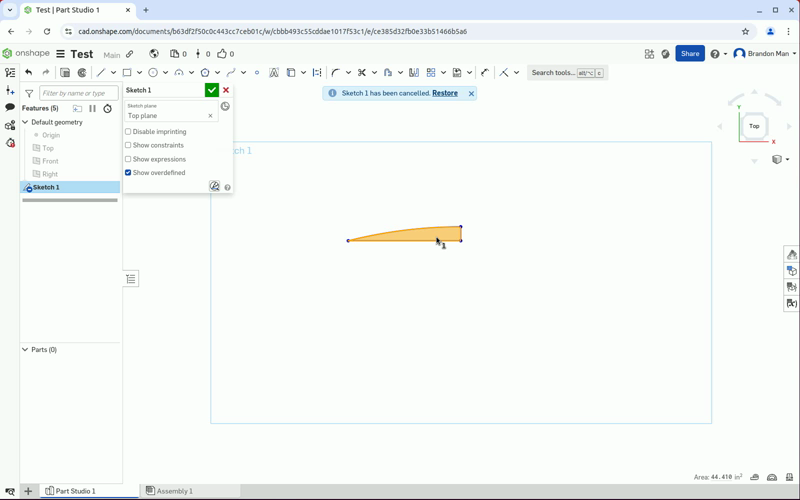
mouse_move(73, 352)
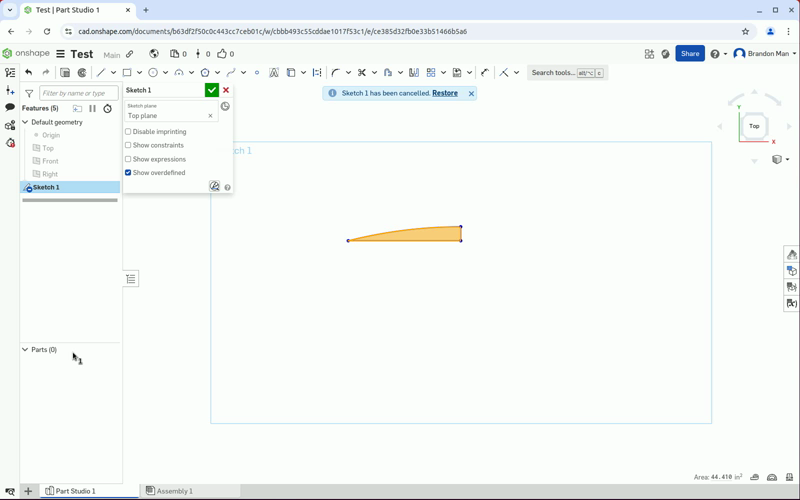
key(shift+y)
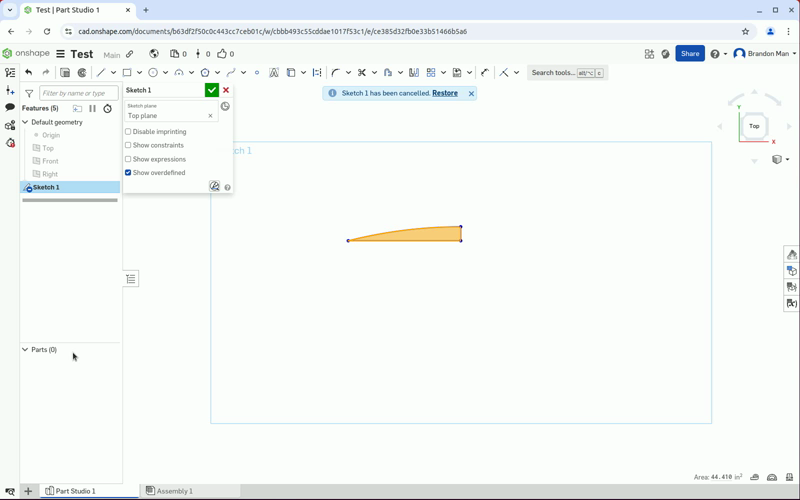
key(shift+e)
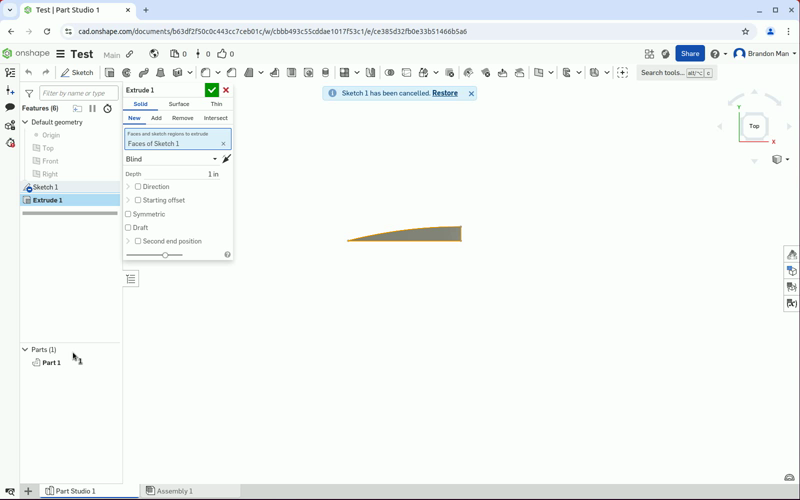
mouse_move(143, 106)
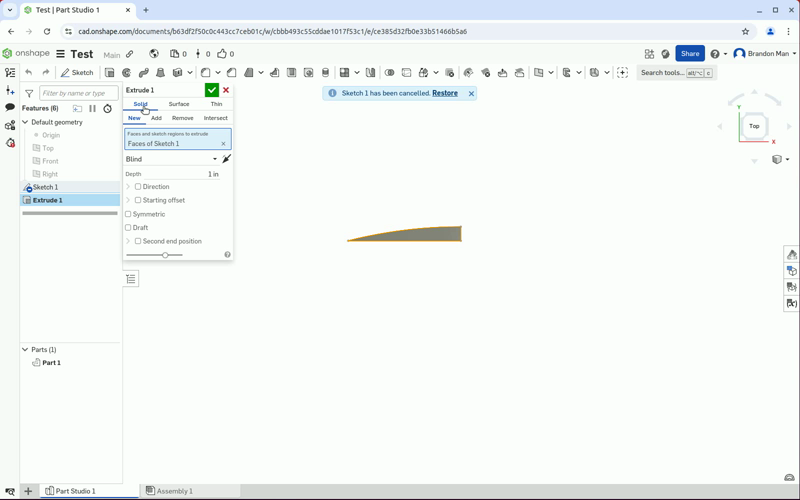
click(143, 106)
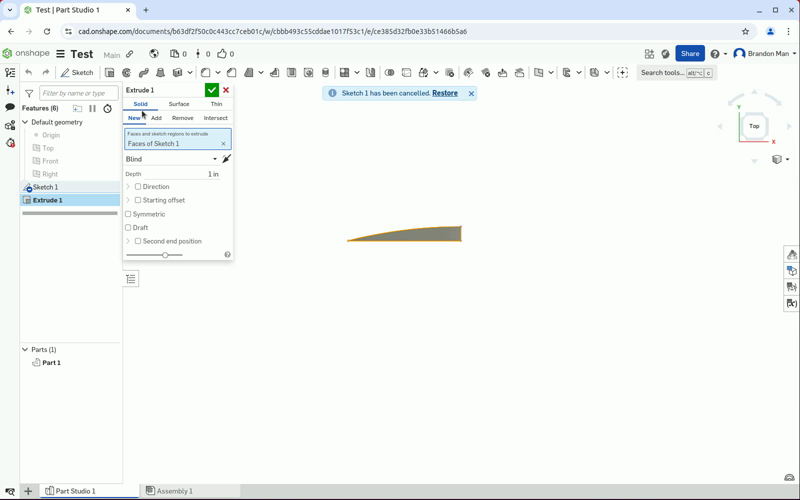
mouse_move(137, 120)
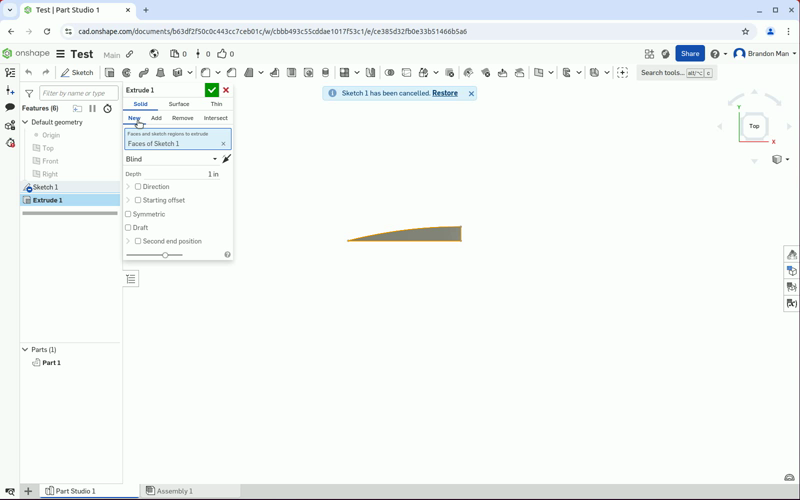
click(137, 120)
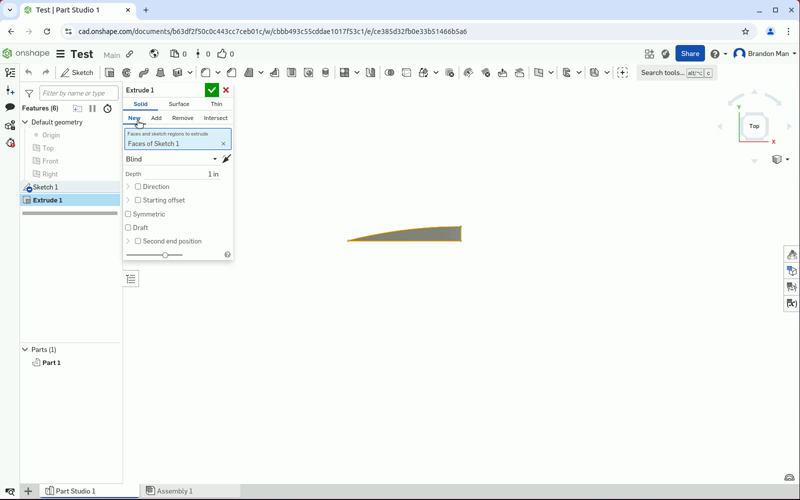
key(tab, 4)
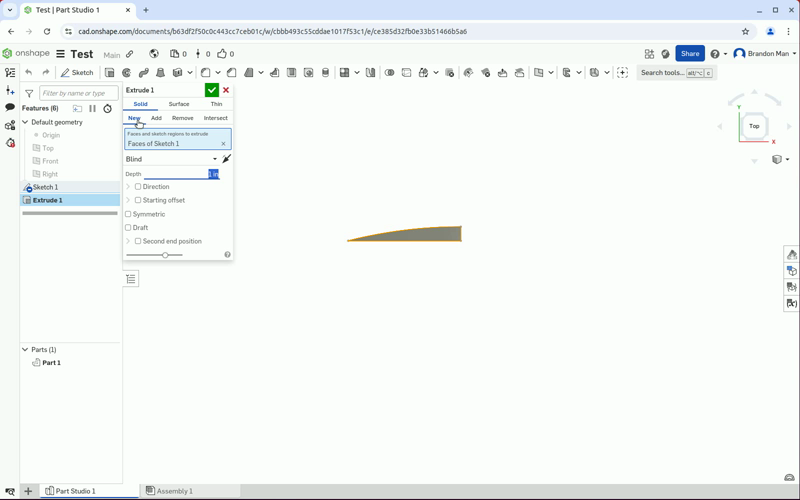
text(0.481)
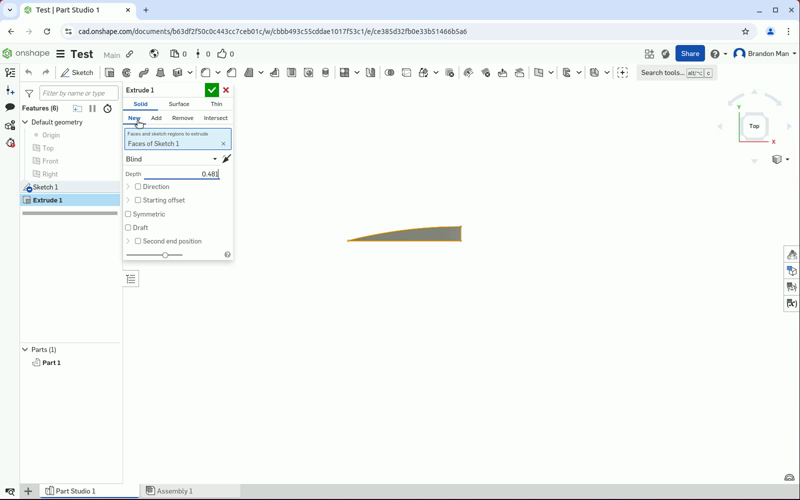
key(enter)
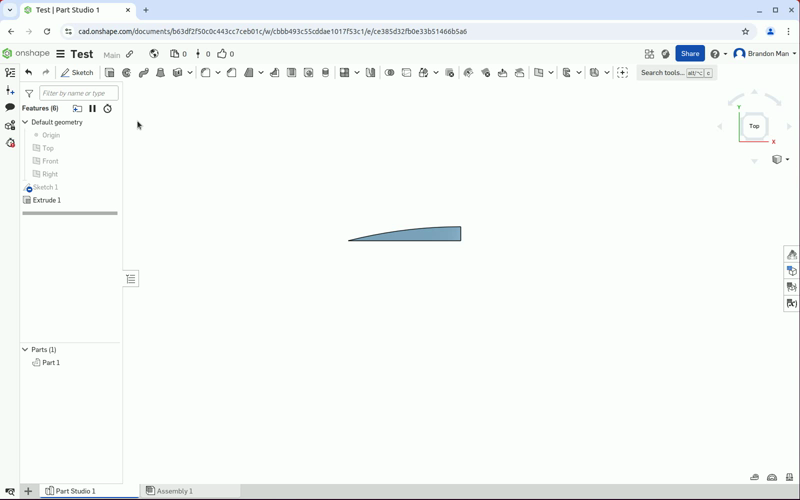
key(shift+h)
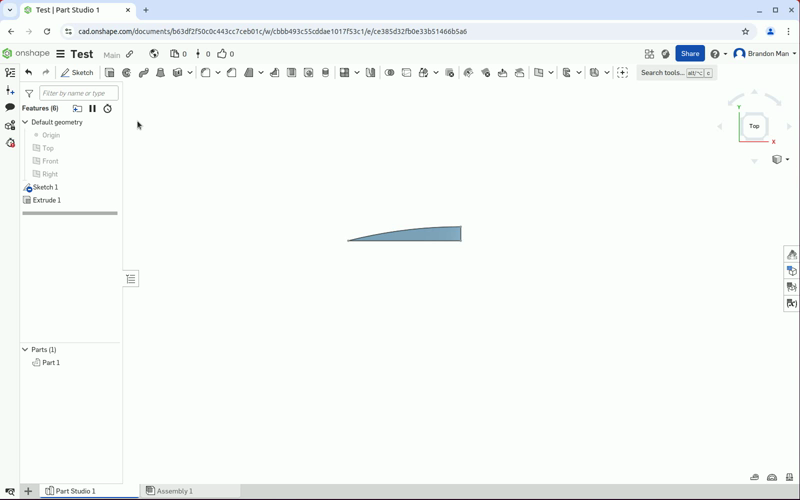
key(shift+h)
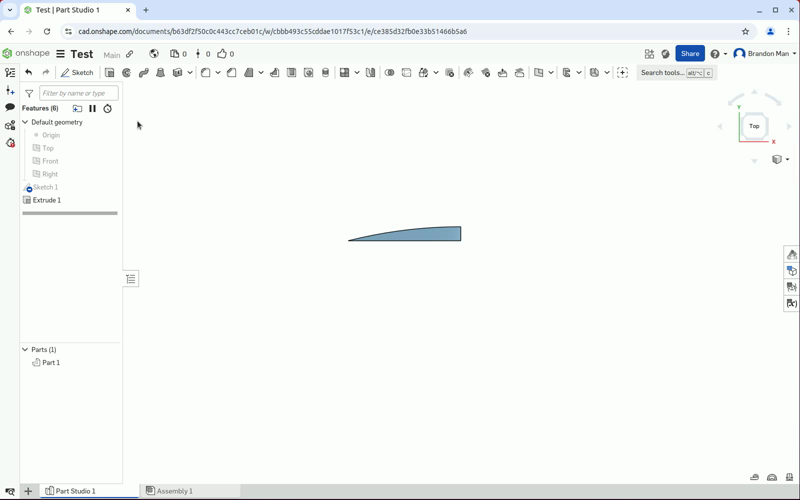
mouse_move(73, 189)
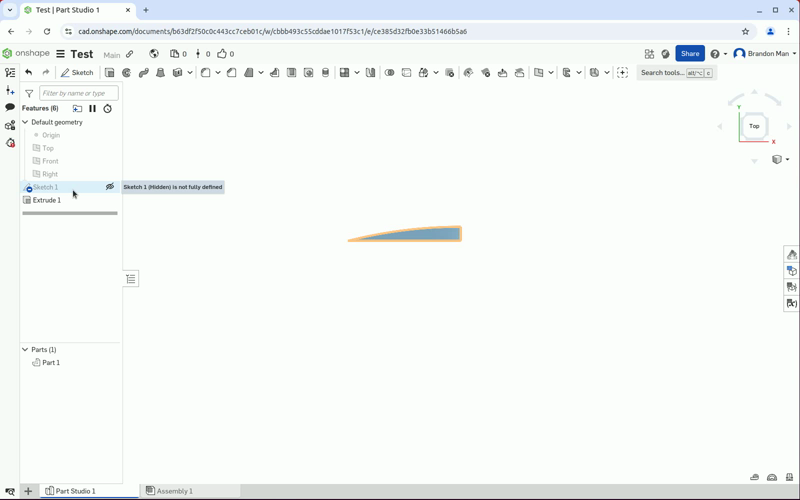
click(73, 189)
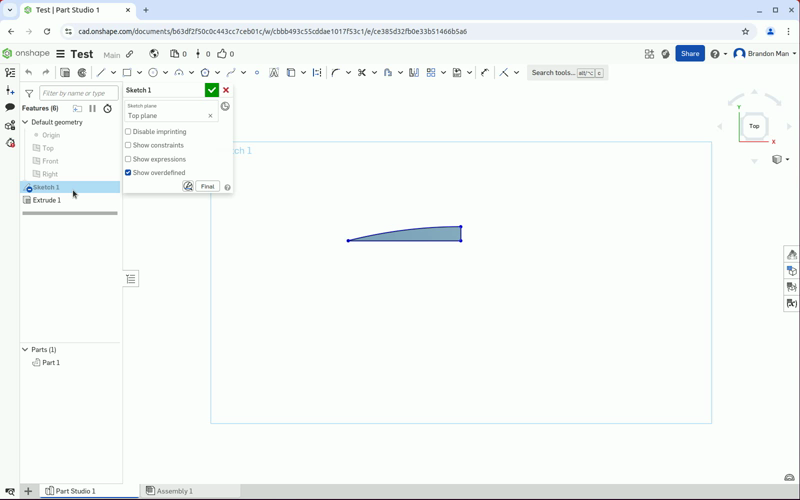
mouse_move(229, 92)
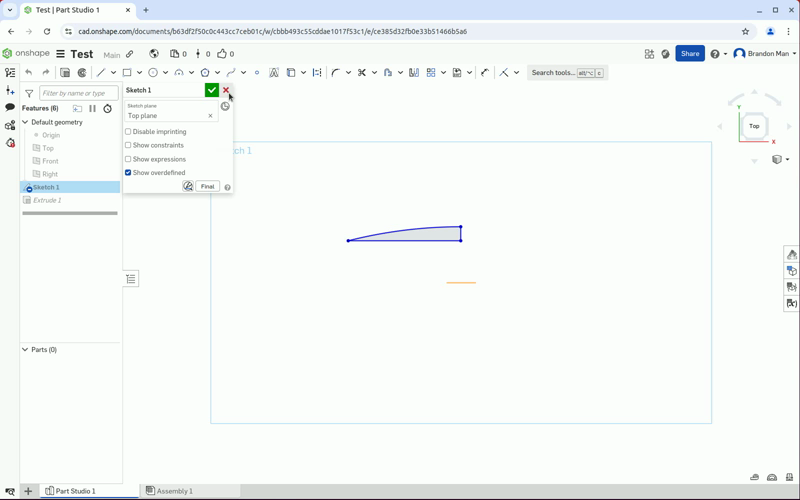
click(229, 92)
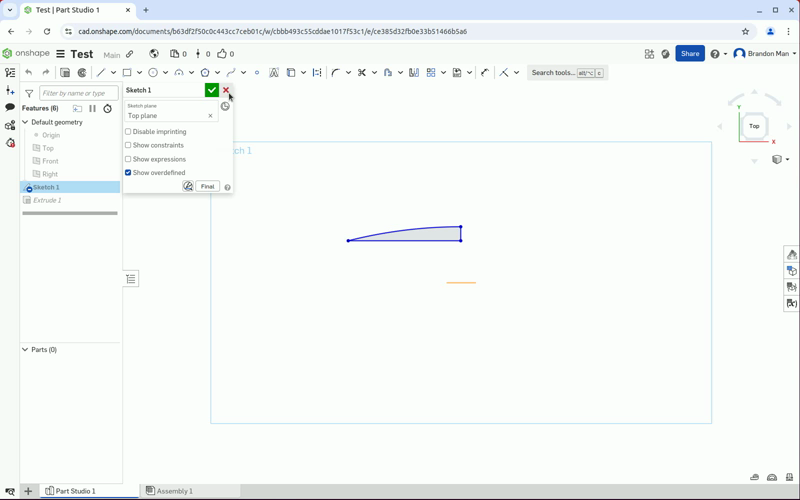
key(shift+s)
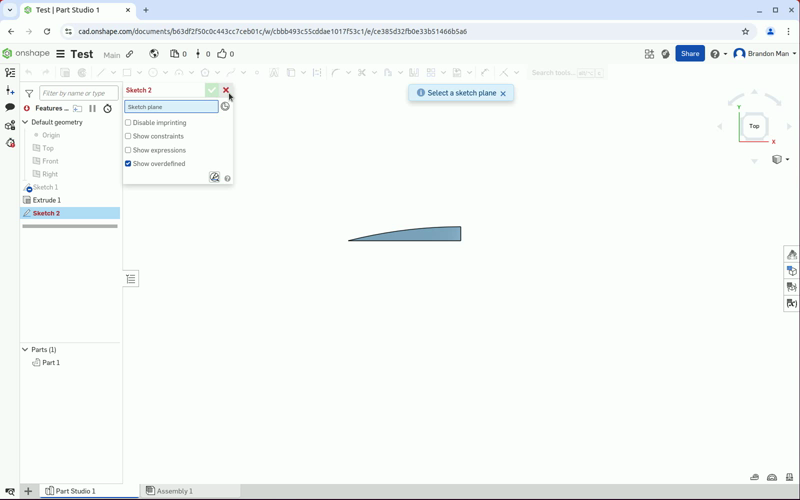
mouse_move(73, 150)
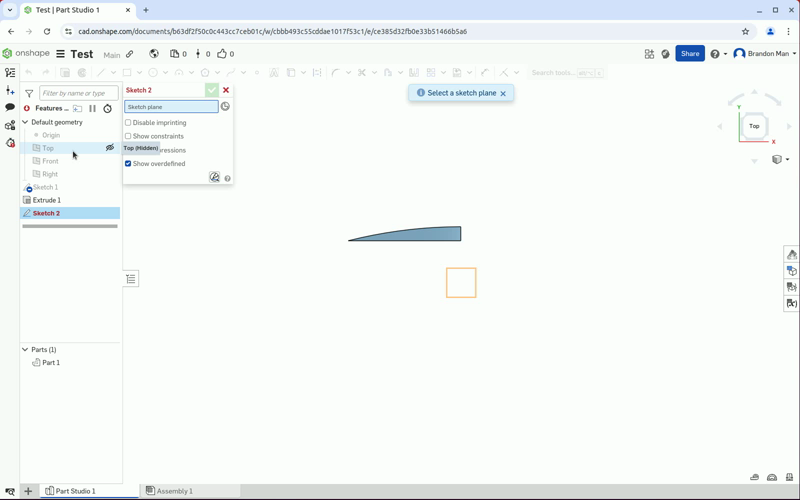
click(73, 150)
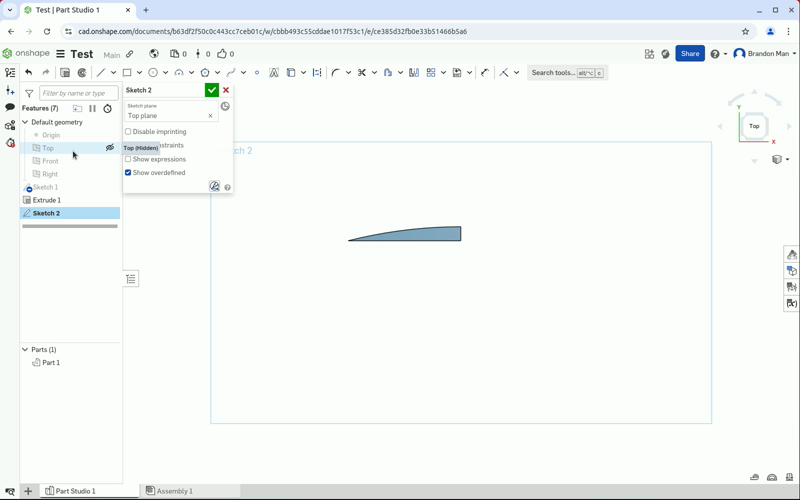
mouse_move(73, 352)
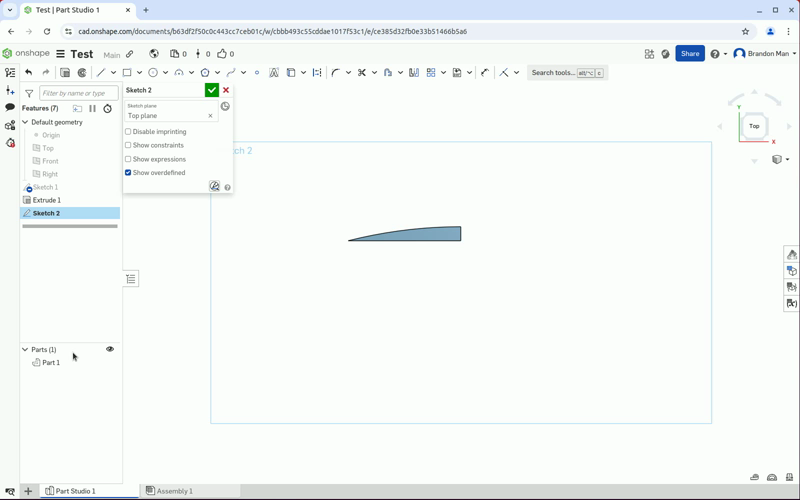
key(y)
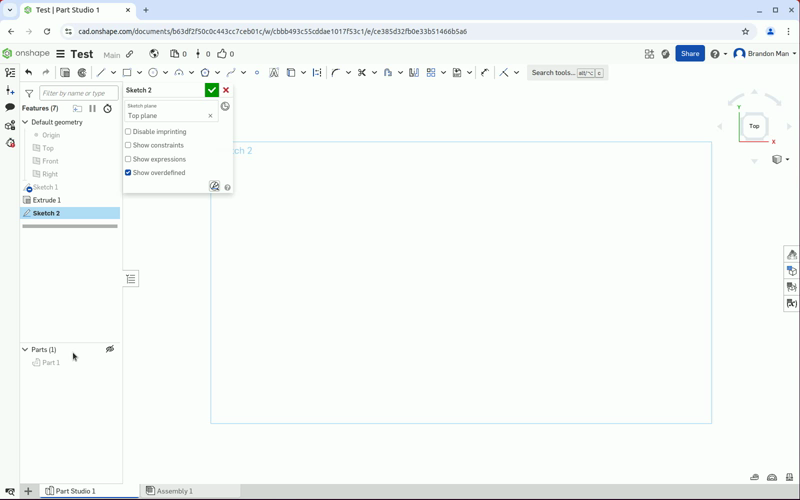
key(l)
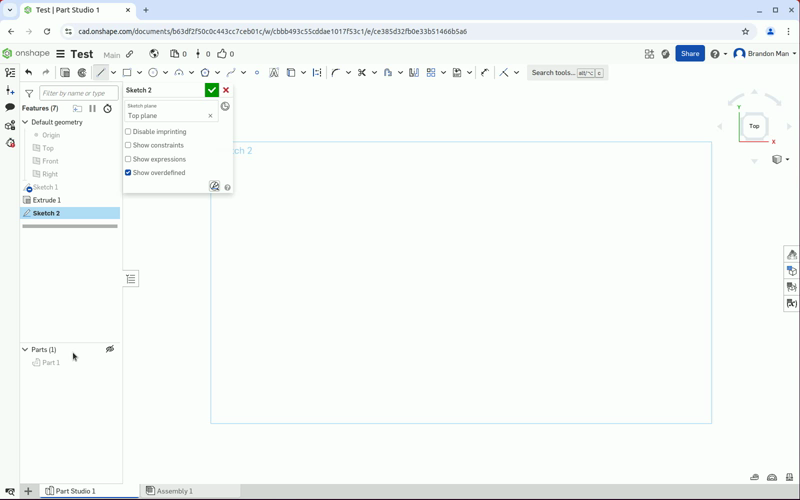
key_down(shift)
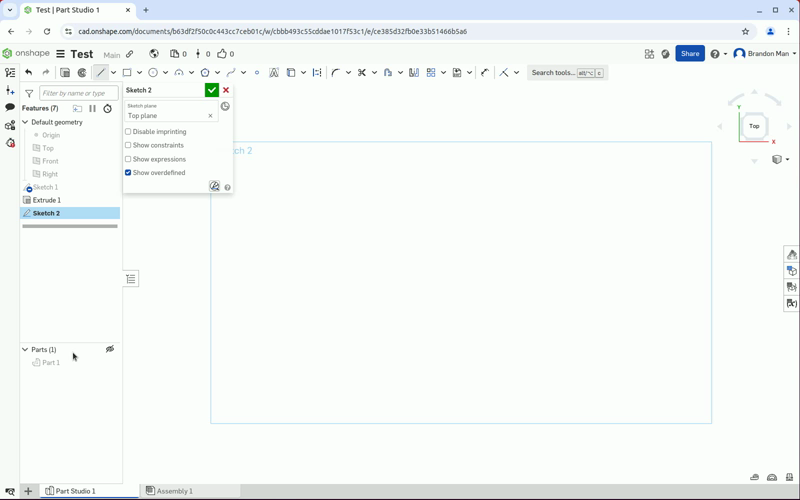
mouse_move(460, 240)
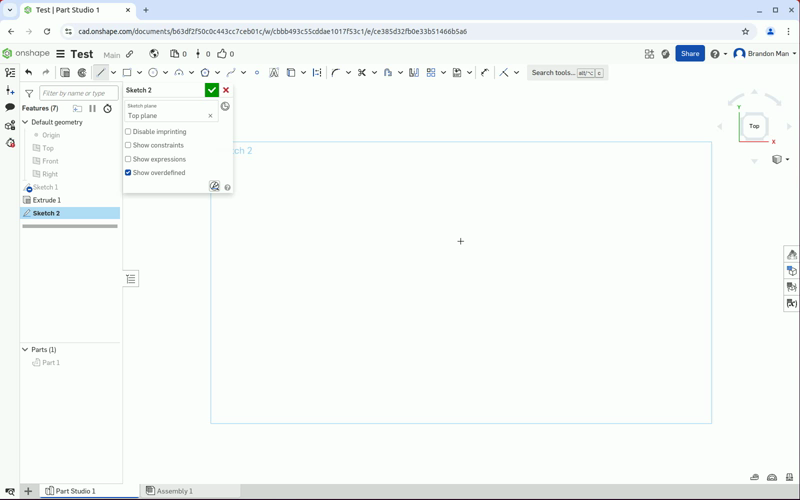
click(460, 240)
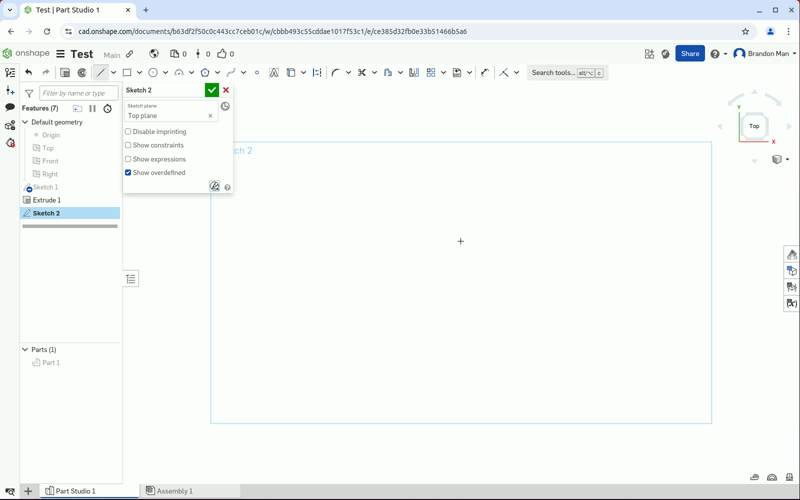
key_up(shift)
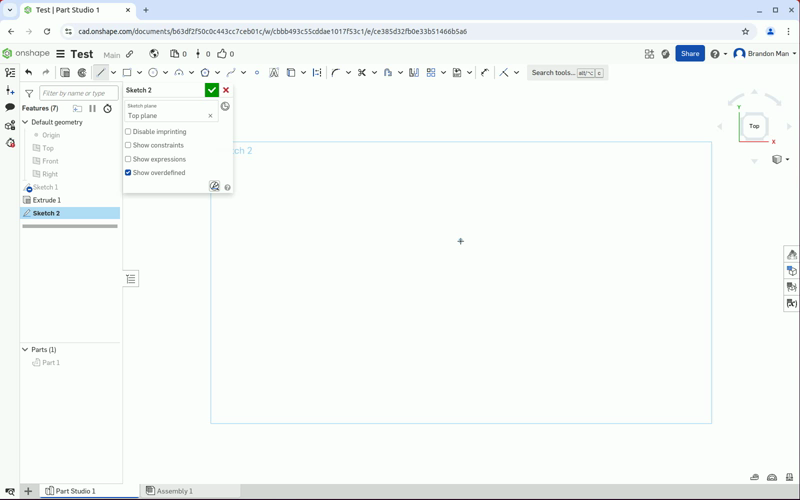
key_down(shift)
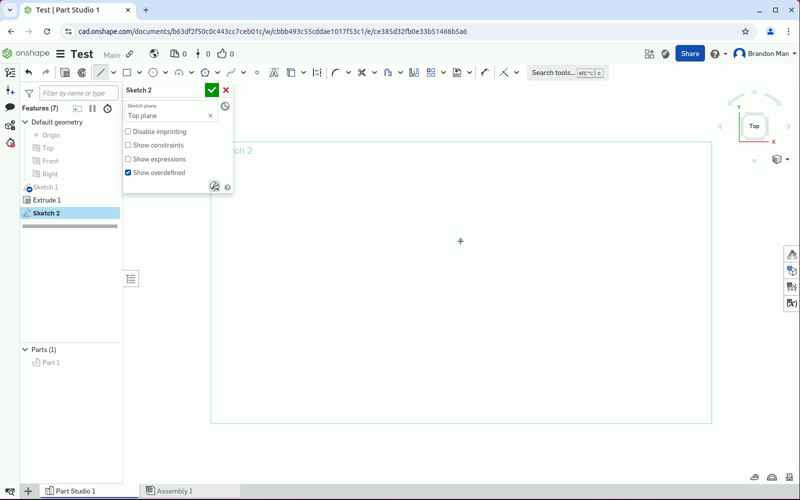
mouse_move(573, 240)
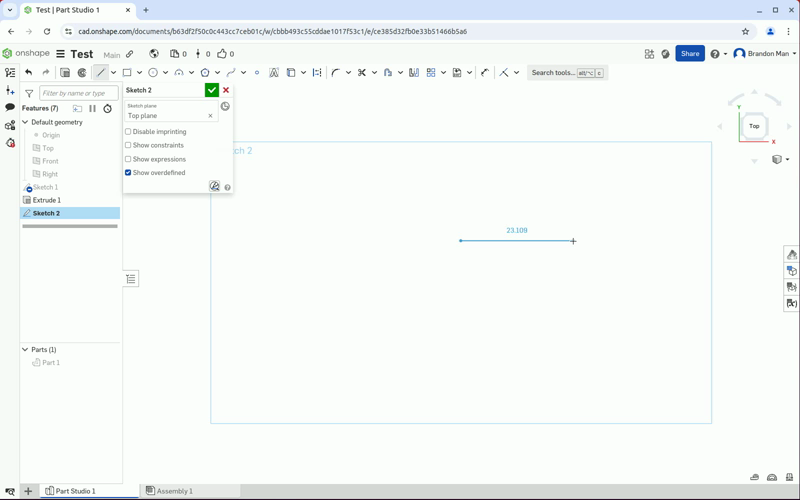
click(573, 240)
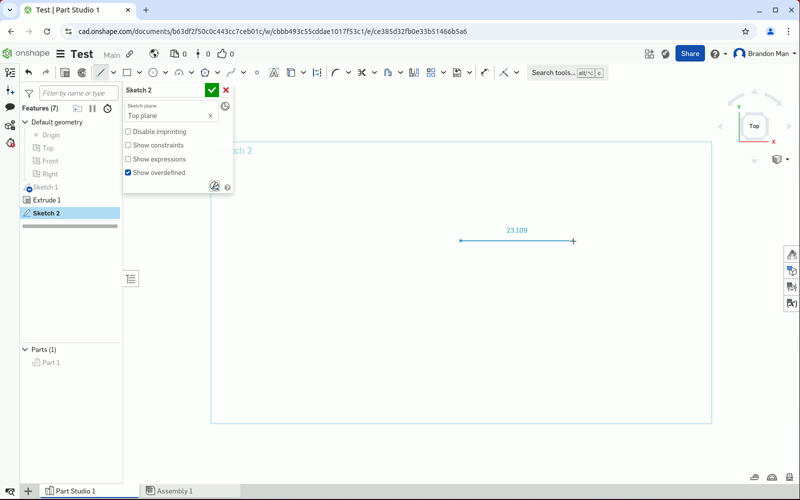
key_up(shift)
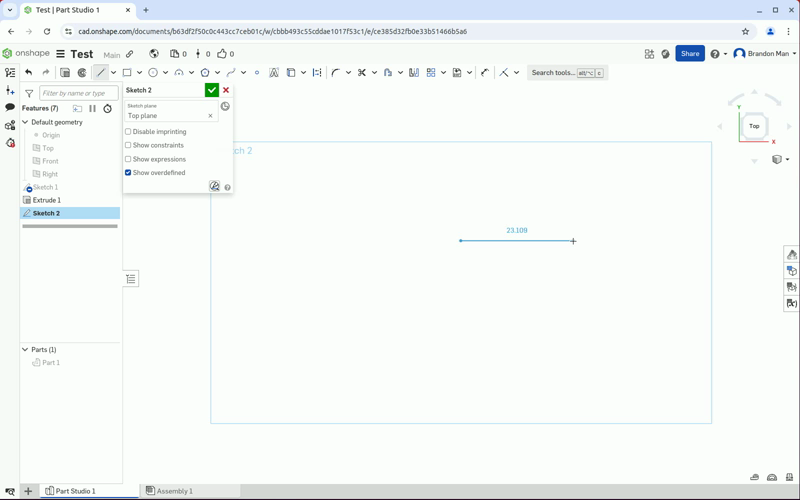
key(esc)
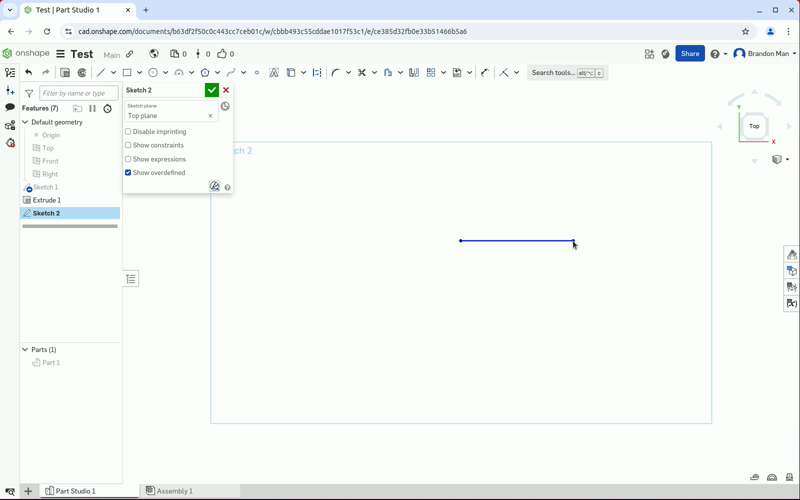
key(a)
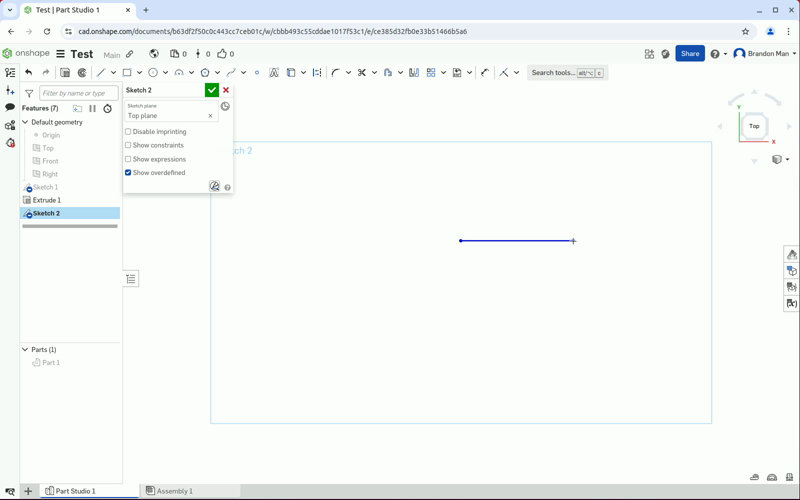
mouse_move(573, 240)
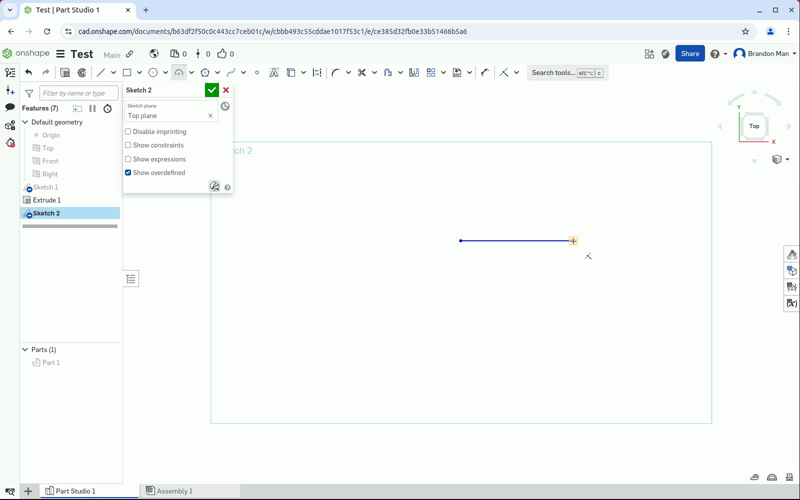
click(573, 240)
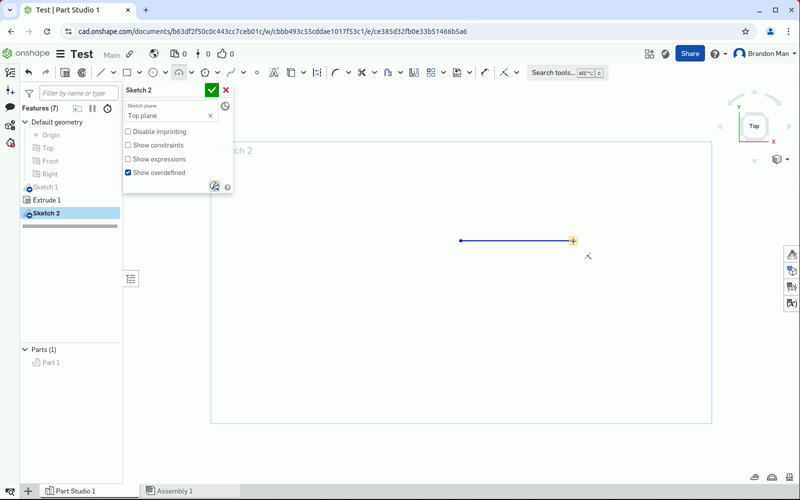
key_down(shift)
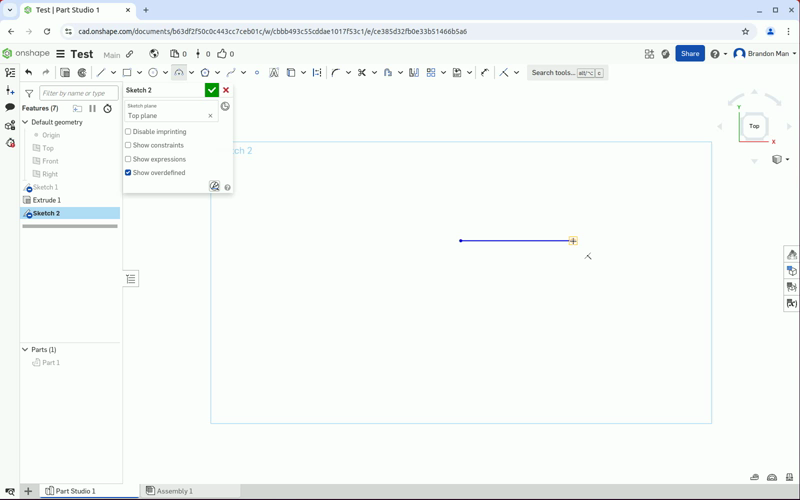
mouse_move(460, 226)
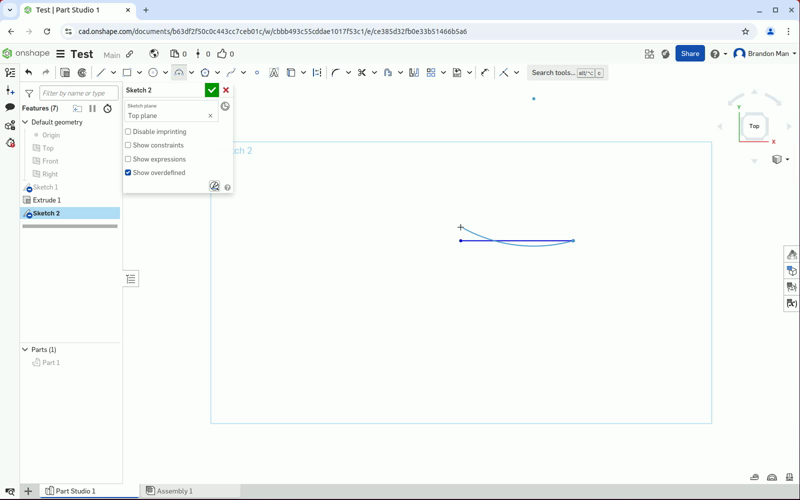
click(460, 226)
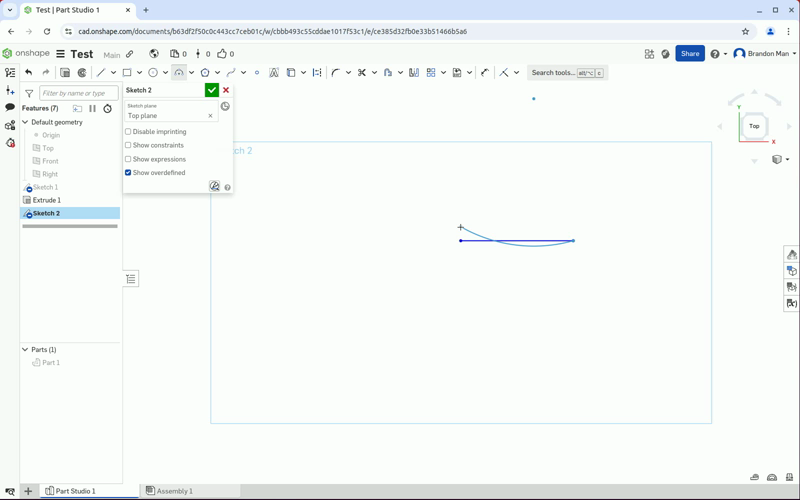
mouse_move(517, 230)
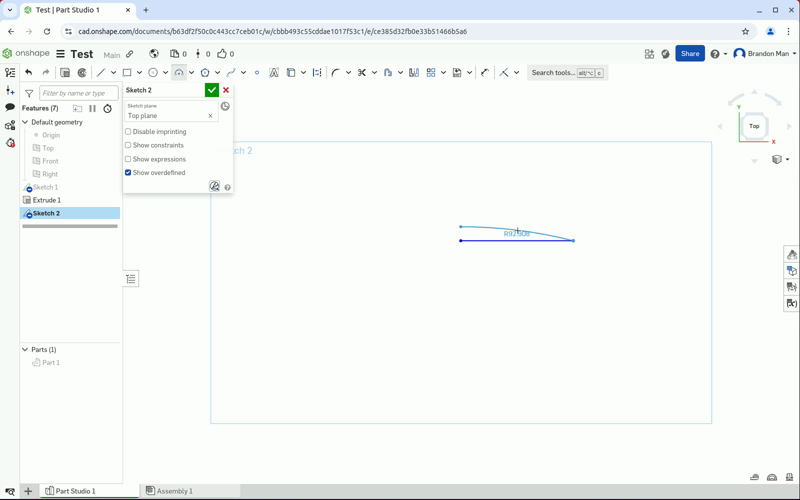
click(517, 230)
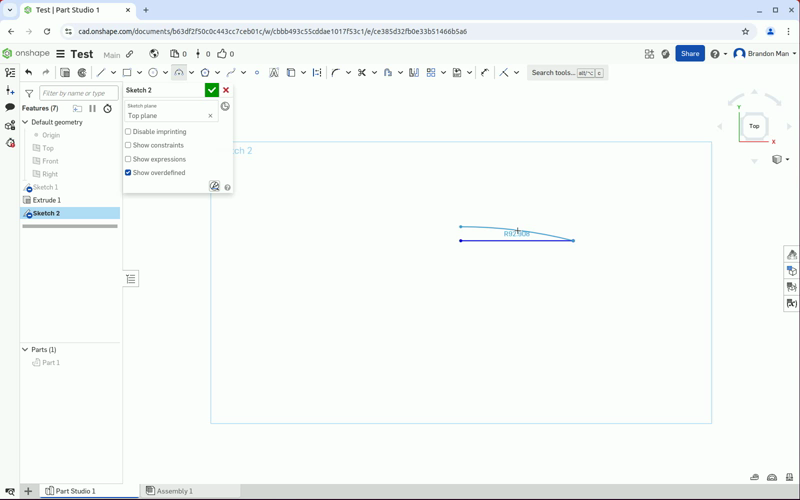
key_up(shift)
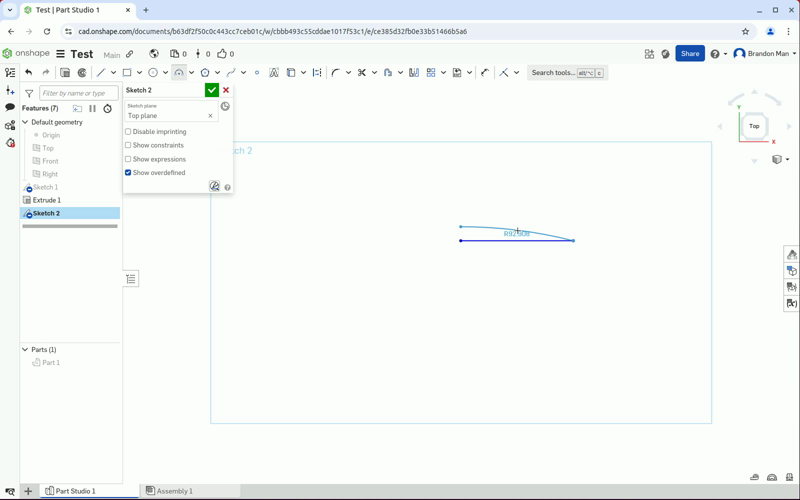
key(esc)
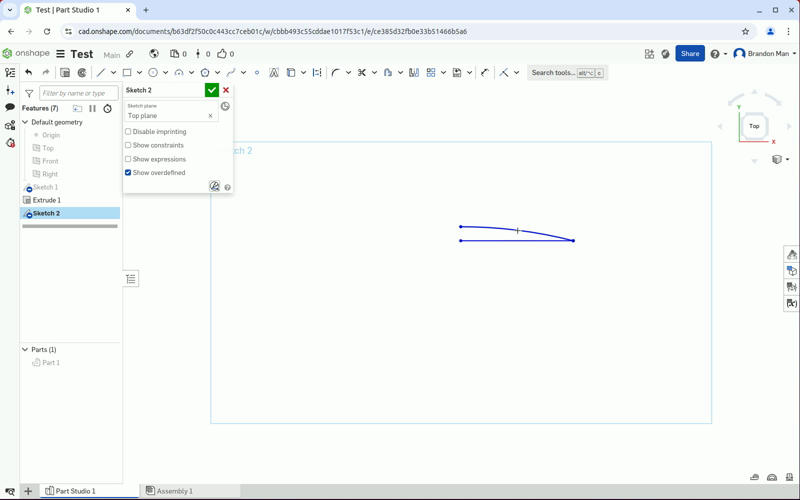
key(l)
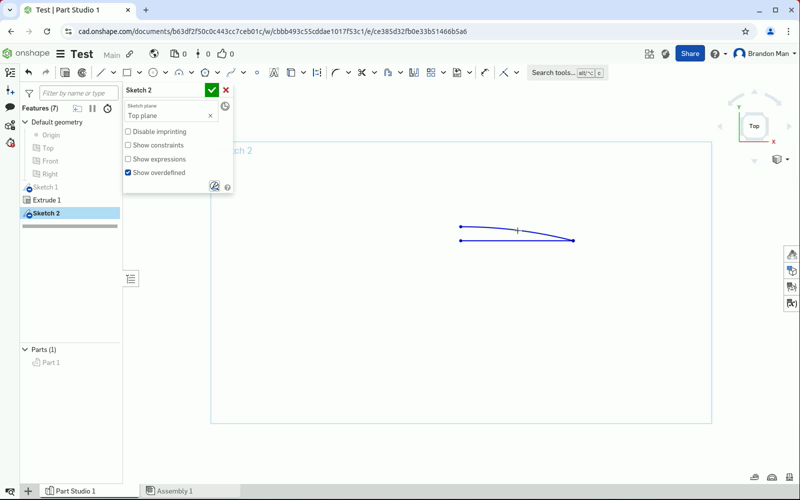
mouse_move(460, 226)
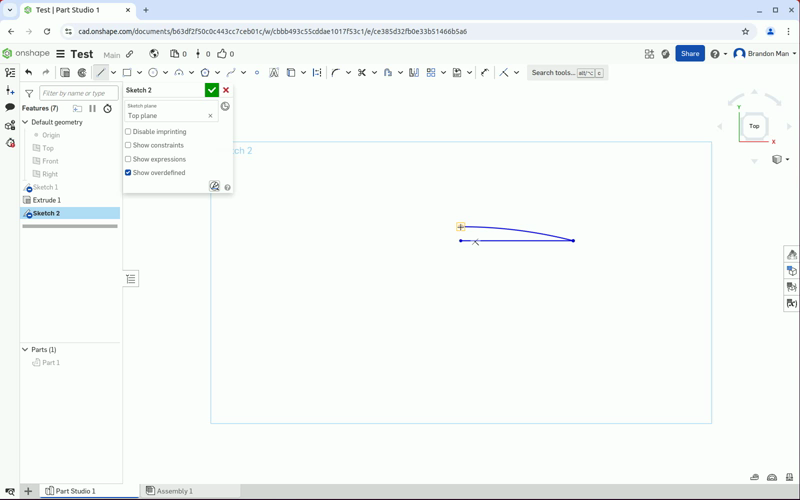
click(460, 226)
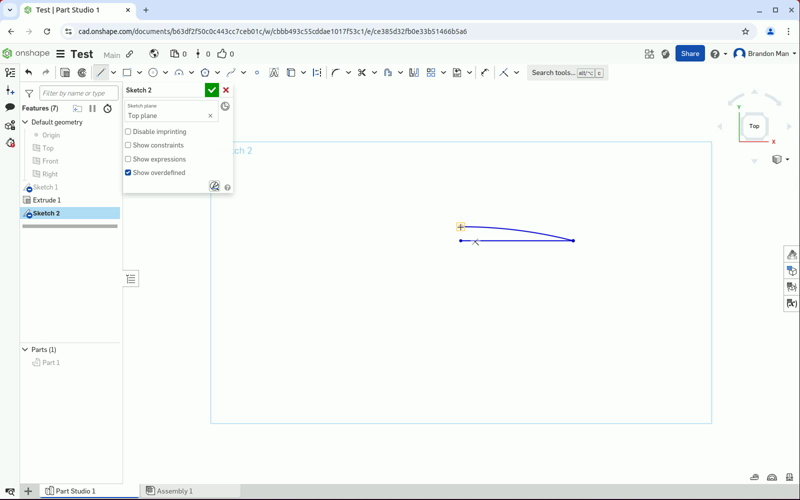
mouse_move(490, 226)
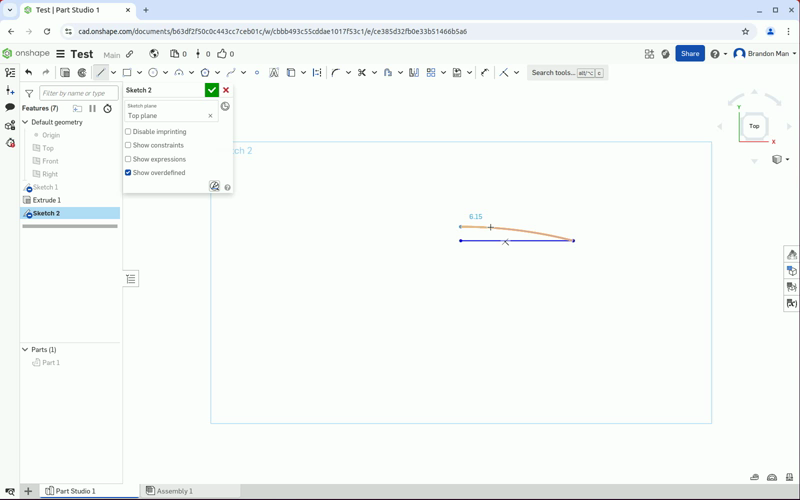
key_down(shift)
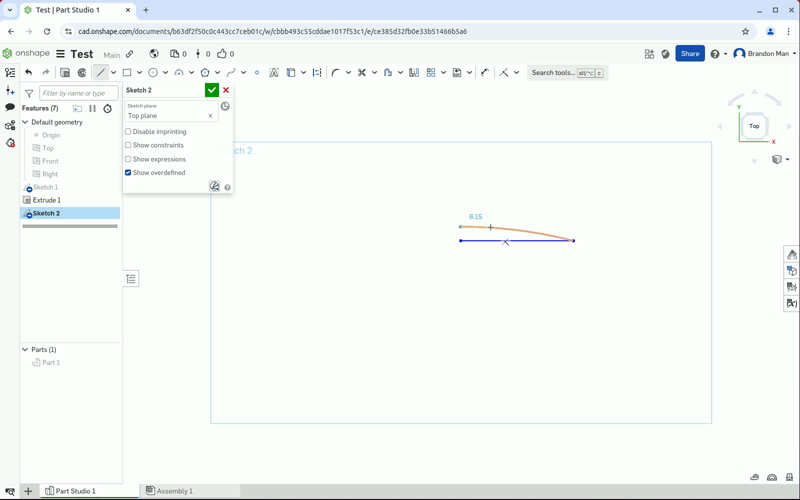
mouse_move(460, 240)
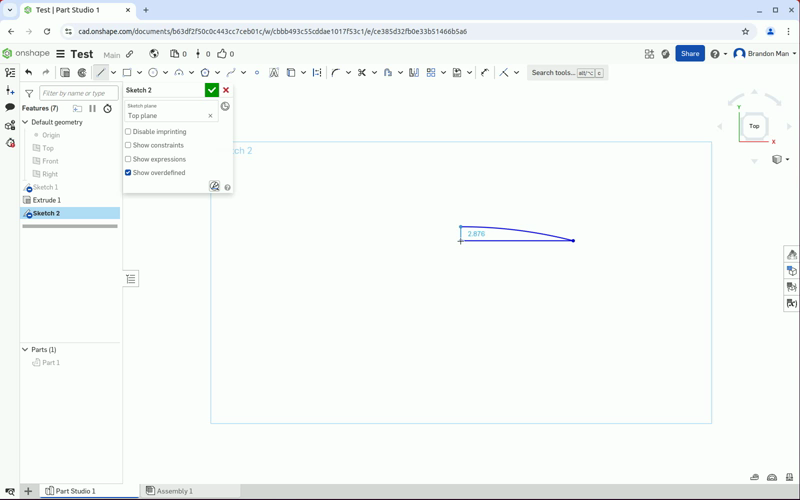
key_up(shift)
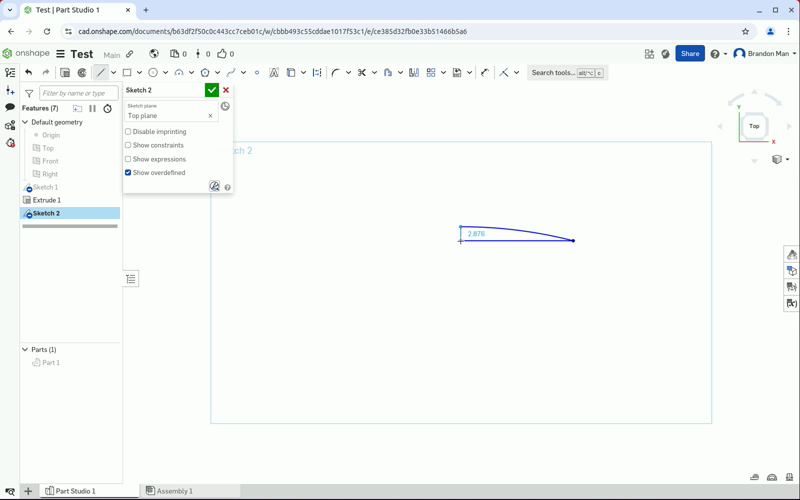
click(460, 240)
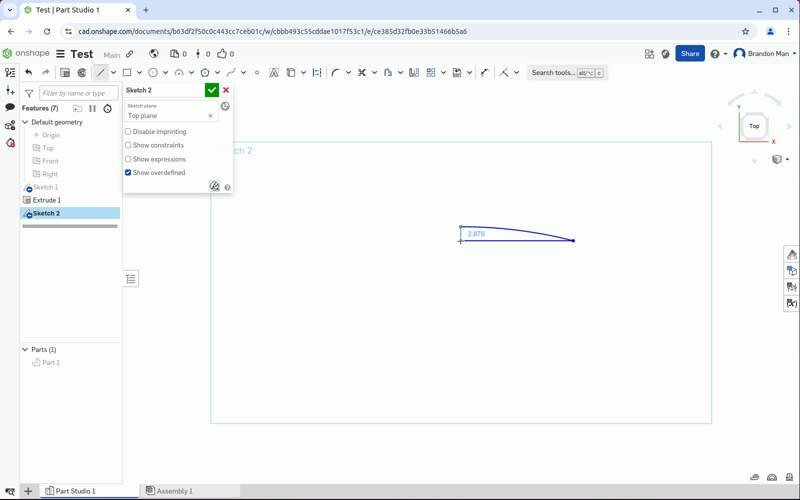
key(esc)
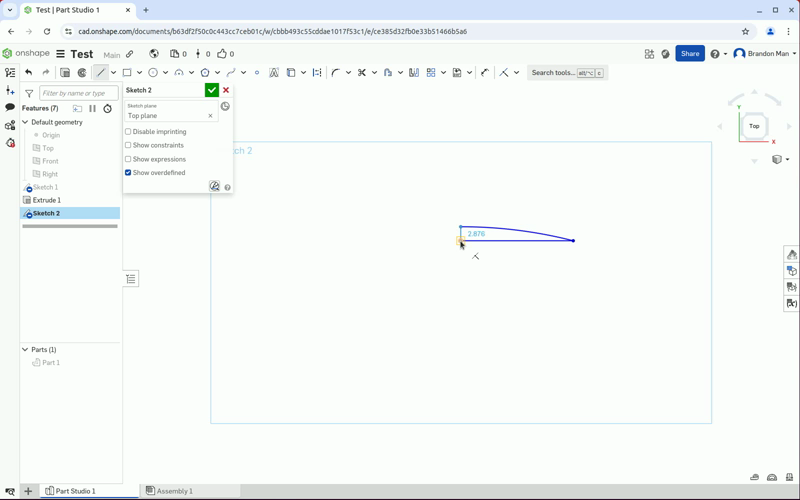
mouse_move(485, 231)
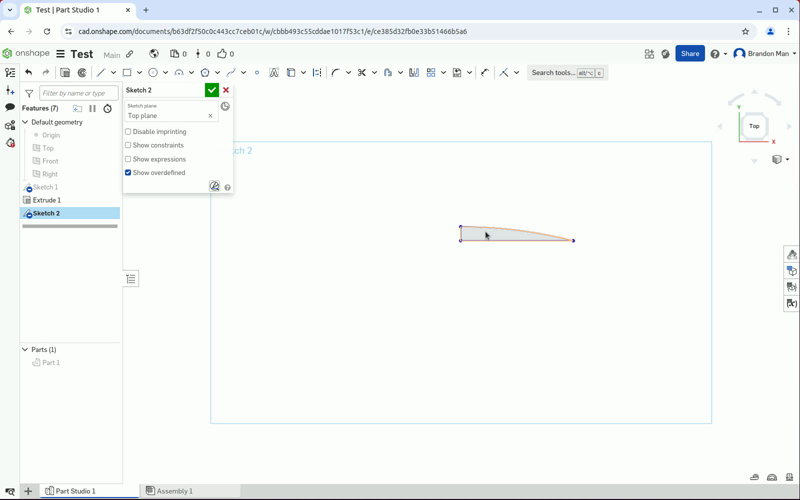
scroll(6)
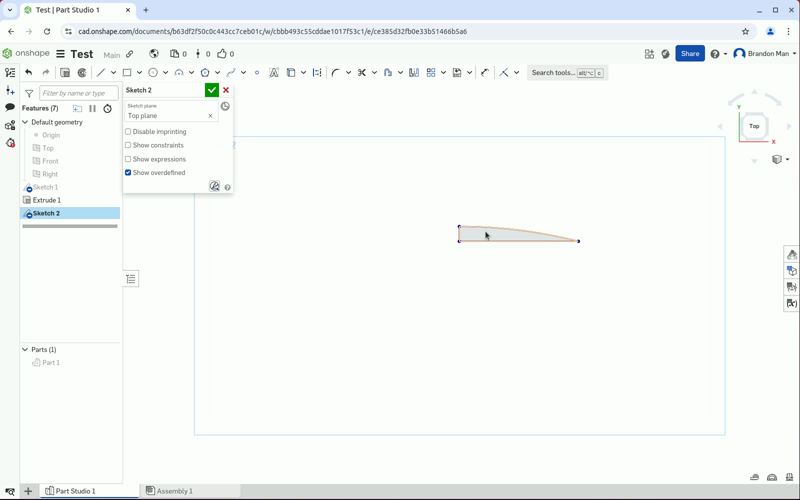
scroll(6)
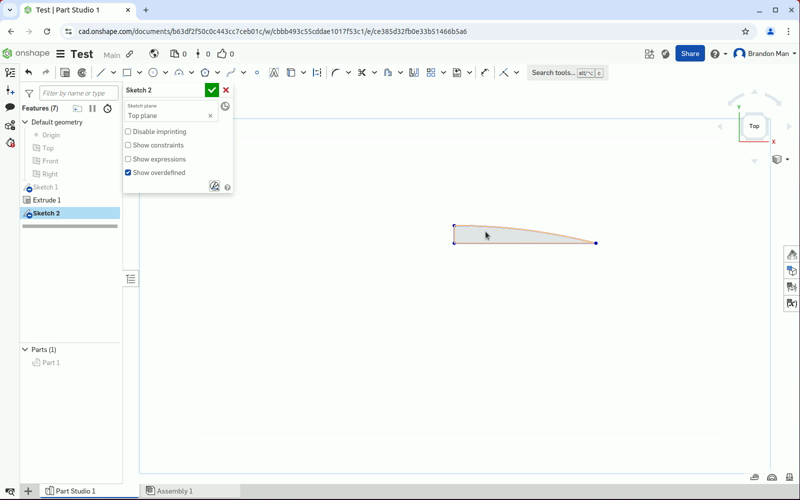
scroll(6)
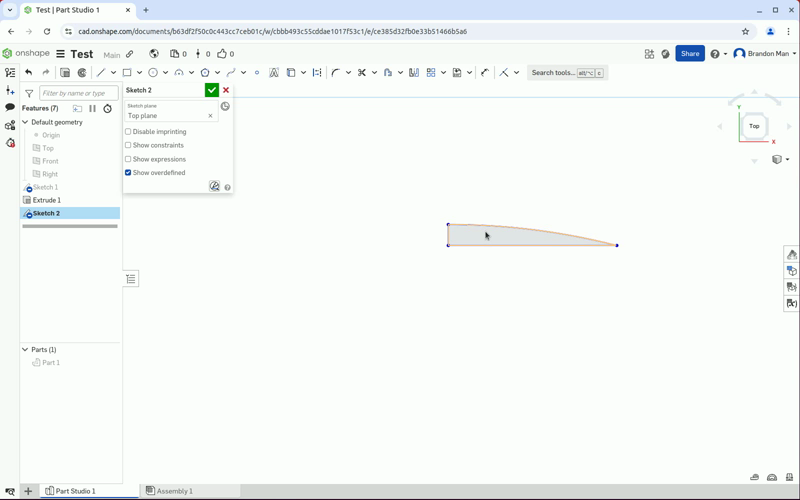
scroll(6)
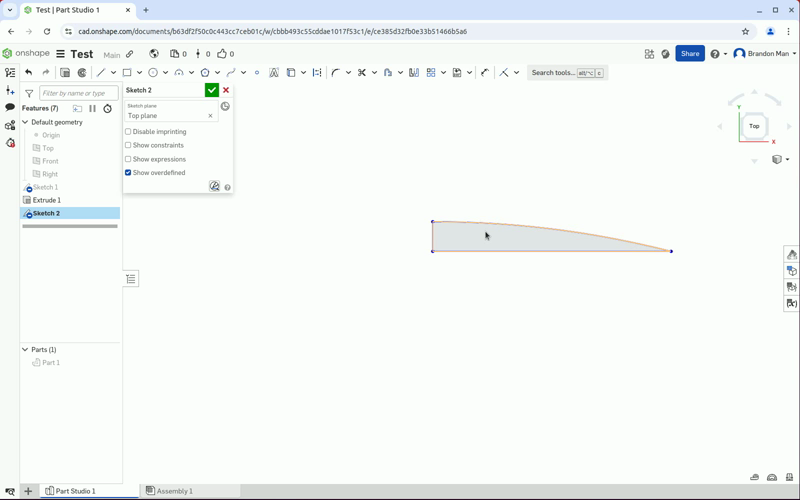
scroll(6)
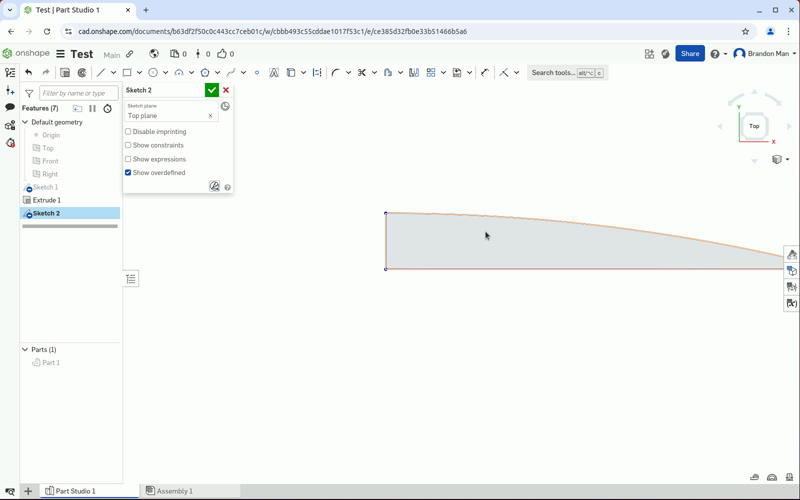
scroll(6)
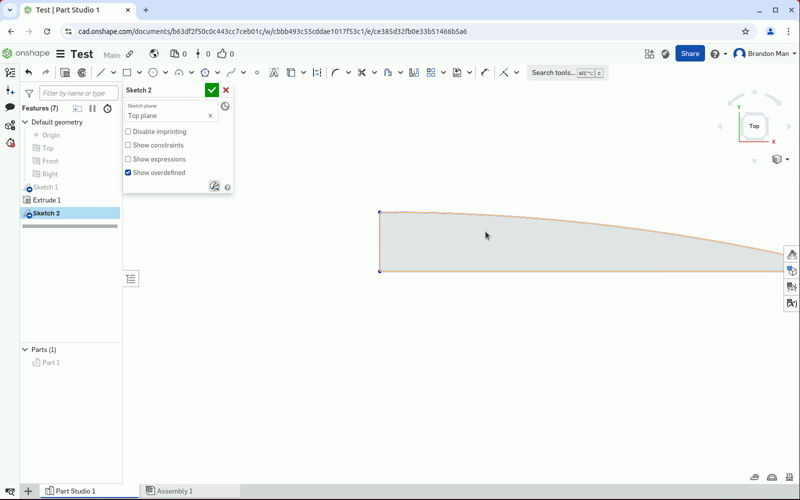
scroll(6)
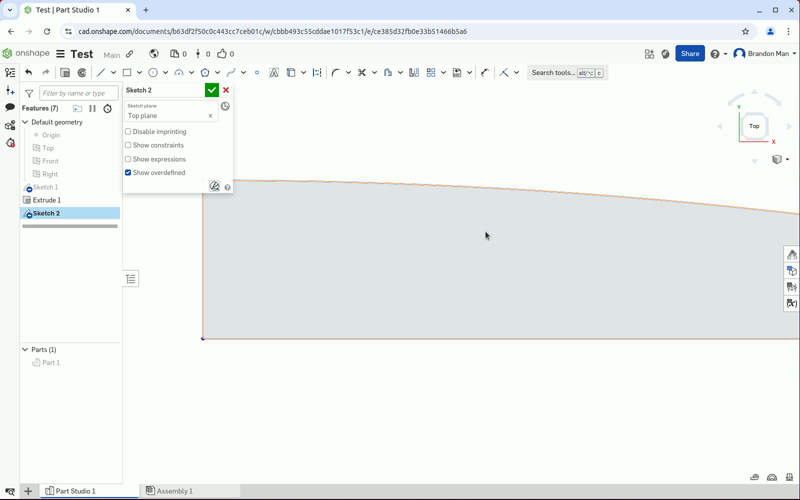
click(485, 231)
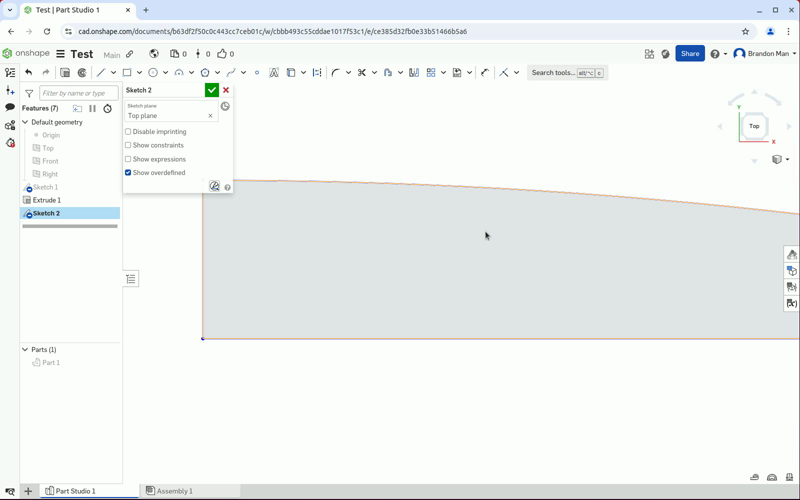
scroll(-6)
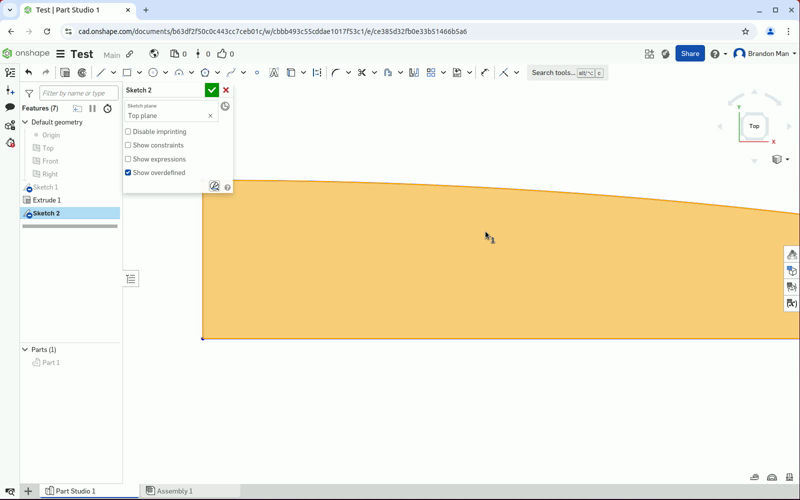
scroll(-6)
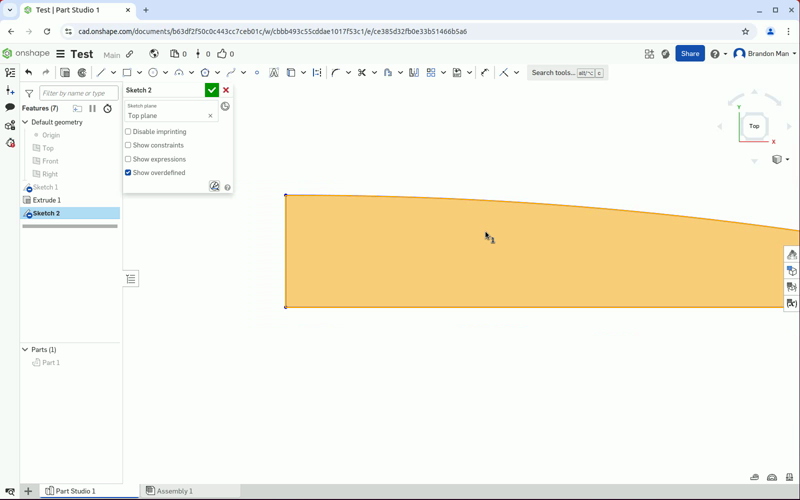
scroll(-6)
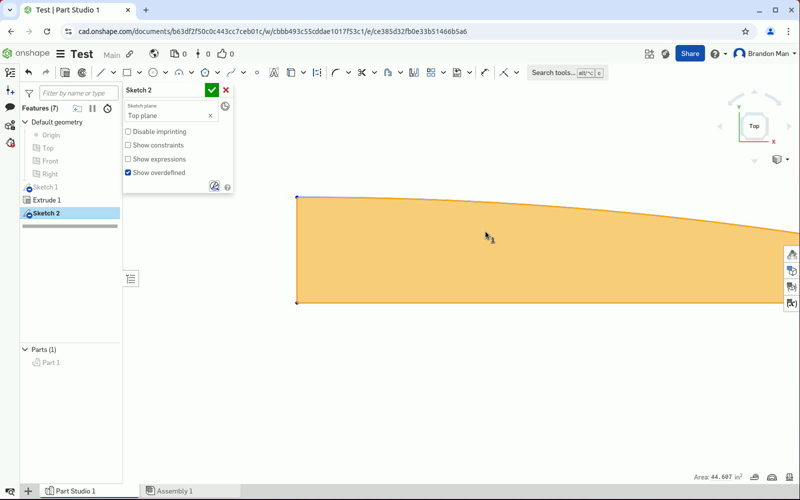
scroll(-6)
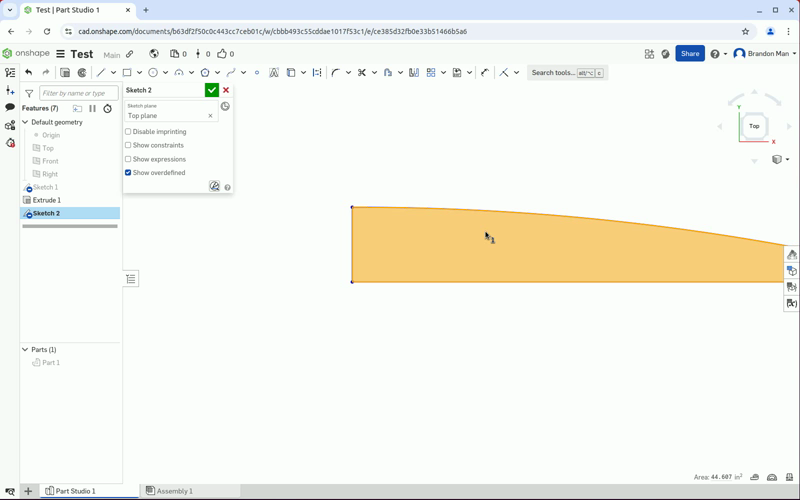
scroll(-6)
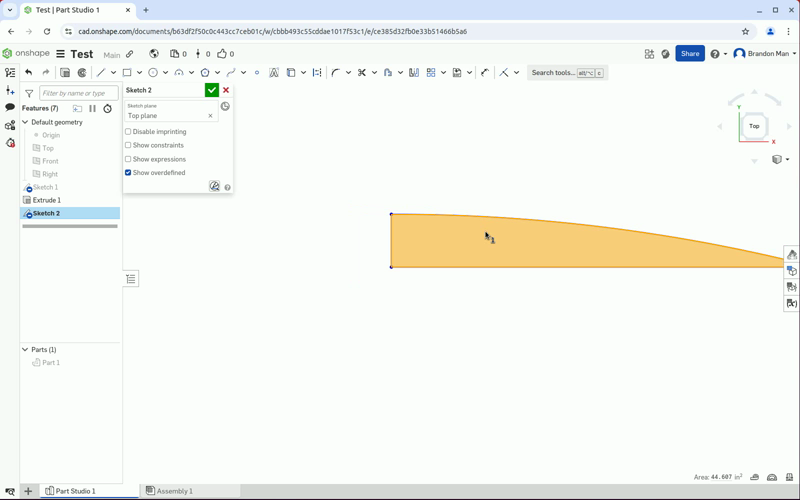
scroll(-6)
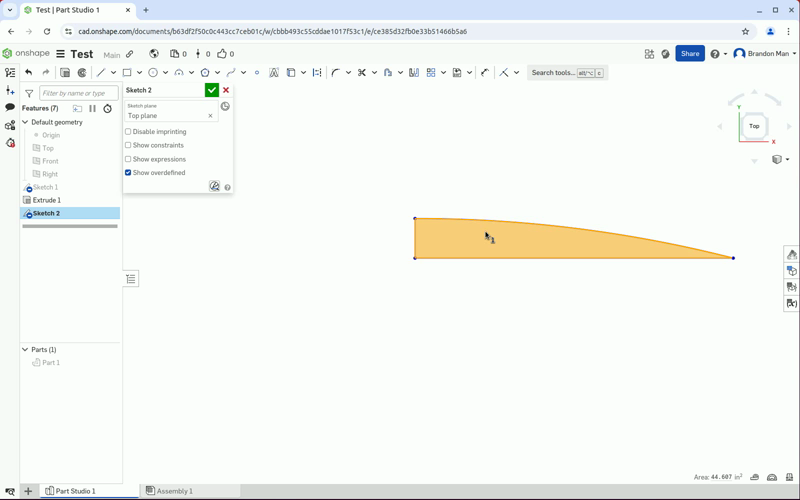
scroll(-6)
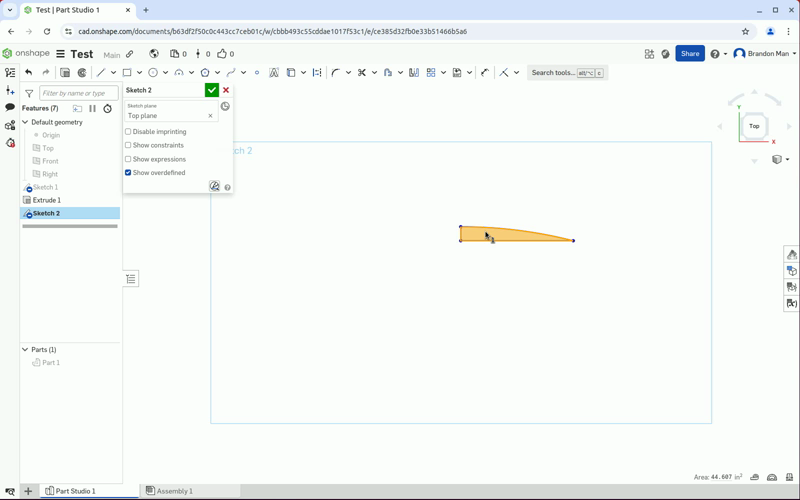
mouse_move(73, 352)
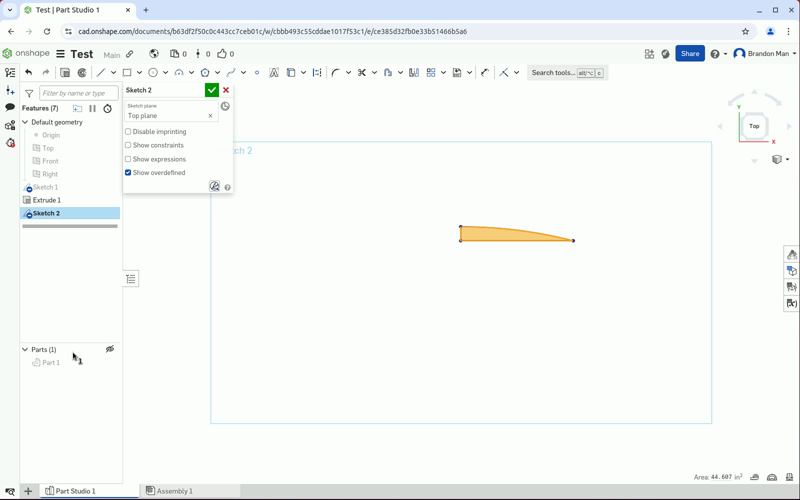
key(shift+y)
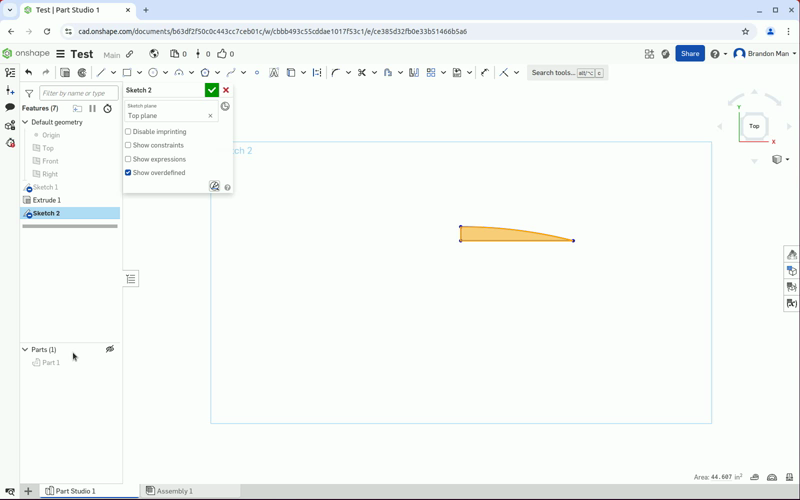
key(shift+e)
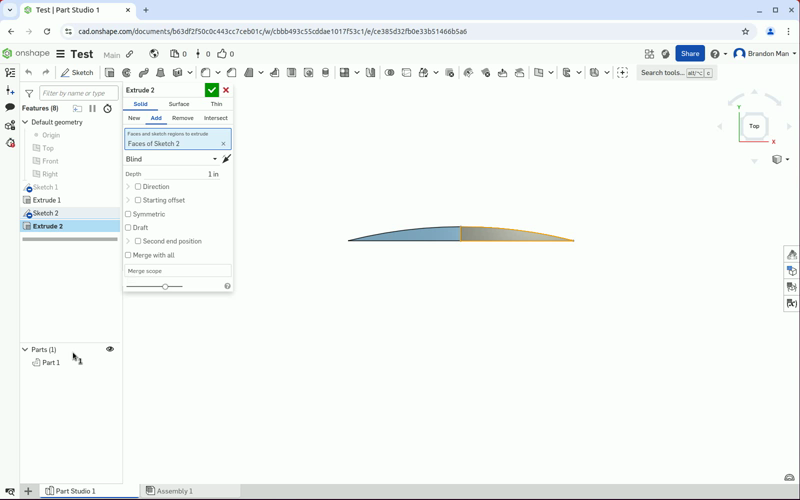
mouse_move(143, 106)
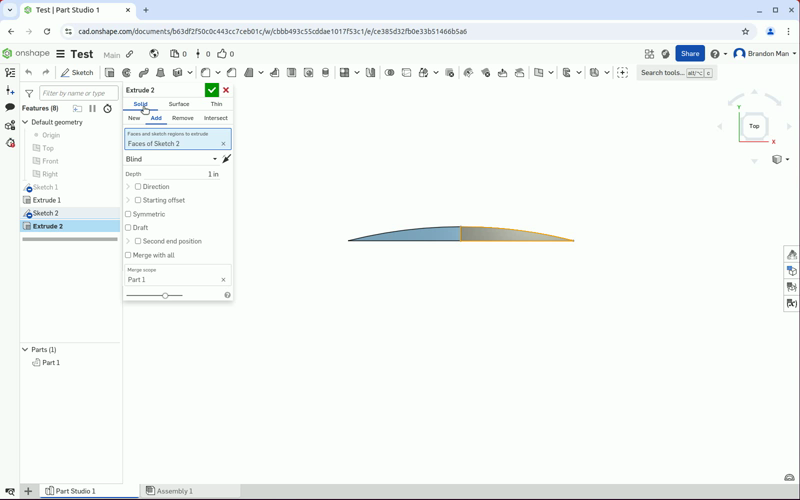
click(143, 106)
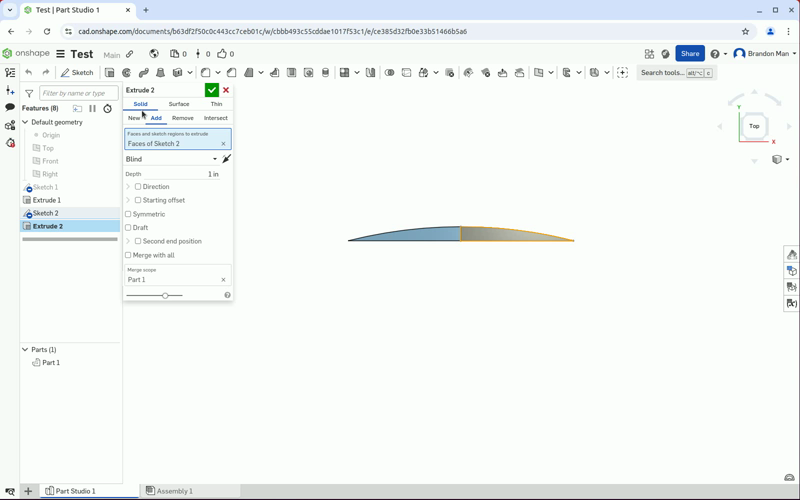
mouse_move(137, 120)
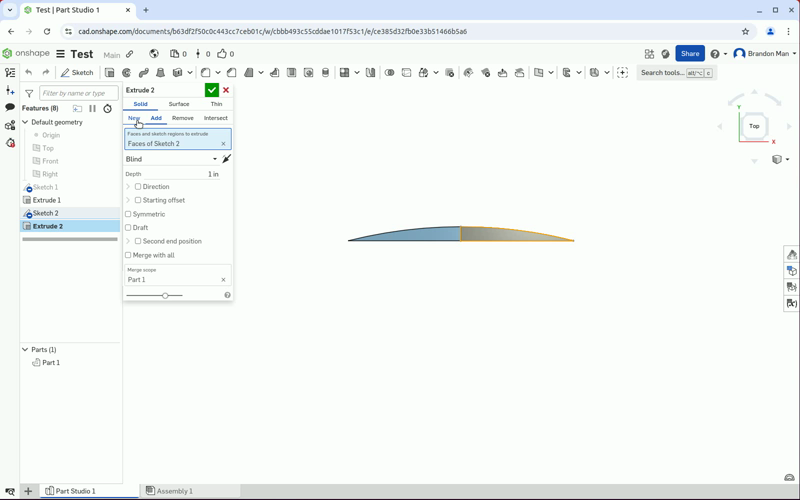
click(137, 120)
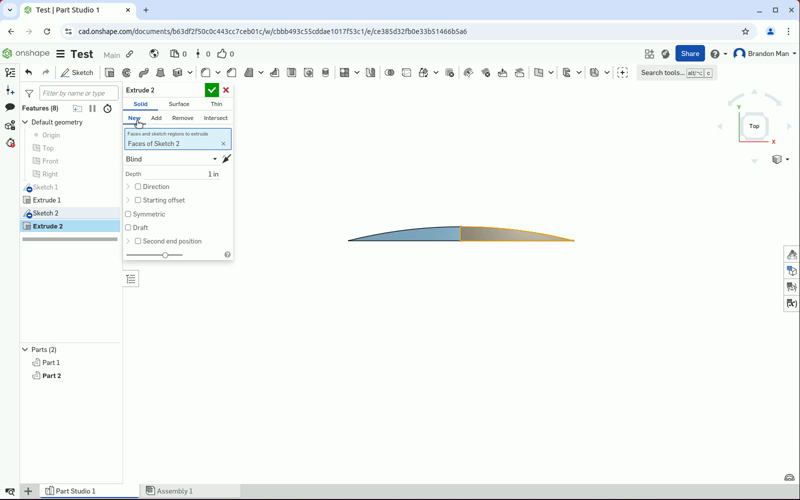
key(tab, 4)
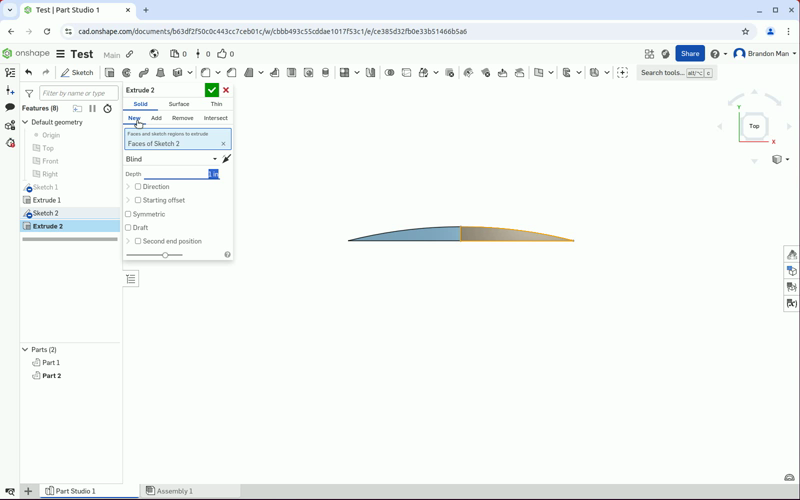
text(0.481)
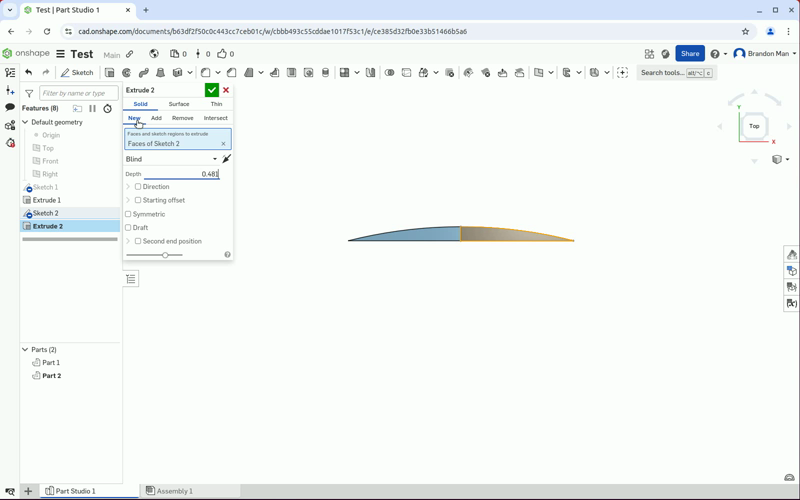
key(enter)
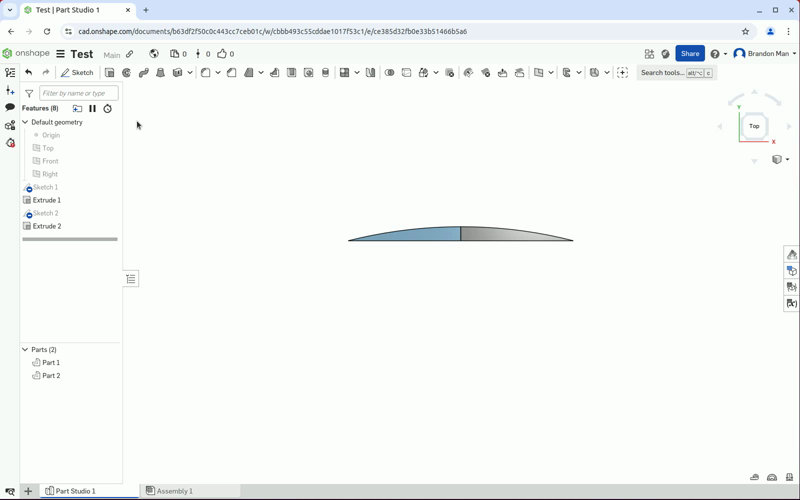
key(shift+h)
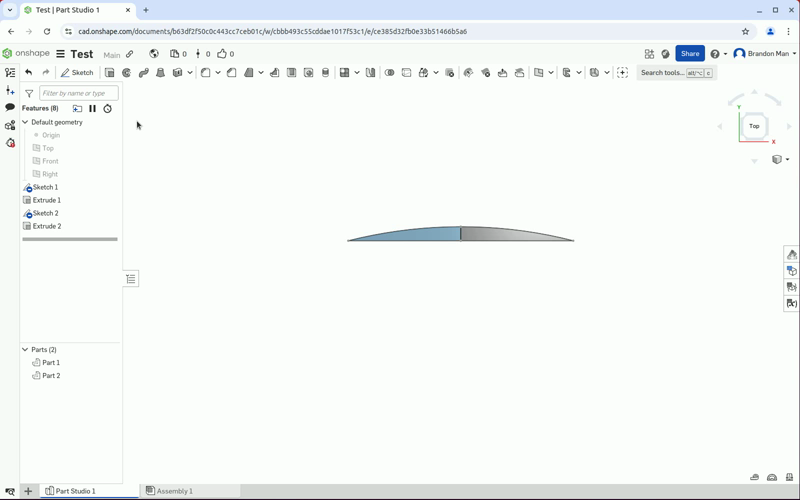
key(shift+h)
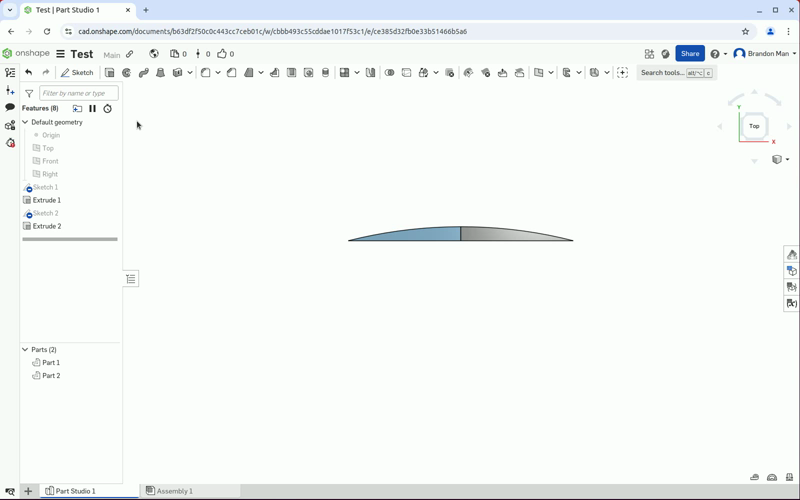
mouse_move(73, 189)
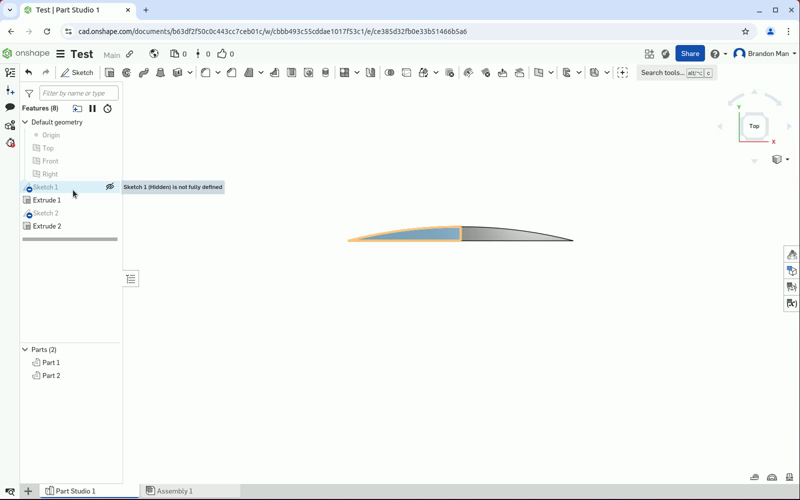
click(73, 189)
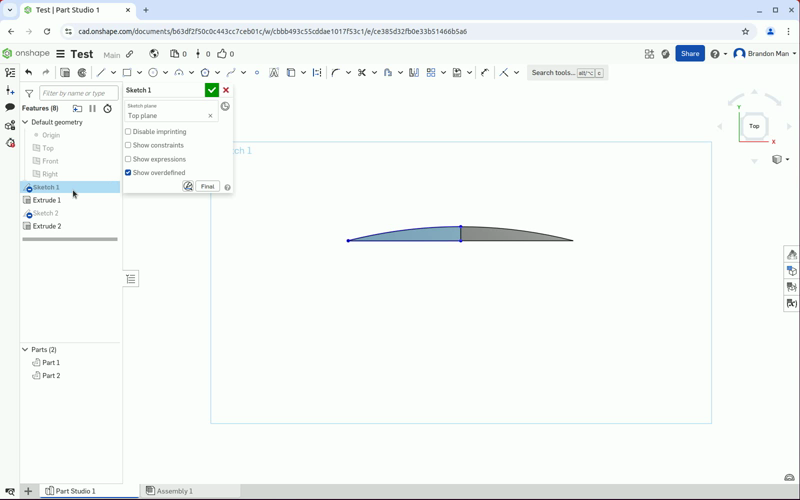
mouse_move(229, 92)
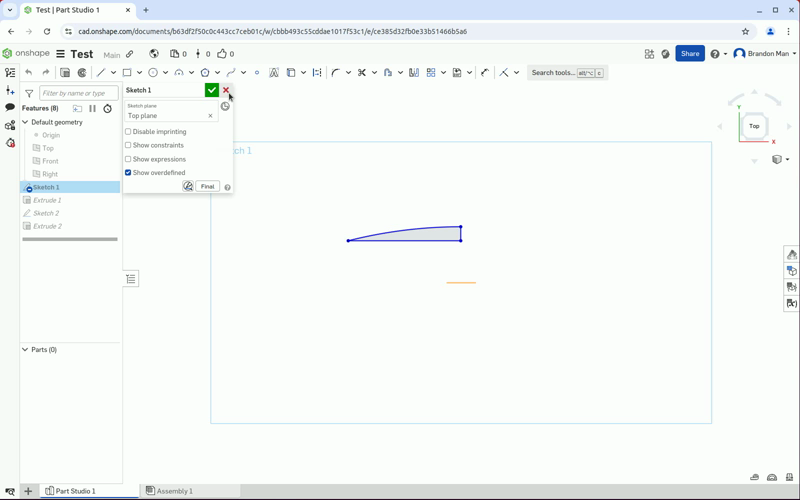
click(229, 92)
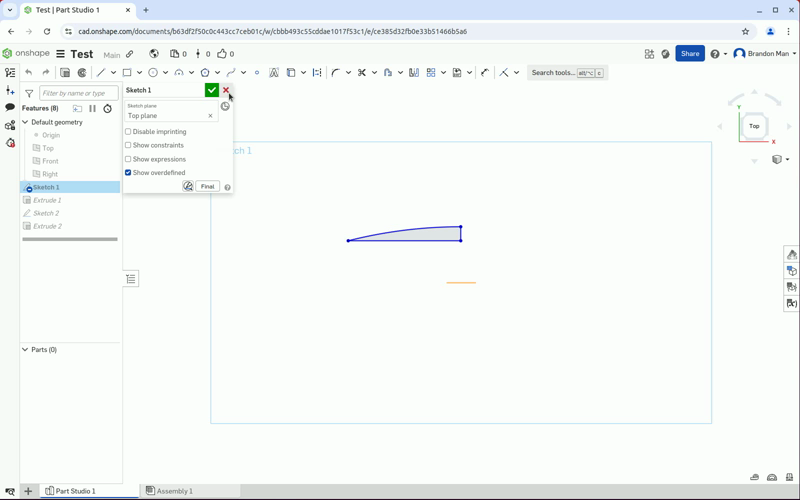
key(shift+s)
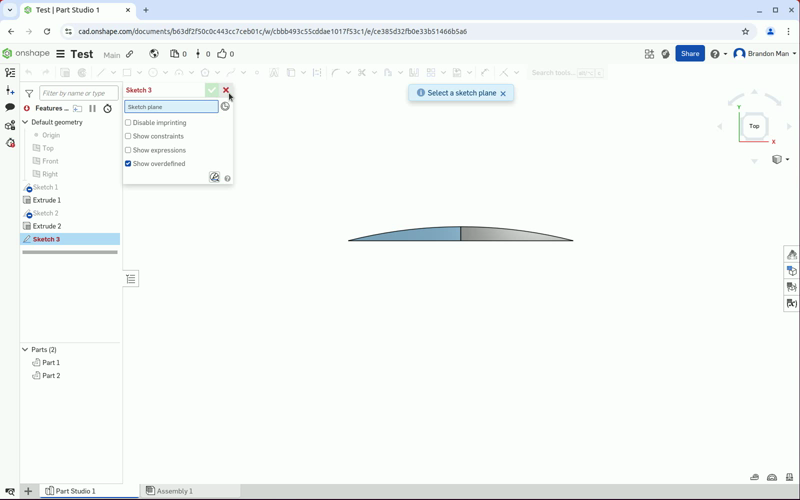
mouse_move(73, 150)
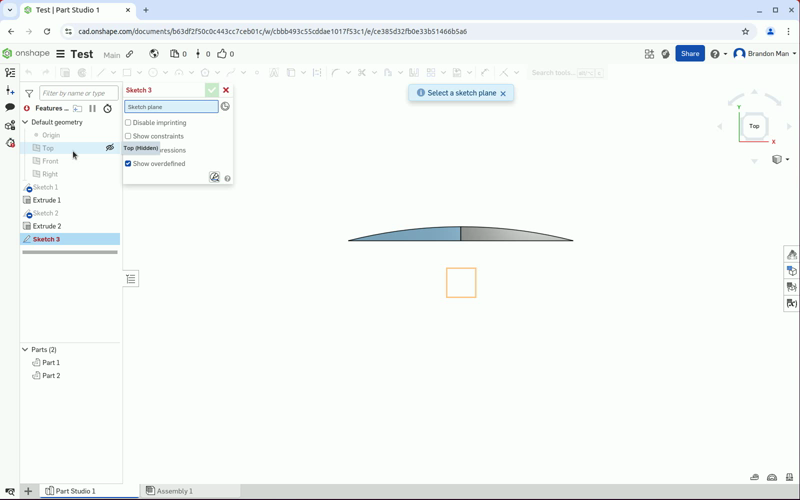
click(73, 150)
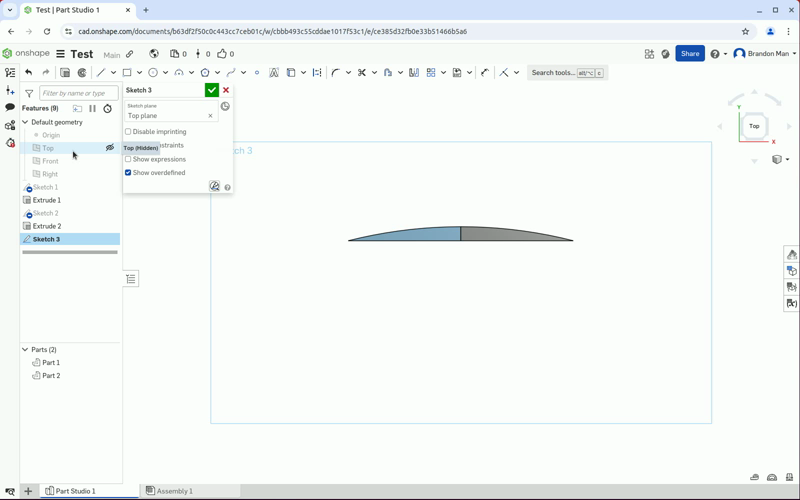
mouse_move(73, 352)
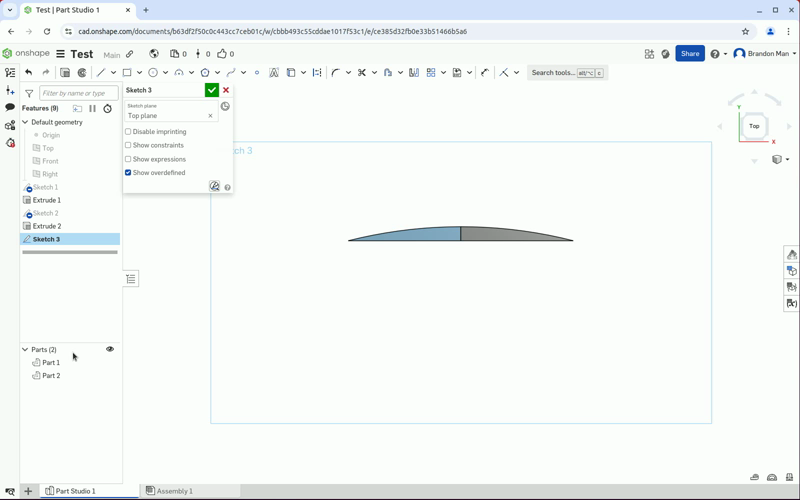
key(y)
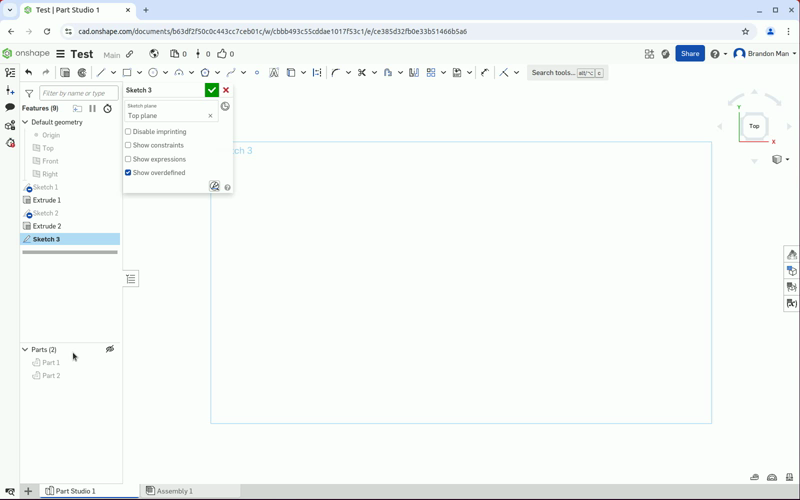
key(l)
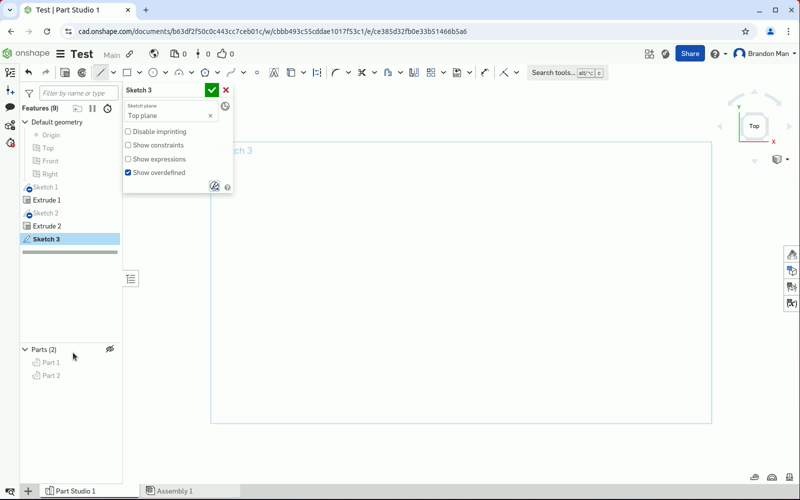
key_down(shift)
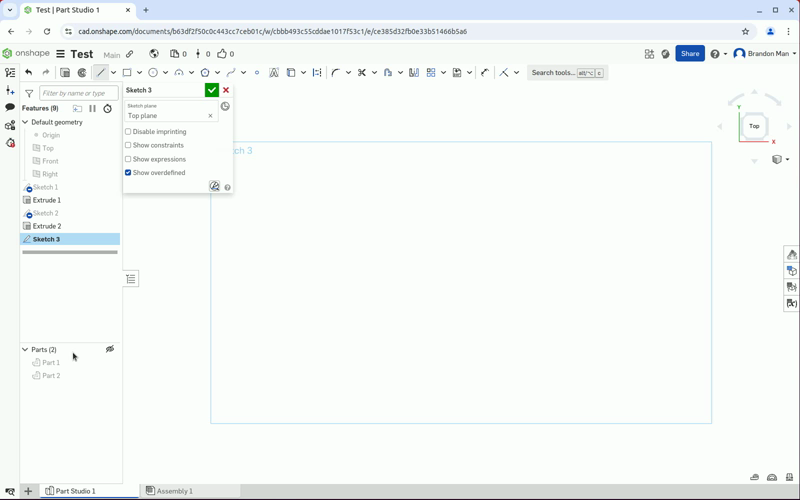
mouse_move(348, 325)
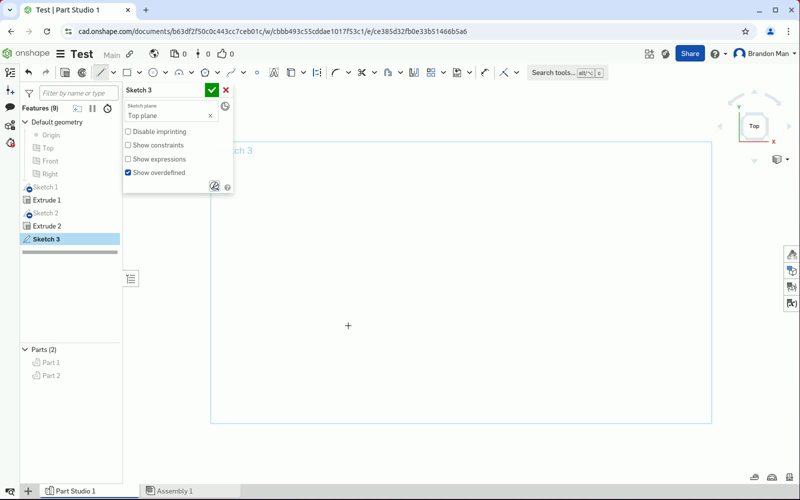
click(348, 325)
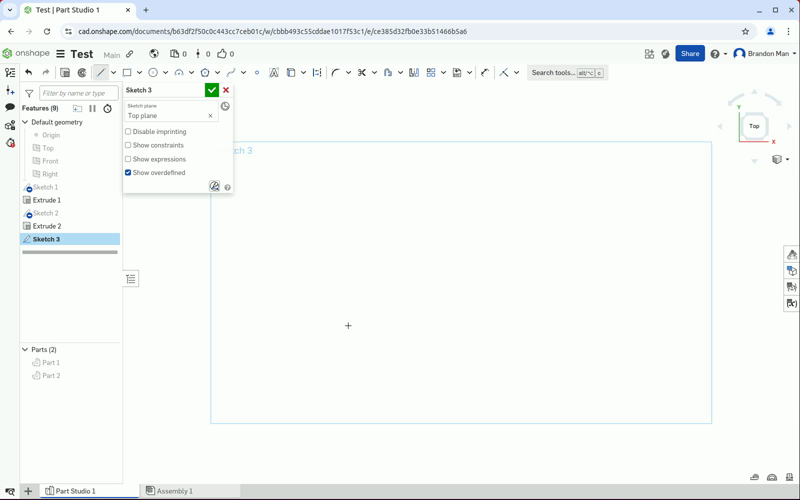
key_up(shift)
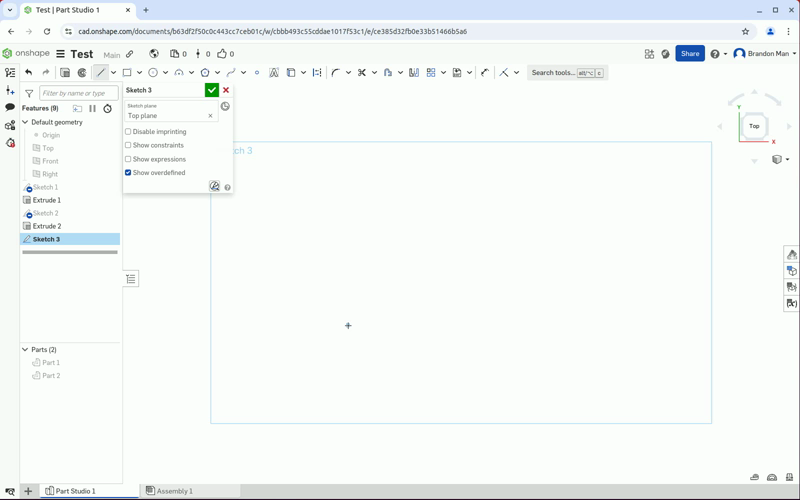
key_down(shift)
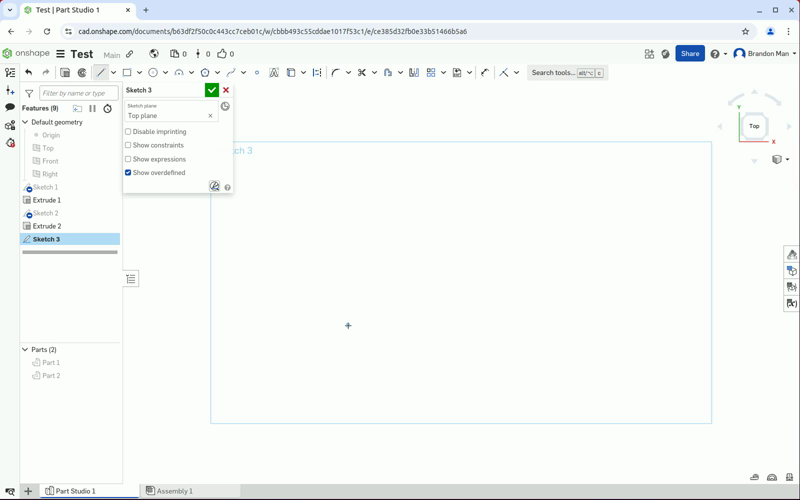
mouse_move(460, 325)
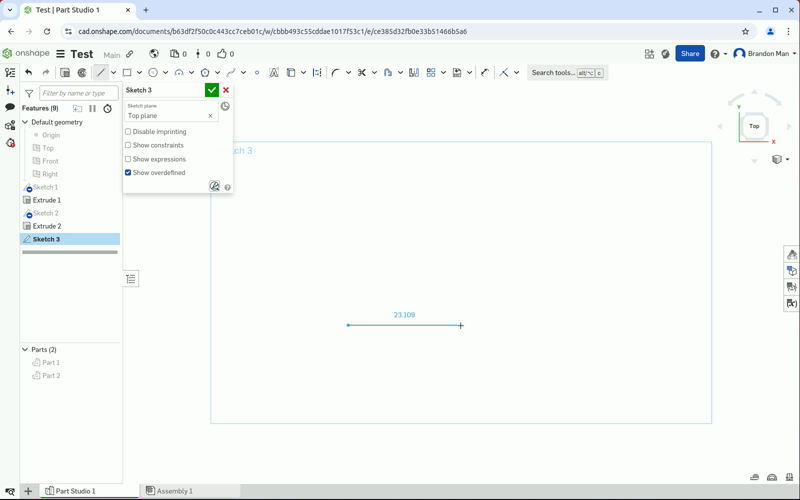
click(460, 325)
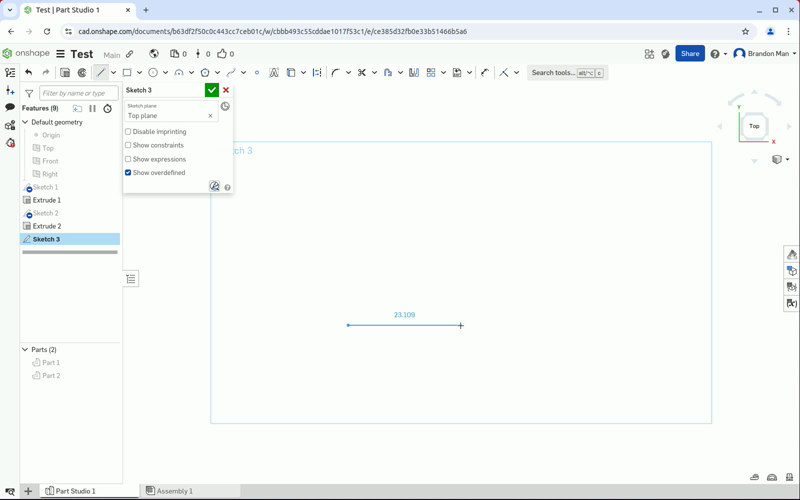
key_up(shift)
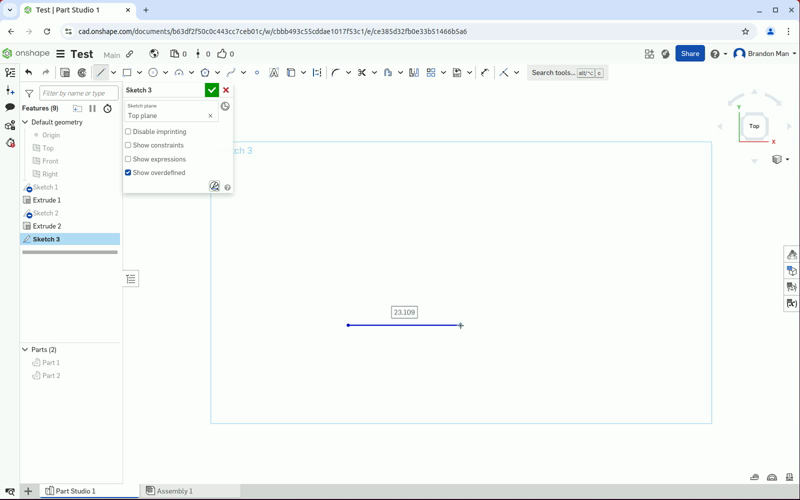
key_down(shift)
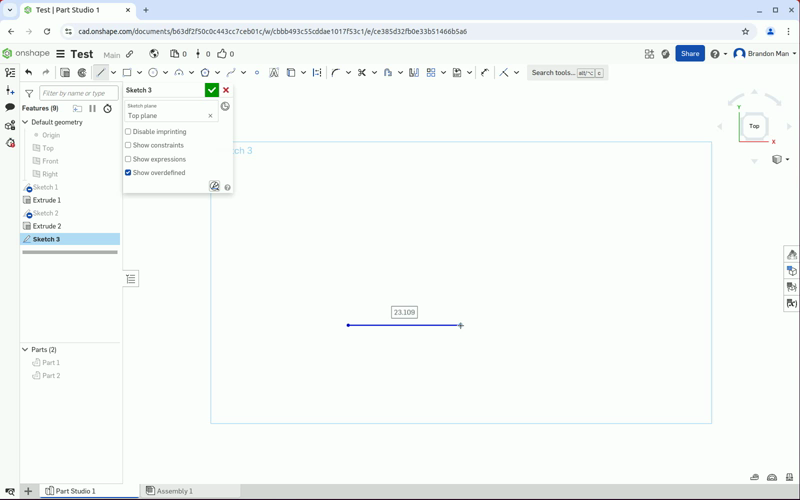
mouse_move(490, 325)
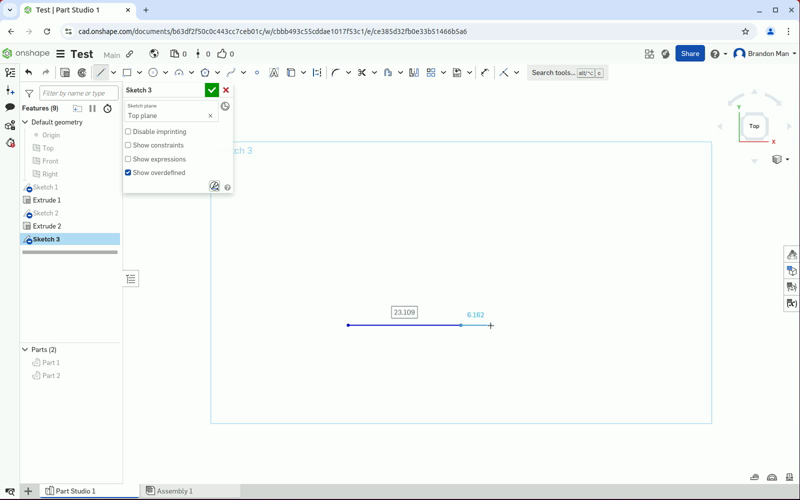
mouse_move(460, 282)
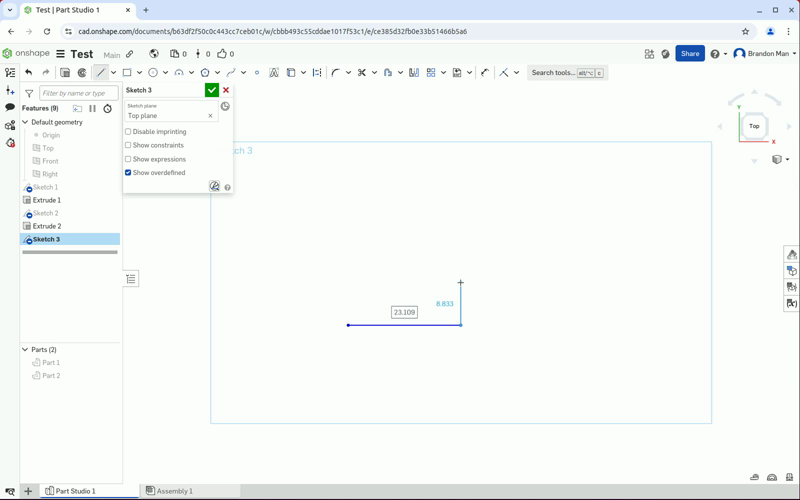
click(460, 282)
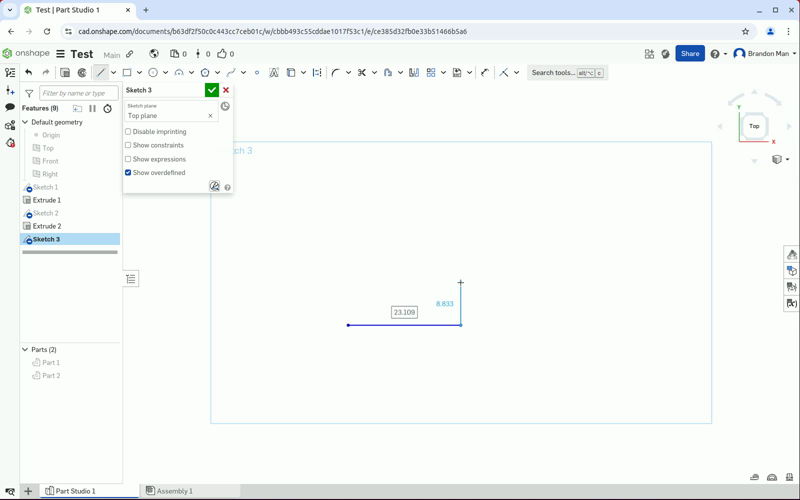
key_up(shift)
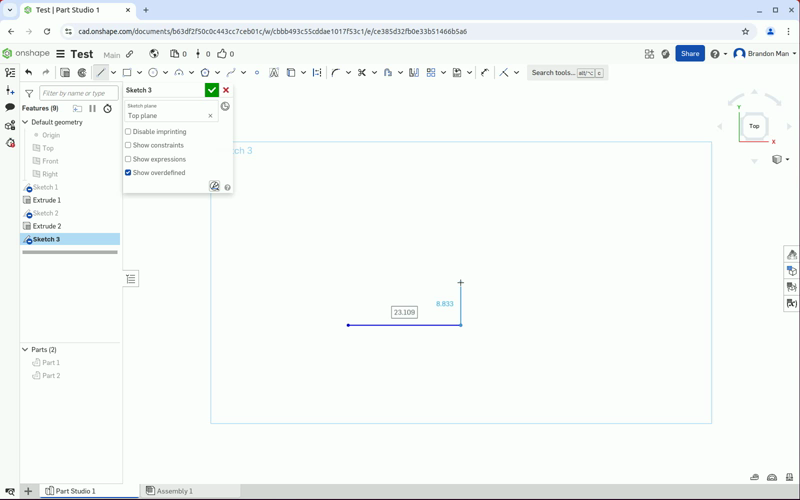
key_down(shift)
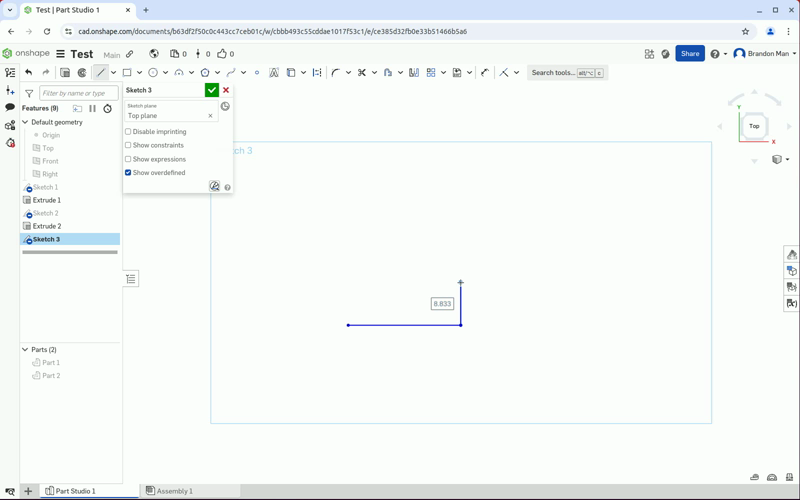
mouse_move(490, 282)
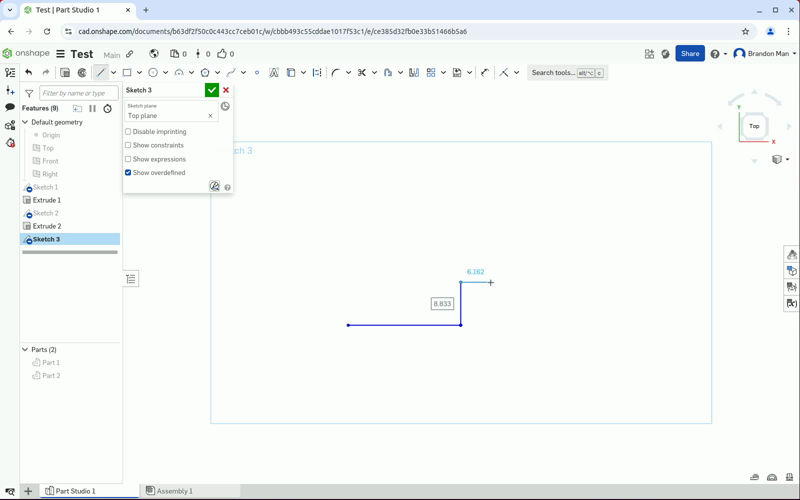
mouse_move(460, 240)
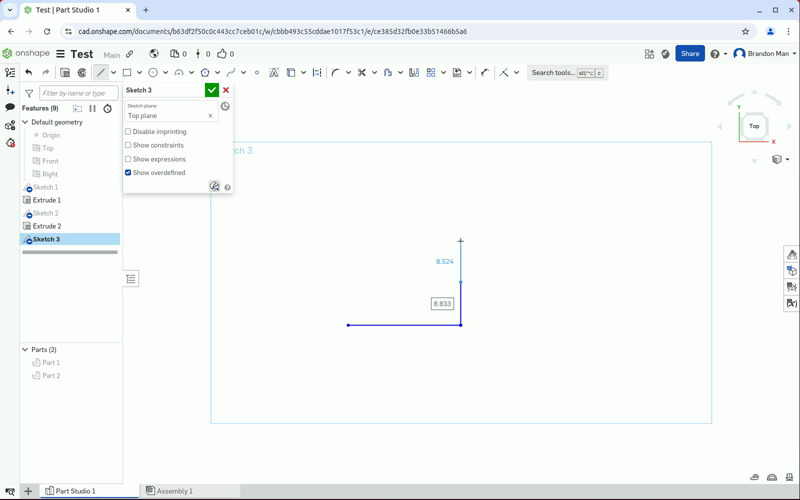
click(460, 240)
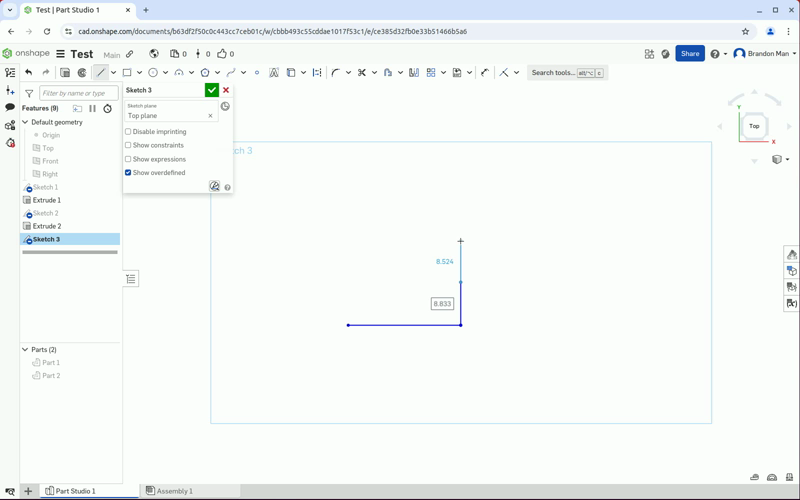
key_up(shift)
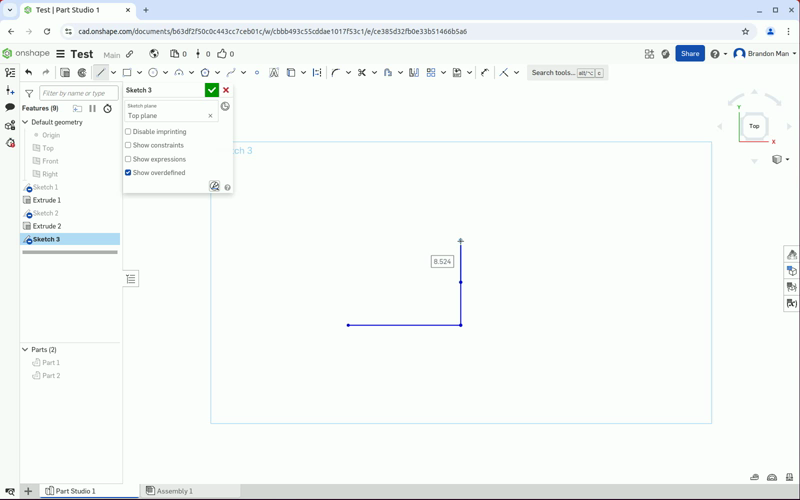
key_down(shift)
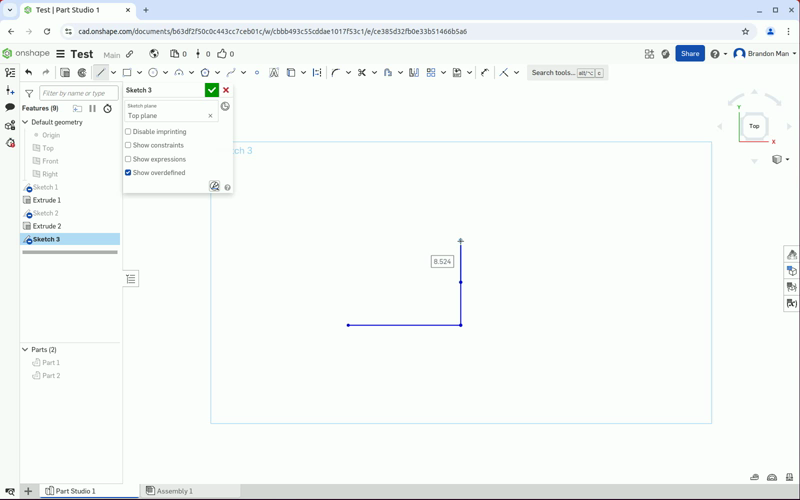
mouse_move(348, 240)
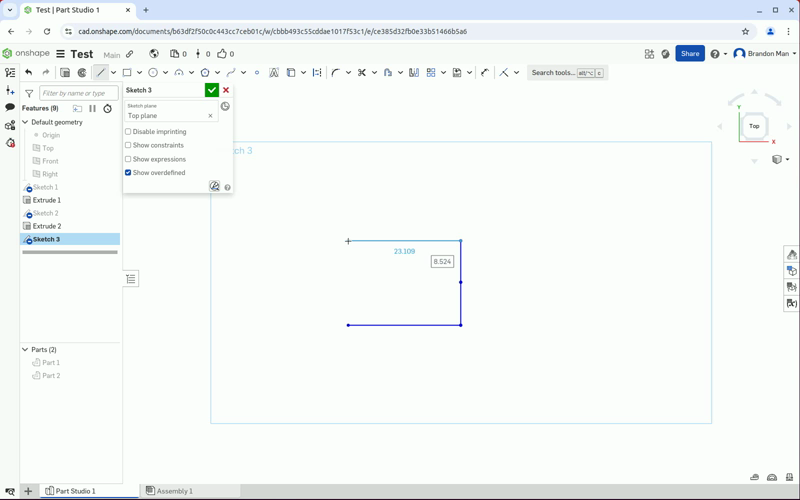
click(348, 240)
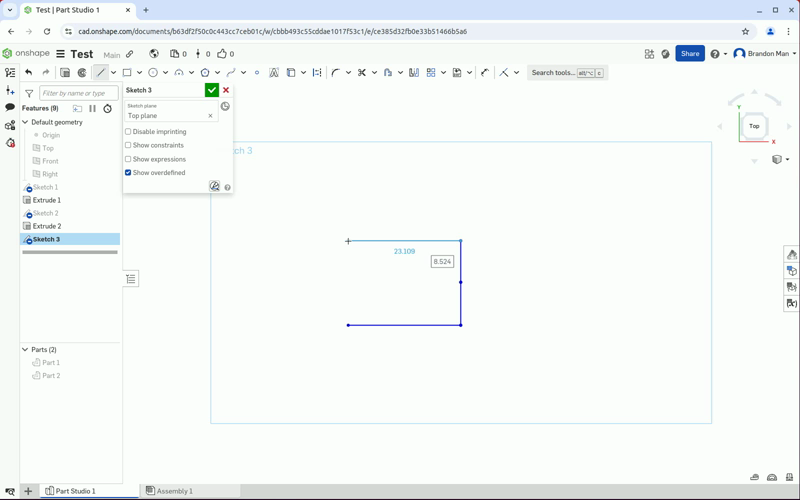
key_up(shift)
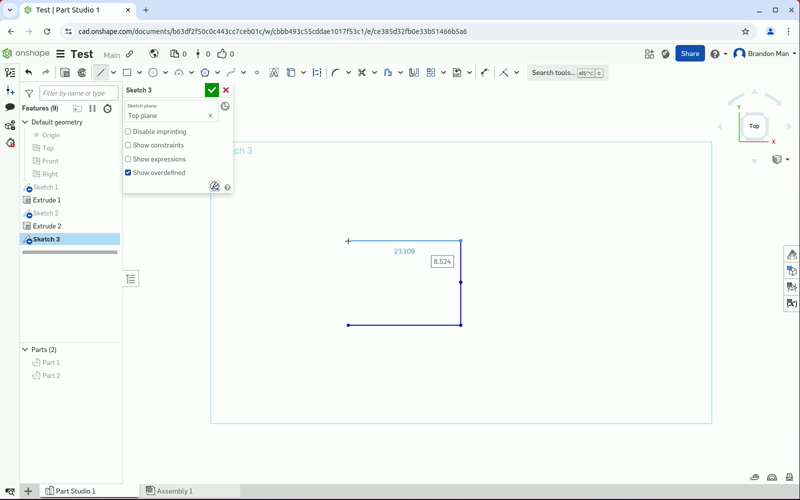
key_down(shift)
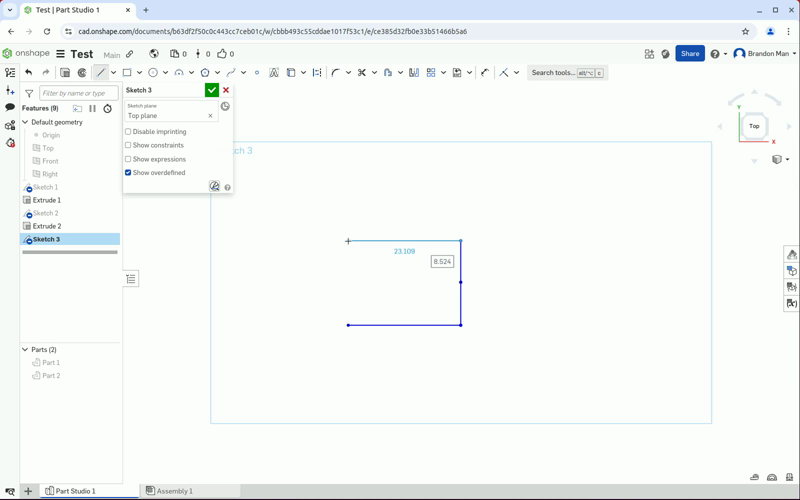
mouse_move(348, 325)
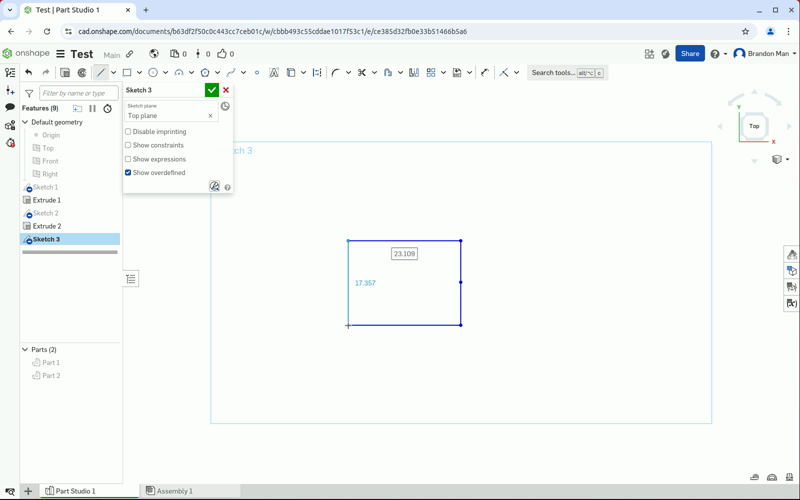
key_up(shift)
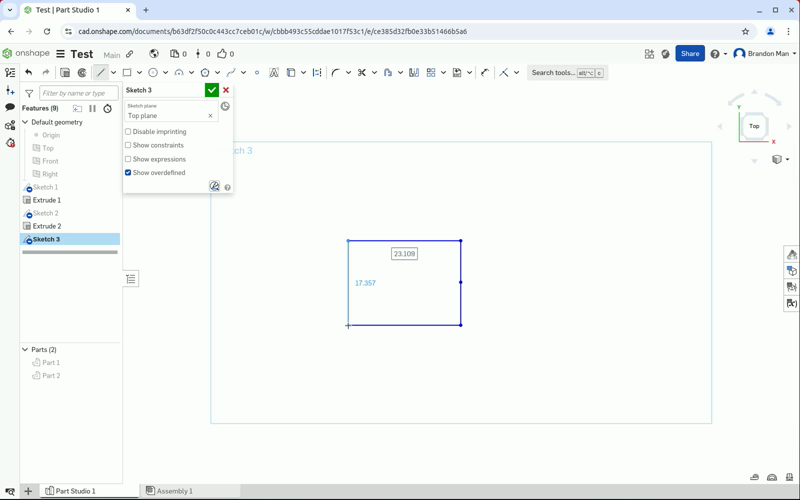
click(348, 325)
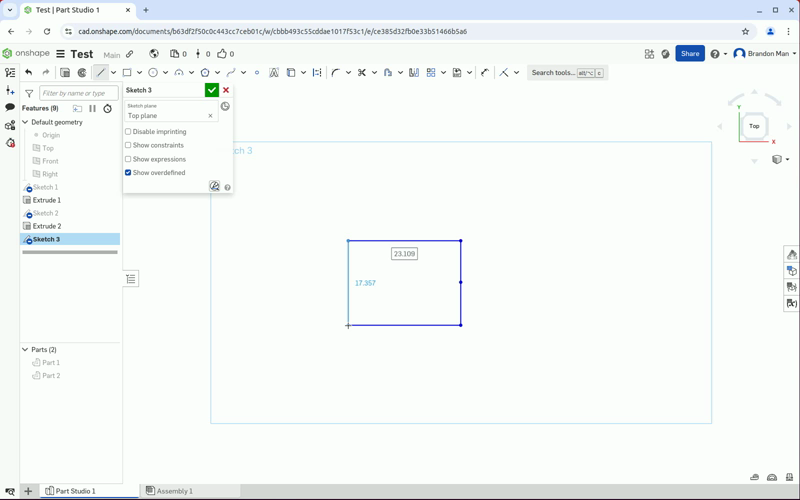
key(esc)
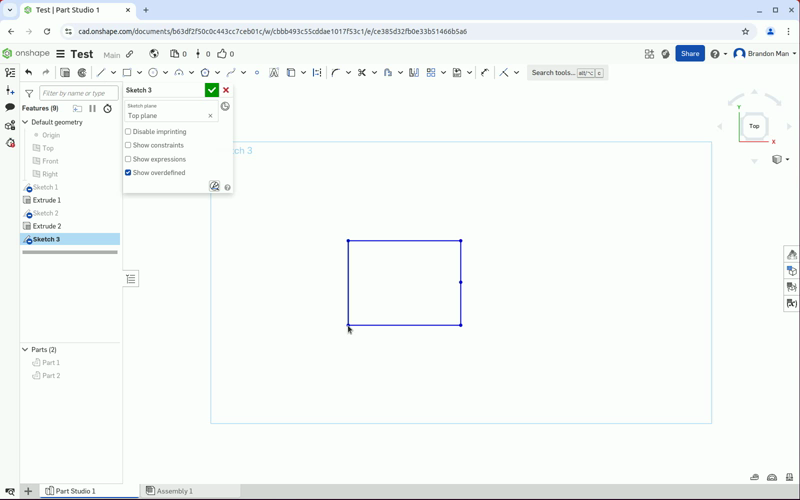
mouse_move(370, 312)
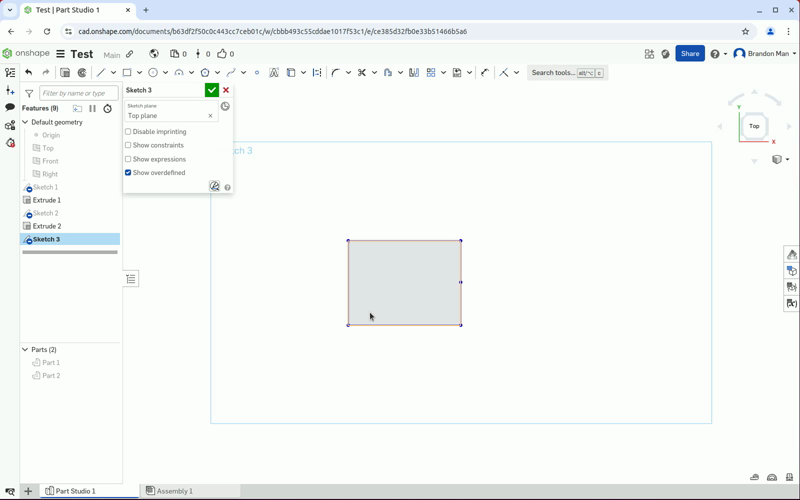
click(370, 312)
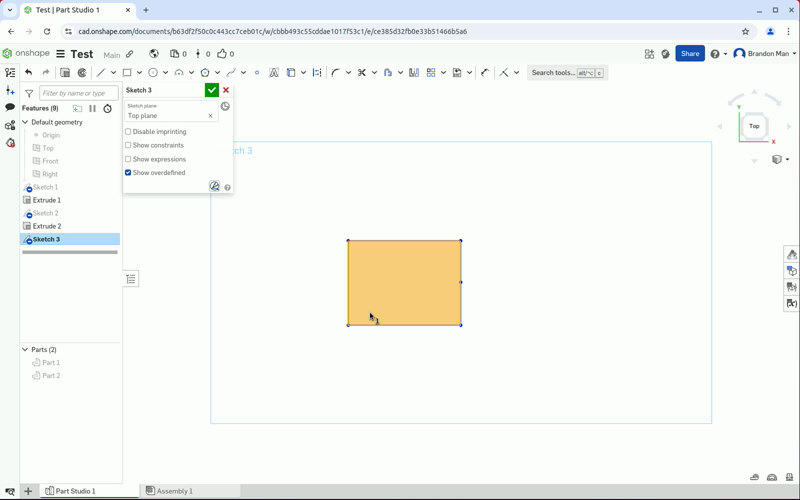
mouse_move(73, 352)
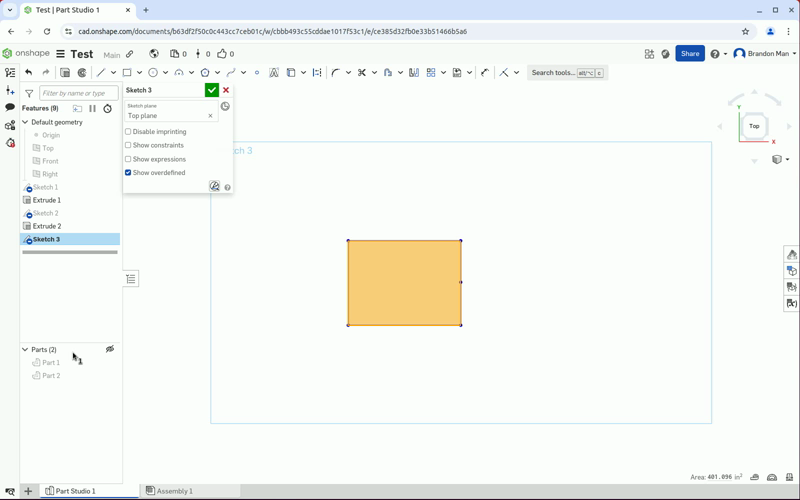
key(shift+y)
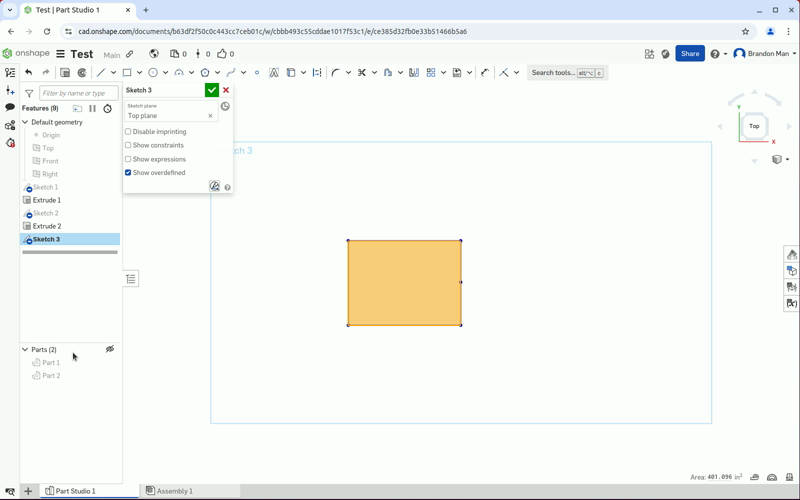
key(shift+e)
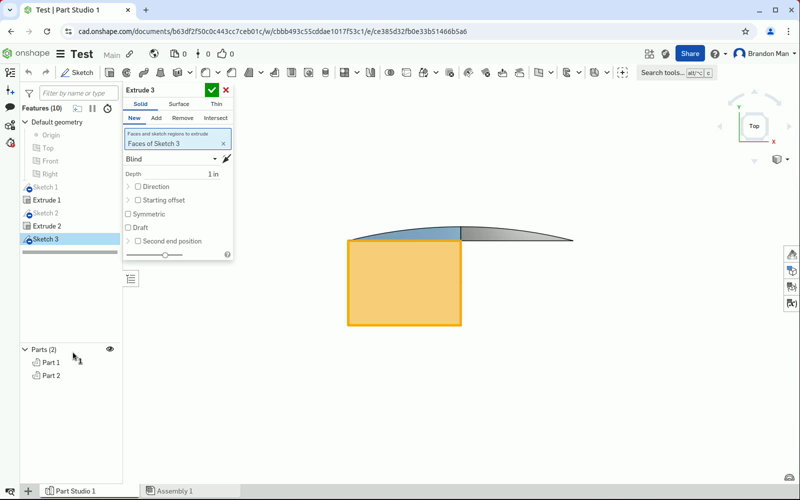
mouse_move(143, 106)
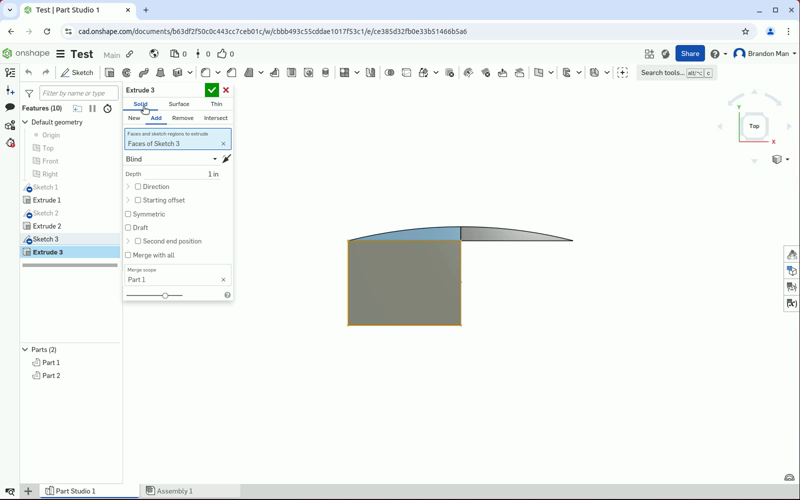
click(143, 106)
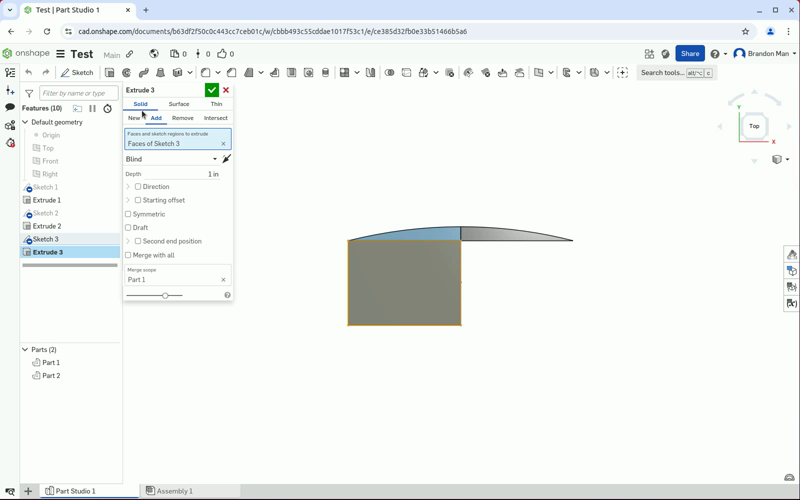
mouse_move(137, 120)
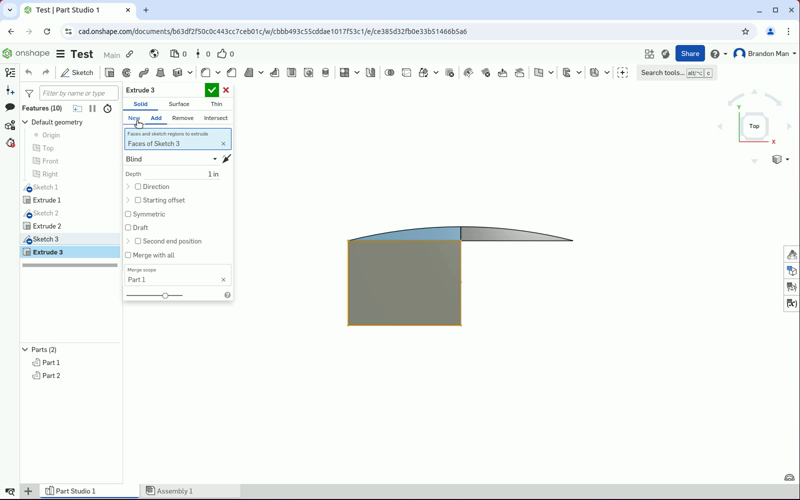
click(137, 120)
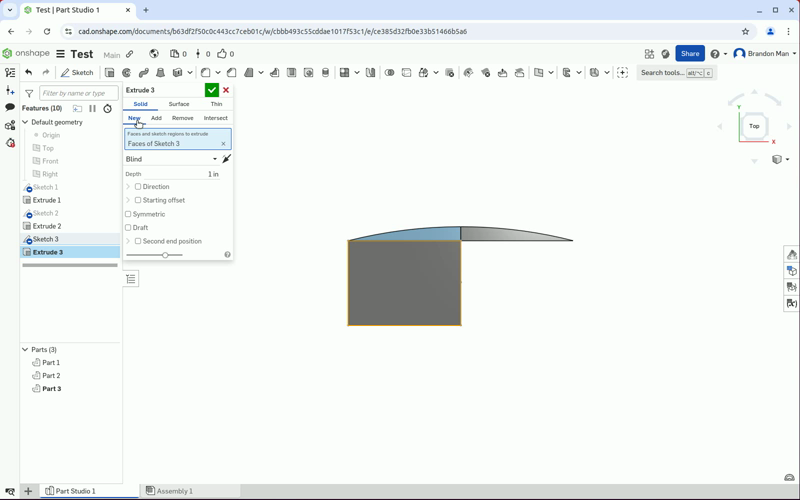
key(tab, 4)
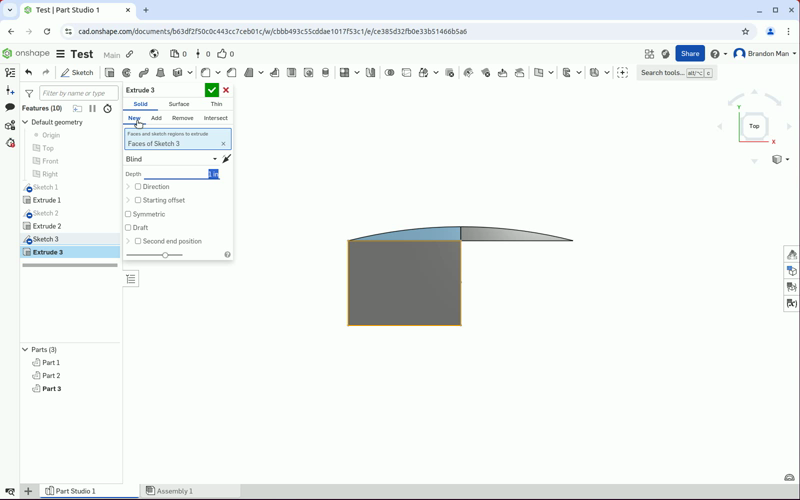
text(0.481)
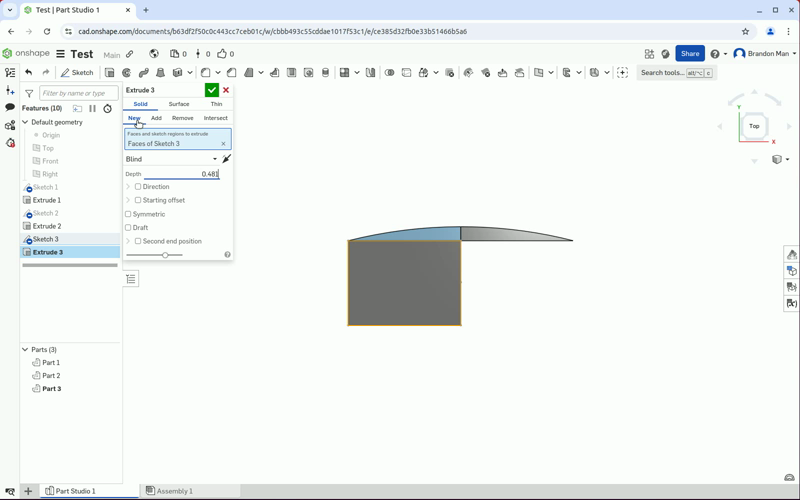
key(enter)
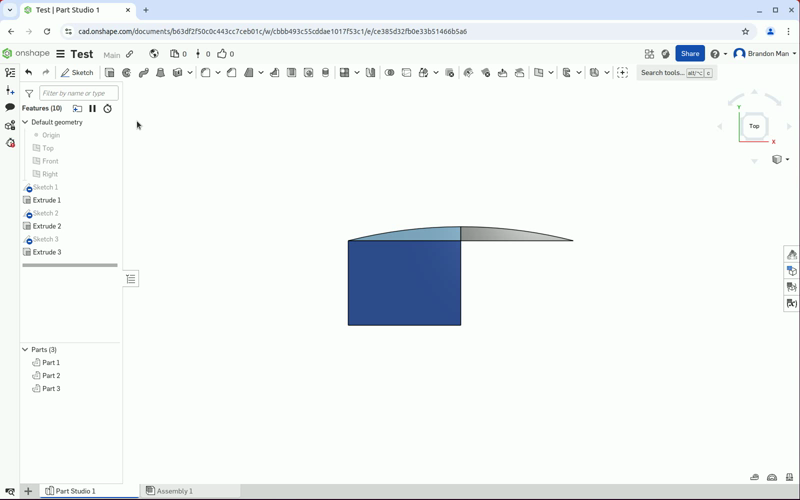
key(shift+h)
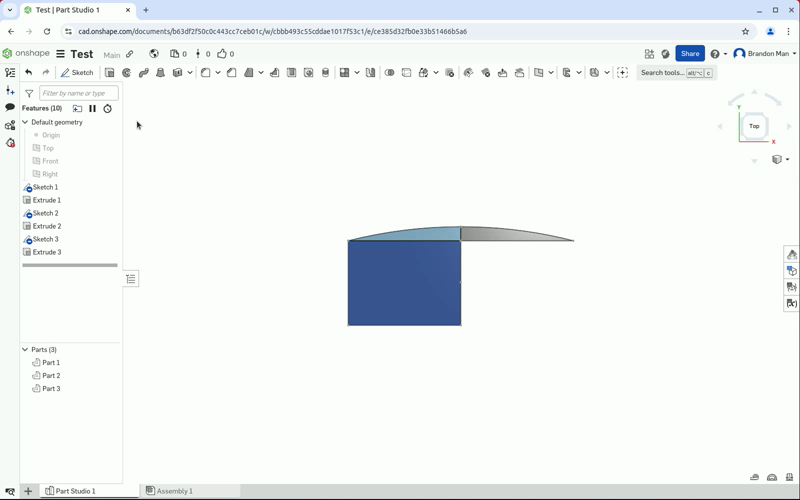
key(shift+h)
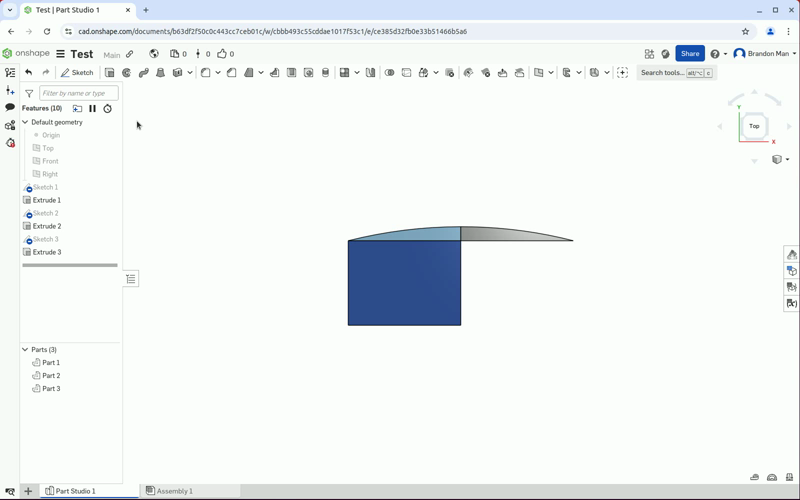
mouse_move(73, 189)
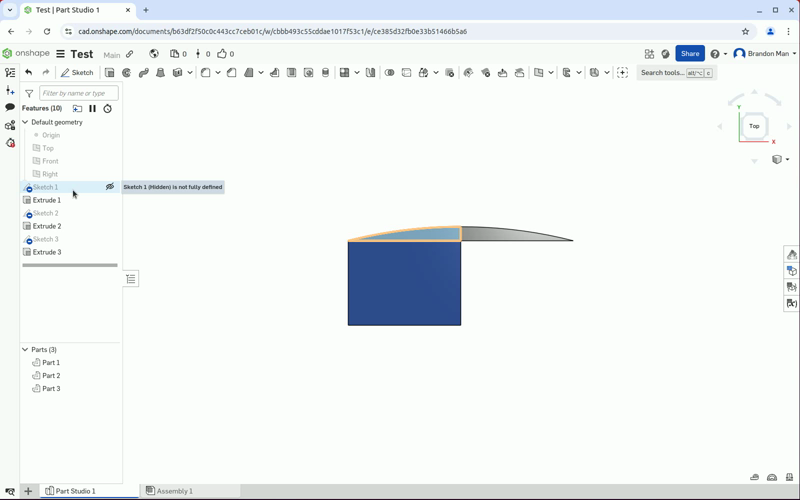
click(73, 189)
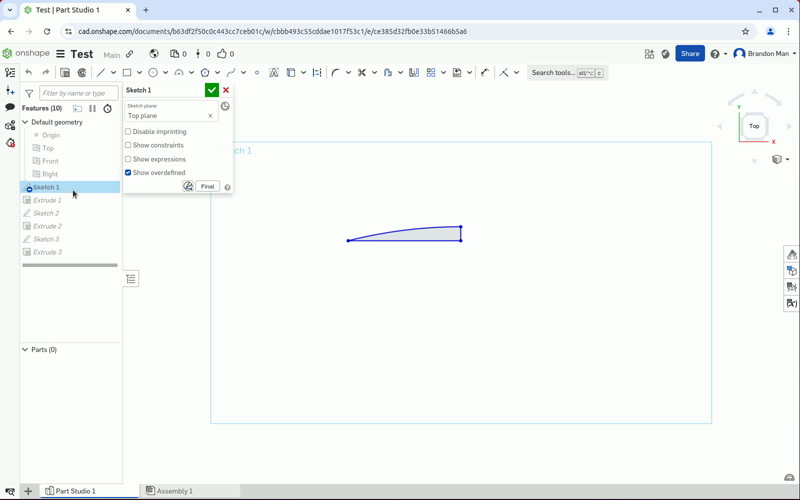
mouse_move(229, 92)
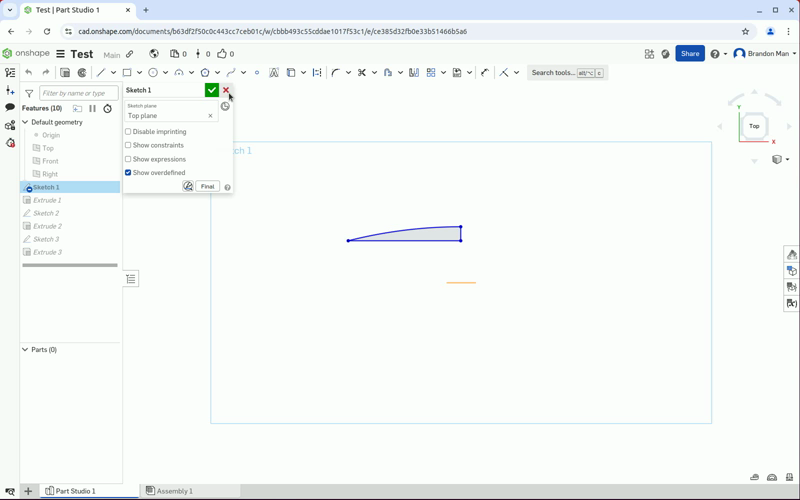
click(229, 92)
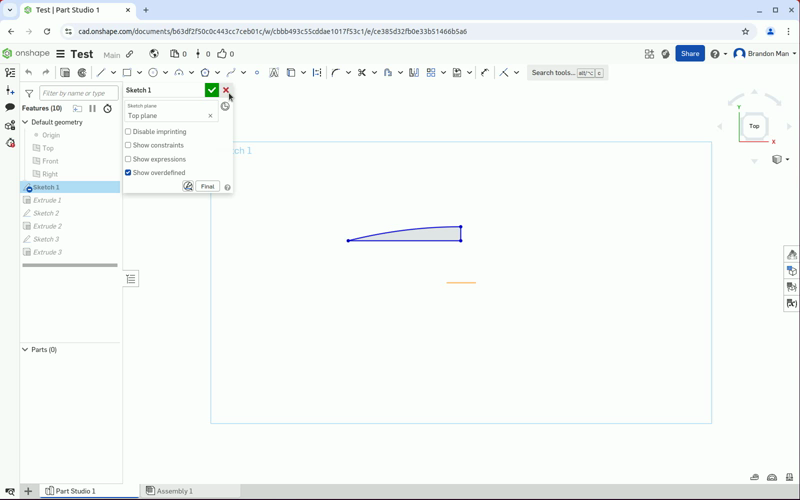
key(shift+s)
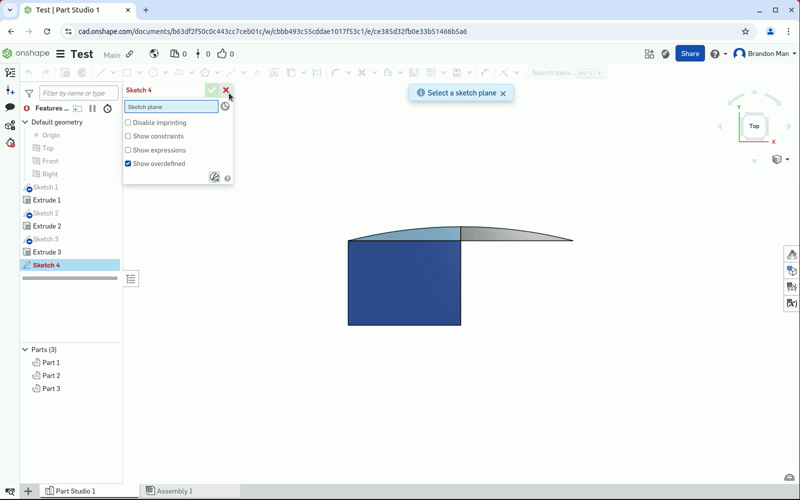
mouse_move(73, 150)
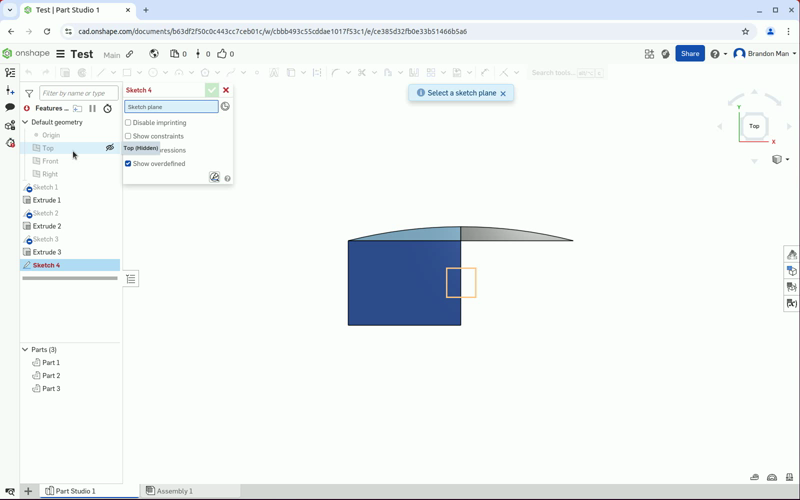
click(73, 150)
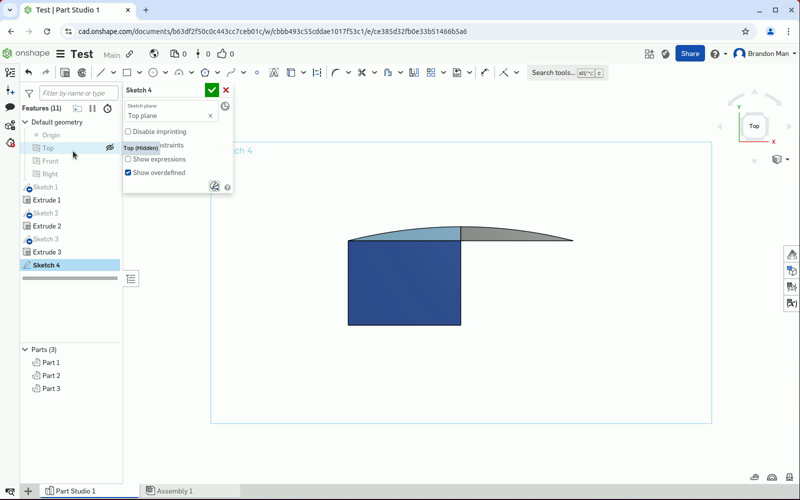
mouse_move(73, 352)
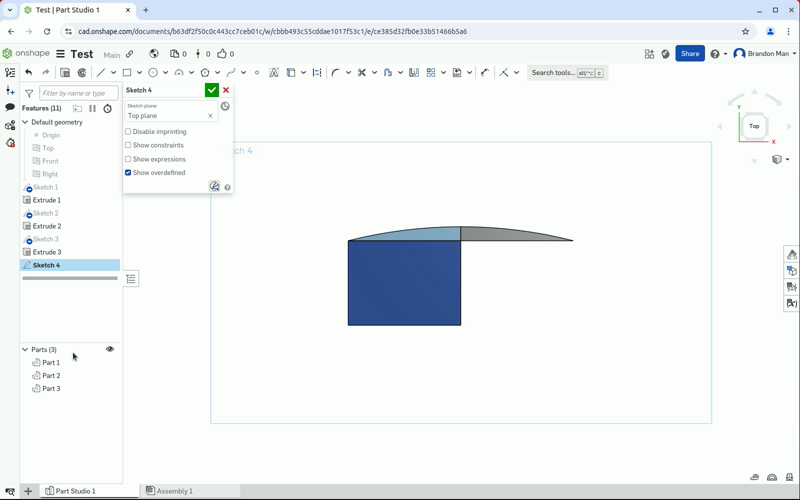
key(y)
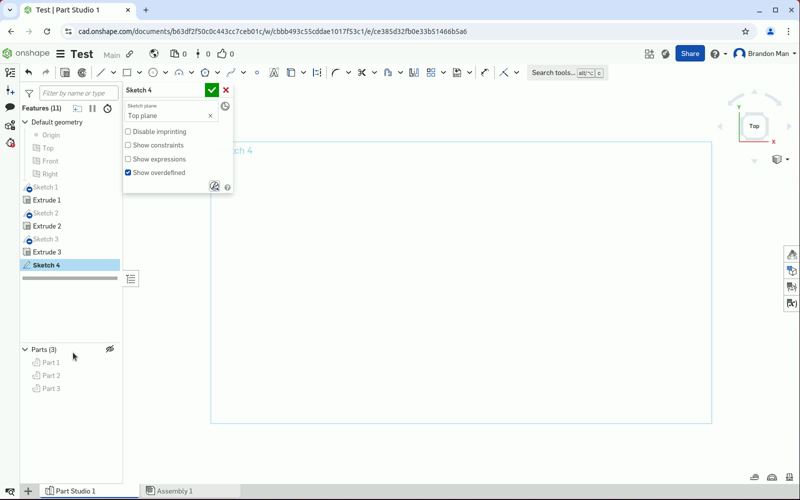
key(l)
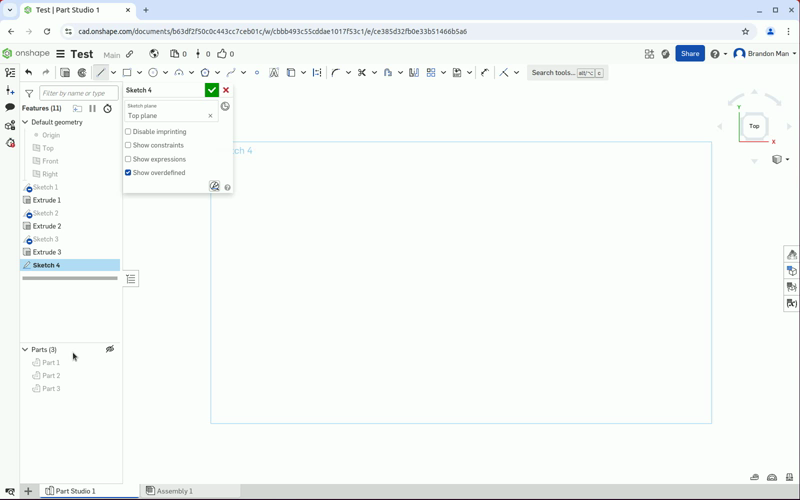
key_down(shift)
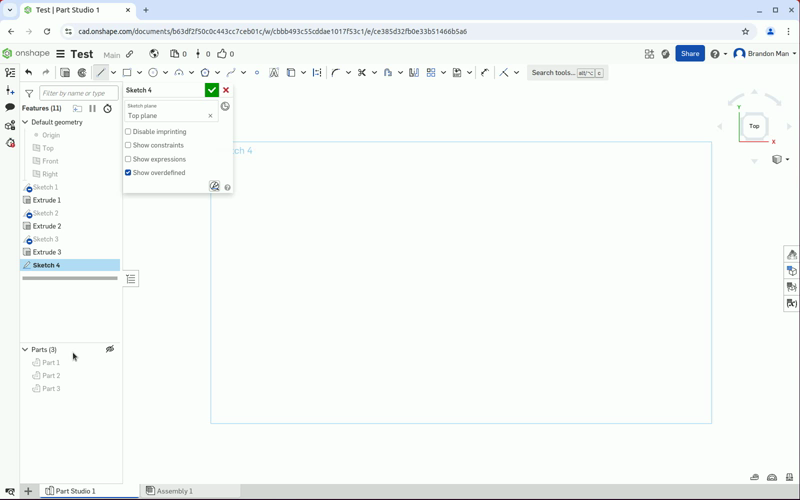
mouse_move(460, 325)
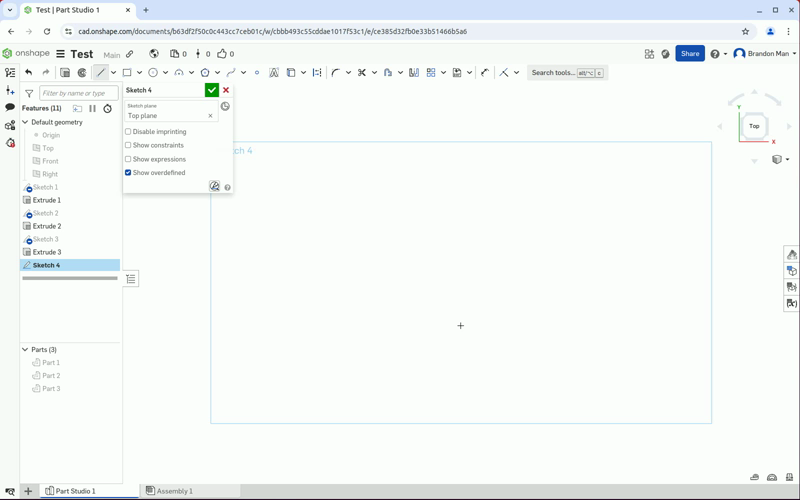
click(460, 325)
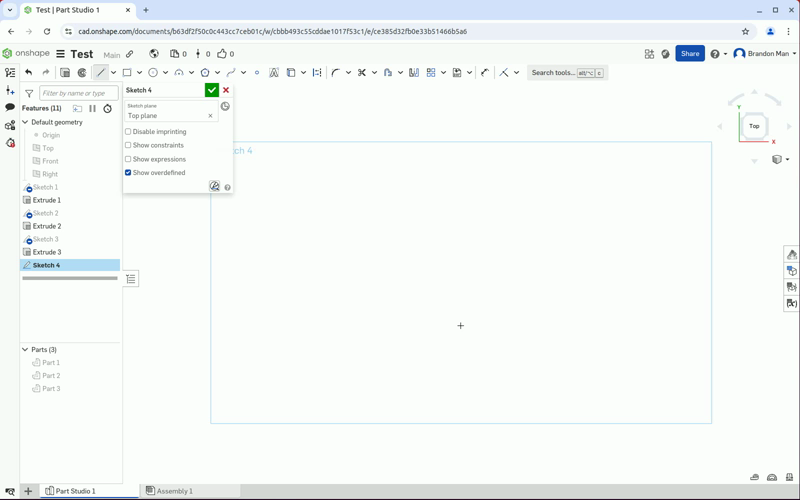
key_up(shift)
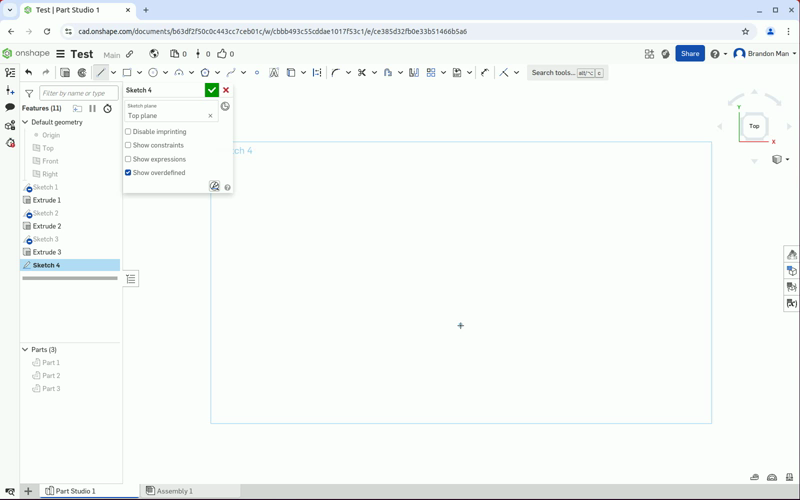
key_down(shift)
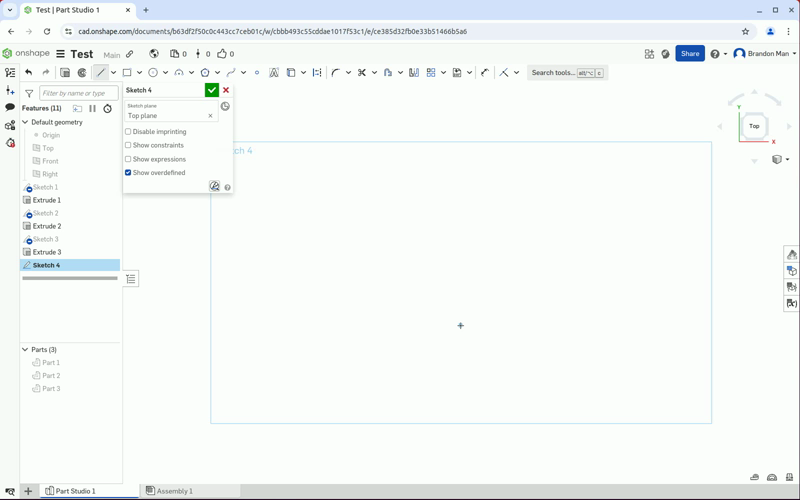
mouse_move(573, 325)
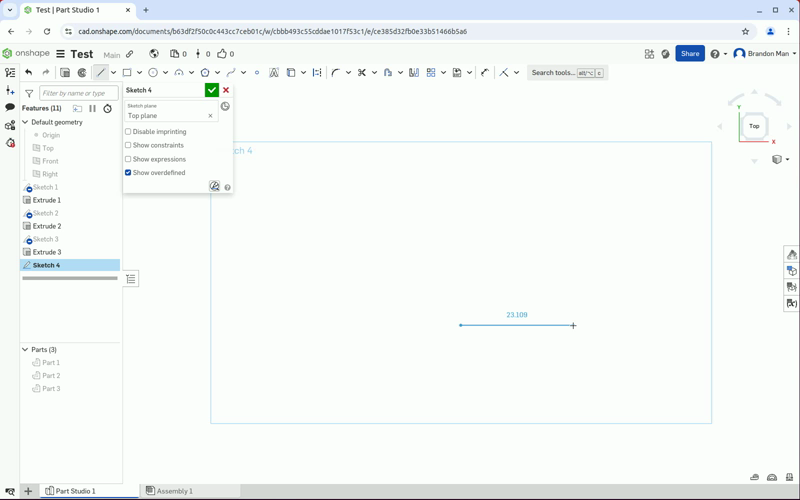
click(573, 325)
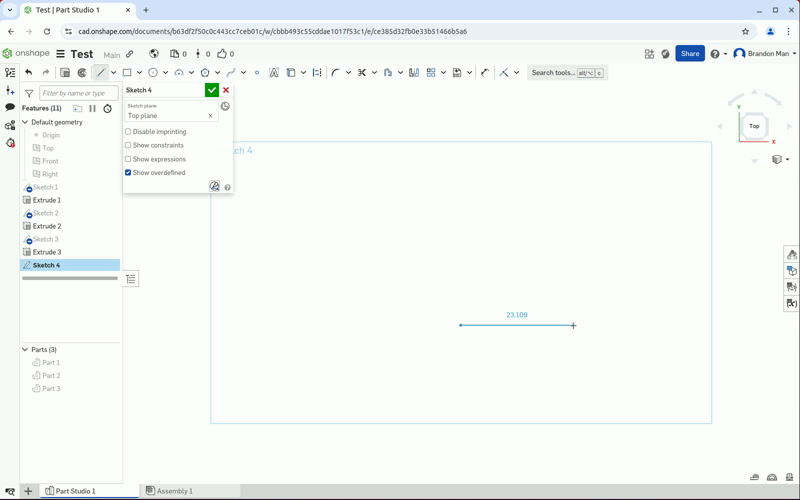
key_up(shift)
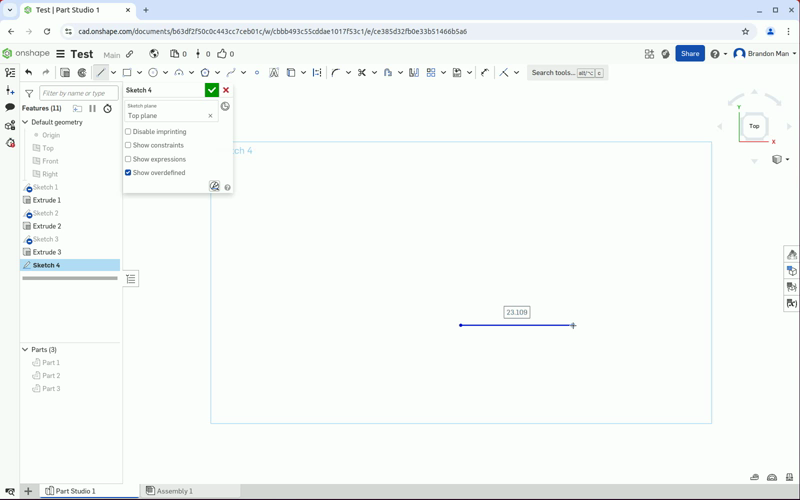
key_down(shift)
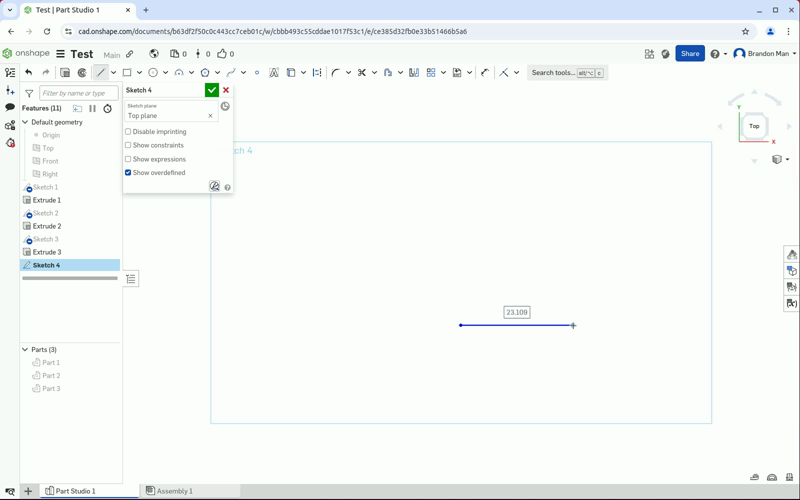
mouse_move(573, 240)
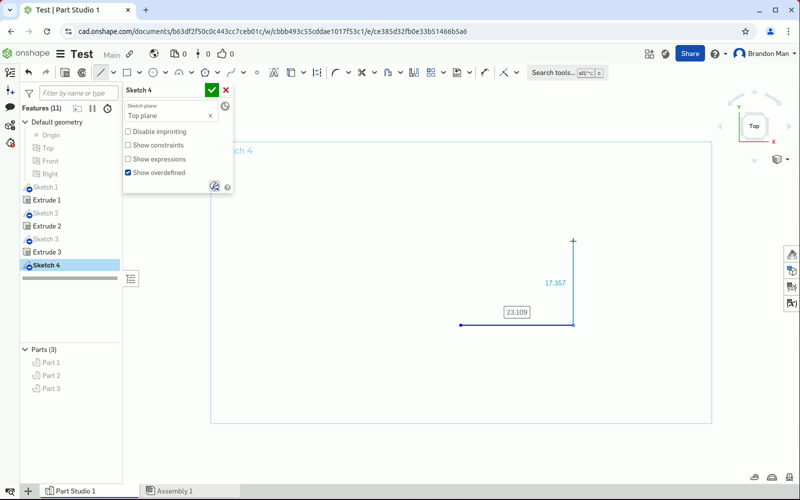
click(573, 240)
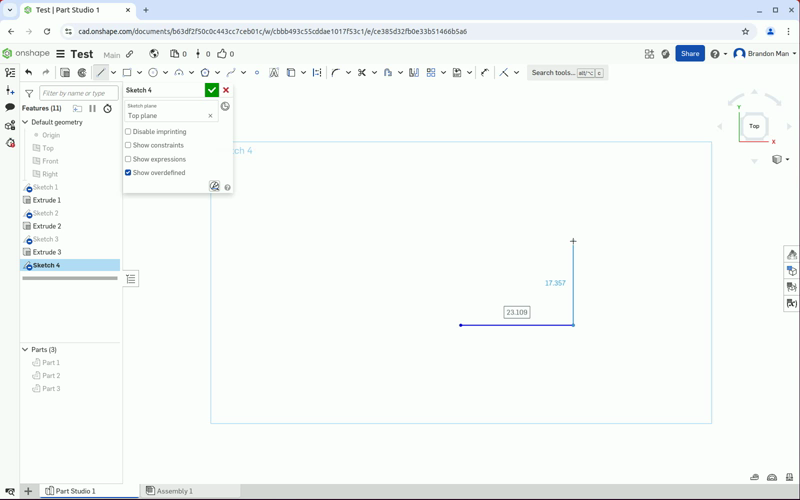
key_up(shift)
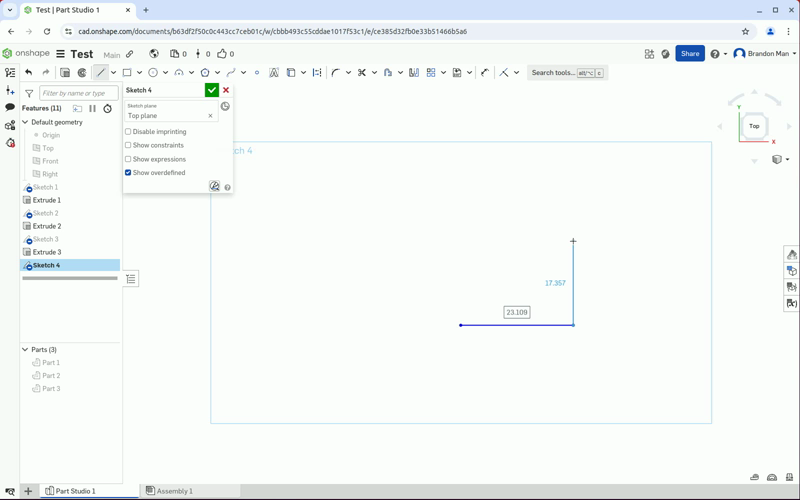
key_down(shift)
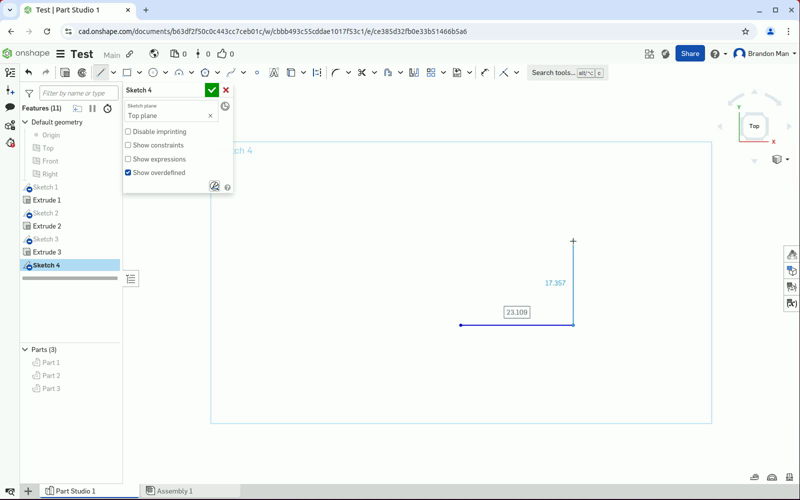
mouse_move(460, 240)
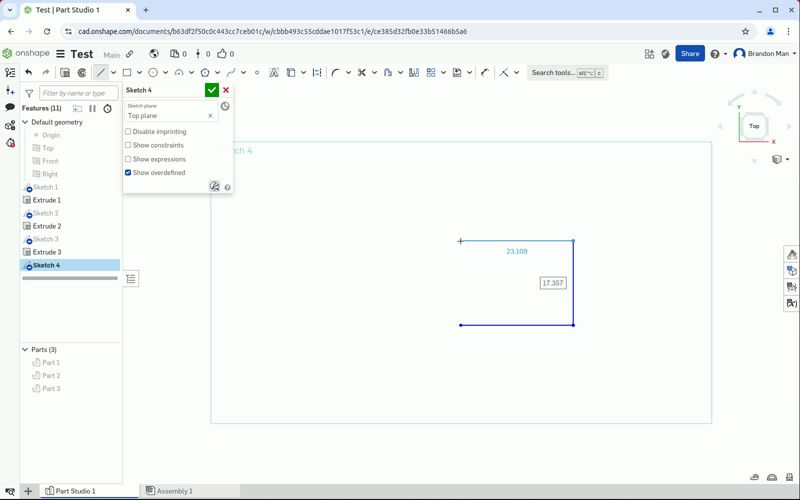
click(460, 240)
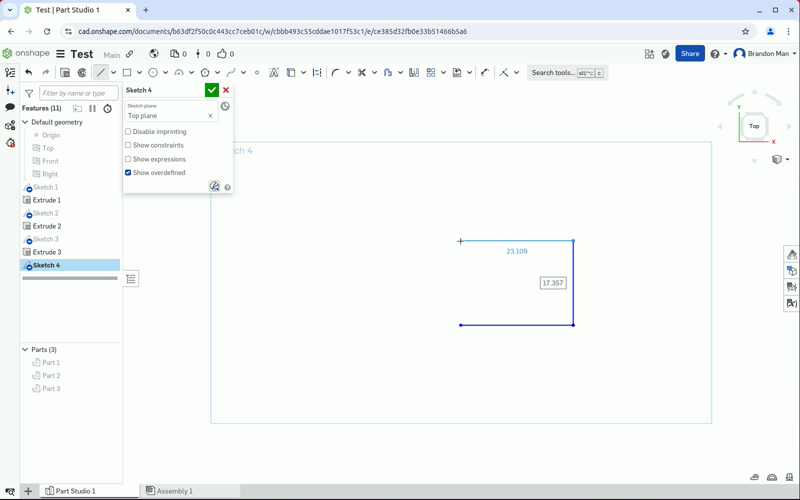
key_up(shift)
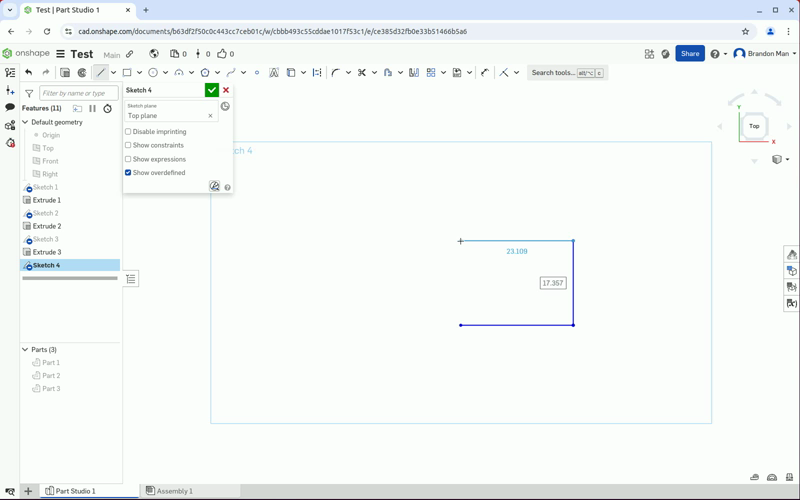
key_down(shift)
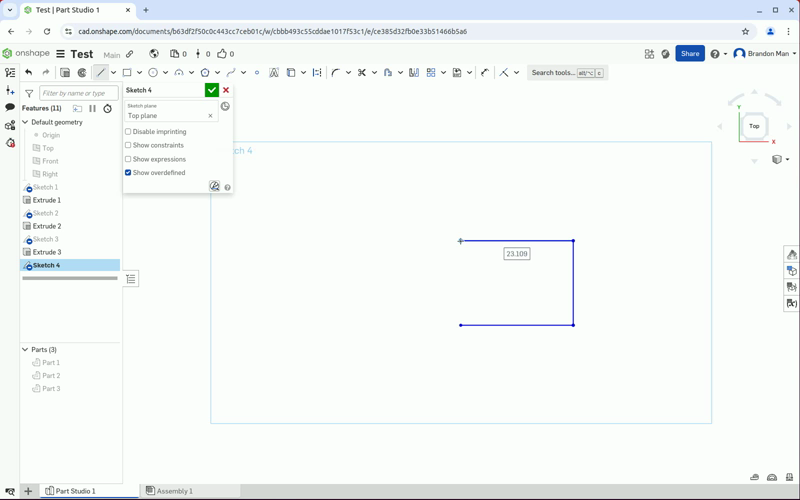
mouse_move(490, 240)
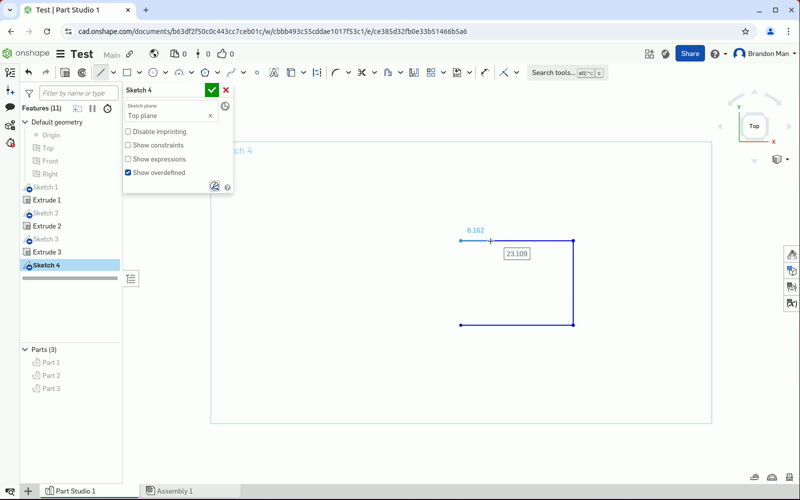
mouse_move(460, 282)
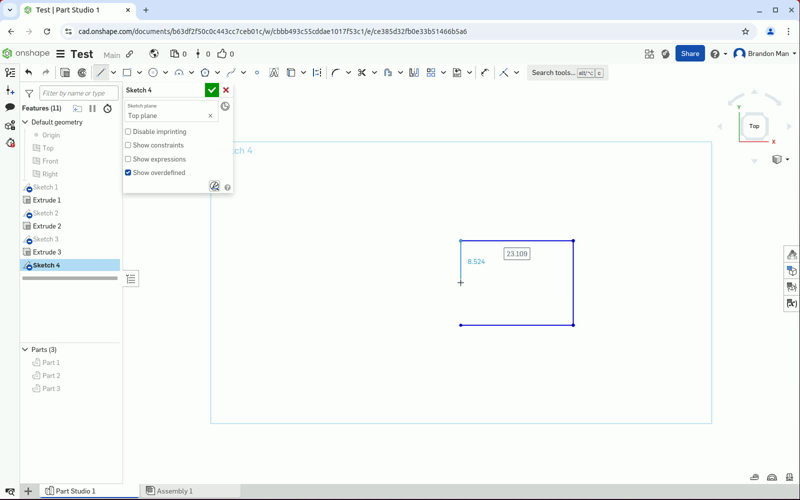
click(460, 282)
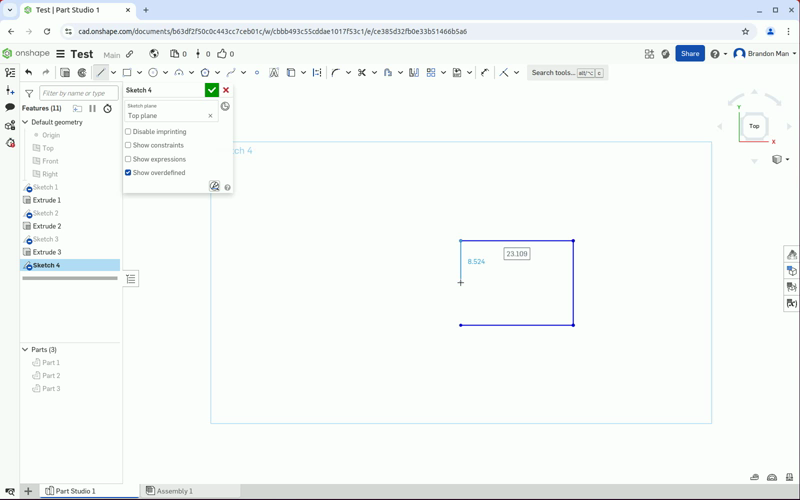
key_up(shift)
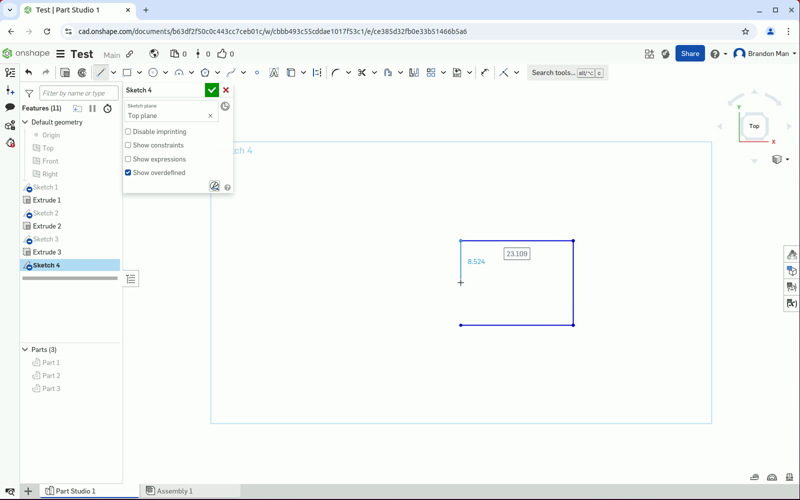
mouse_move(490, 282)
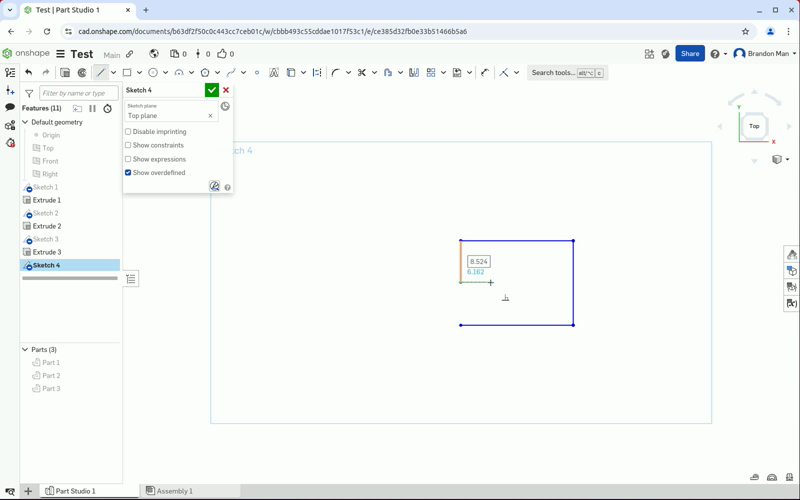
key_down(shift)
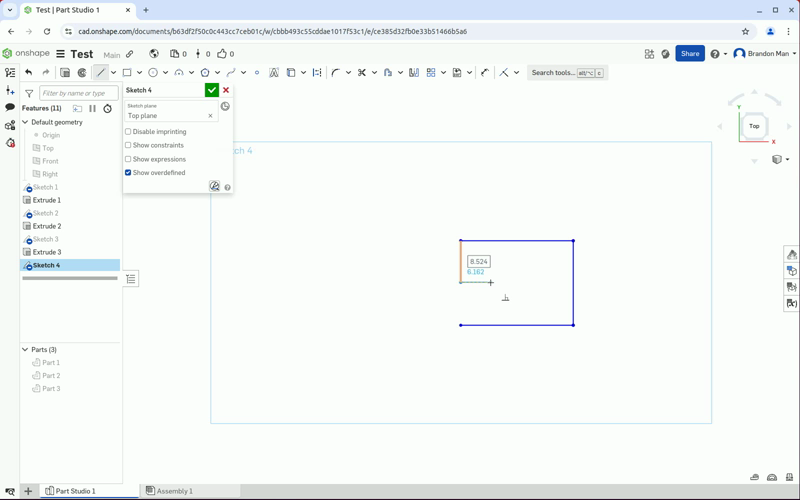
mouse_move(460, 325)
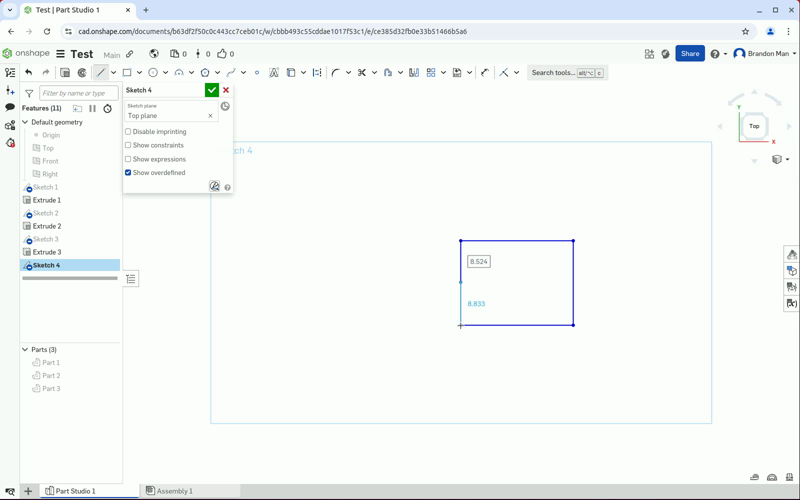
key_up(shift)
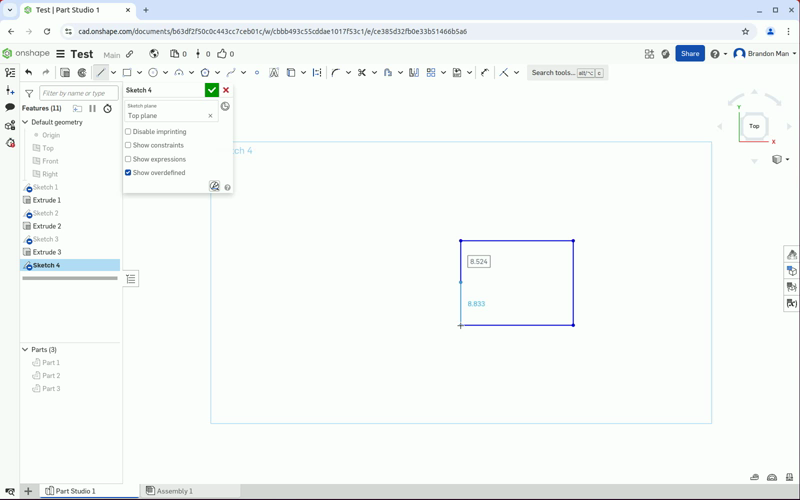
click(460, 325)
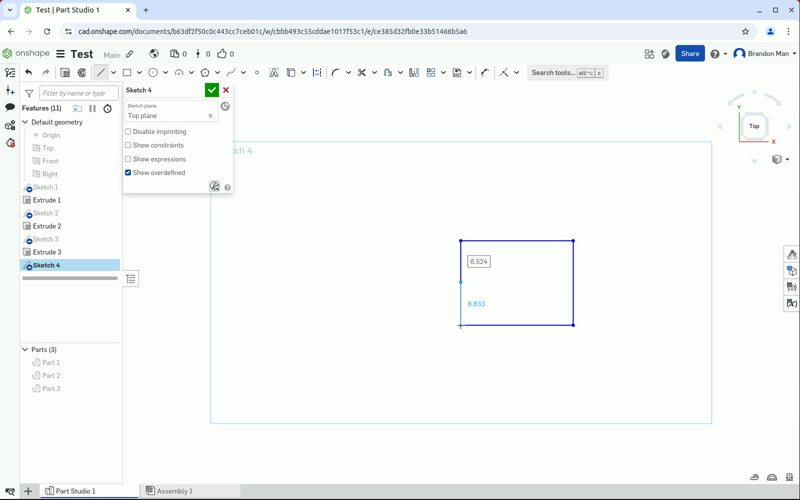
key(esc)
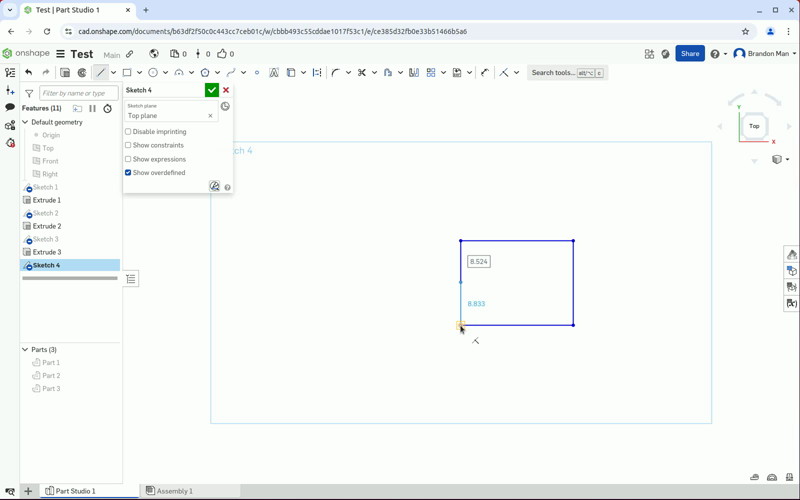
mouse_move(535, 279)
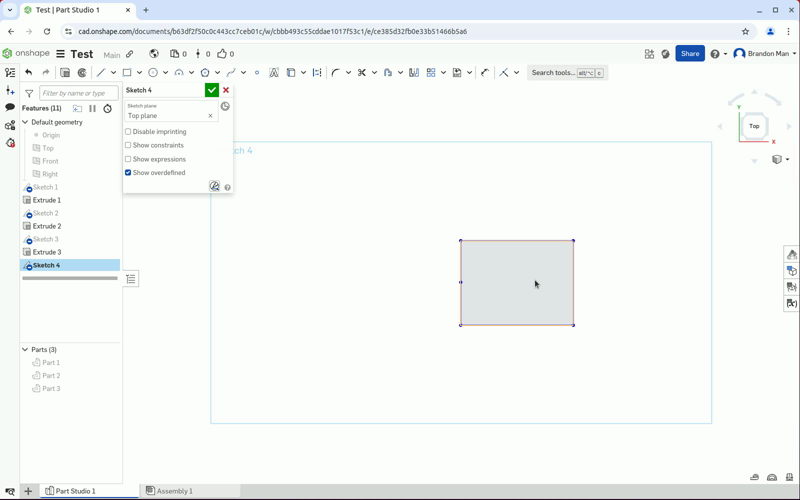
click(535, 279)
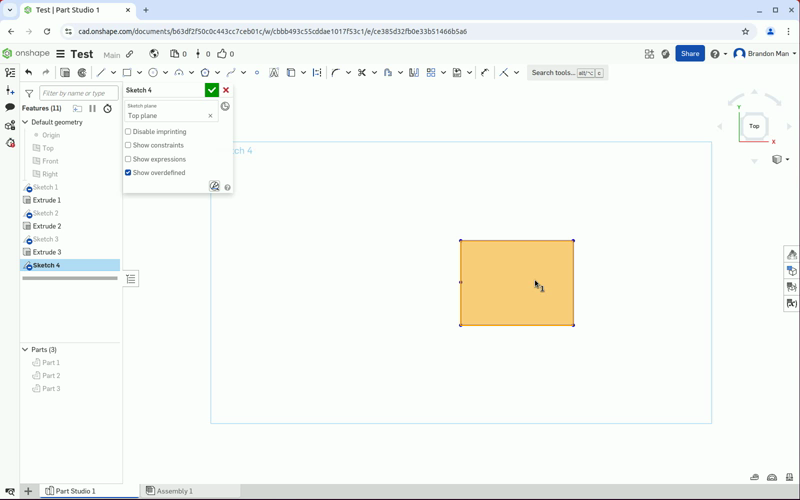
mouse_move(73, 352)
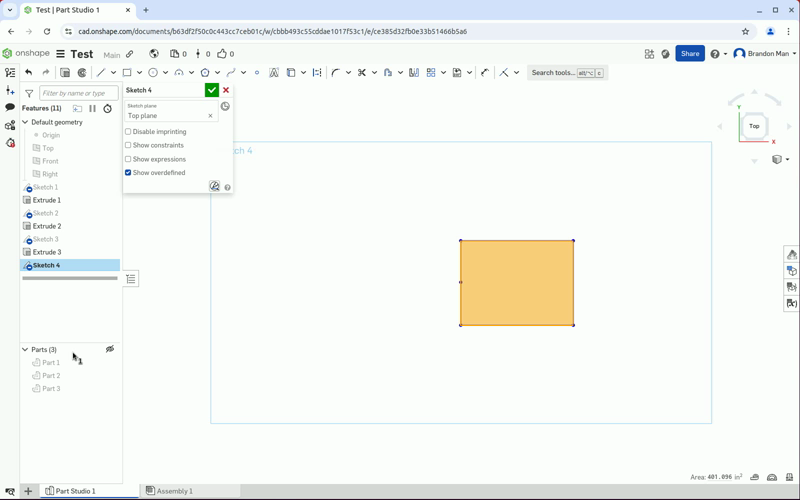
key(shift+y)
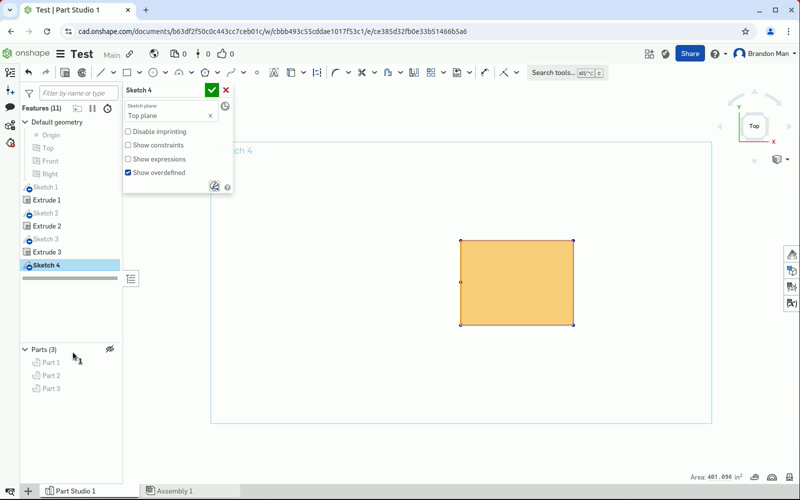
key(shift+e)
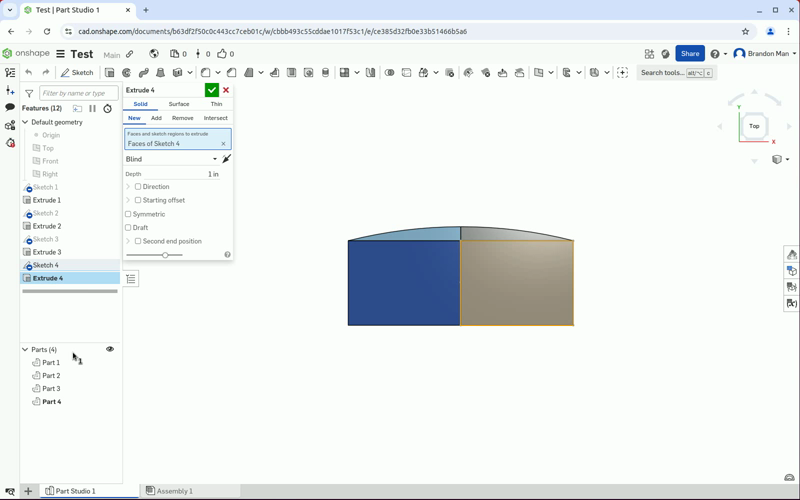
mouse_move(143, 106)
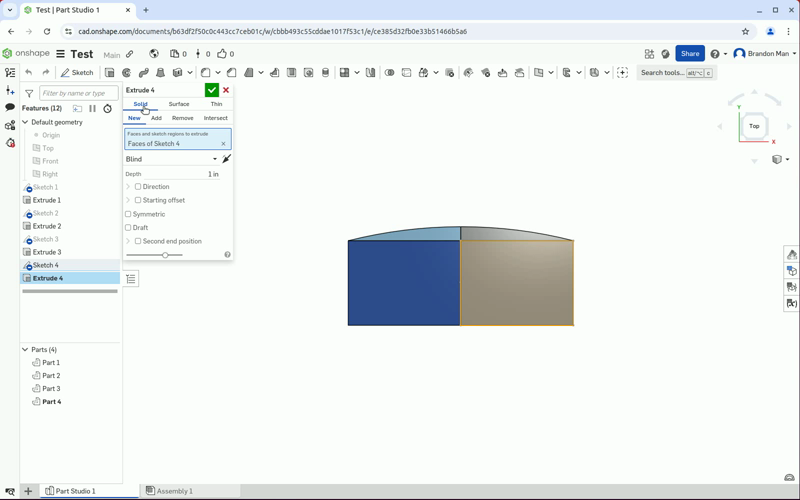
click(143, 106)
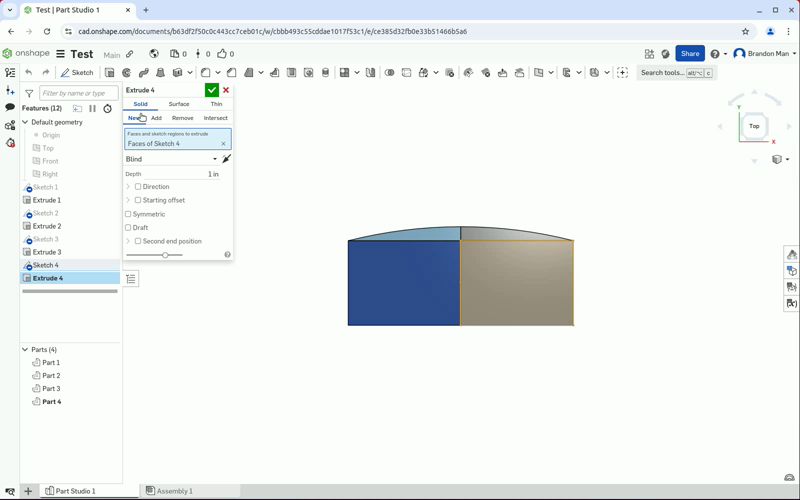
mouse_move(137, 120)
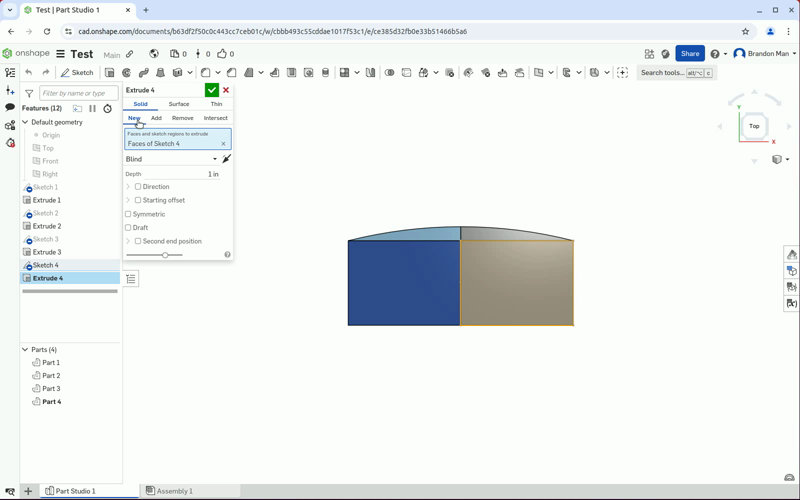
click(137, 120)
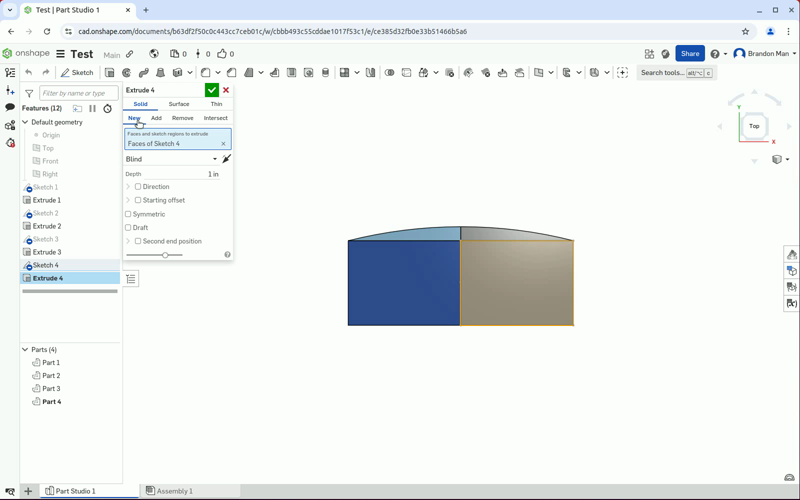
key(tab, 4)
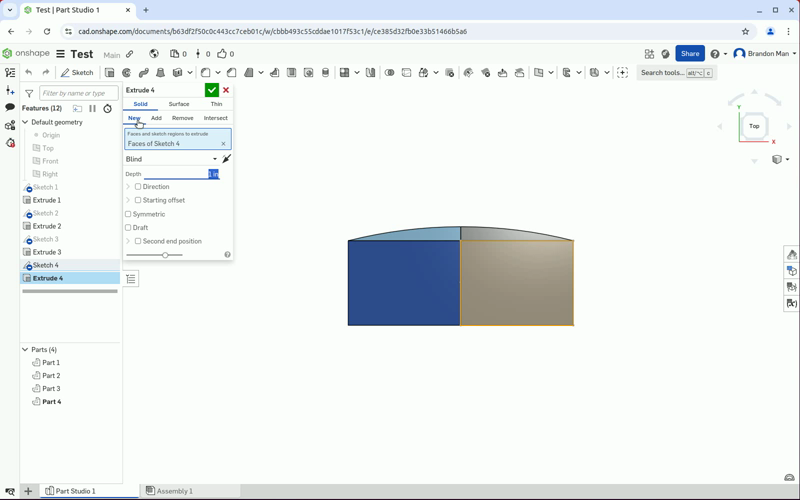
text(0.481)
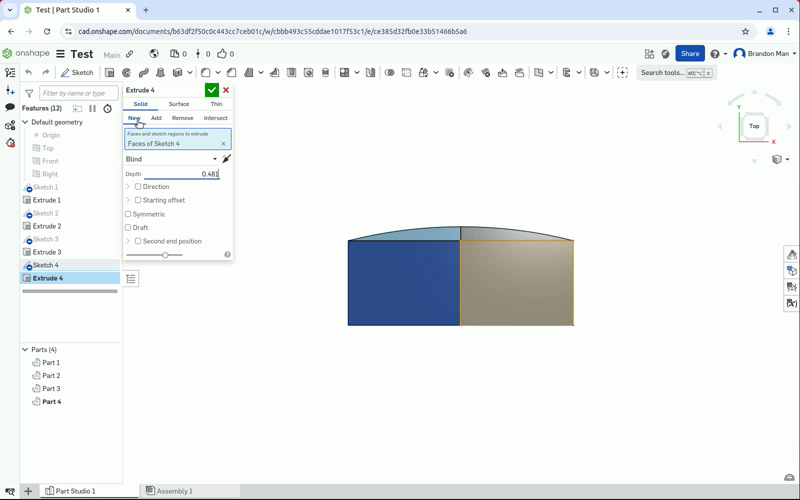
key(enter)
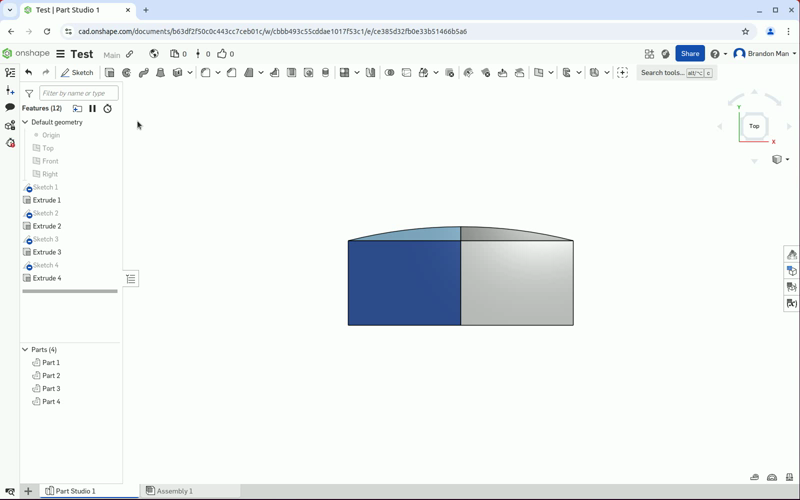
key(shift+h)
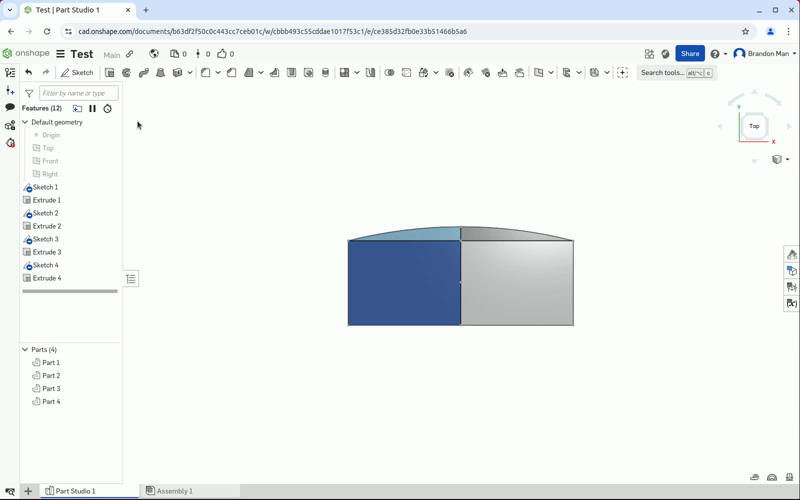
key(shift+h)
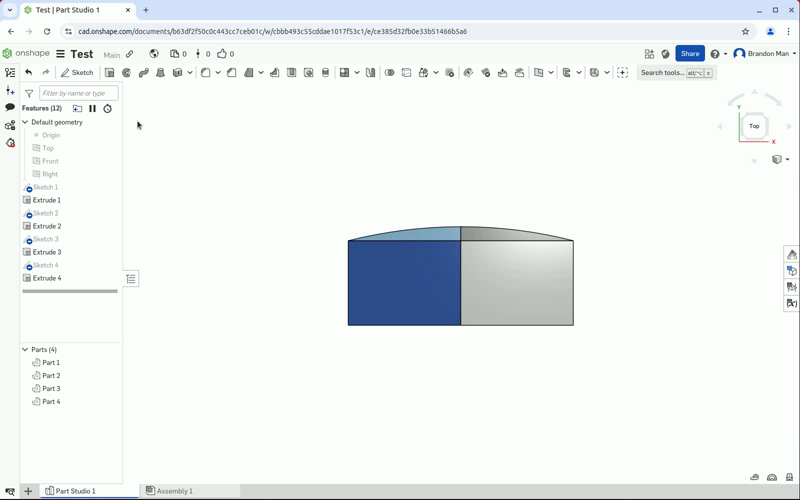
mouse_move(73, 189)
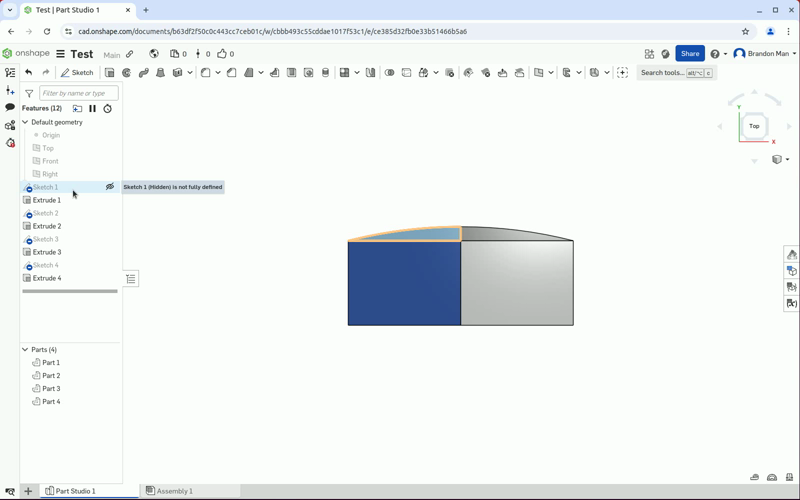
click(73, 189)
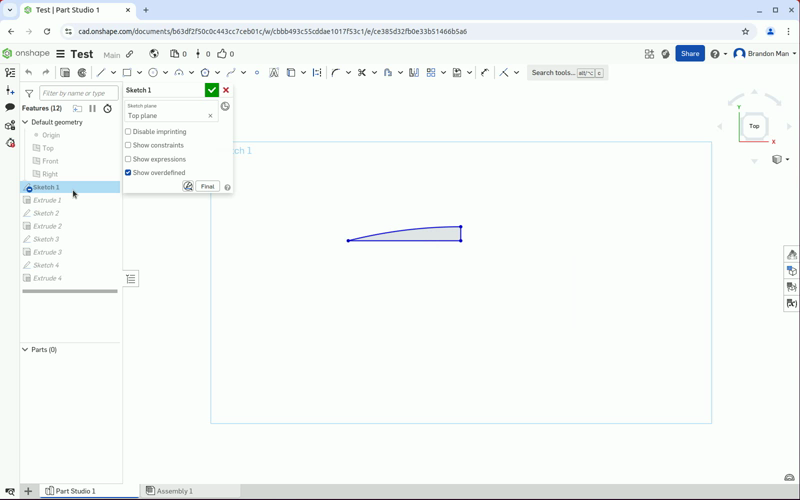
mouse_move(229, 92)
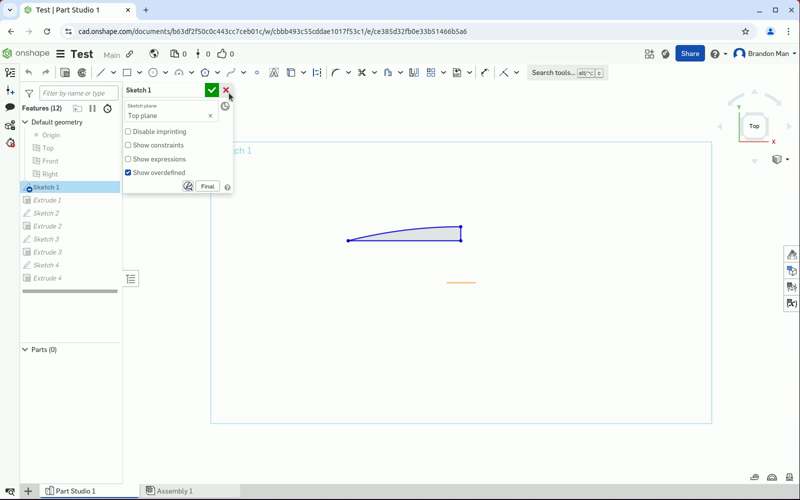
click(229, 92)
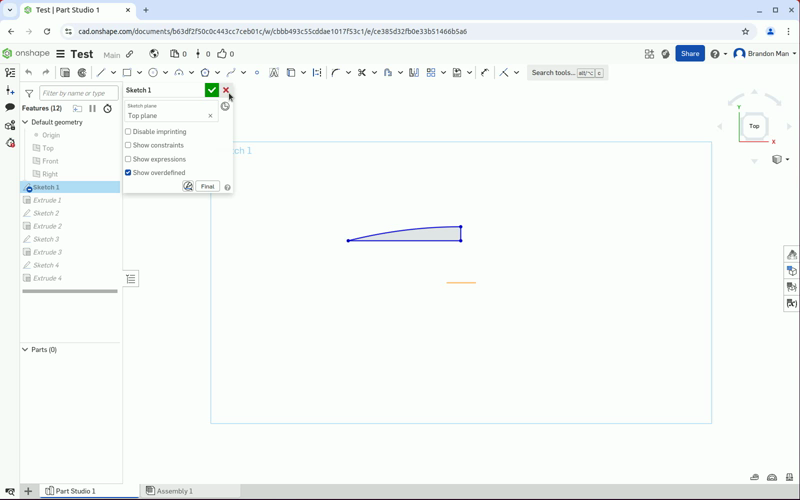
key(shift+s)
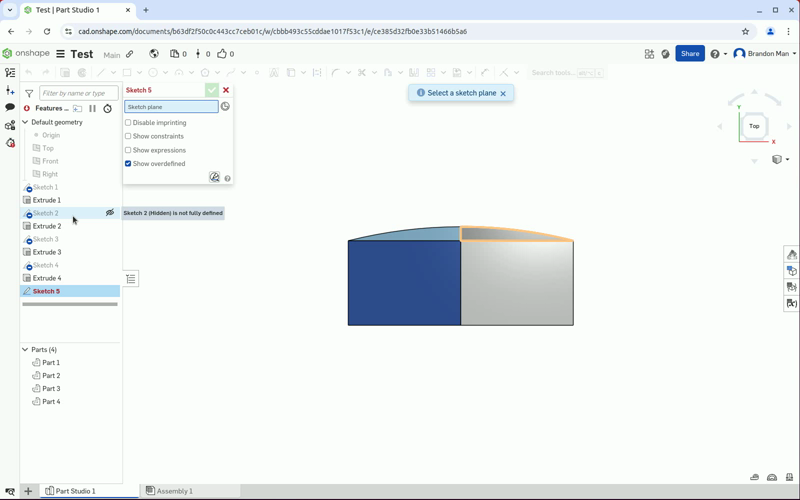
scroll(3)
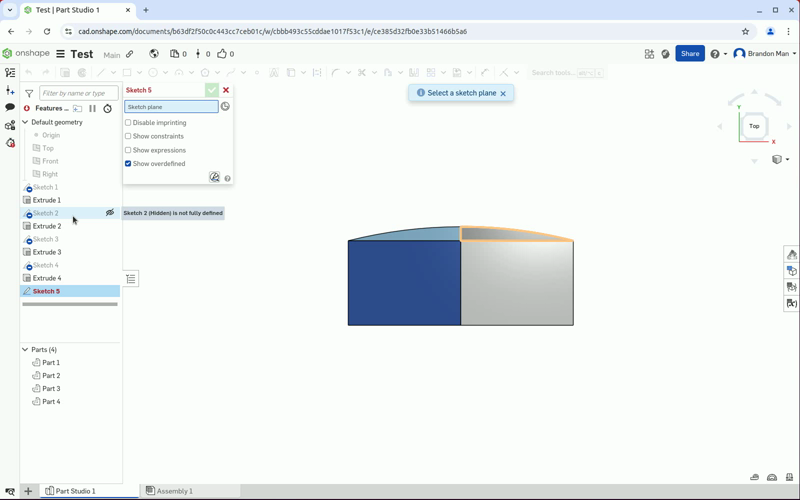
mouse_move(73, 150)
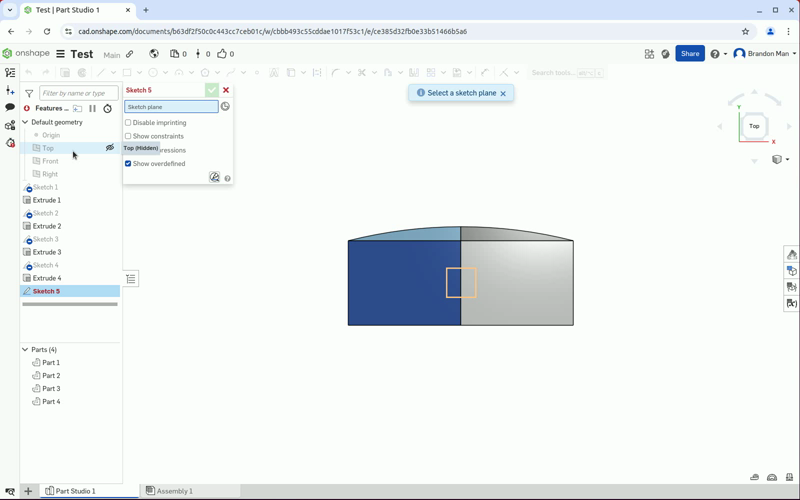
click(73, 150)
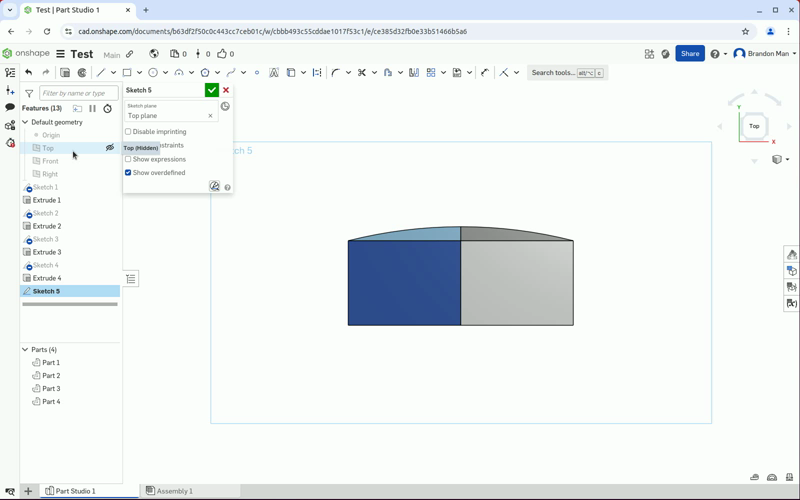
mouse_move(73, 352)
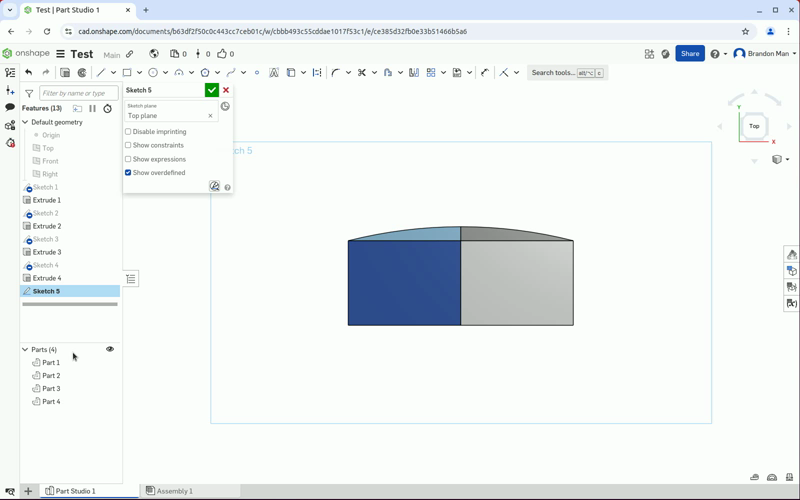
key(y)
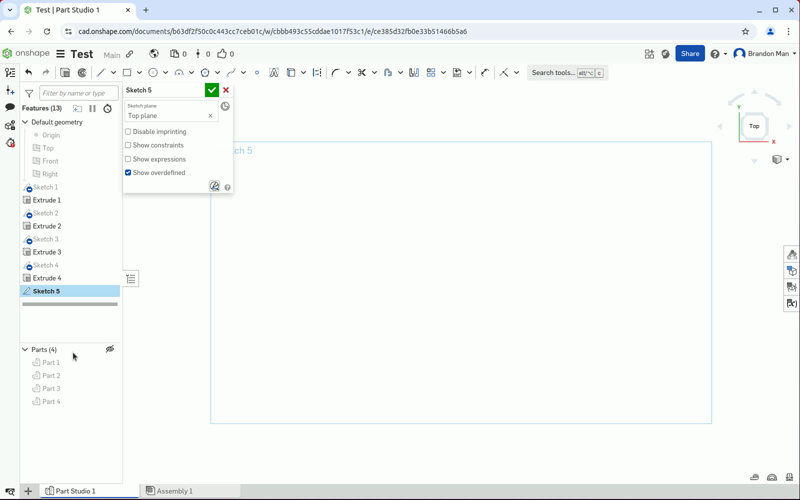
key(a)
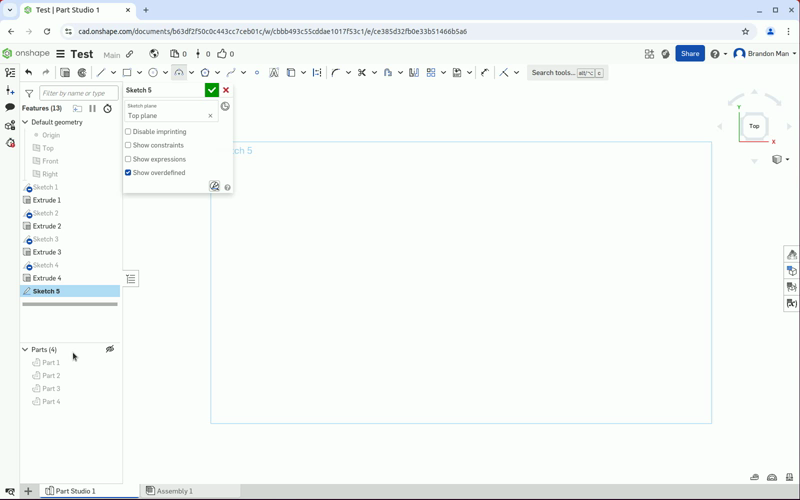
key_down(shift)
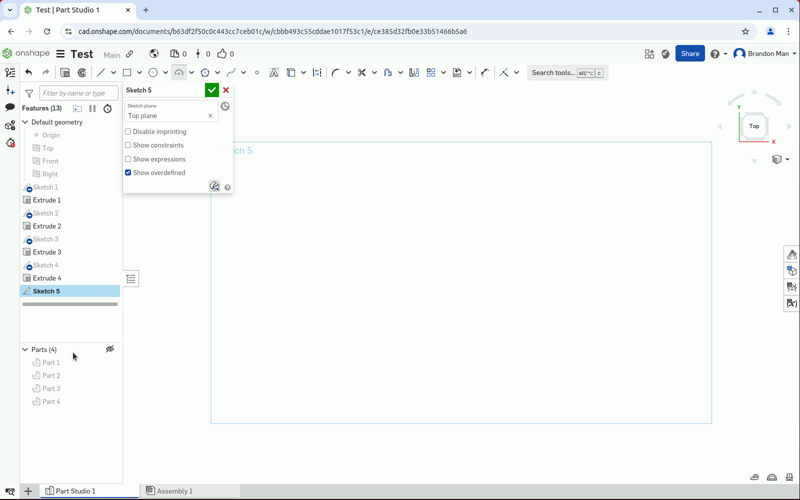
mouse_move(348, 325)
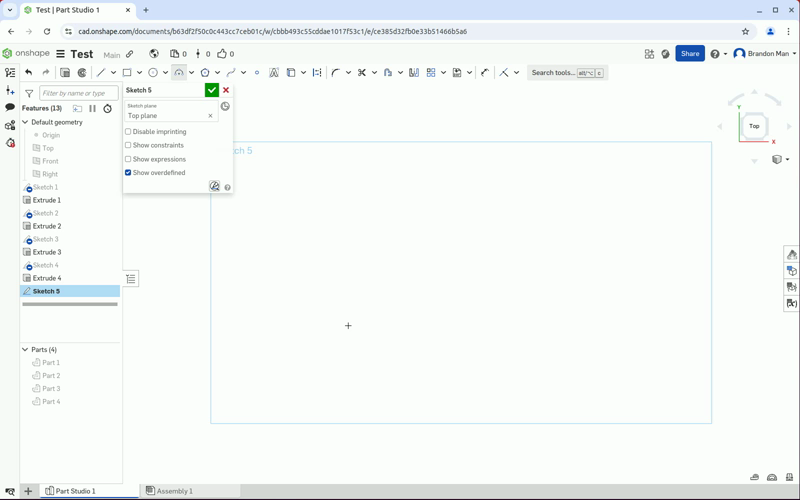
click(348, 325)
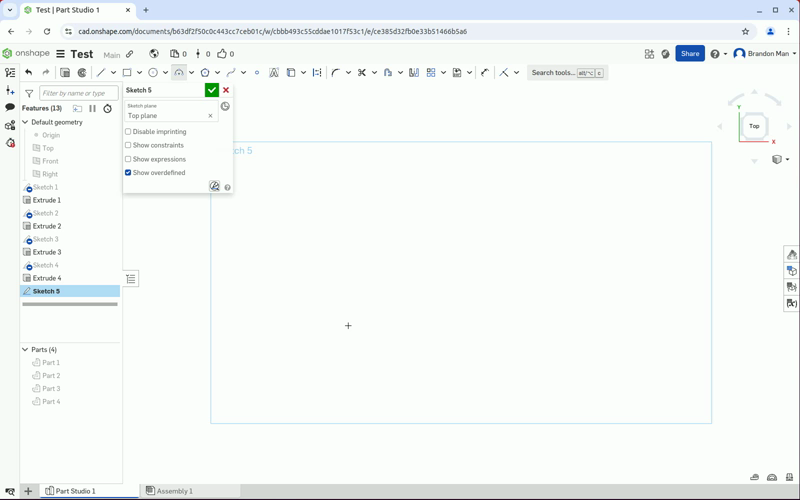
key_up(shift)
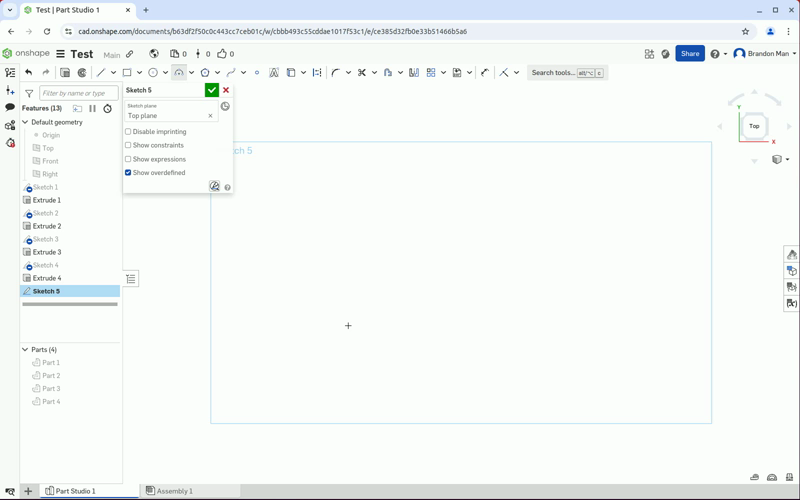
key_down(shift)
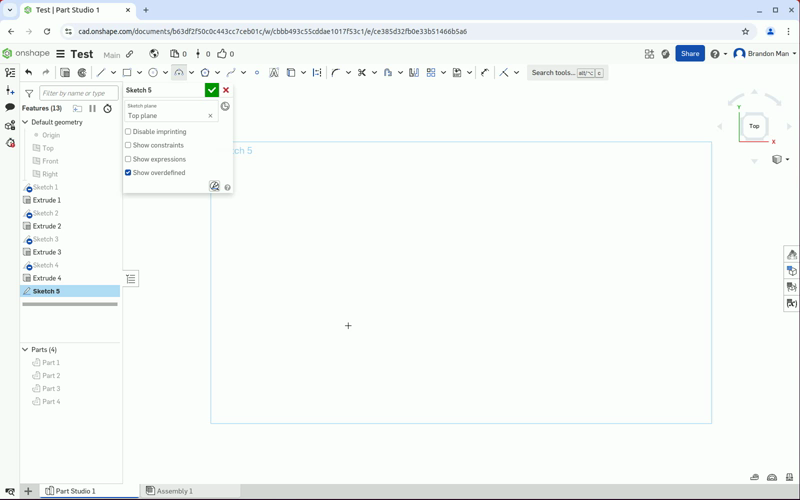
mouse_move(460, 339)
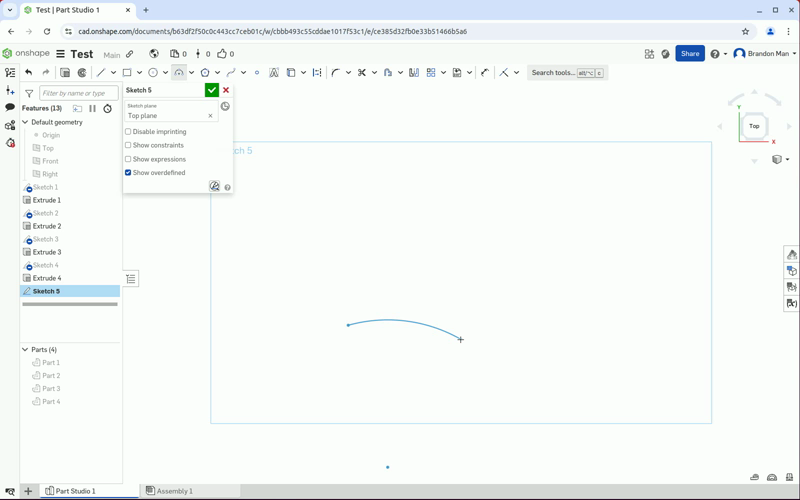
click(460, 339)
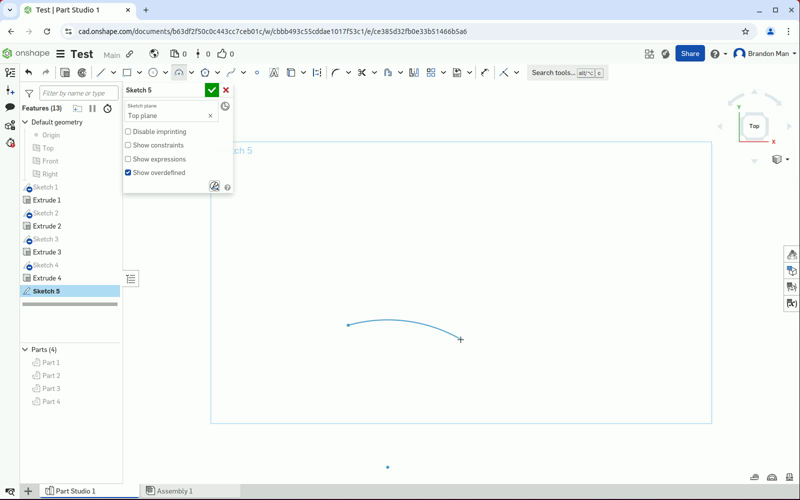
mouse_move(404, 335)
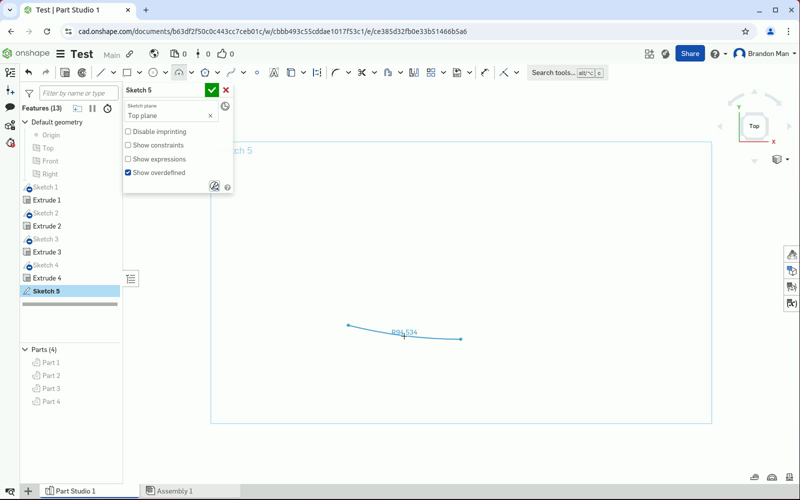
click(404, 335)
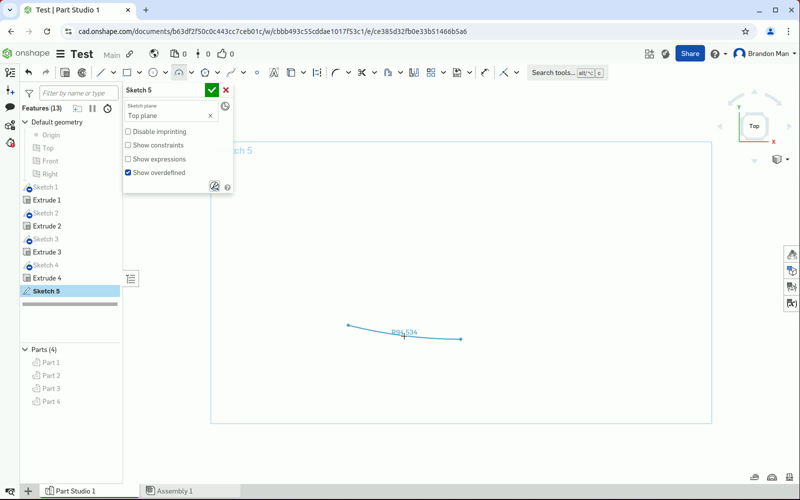
key_up(shift)
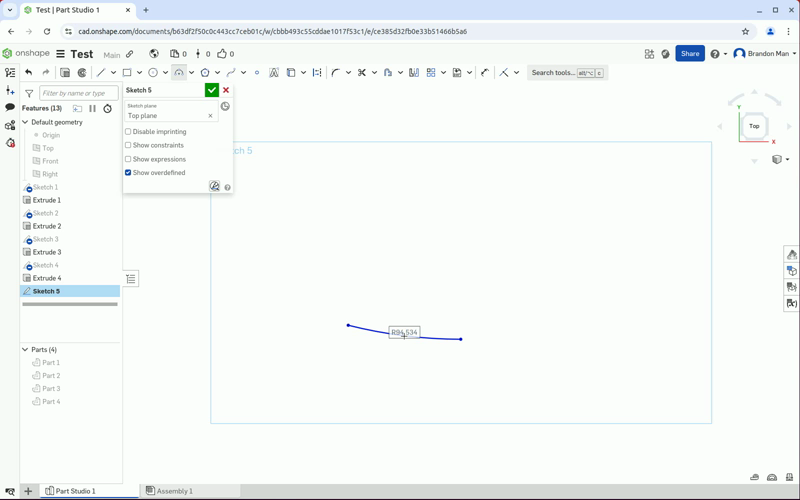
key(esc)
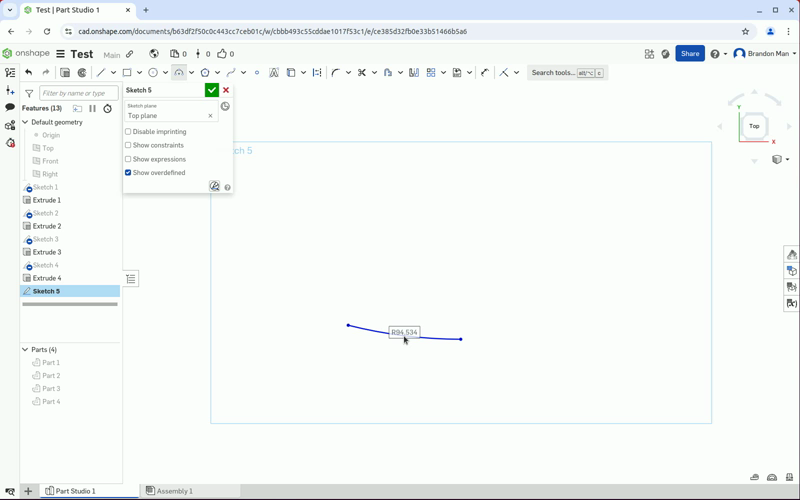
key(l)
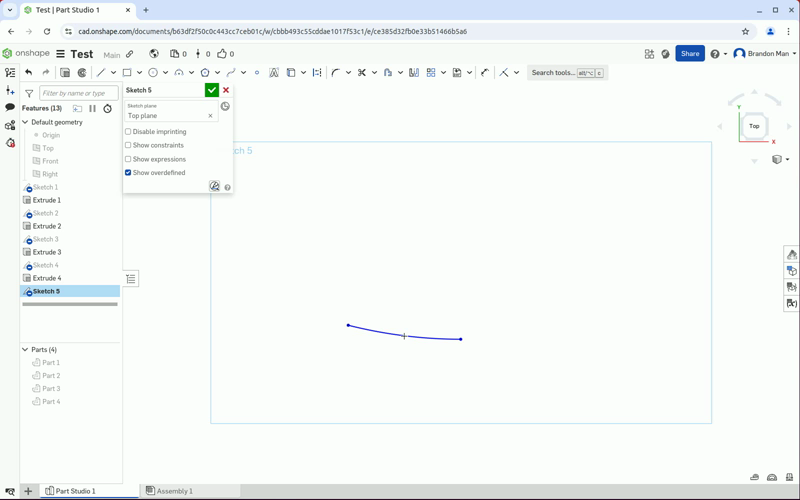
mouse_move(460, 339)
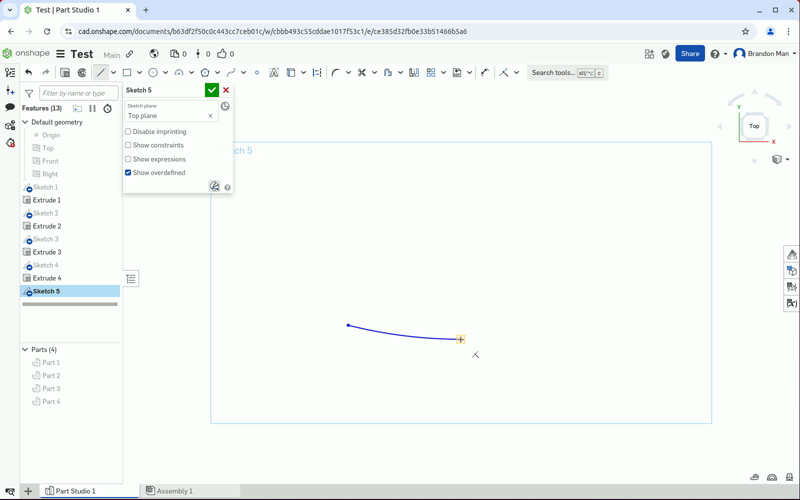
click(460, 339)
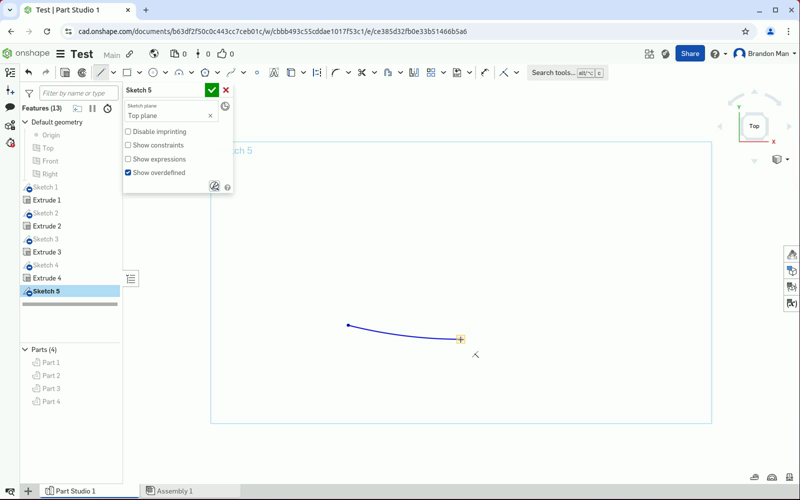
key_down(shift)
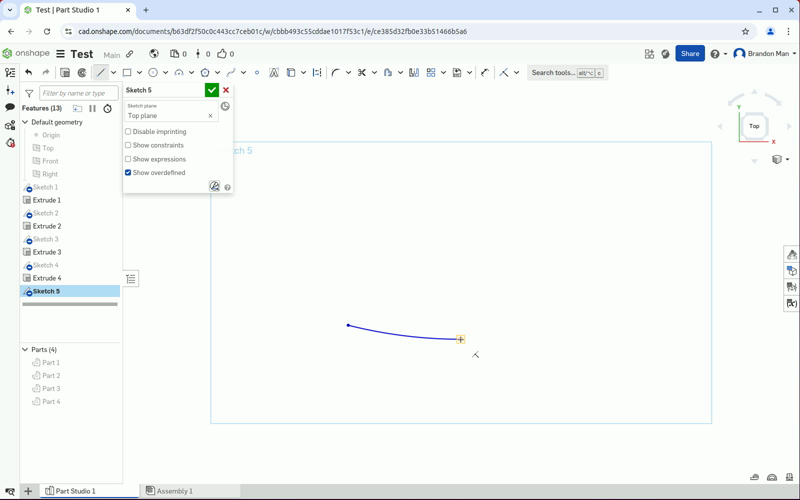
mouse_move(490, 339)
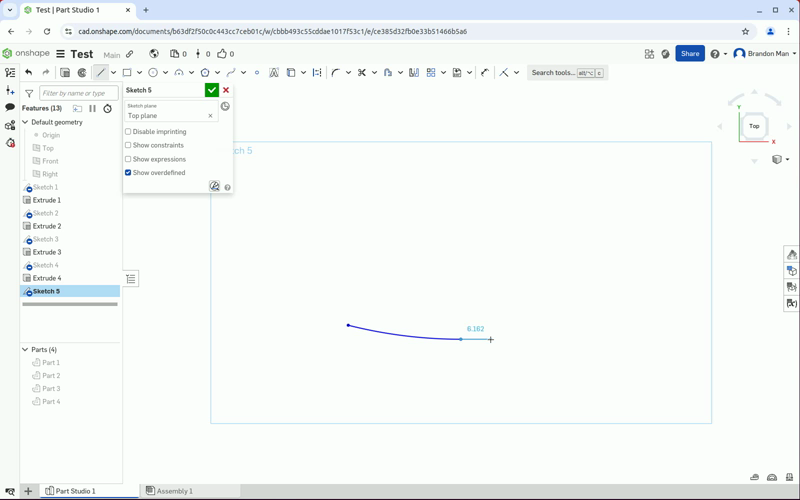
mouse_move(460, 325)
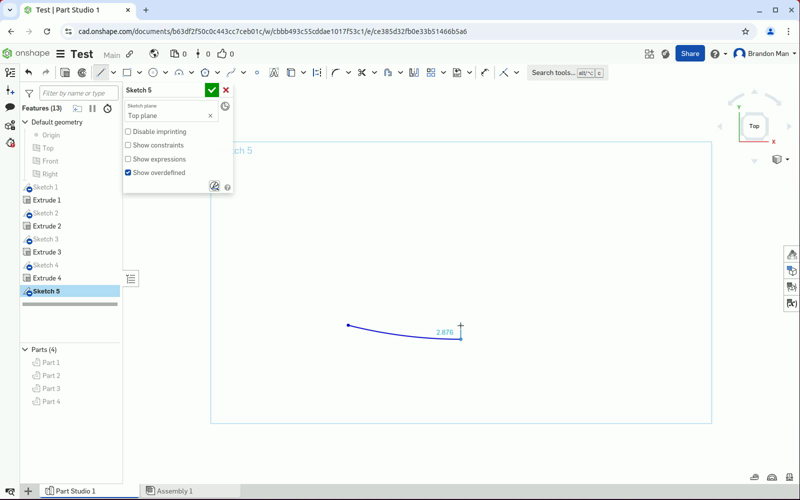
click(460, 325)
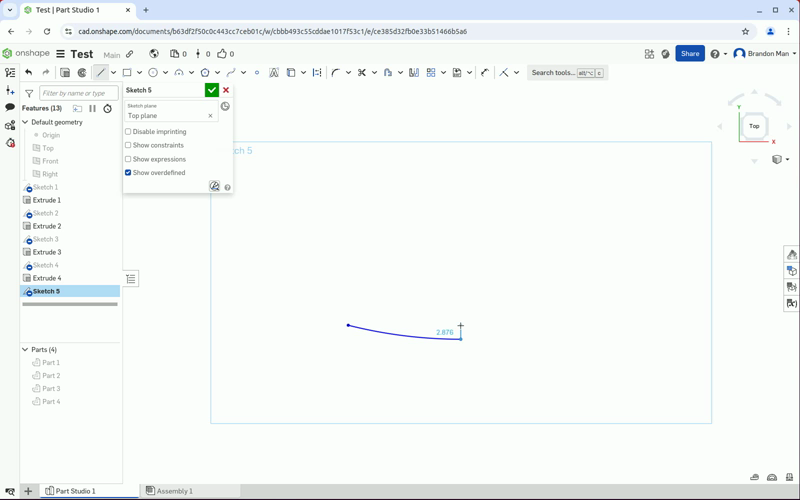
key_up(shift)
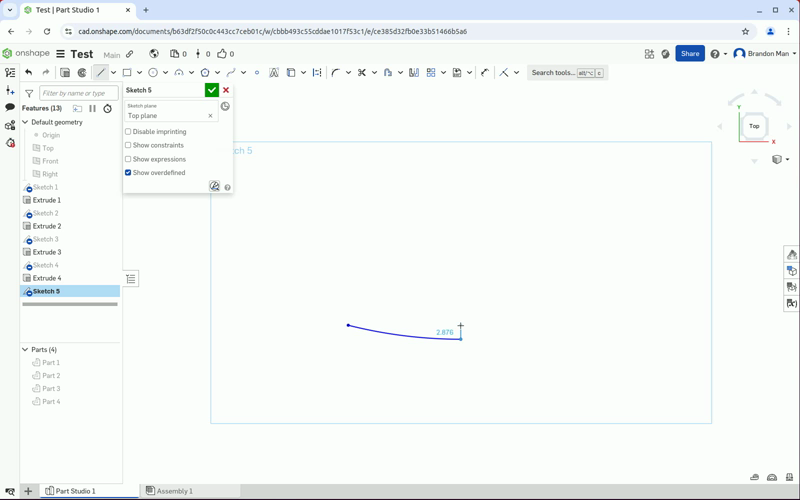
key_down(shift)
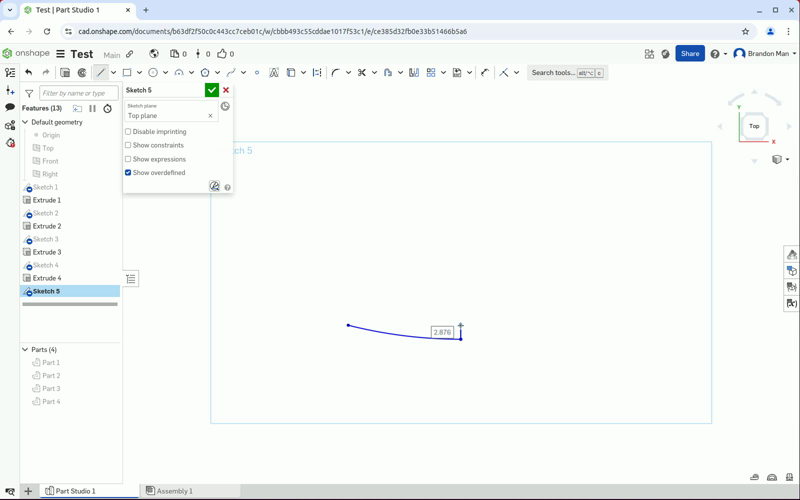
mouse_move(348, 325)
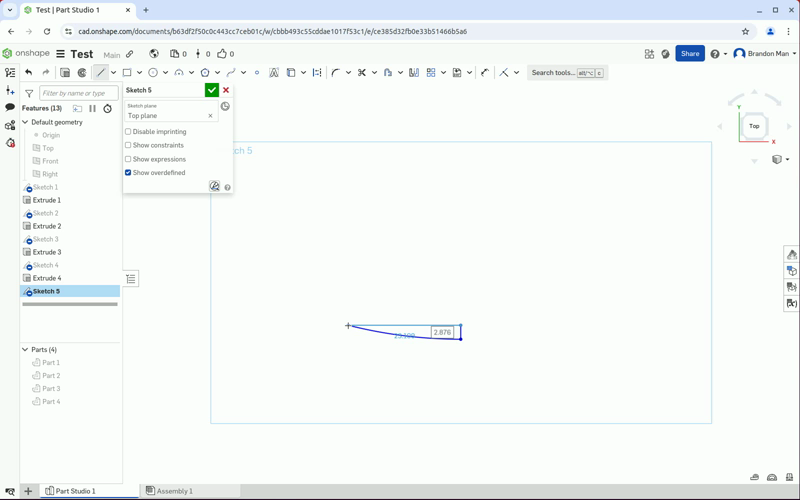
key_up(shift)
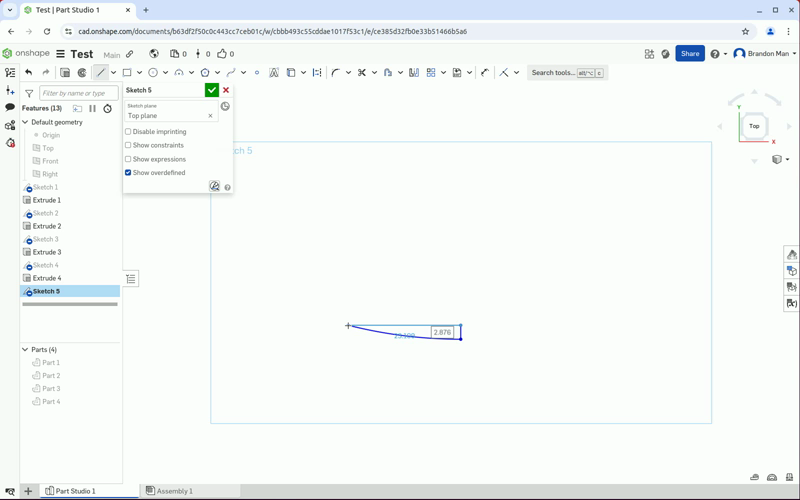
click(348, 325)
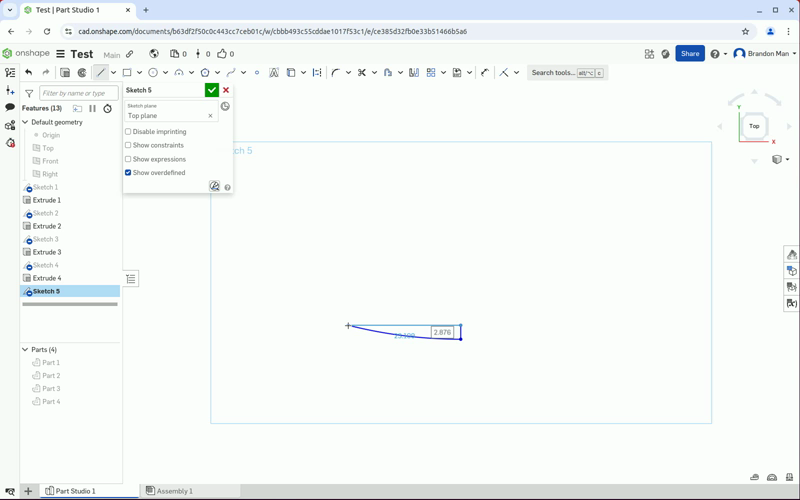
key(esc)
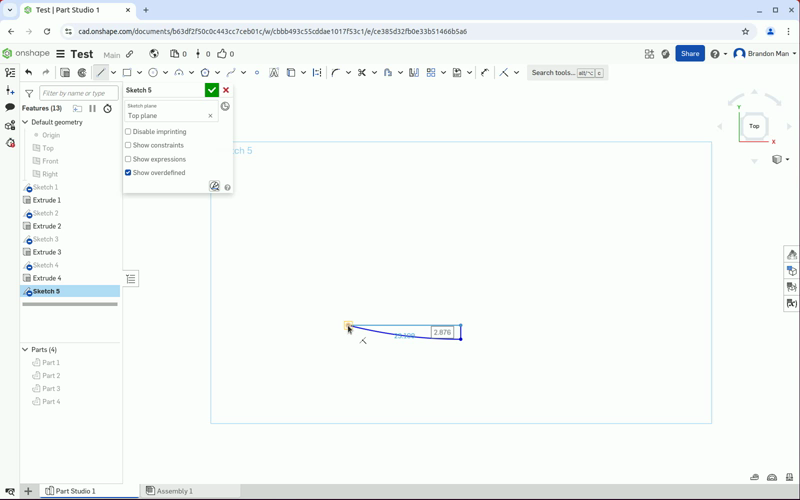
mouse_move(390, 326)
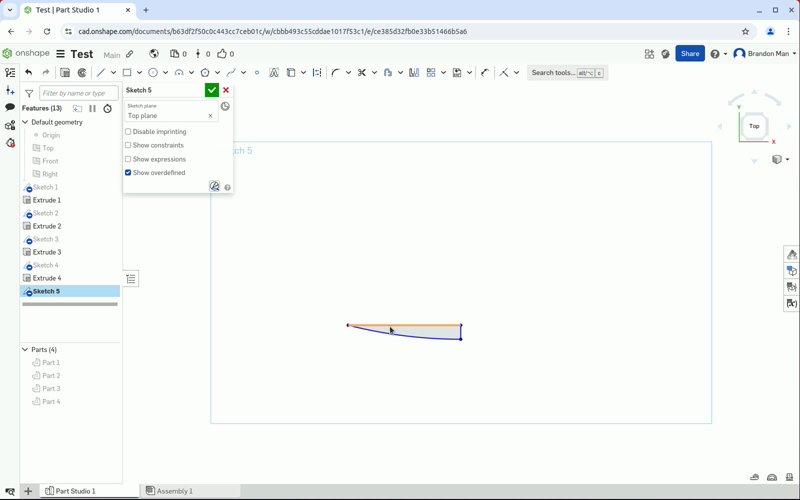
scroll(6)
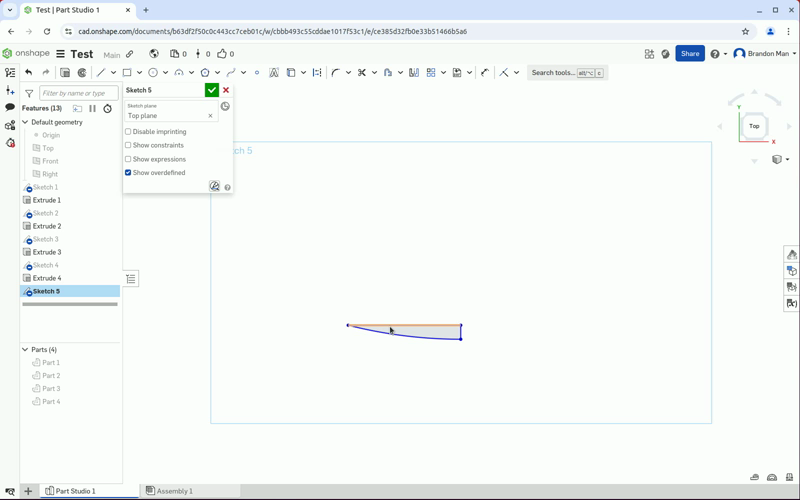
scroll(6)
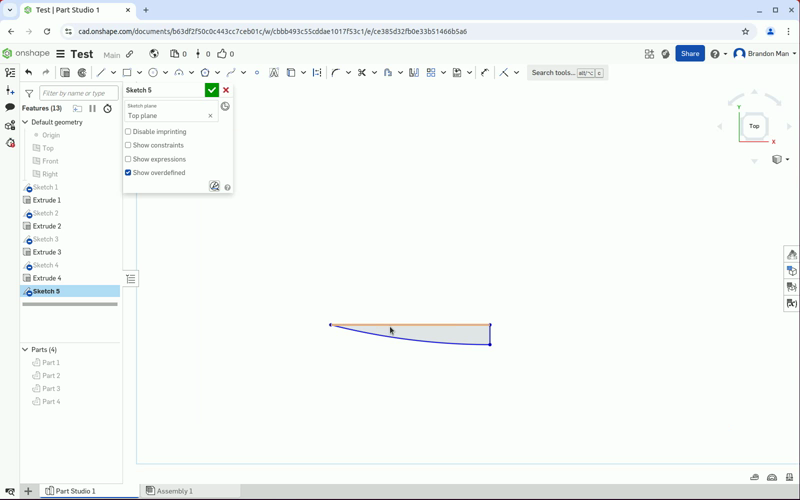
scroll(6)
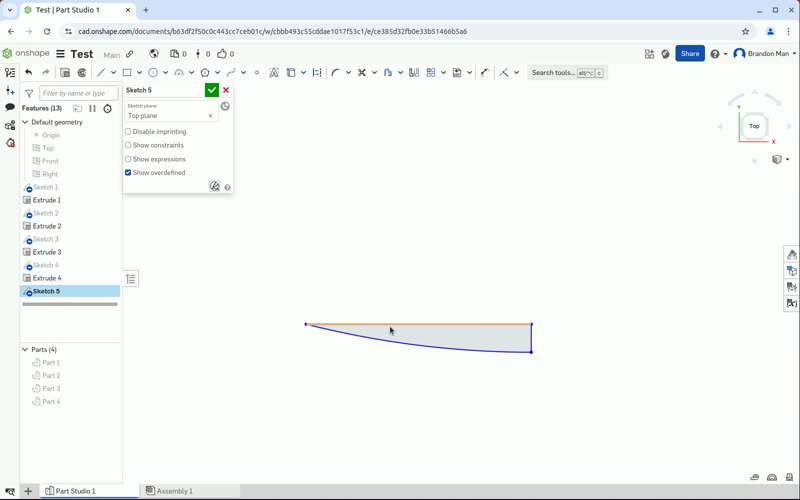
scroll(6)
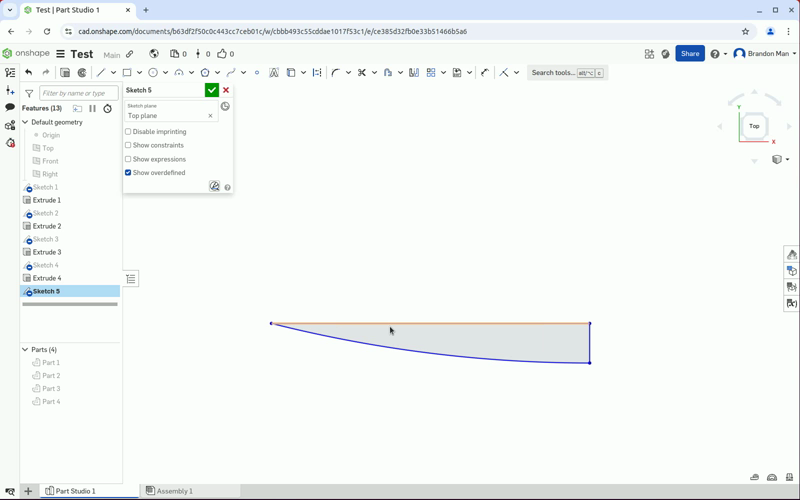
scroll(6)
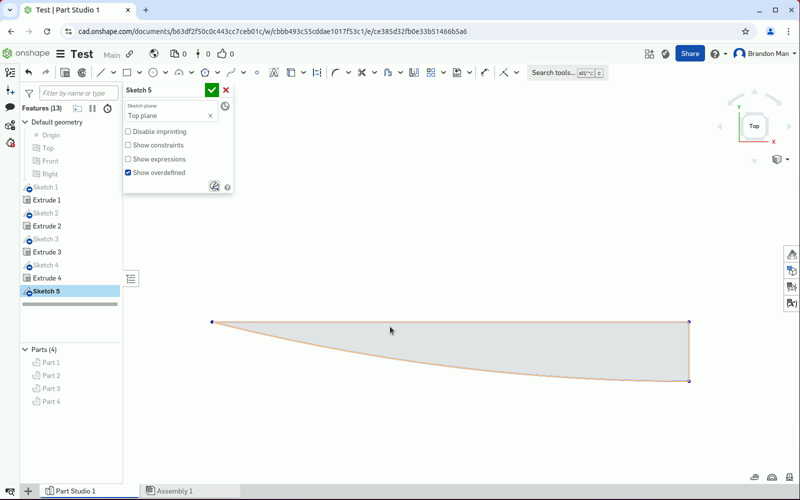
scroll(6)
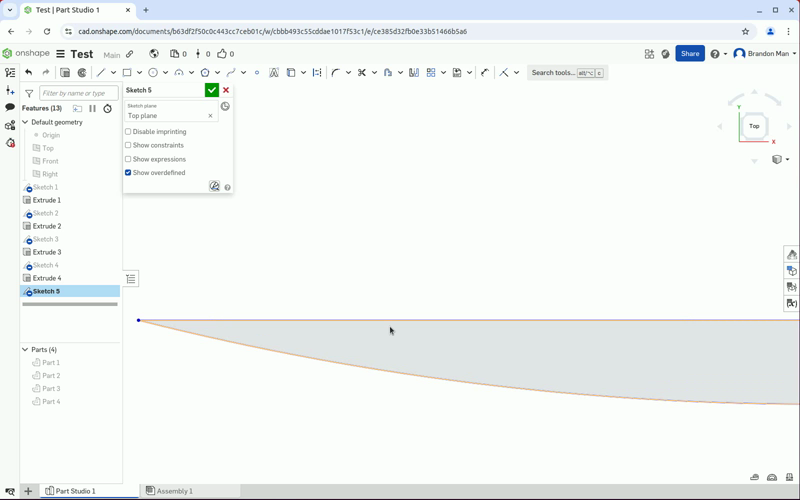
scroll(6)
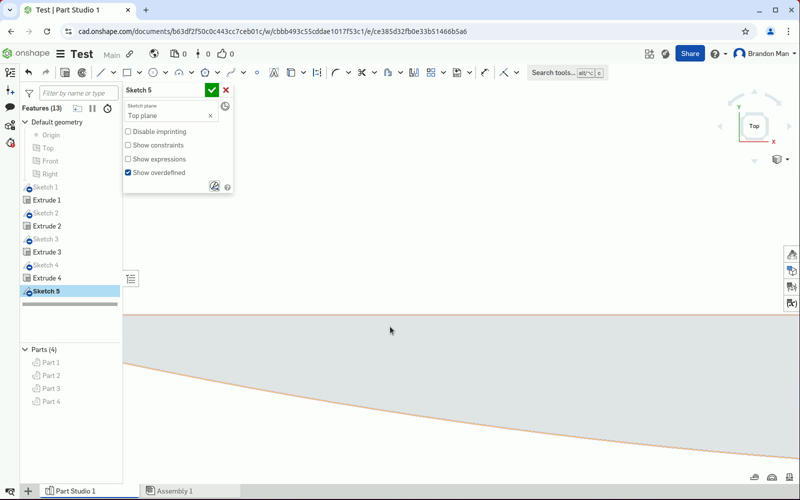
click(390, 326)
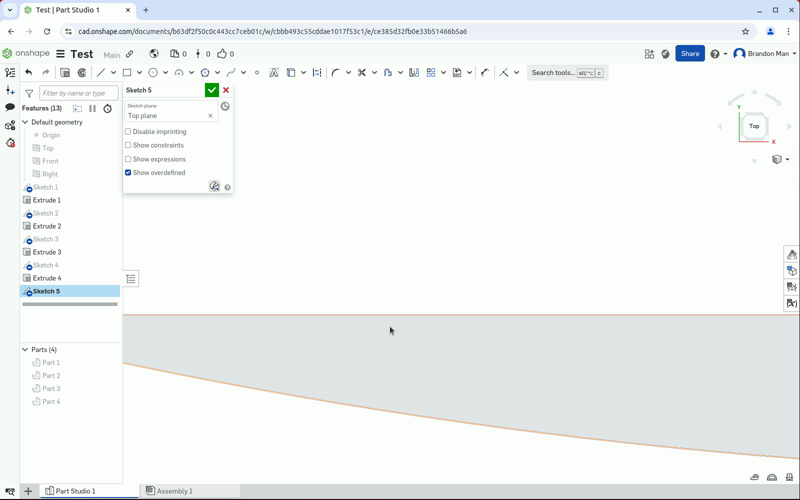
scroll(-6)
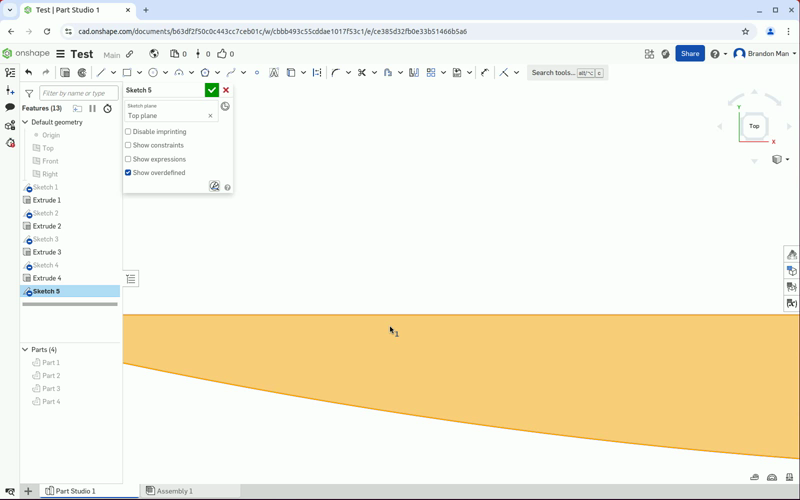
scroll(-6)
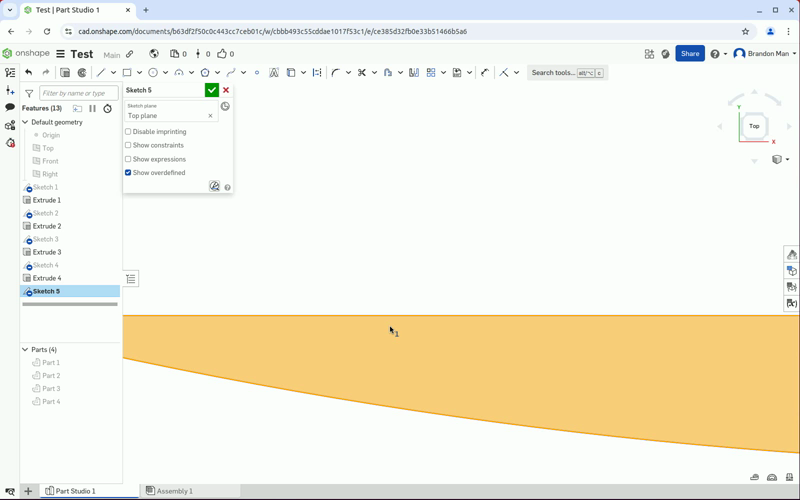
scroll(-6)
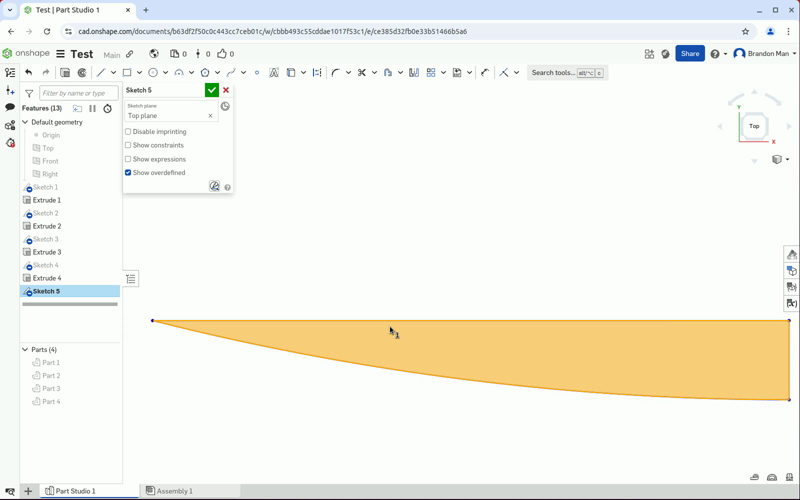
scroll(-6)
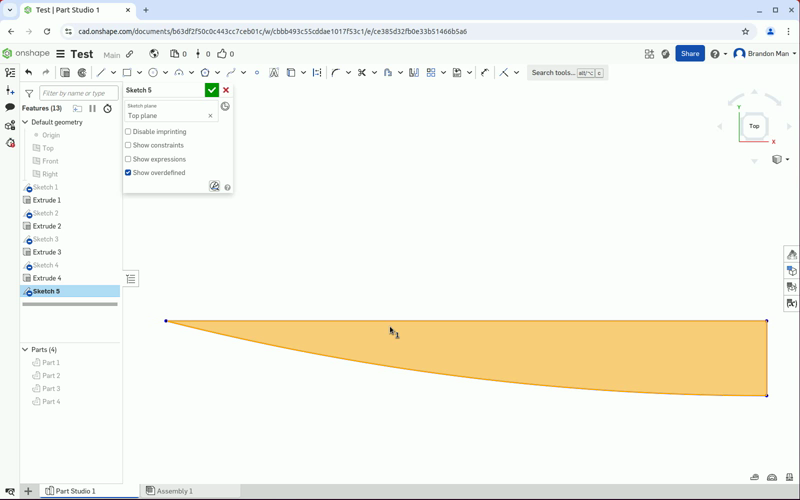
scroll(-6)
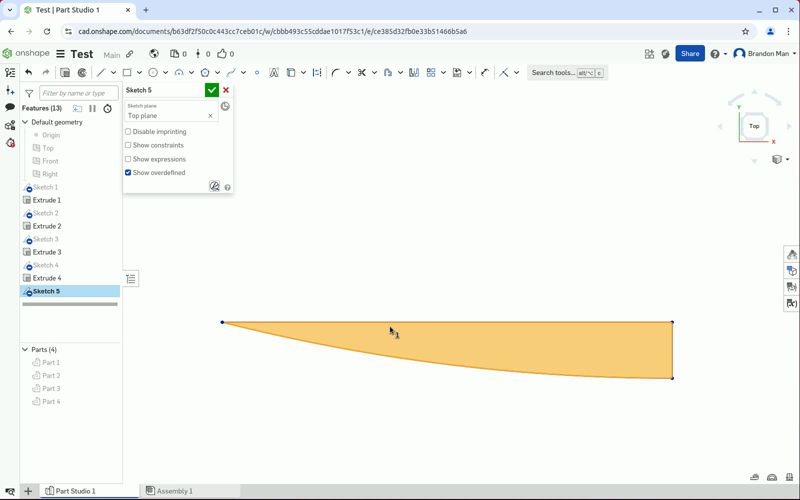
scroll(-6)
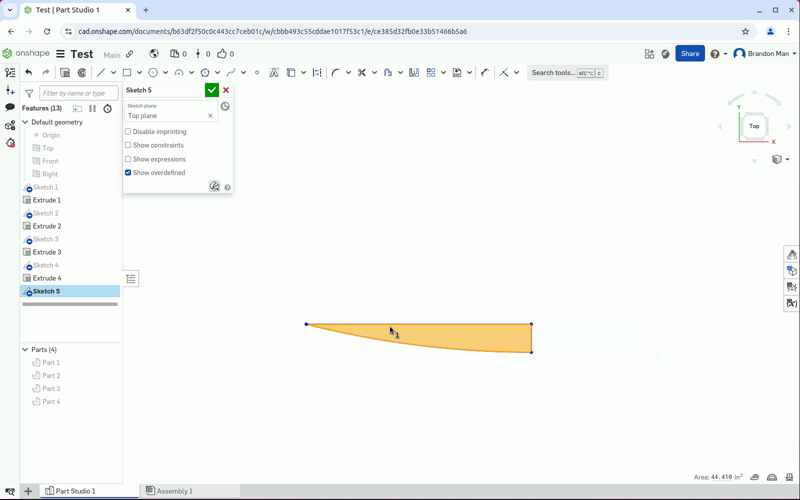
scroll(-6)
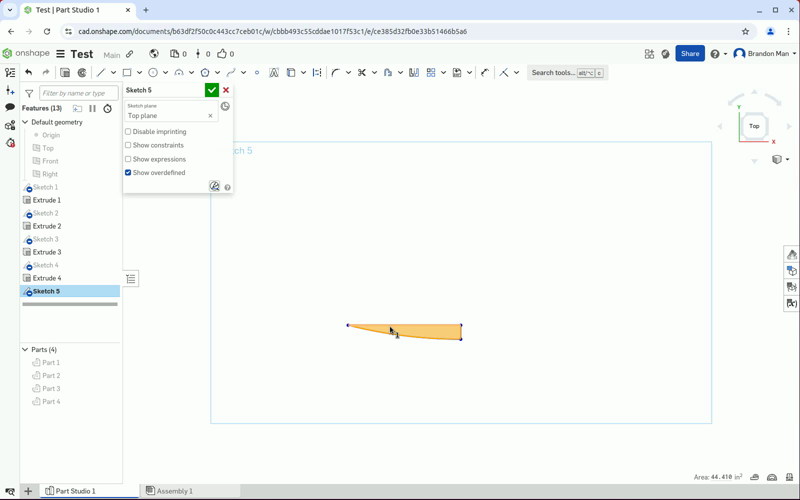
mouse_move(73, 352)
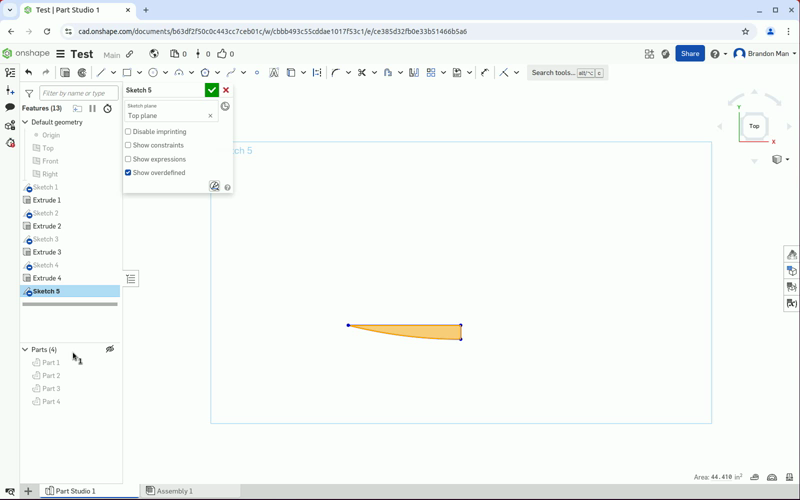
key(shift+y)
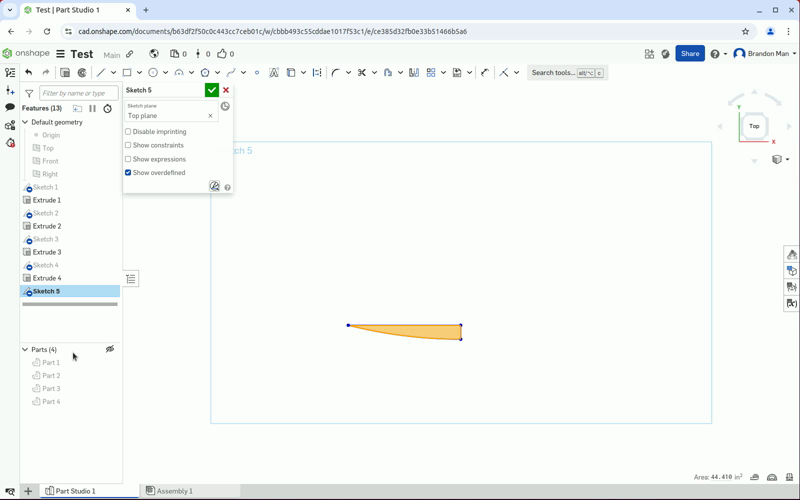
key(shift+e)
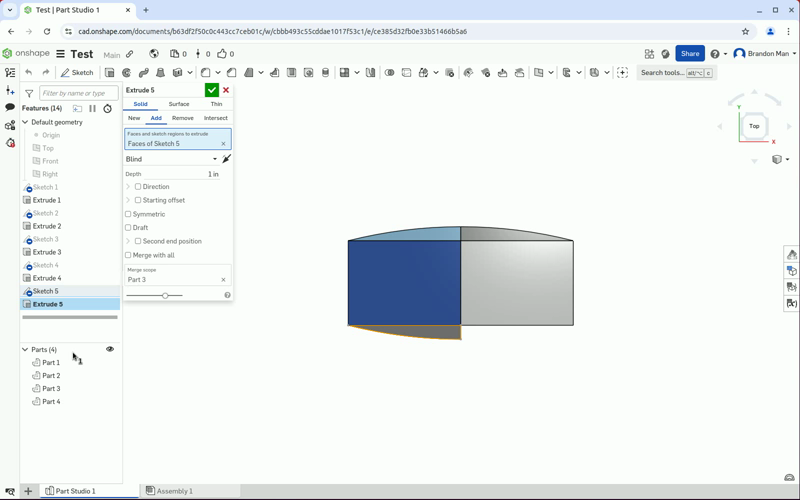
mouse_move(143, 106)
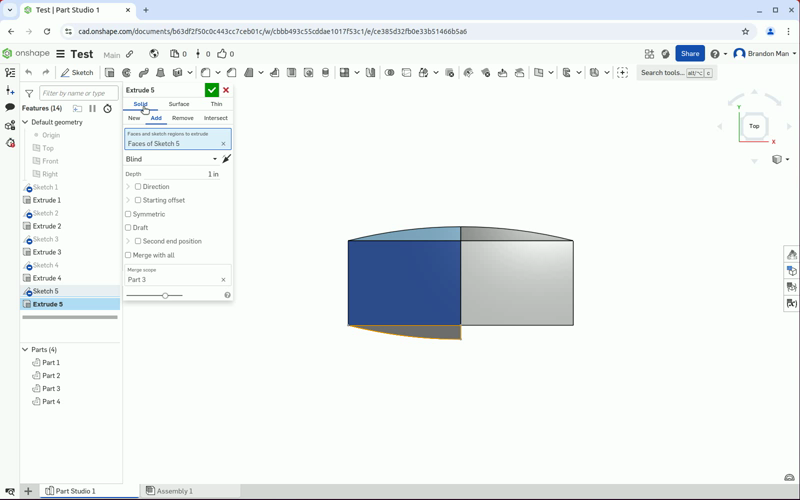
click(143, 106)
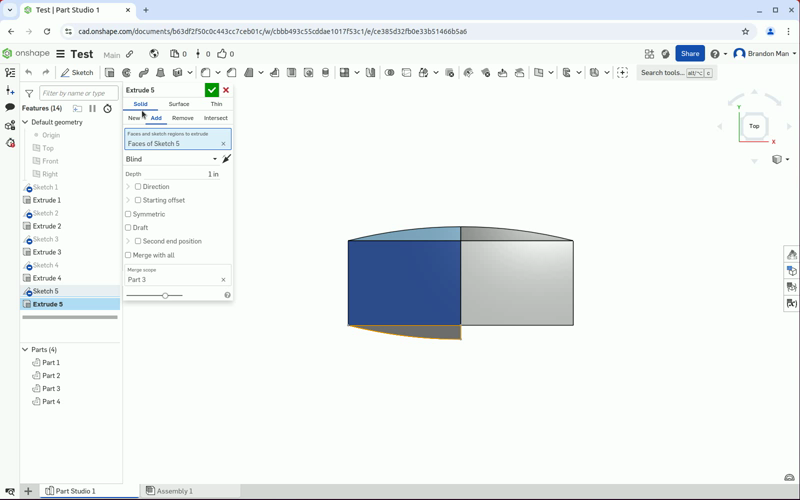
mouse_move(137, 120)
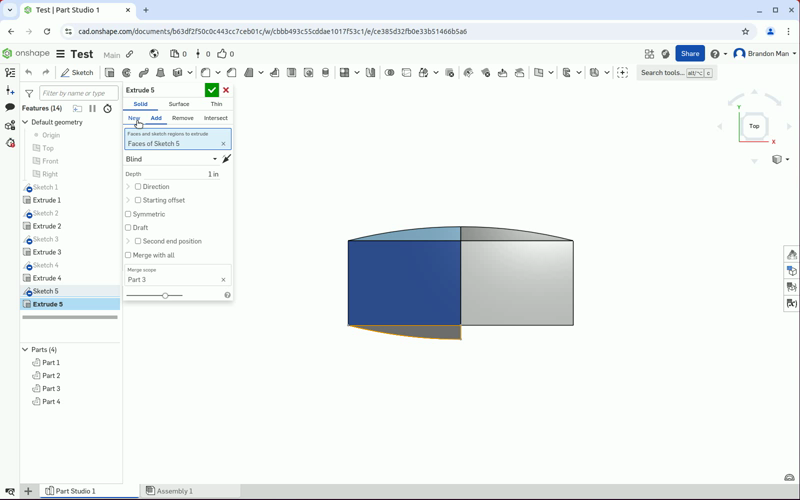
click(137, 120)
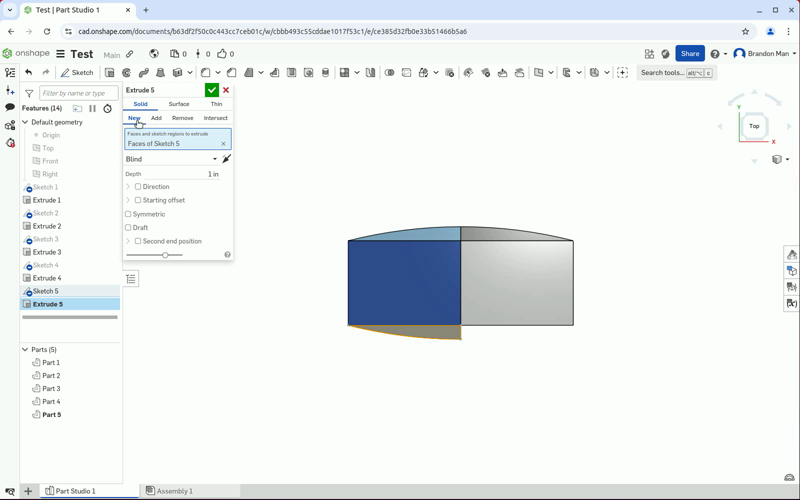
key(tab, 4)
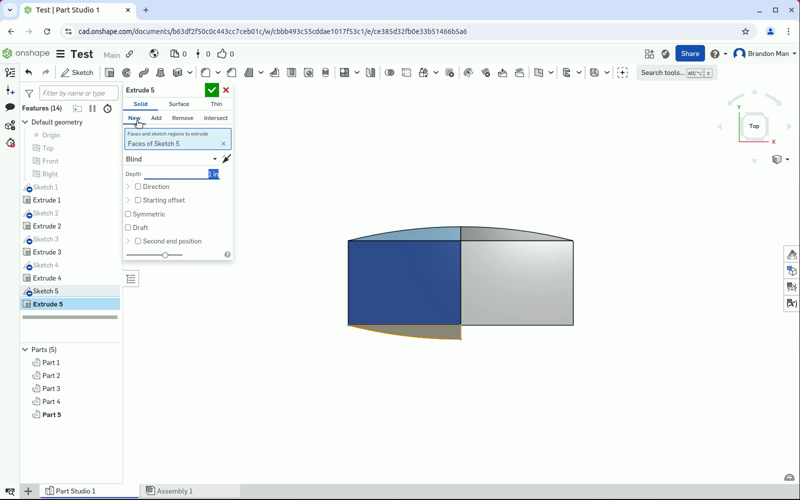
text(0.481)
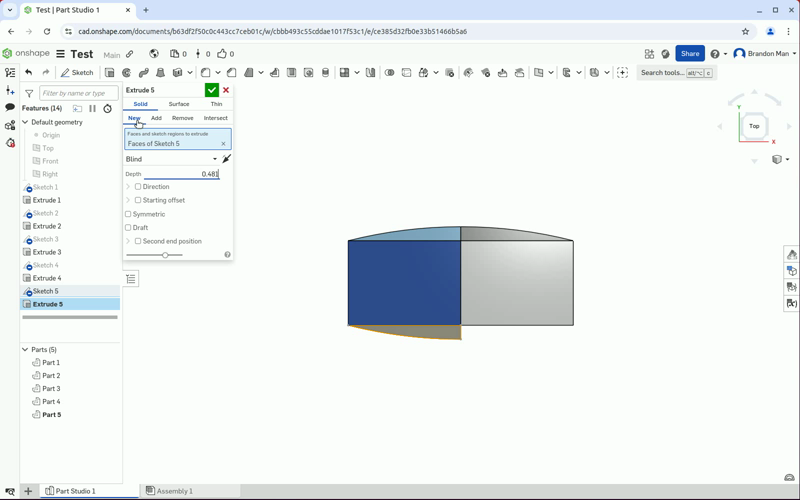
key(enter)
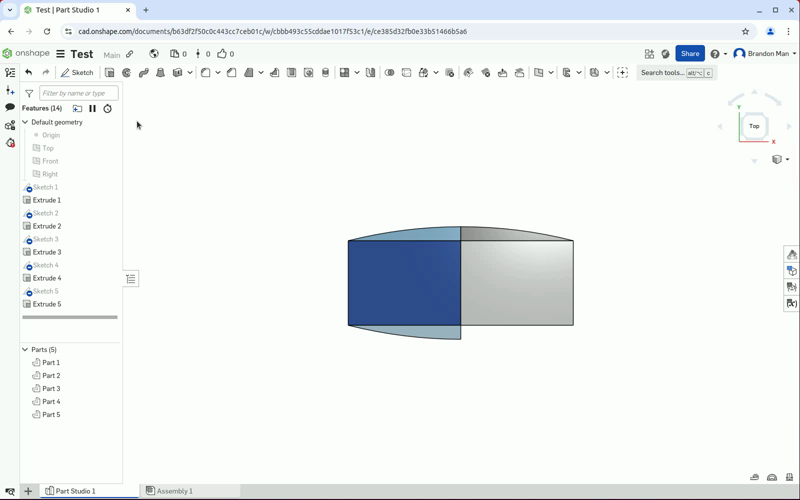
key(shift+h)
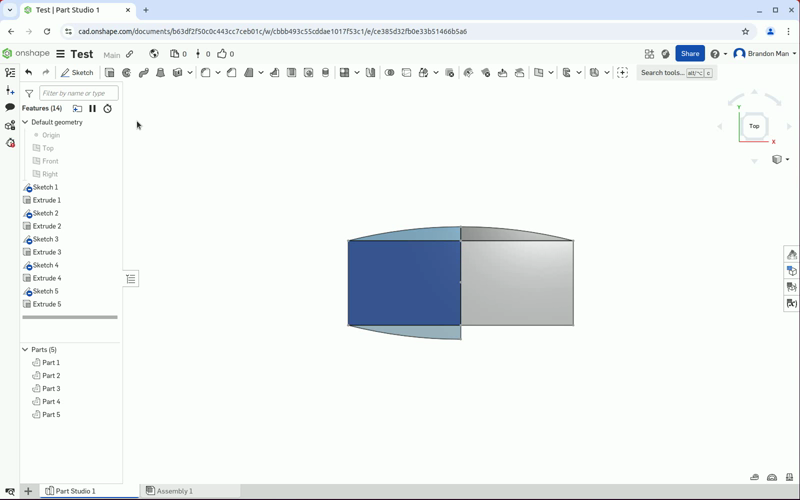
key(shift+h)
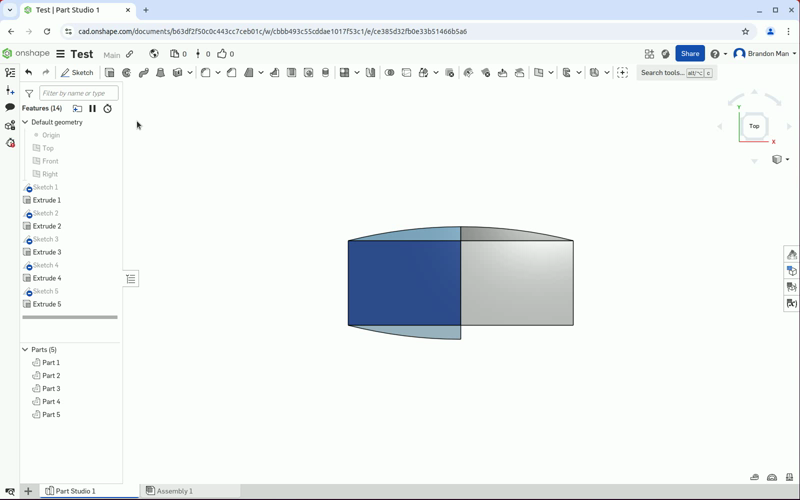
mouse_move(73, 189)
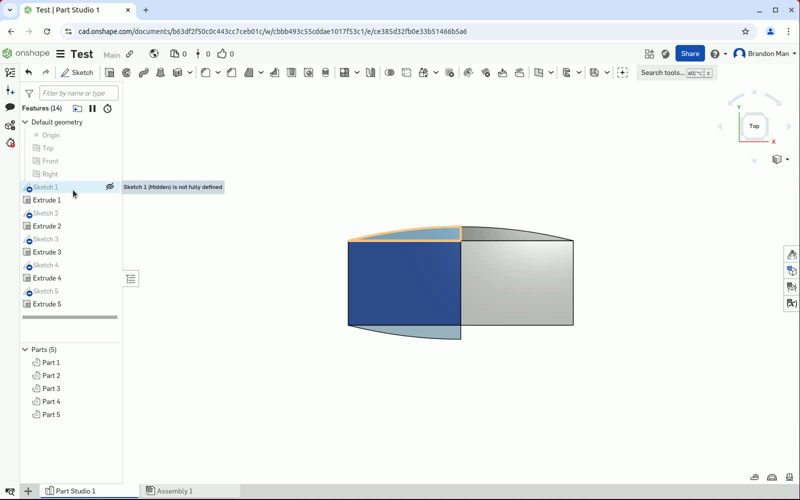
click(73, 189)
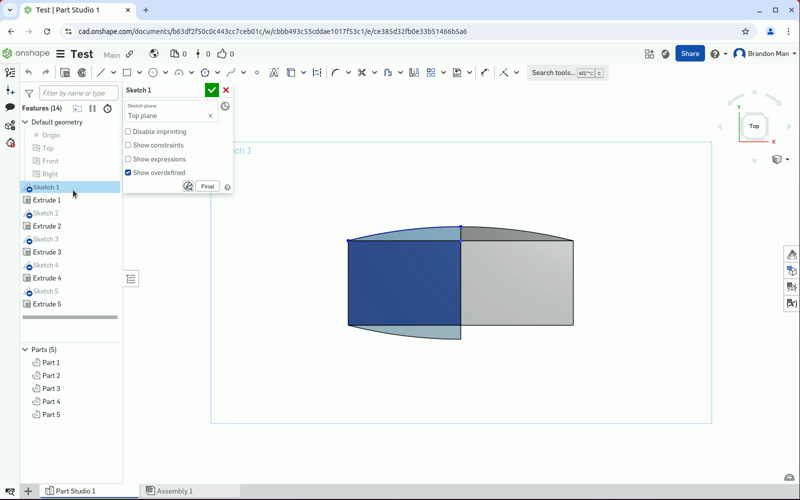
mouse_move(229, 92)
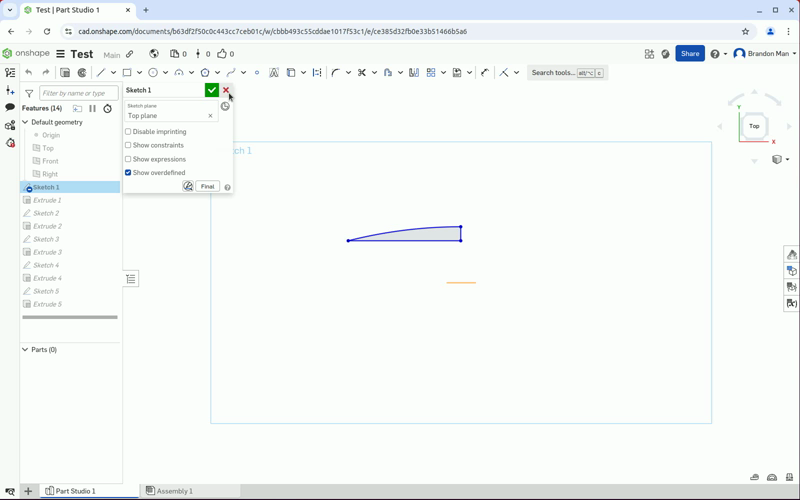
click(229, 92)
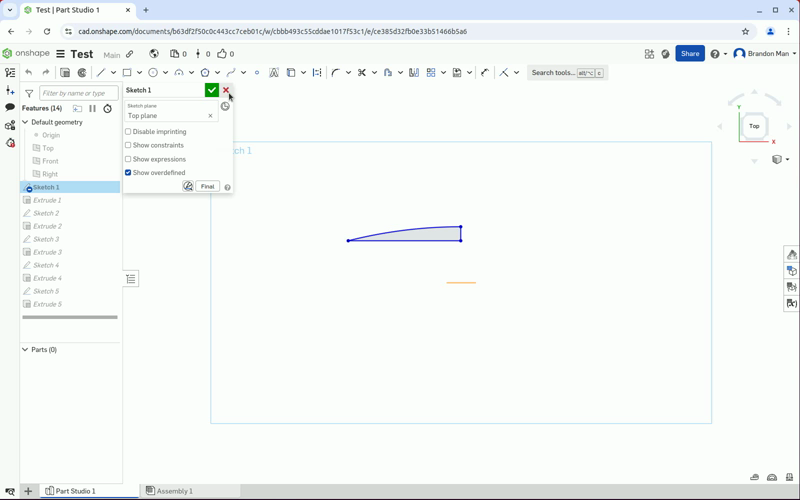
key(shift+s)
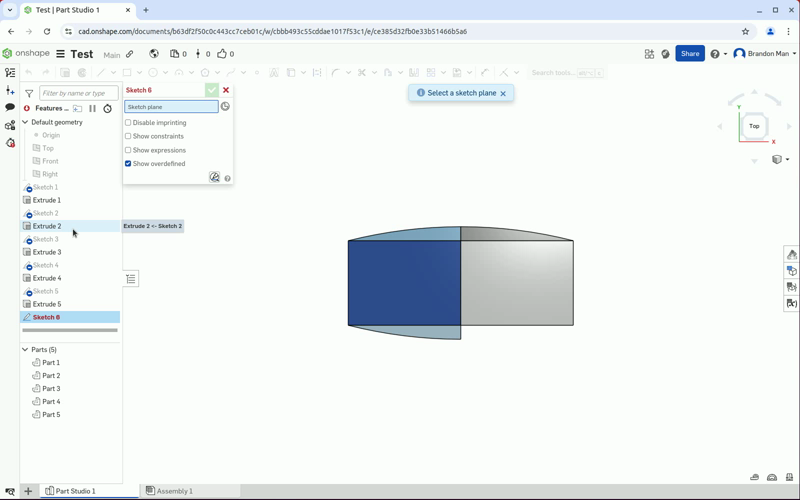
scroll(3)
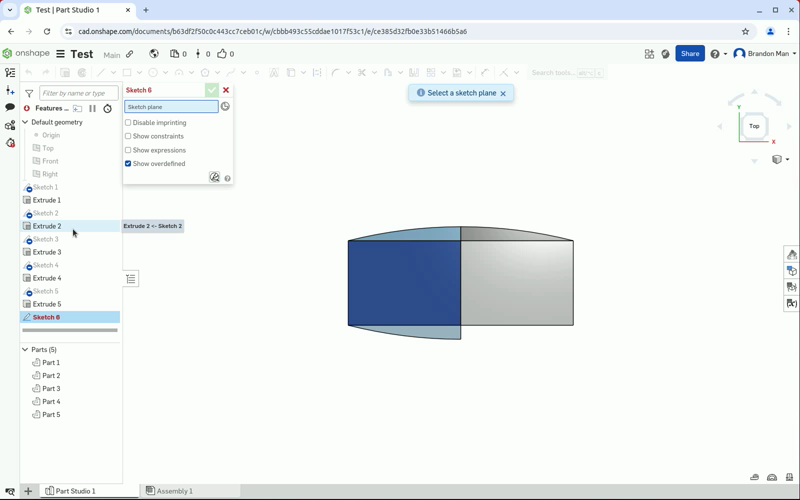
mouse_move(73, 150)
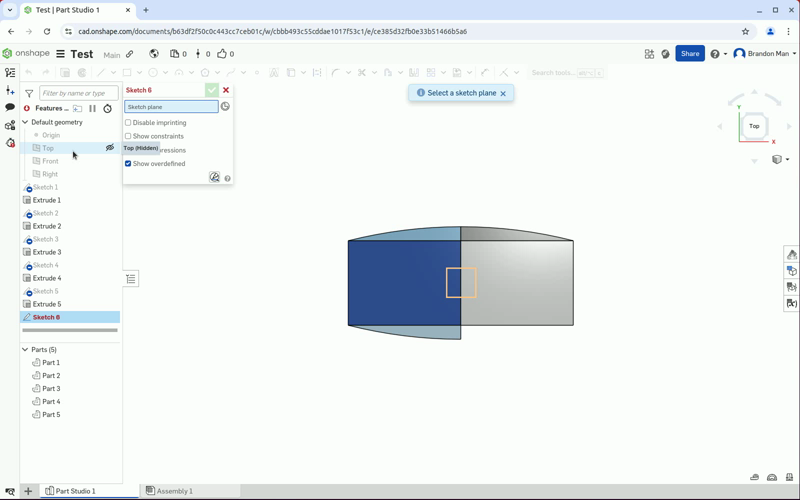
click(73, 150)
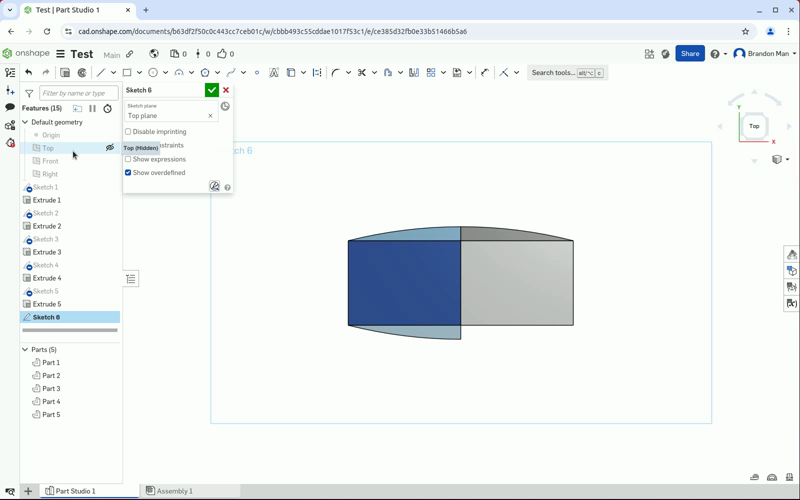
mouse_move(73, 352)
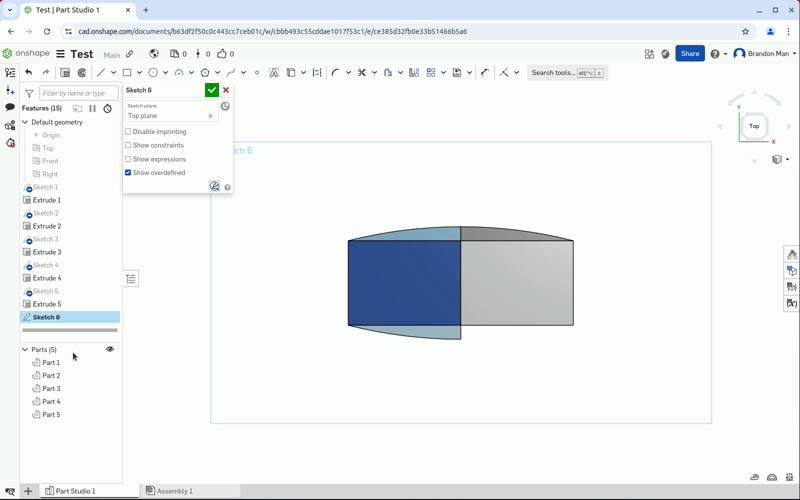
key(y)
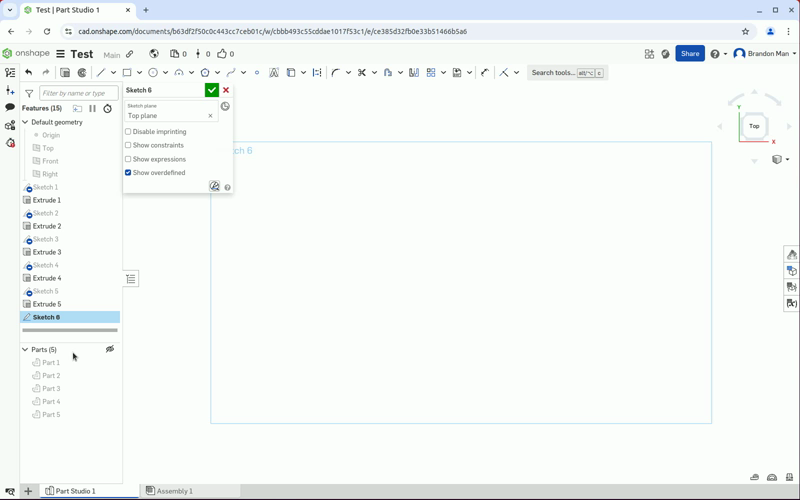
key(a)
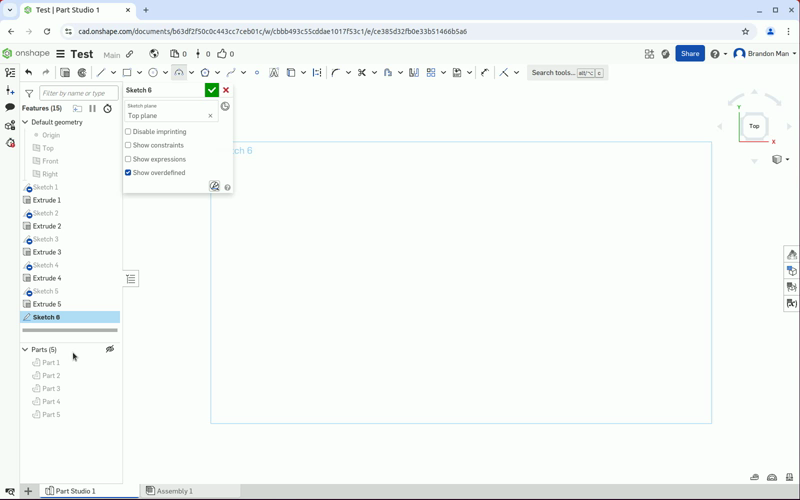
key_down(shift)
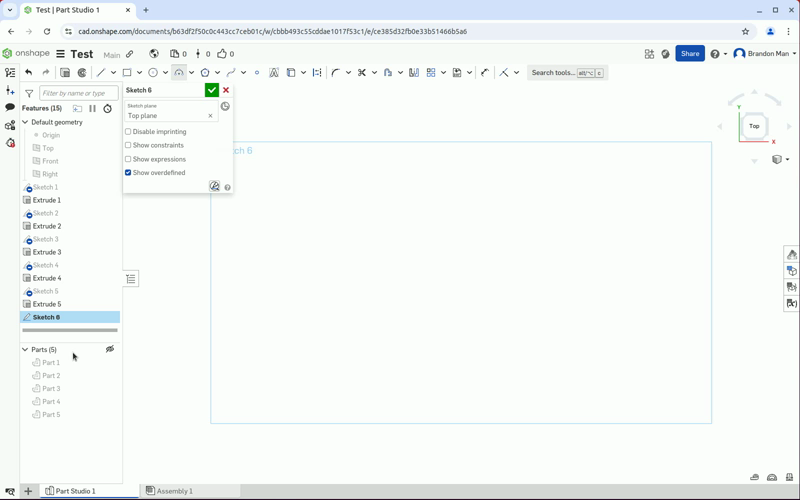
mouse_move(460, 339)
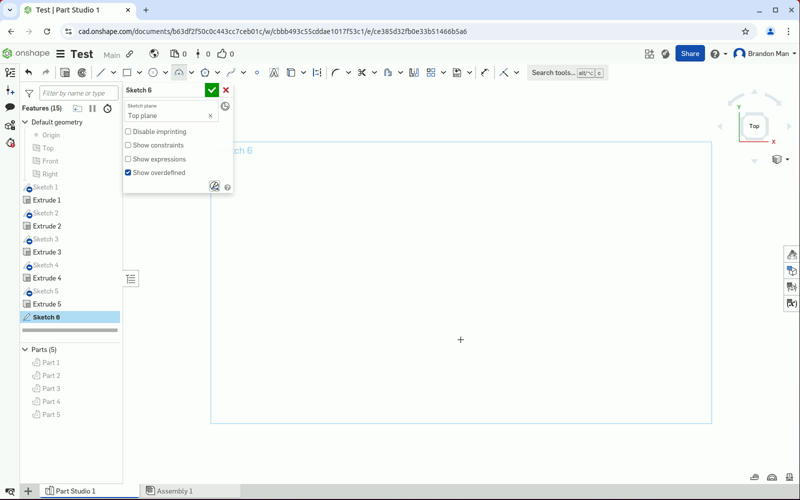
click(460, 339)
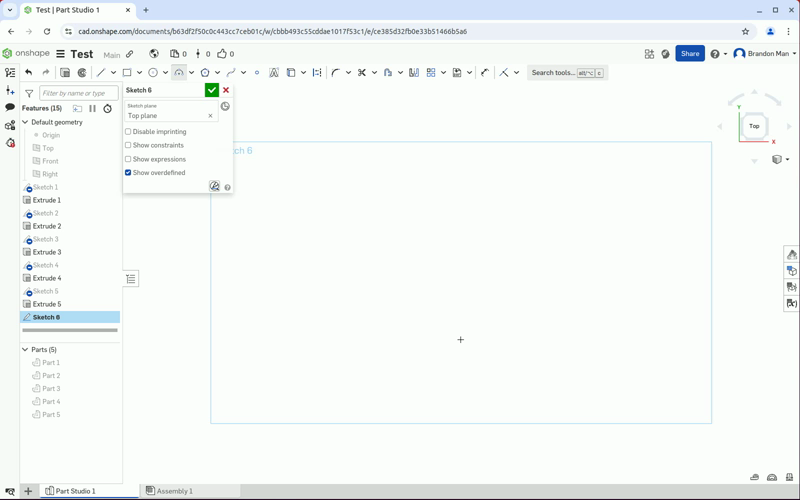
key_up(shift)
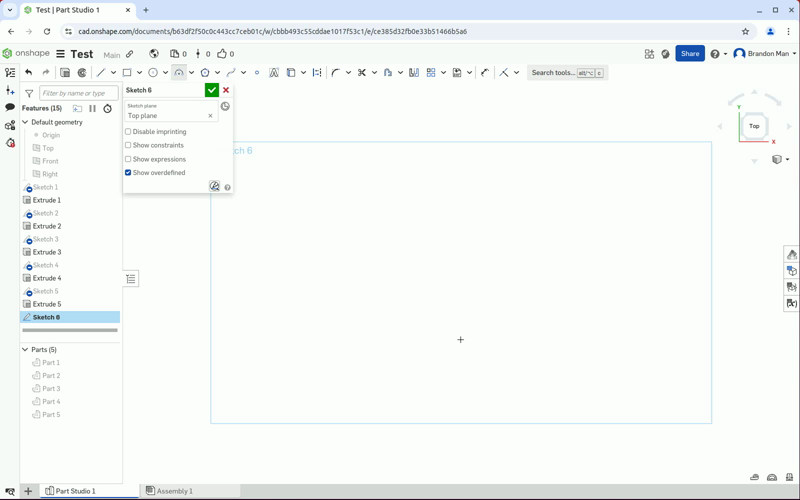
key_down(shift)
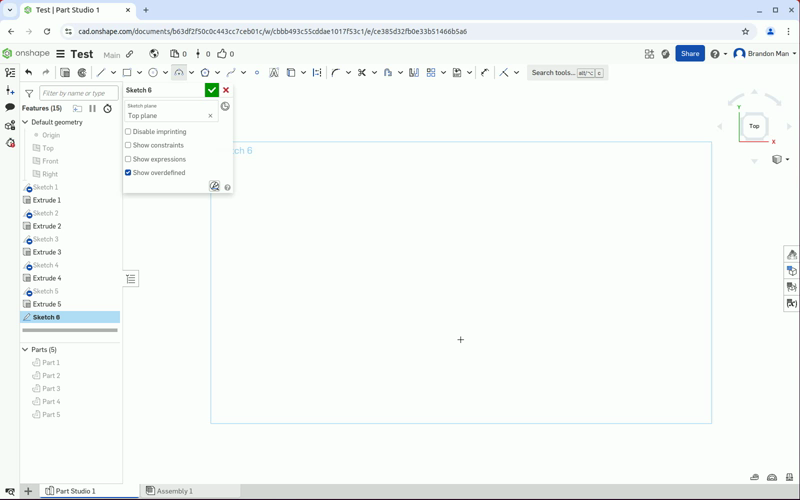
mouse_move(573, 324)
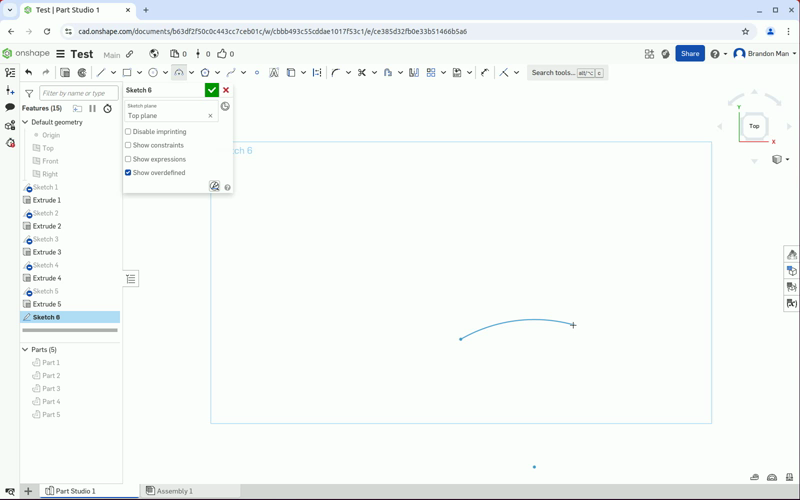
click(573, 324)
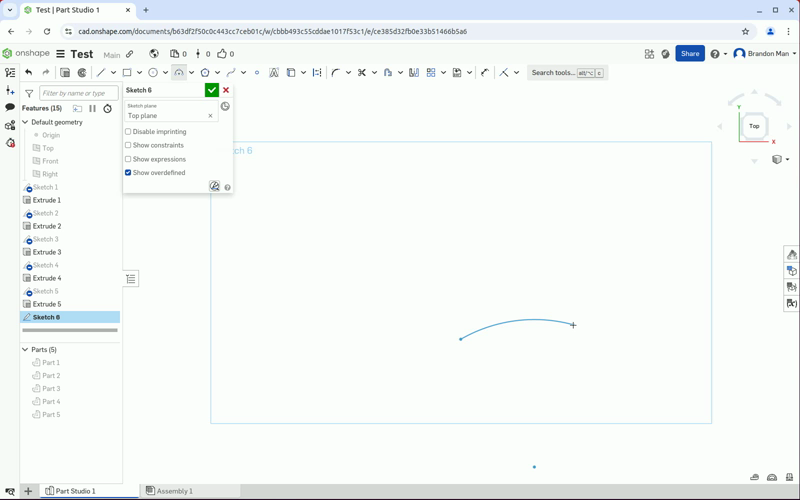
mouse_move(517, 335)
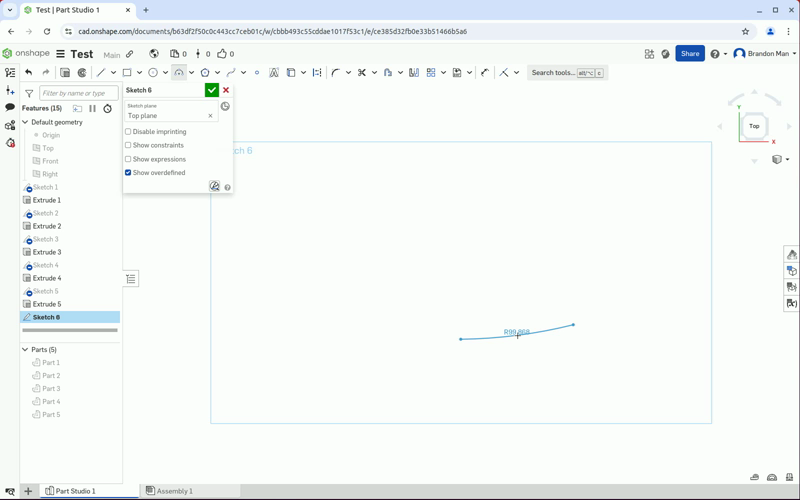
click(517, 335)
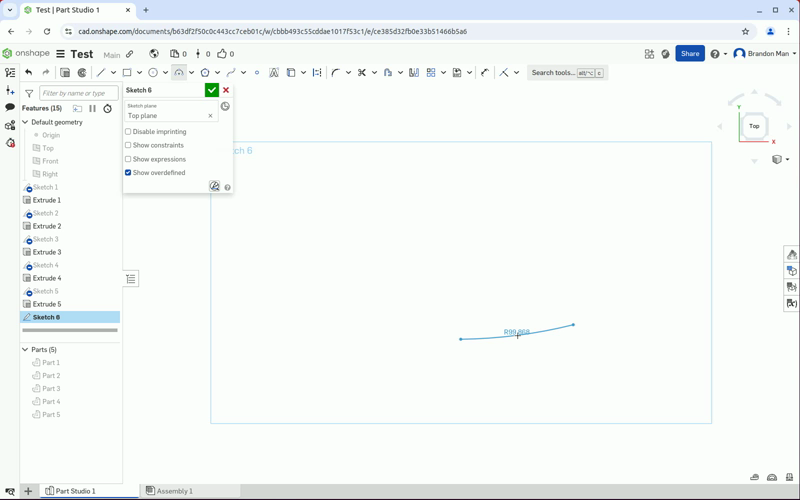
key_up(shift)
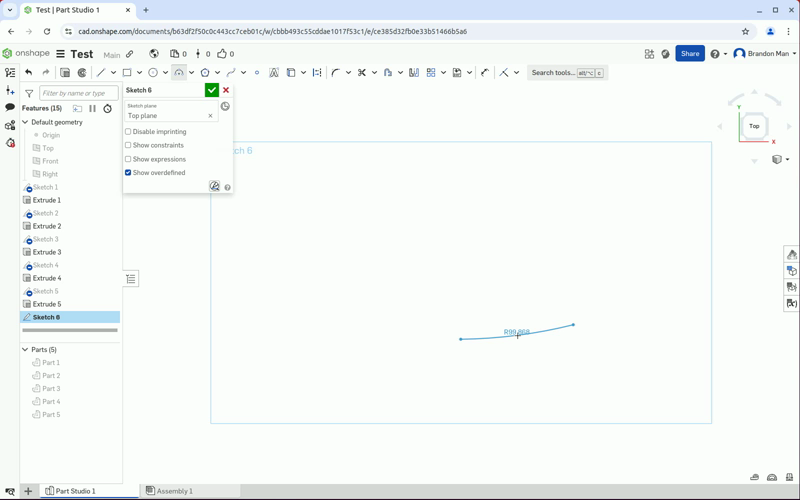
key(esc)
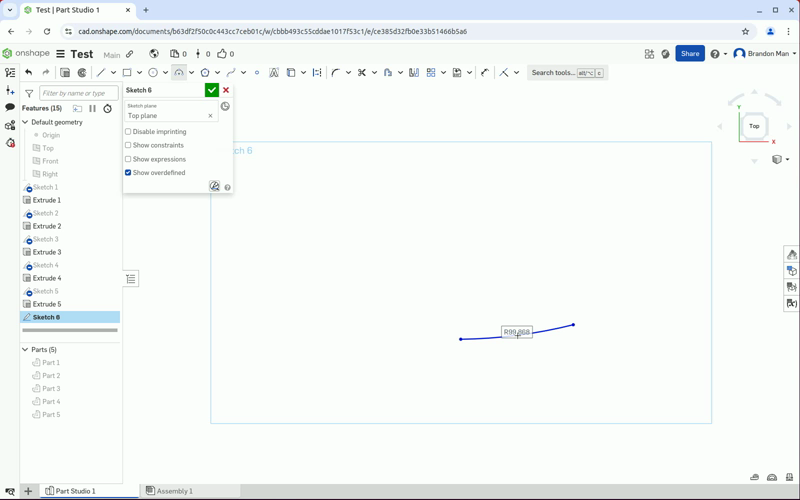
key(l)
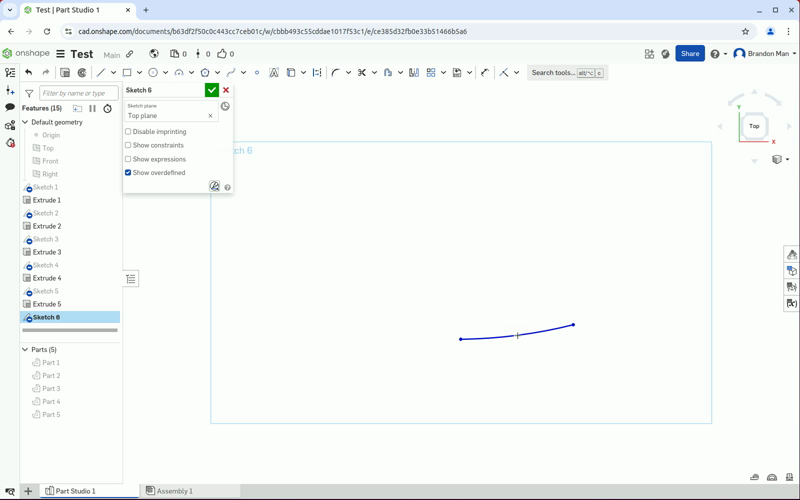
mouse_move(573, 324)
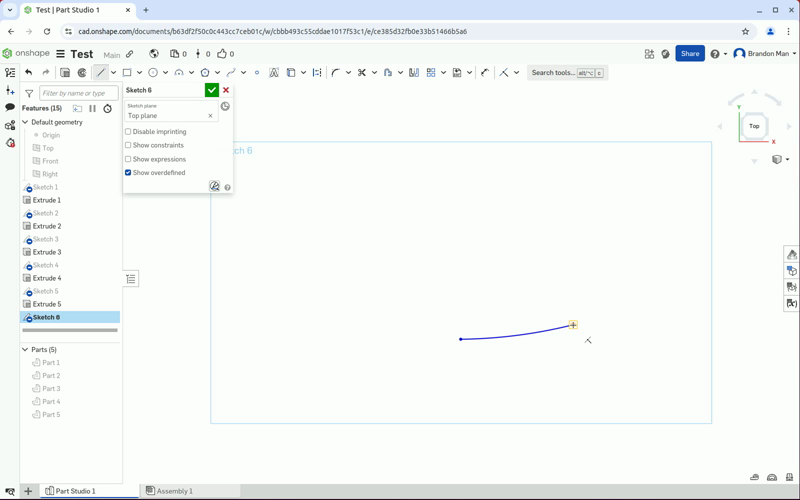
click(573, 324)
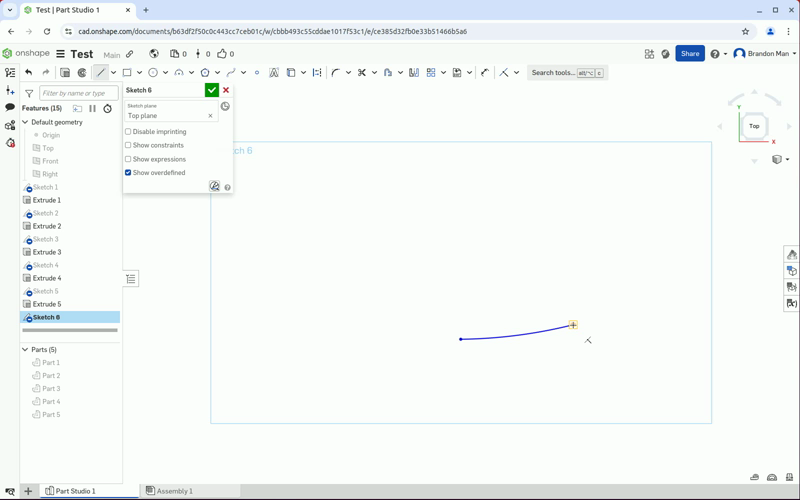
key_down(shift)
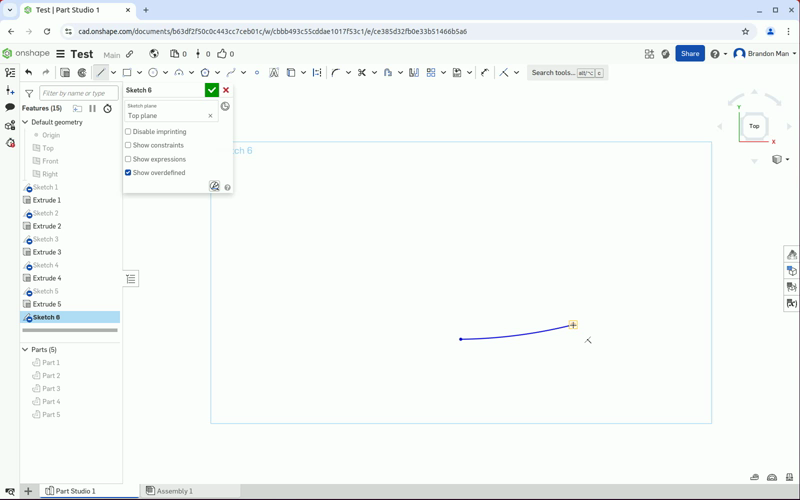
mouse_move(460, 324)
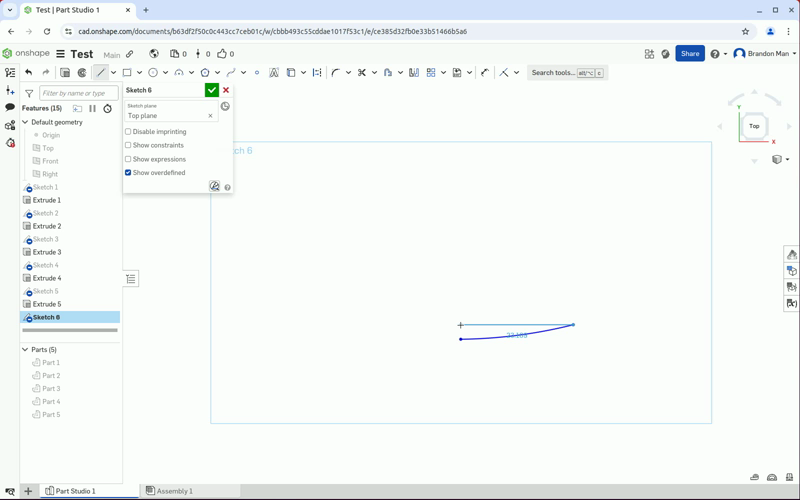
click(460, 324)
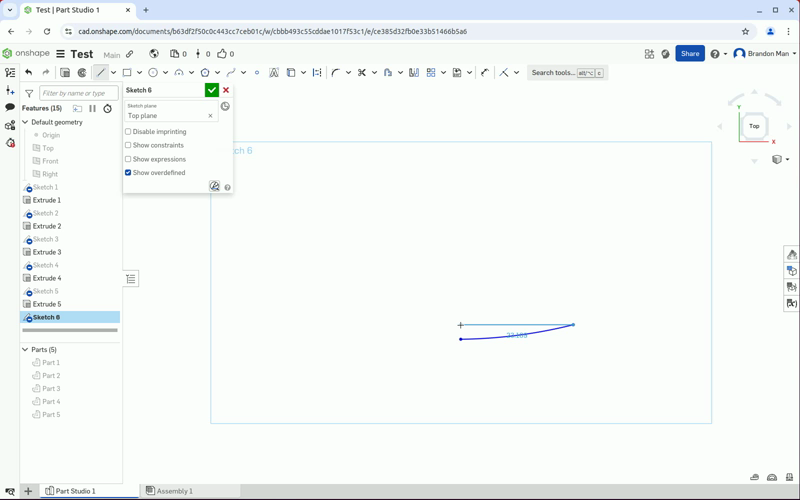
key_up(shift)
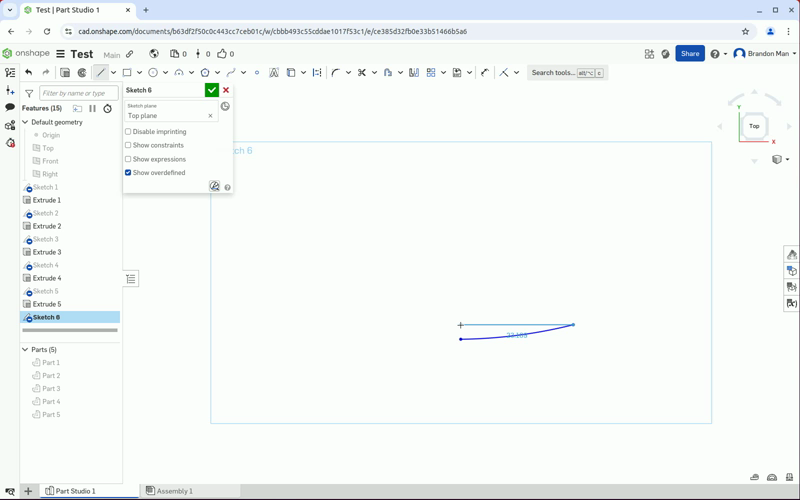
mouse_move(490, 324)
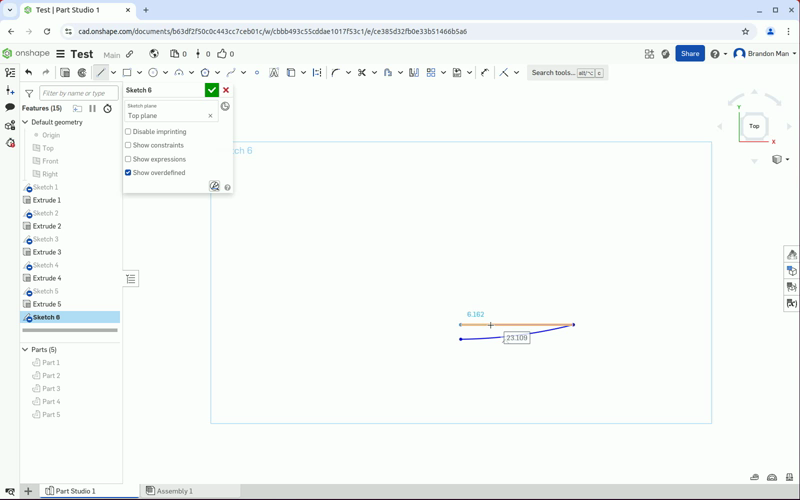
key_down(shift)
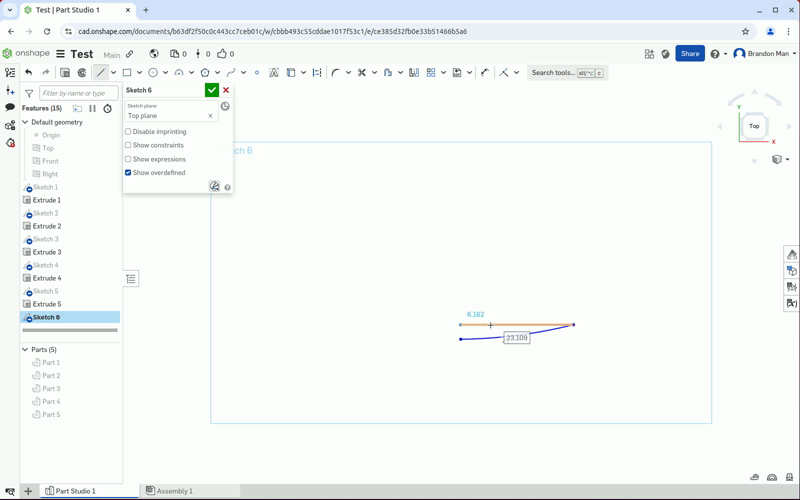
mouse_move(460, 339)
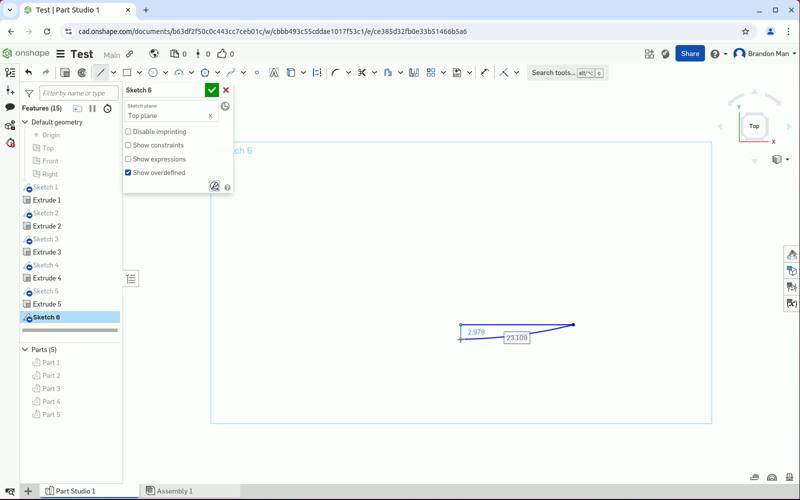
key_up(shift)
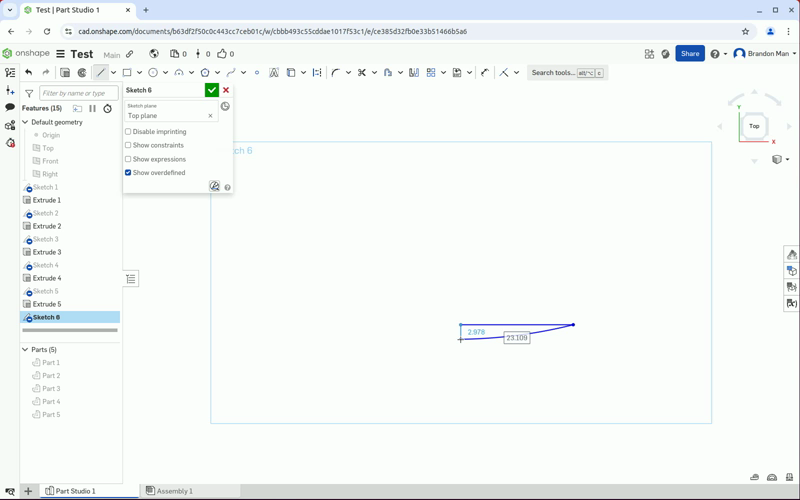
click(460, 339)
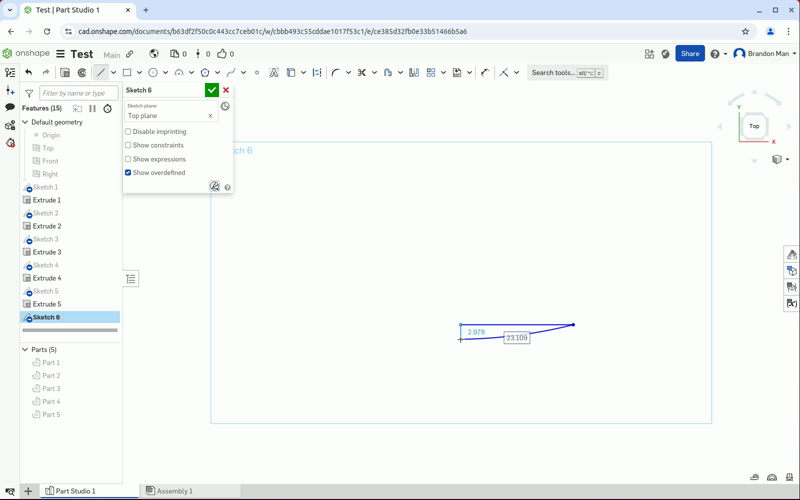
key(esc)
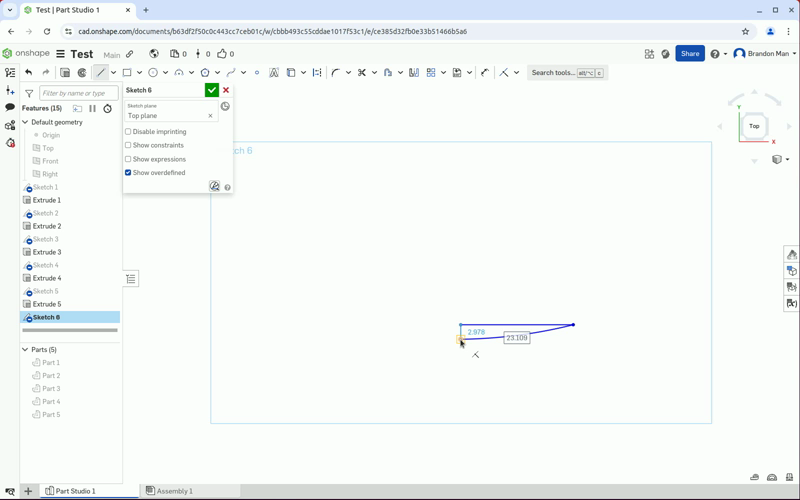
mouse_move(495, 326)
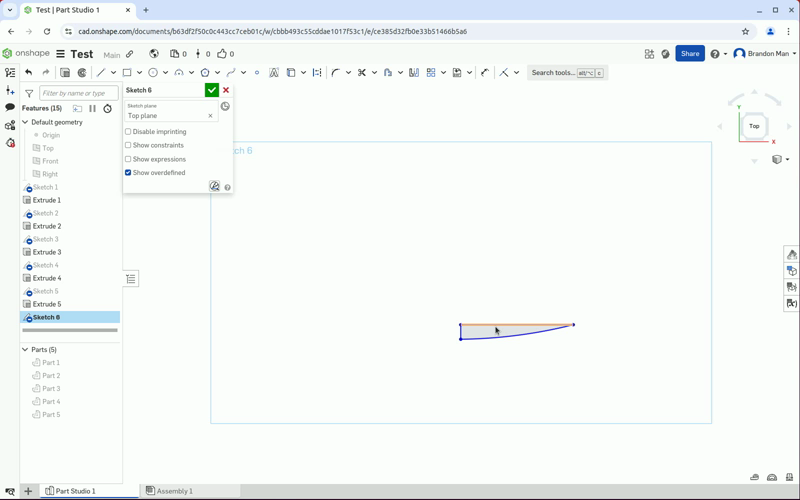
scroll(6)
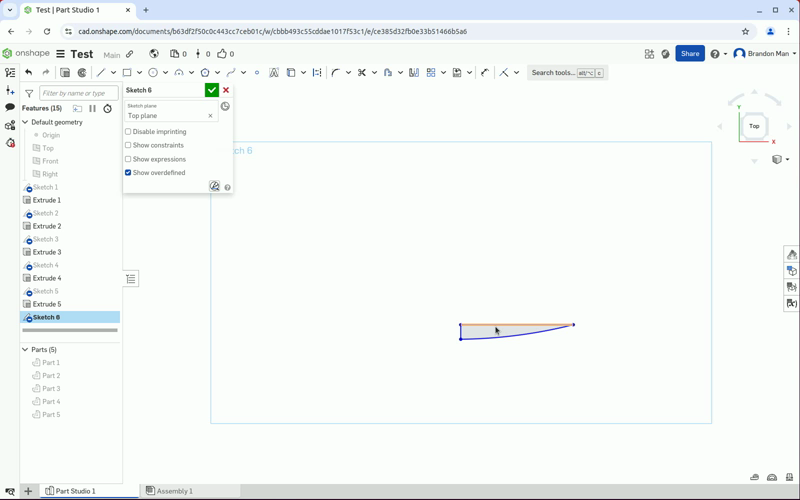
scroll(6)
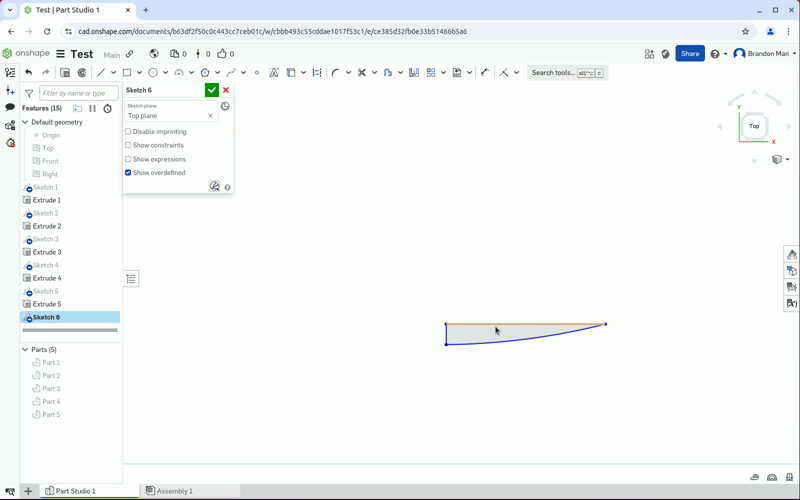
scroll(6)
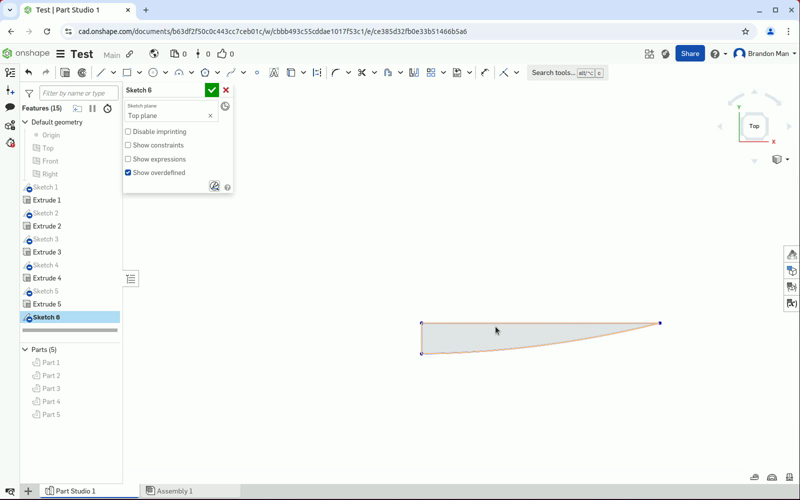
scroll(6)
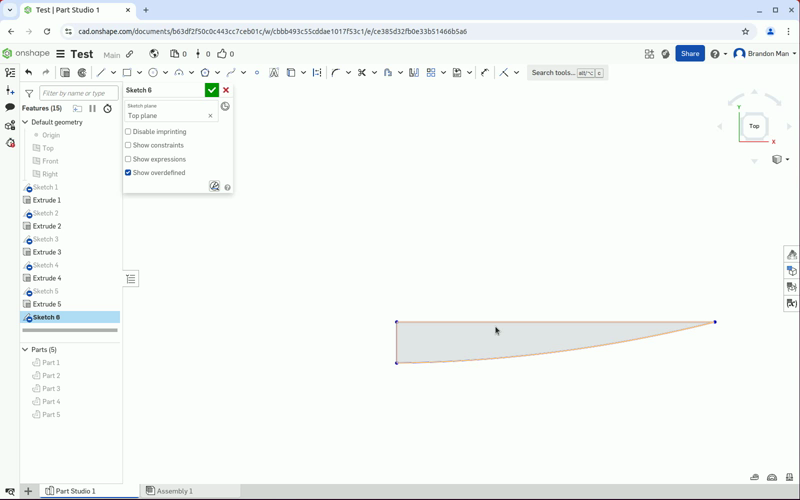
scroll(6)
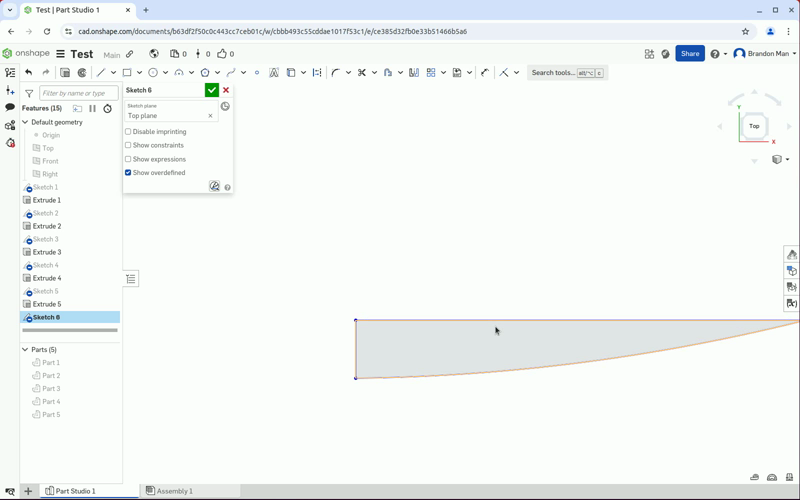
scroll(6)
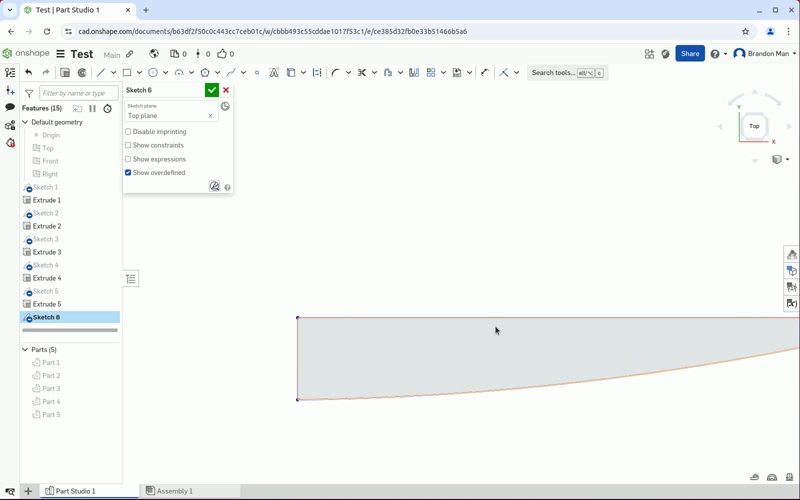
scroll(6)
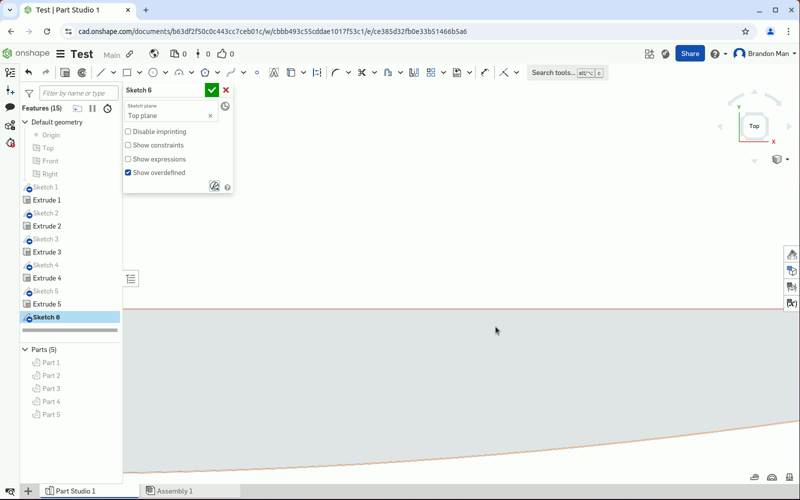
click(495, 326)
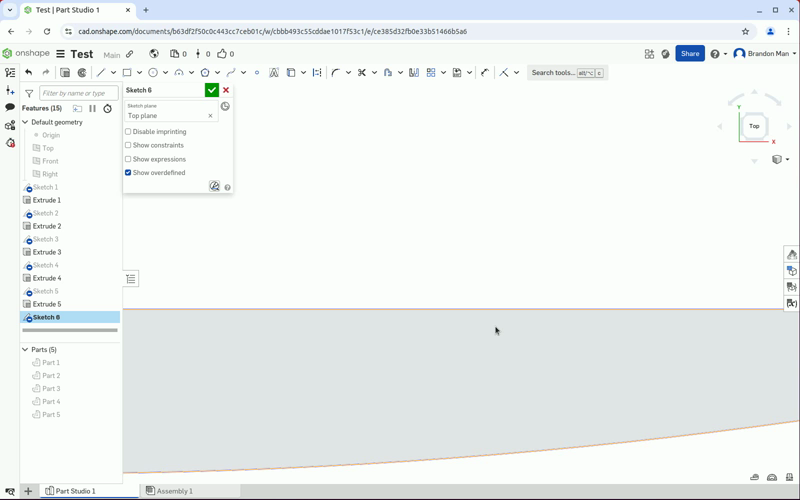
scroll(-6)
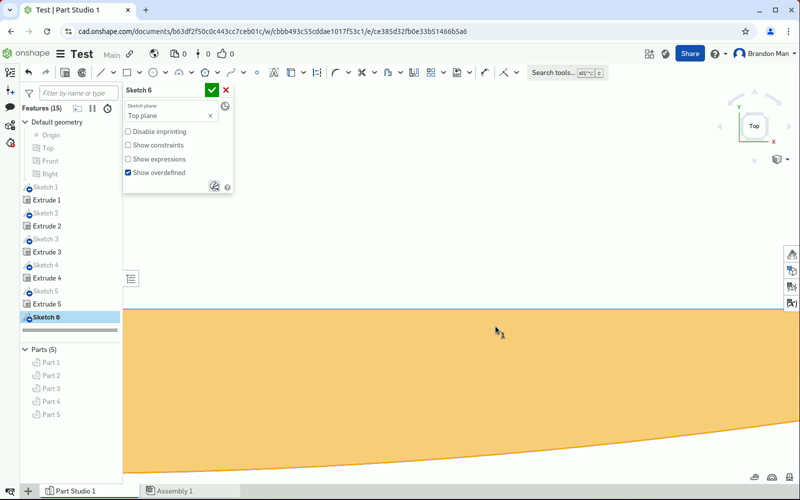
scroll(-6)
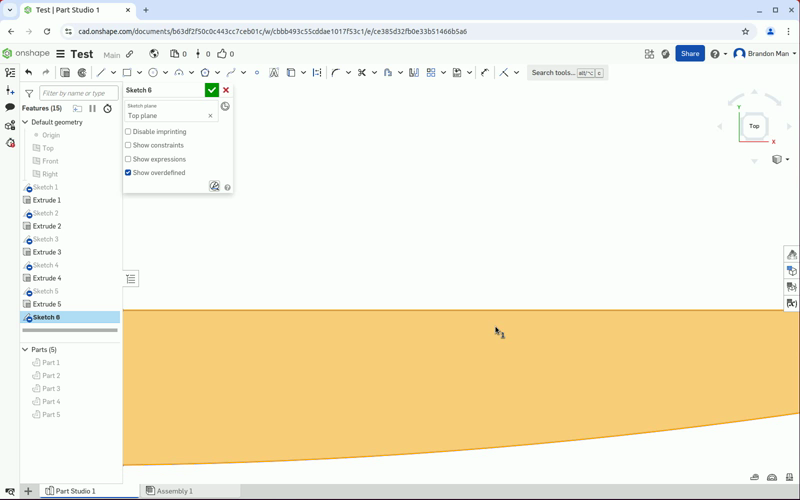
scroll(-6)
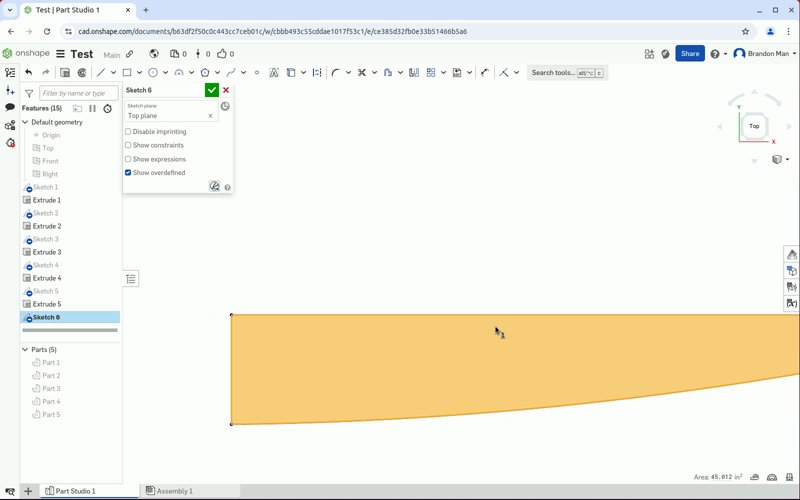
scroll(-6)
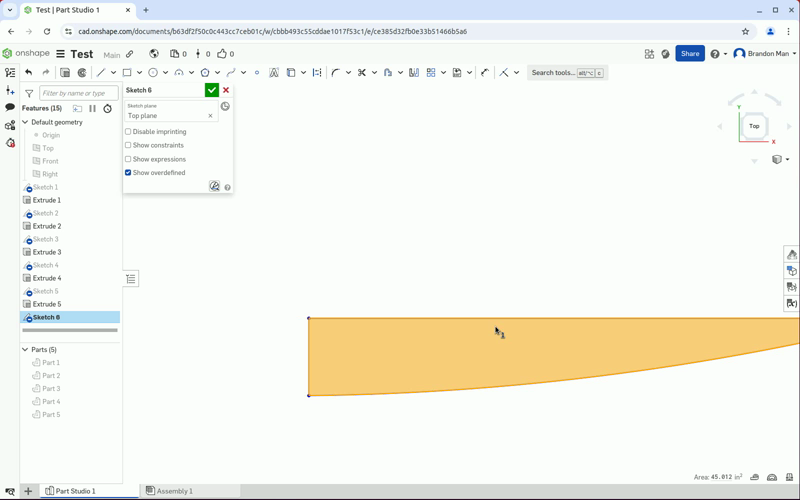
scroll(-6)
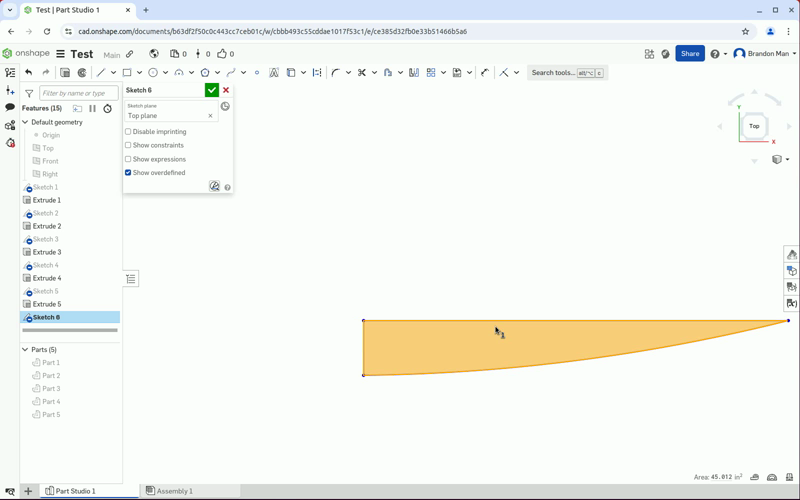
scroll(-6)
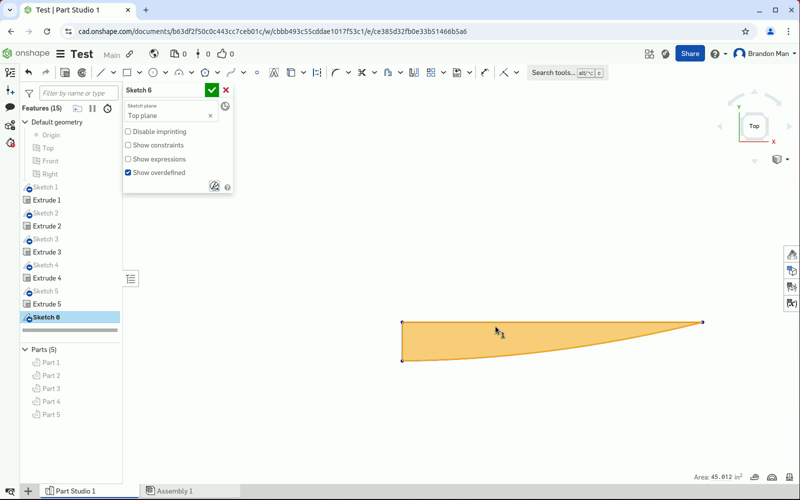
scroll(-6)
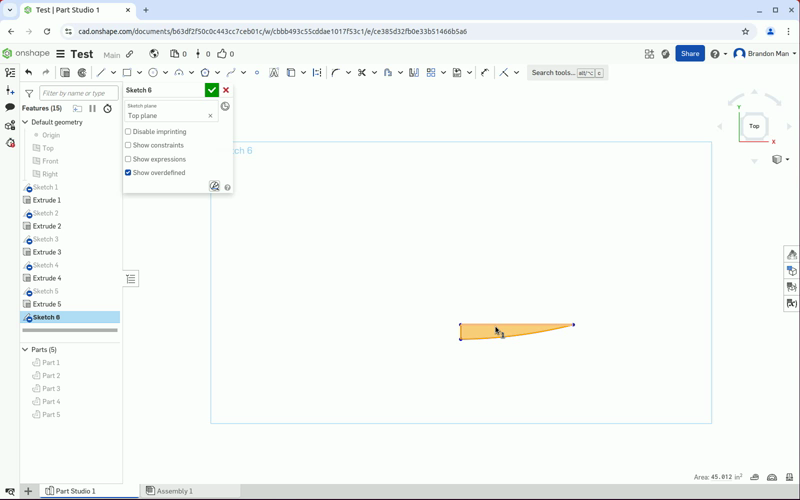
mouse_move(73, 352)
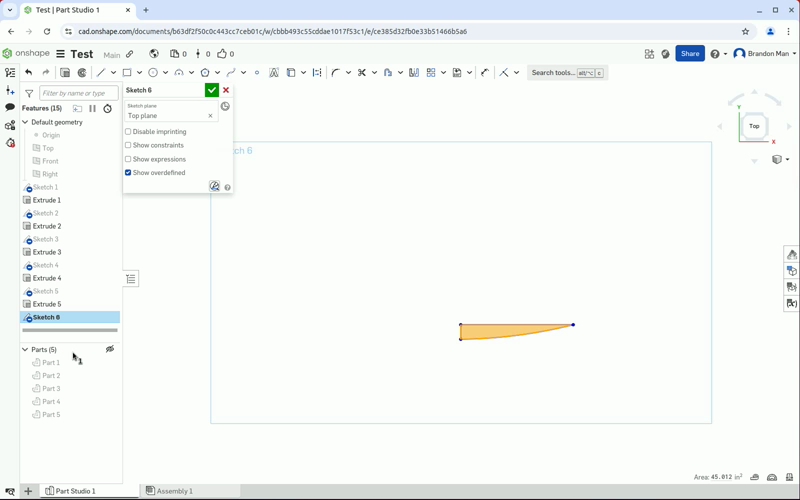
key(shift+y)
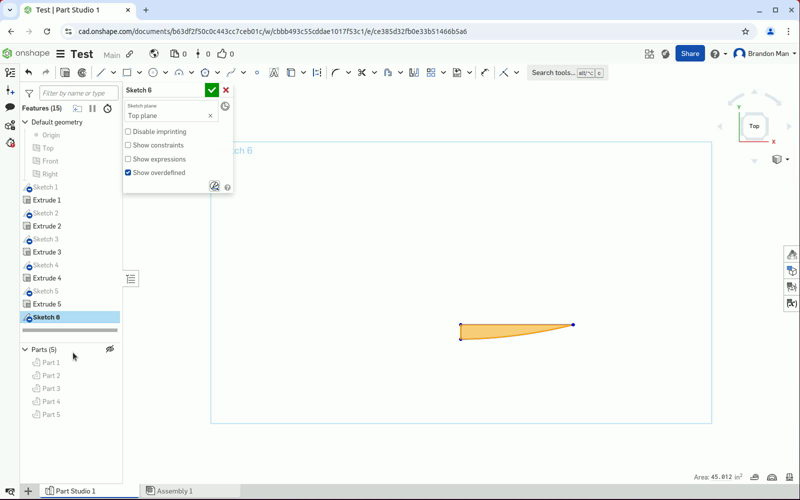
key(shift+e)
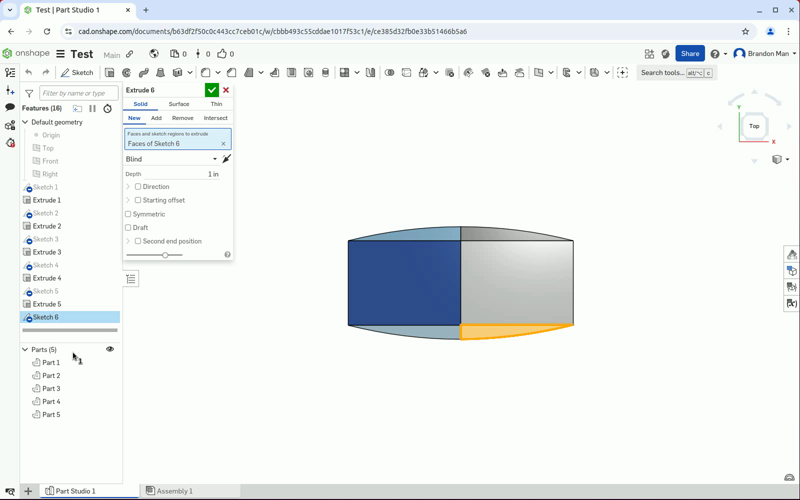
mouse_move(143, 106)
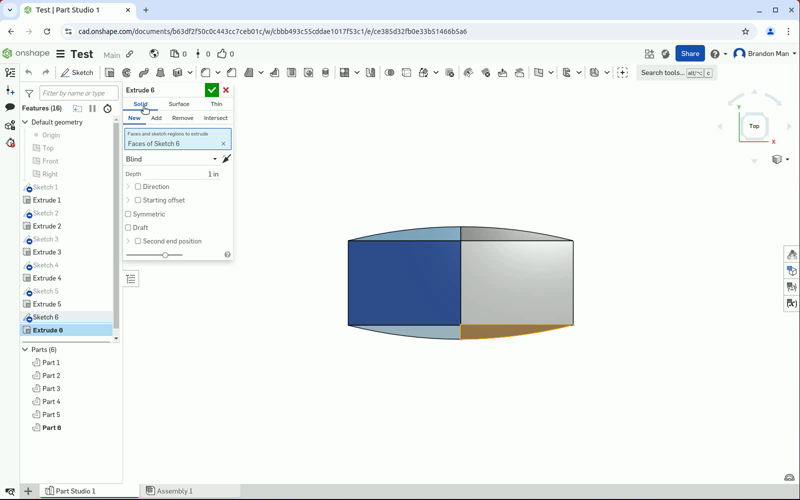
click(143, 106)
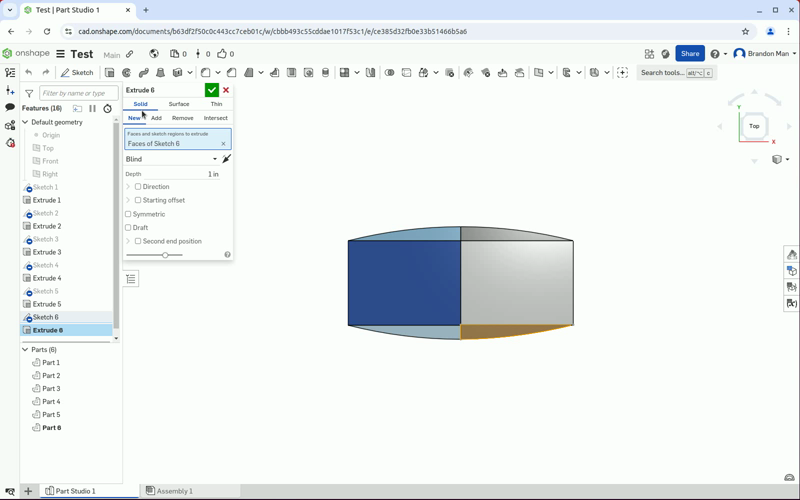
mouse_move(137, 120)
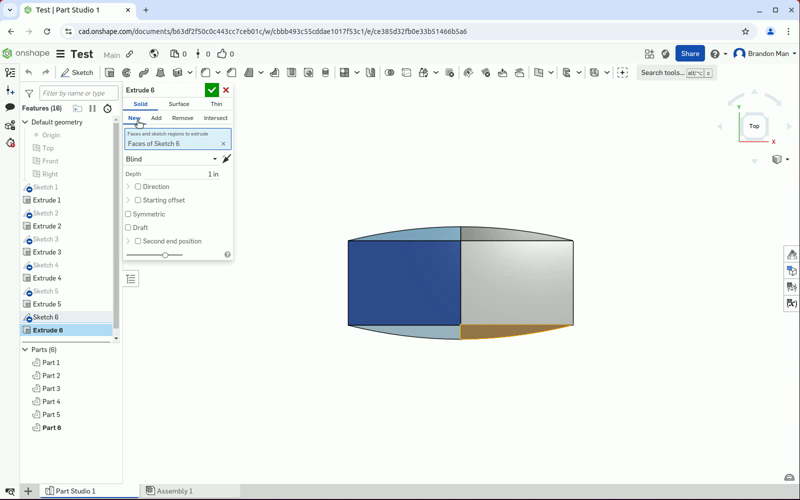
click(137, 120)
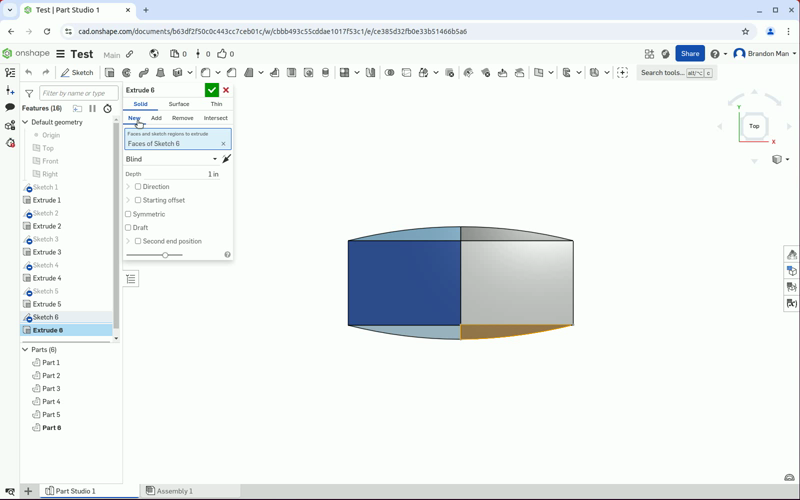
key(tab, 4)
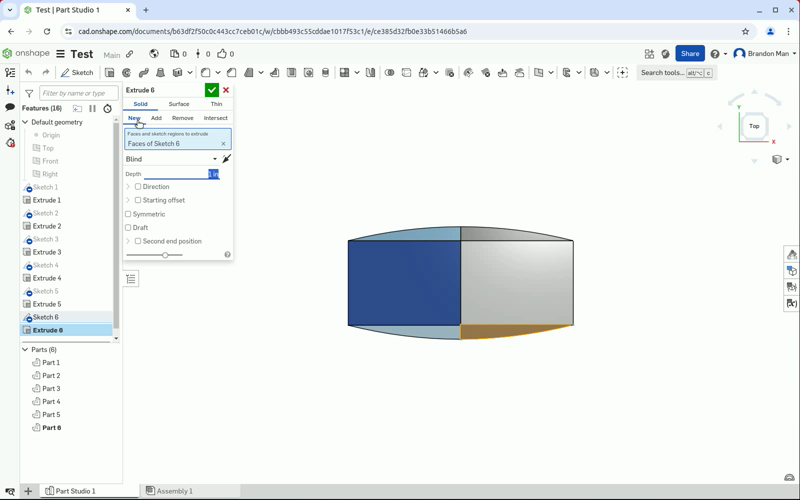
text(0.481)
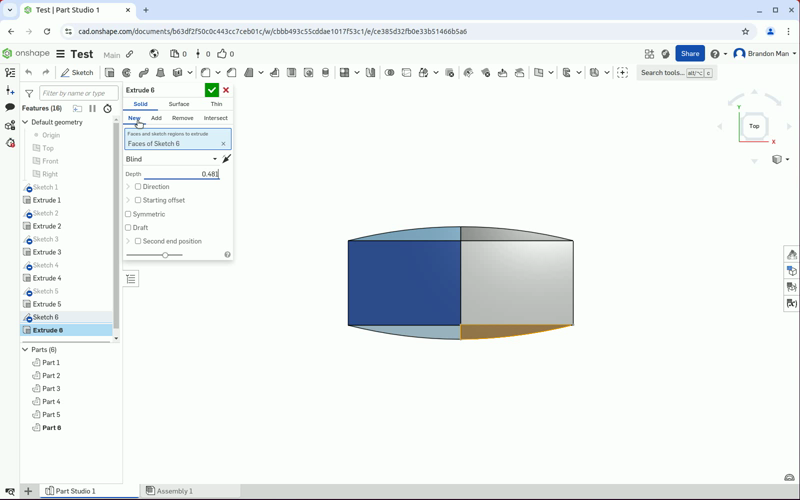
key(enter)
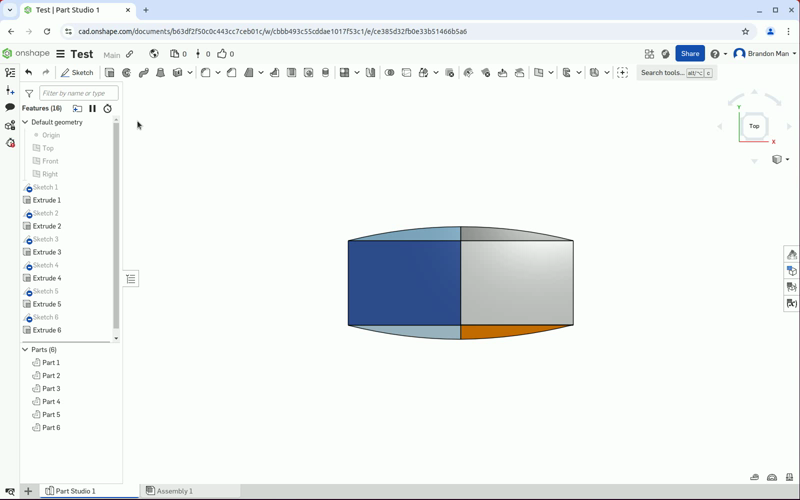
key(shift+h)
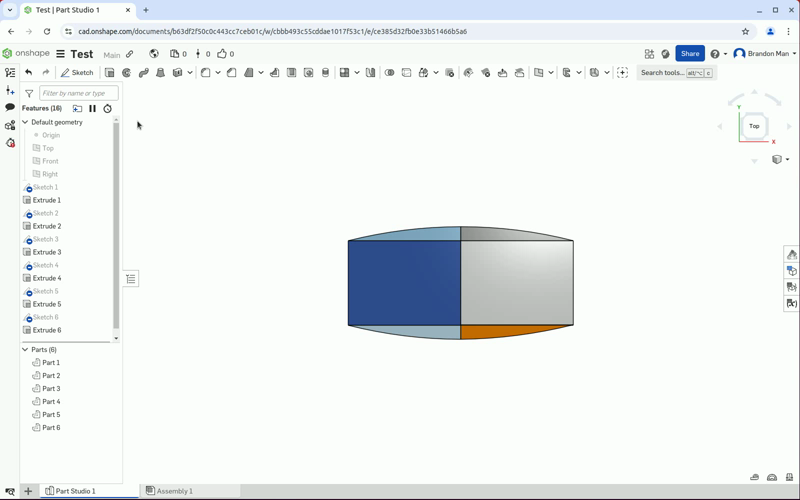
key(shift+h)
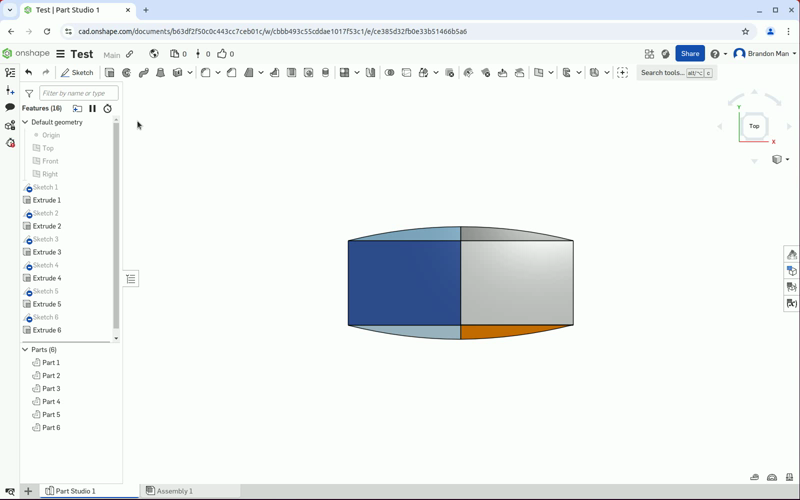
key(shift+7)
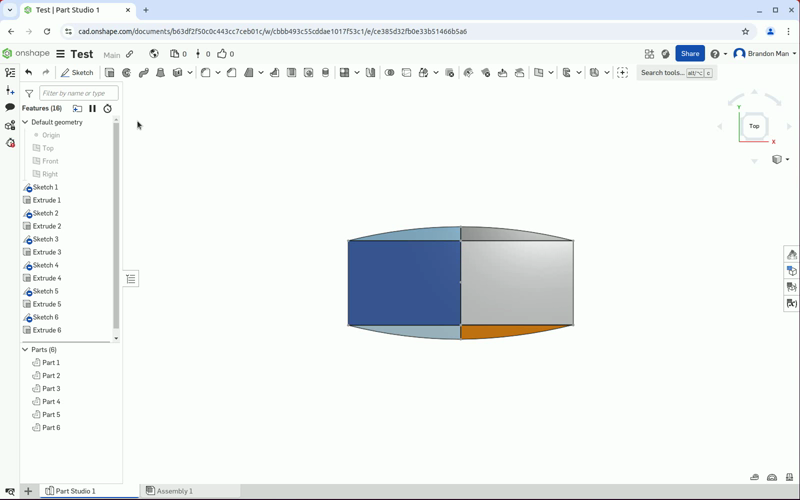
key(up, 3)
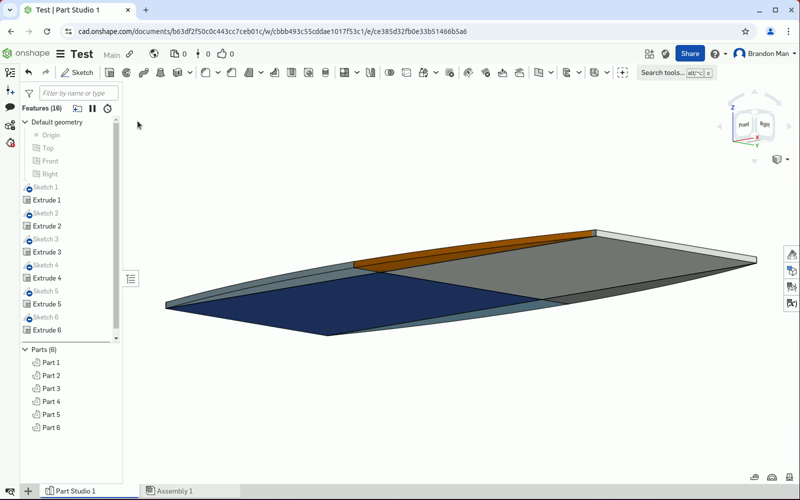
key(left, 3)
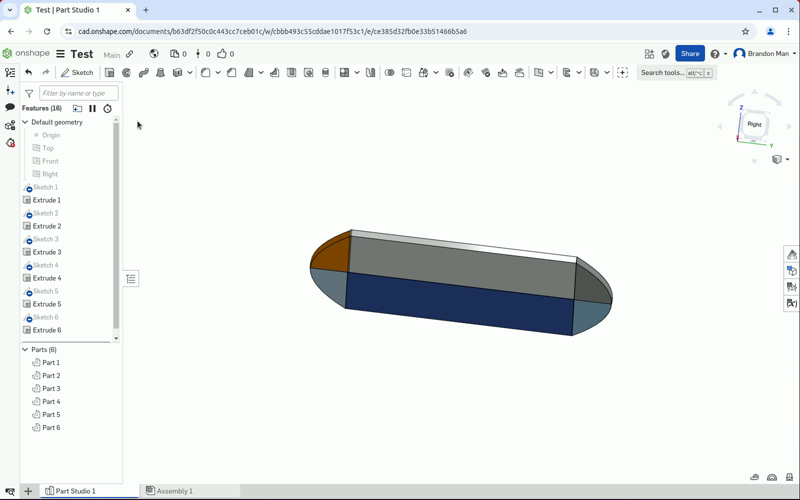
key(right, 3)
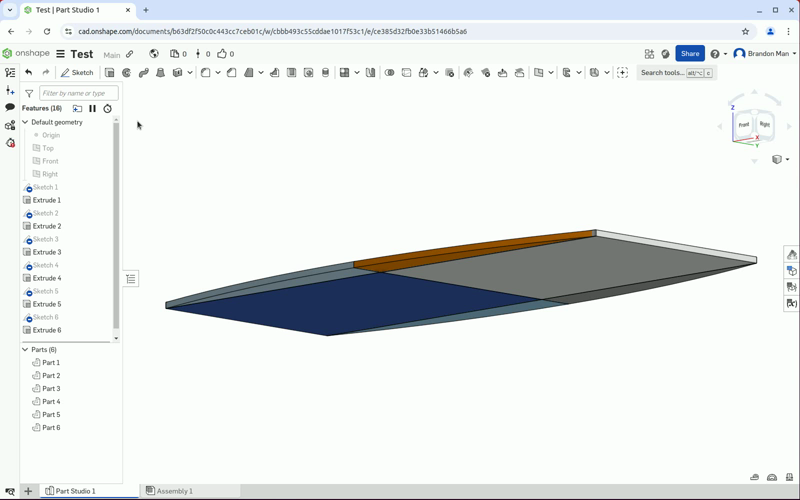
key(down, 3)
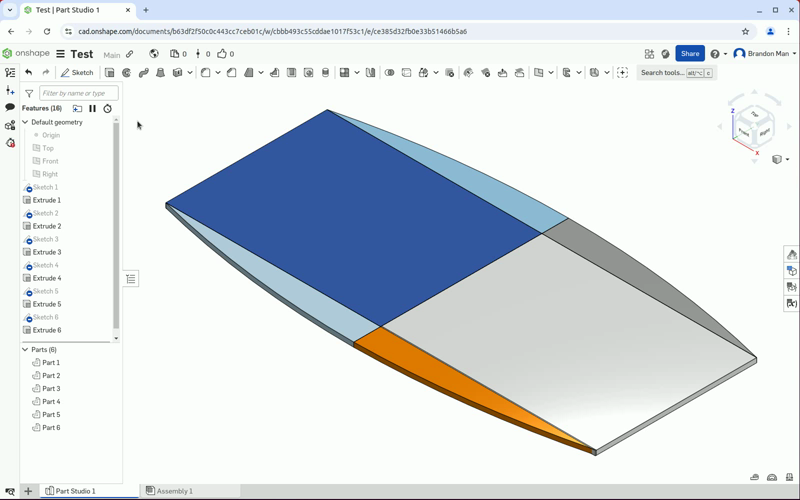
mouse_move(69, 189)
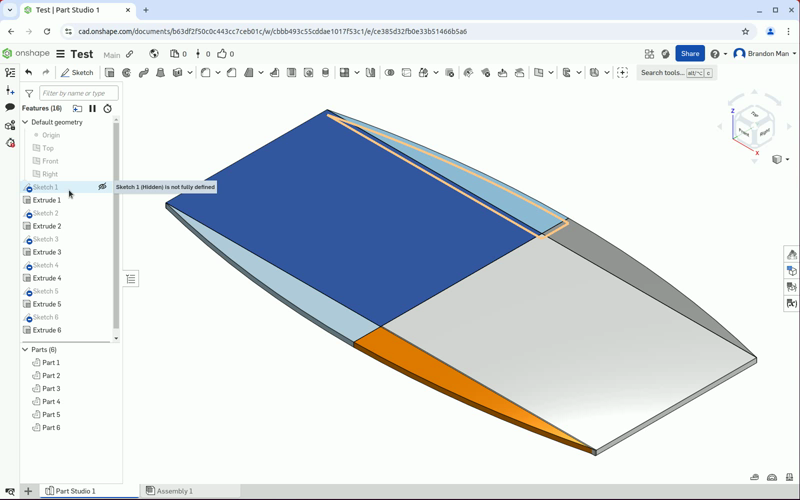
click(69, 189)